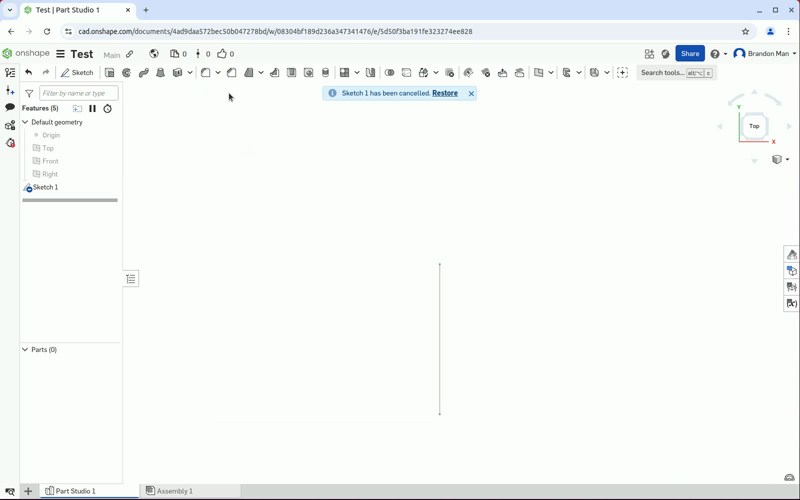
key(shift+h)
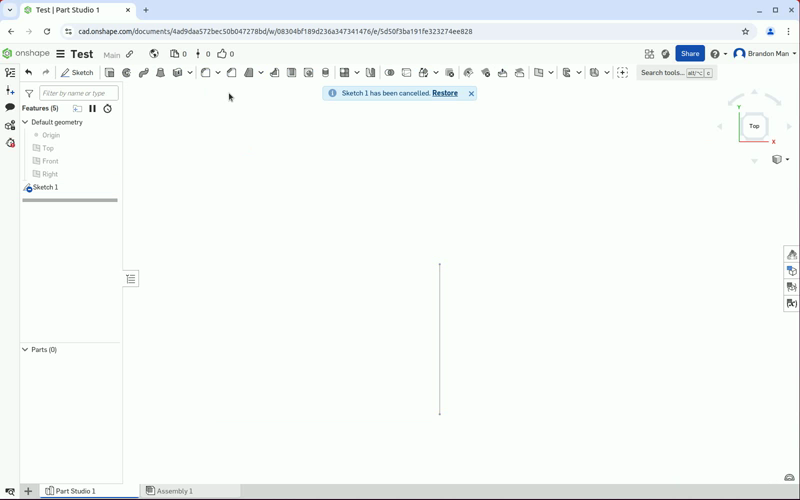
key(shift+s)
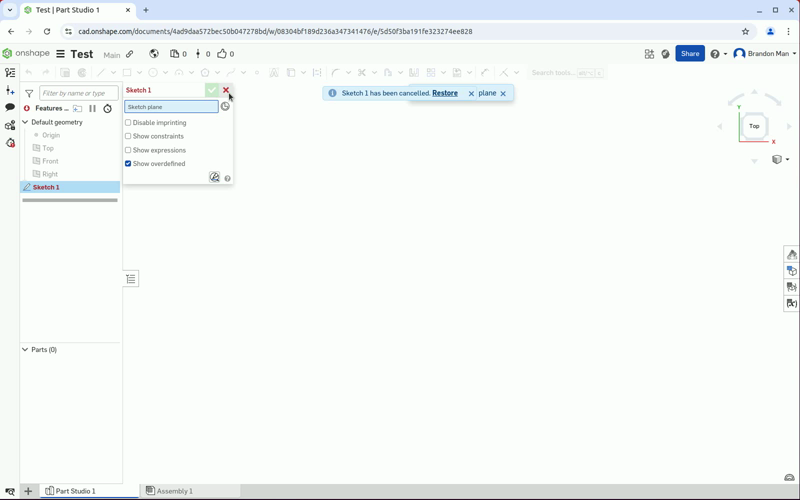
mouse_move(73, 150)
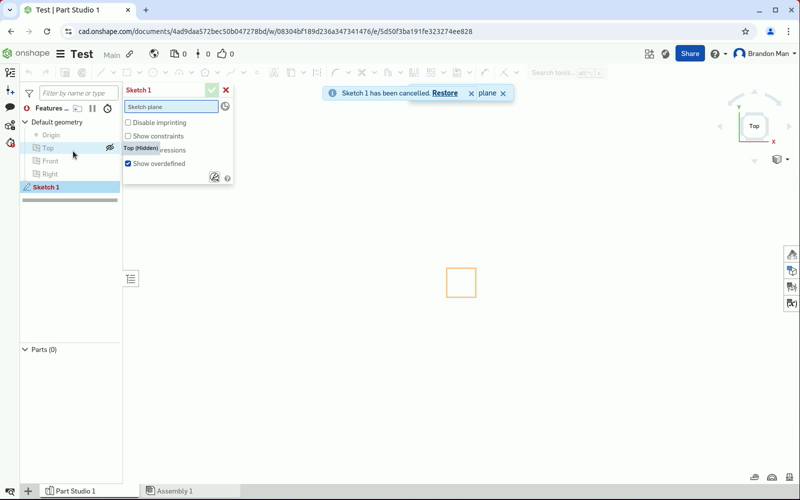
click(73, 150)
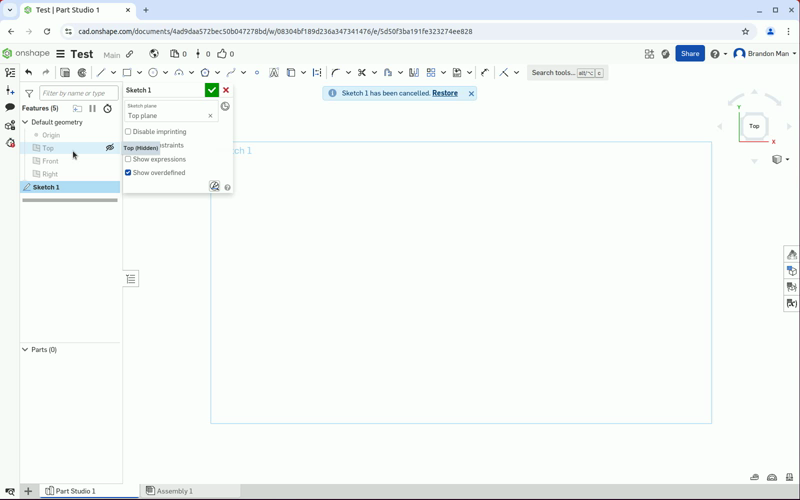
mouse_move(73, 352)
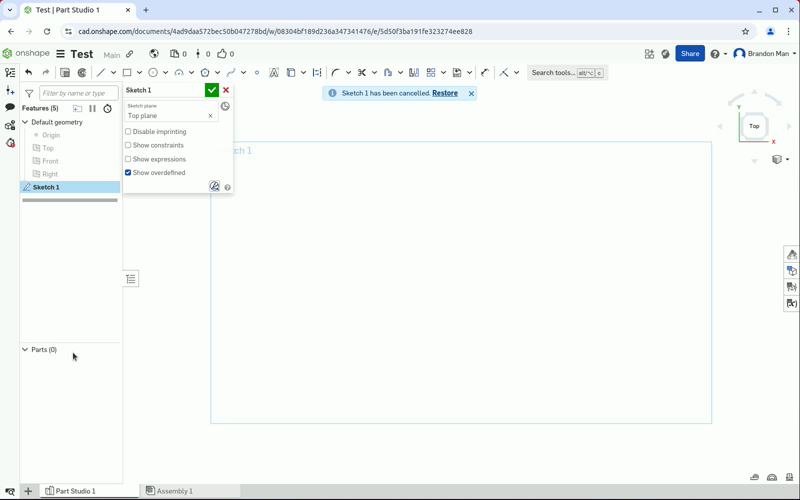
key(y)
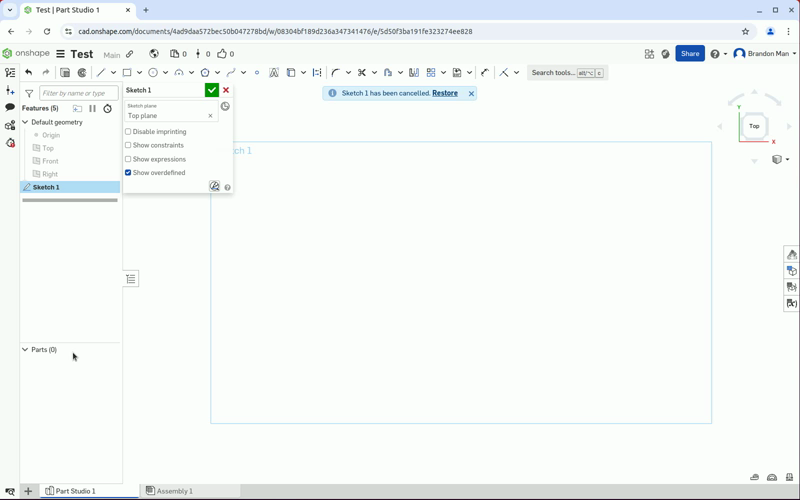
key(l)
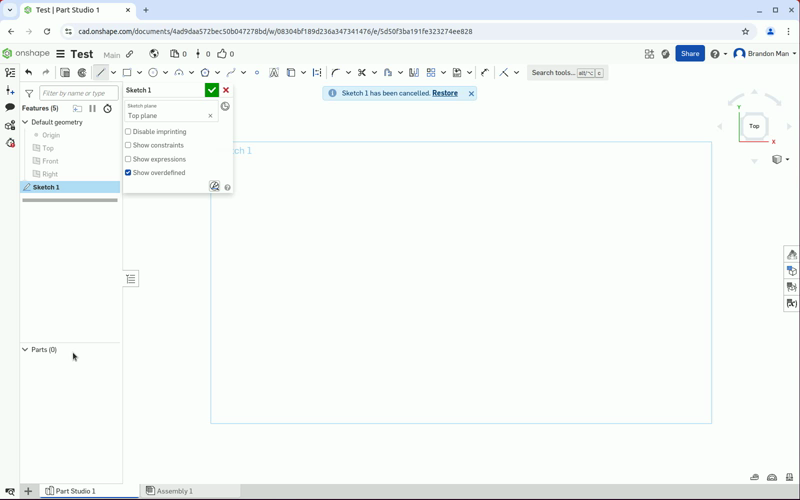
key_down(shift)
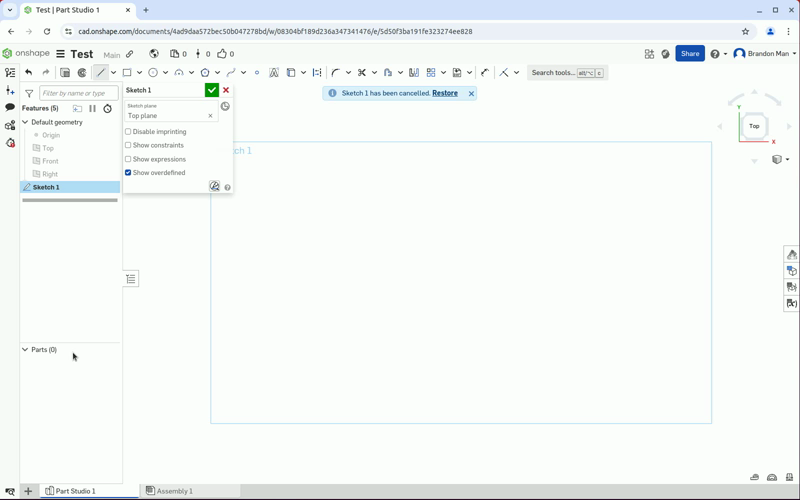
mouse_move(364, 309)
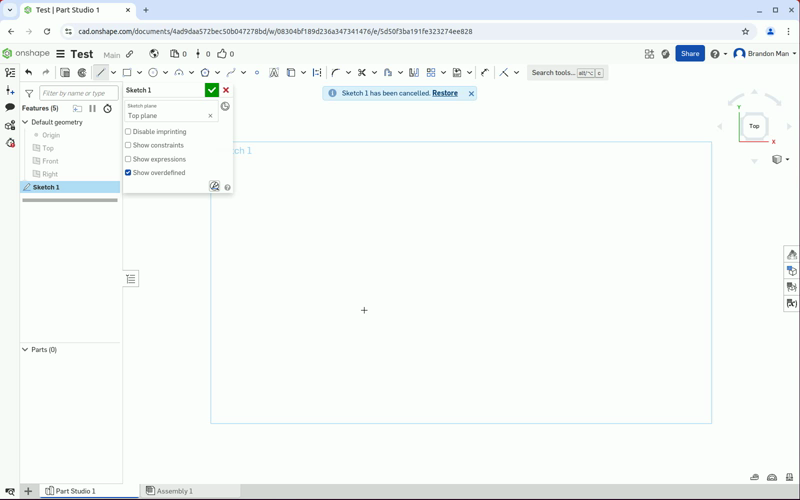
click(364, 309)
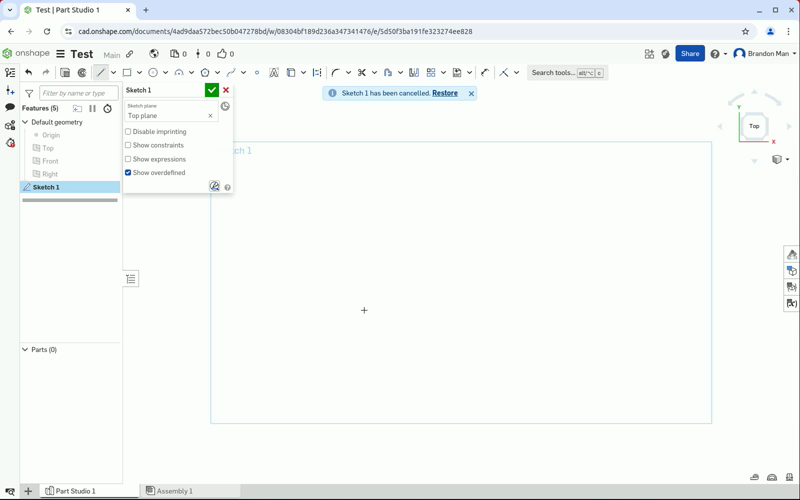
key_up(shift)
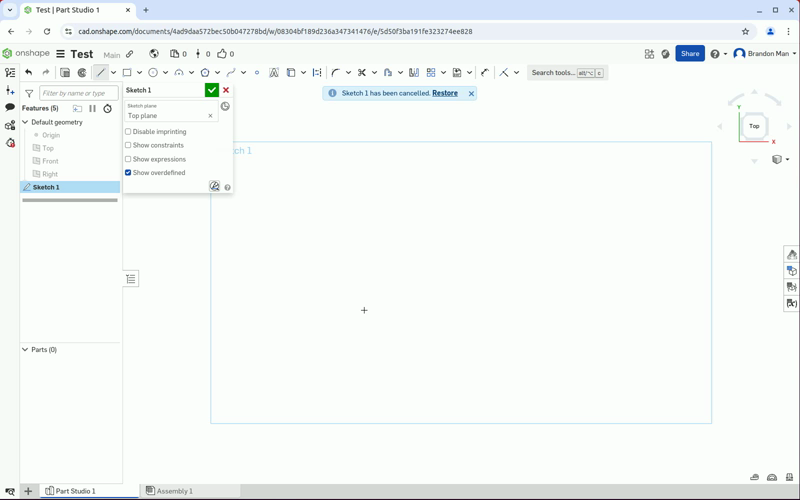
key_down(shift)
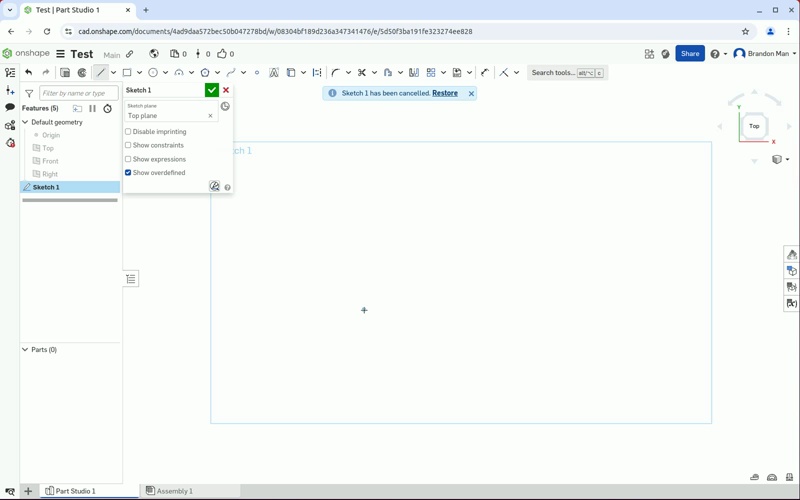
mouse_move(555, 309)
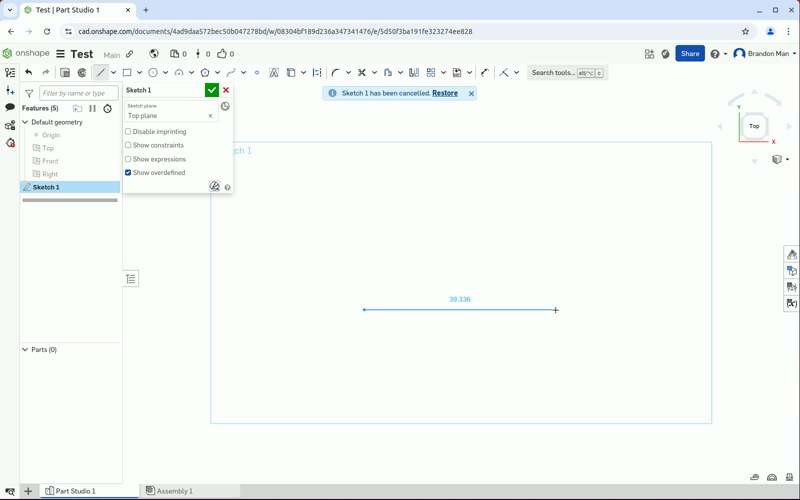
click(555, 309)
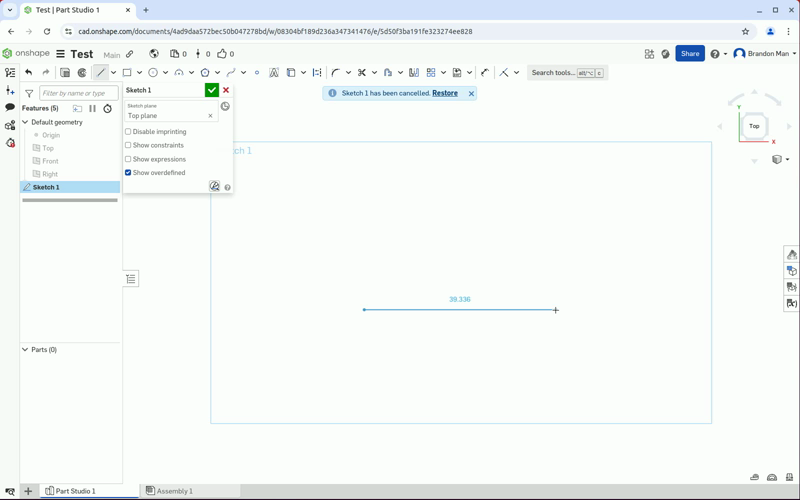
key_up(shift)
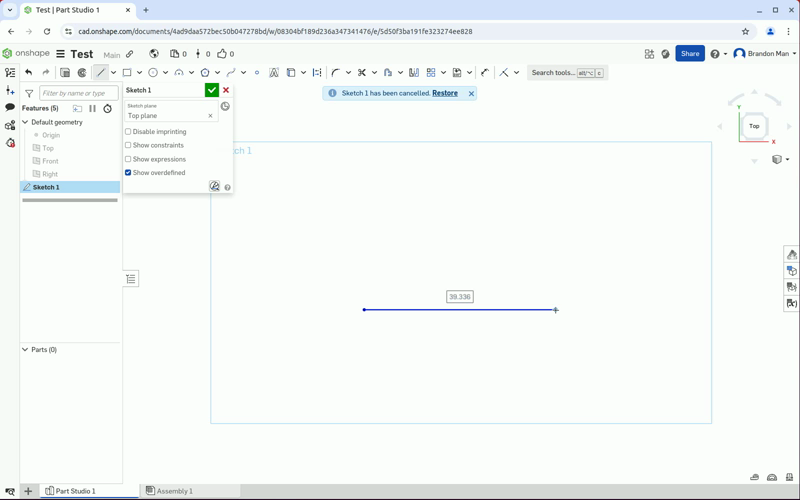
key_down(shift)
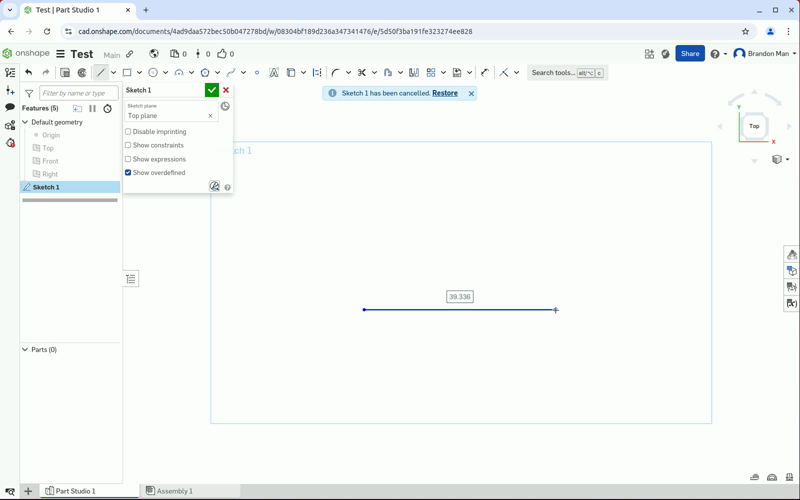
mouse_move(585, 309)
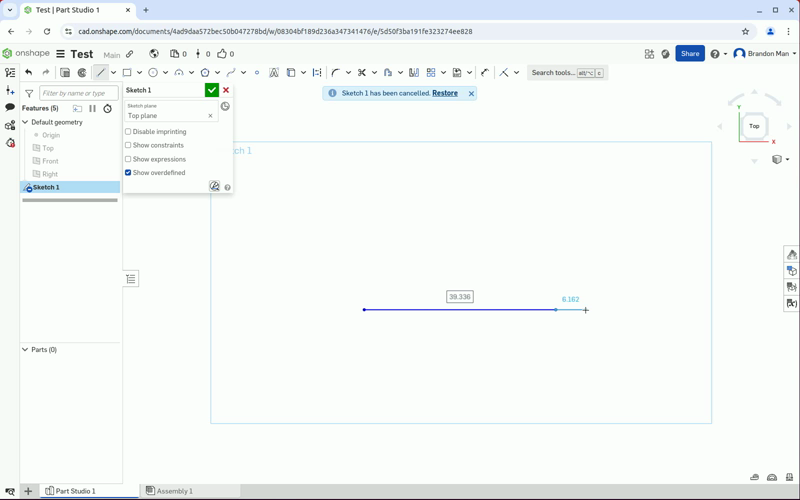
mouse_move(555, 255)
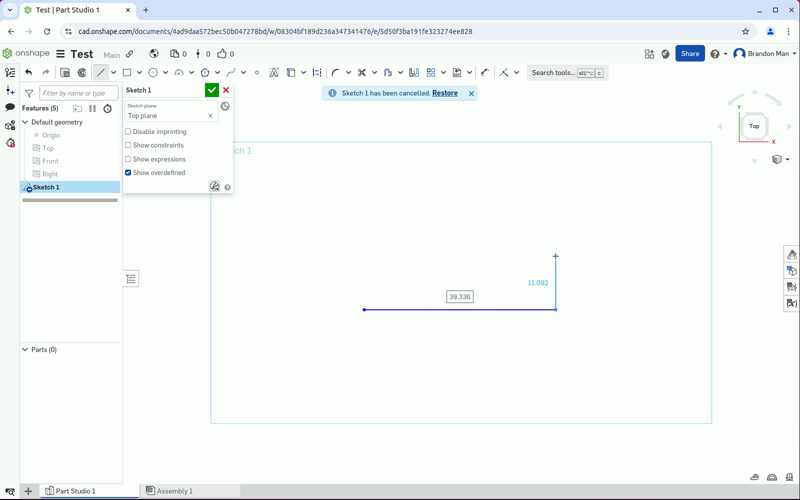
click(555, 255)
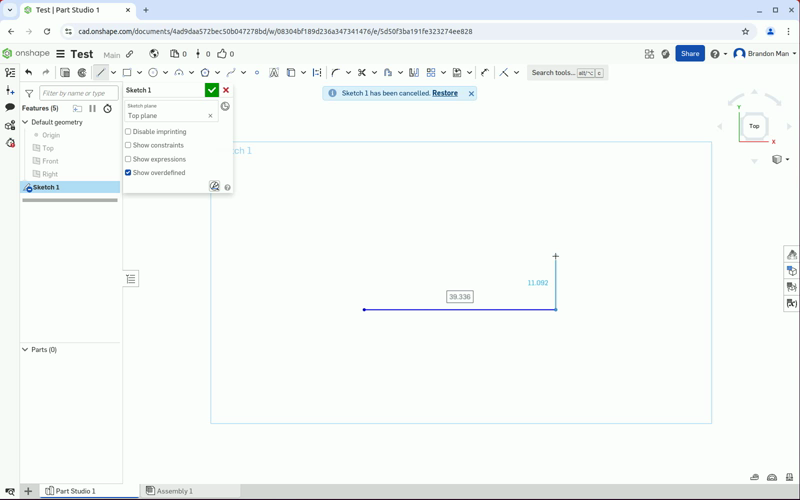
key_up(shift)
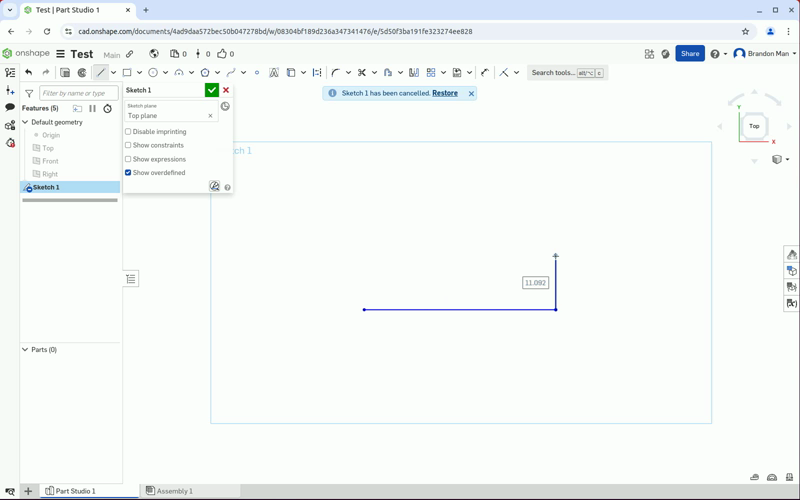
key_down(shift)
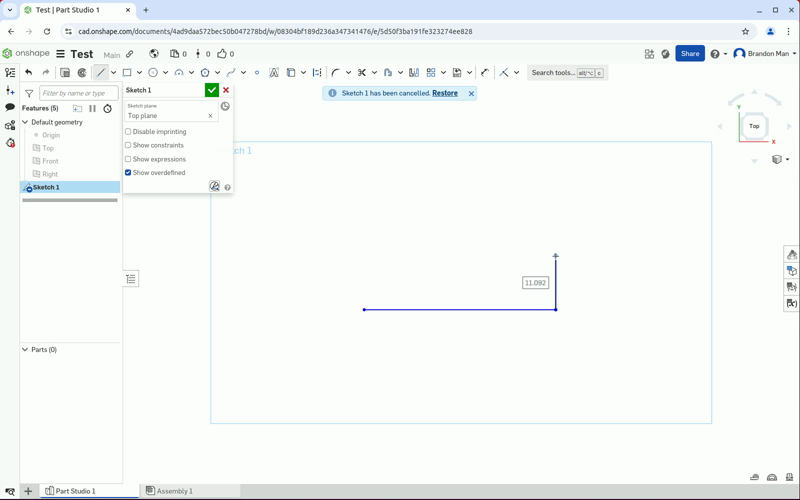
mouse_move(364, 255)
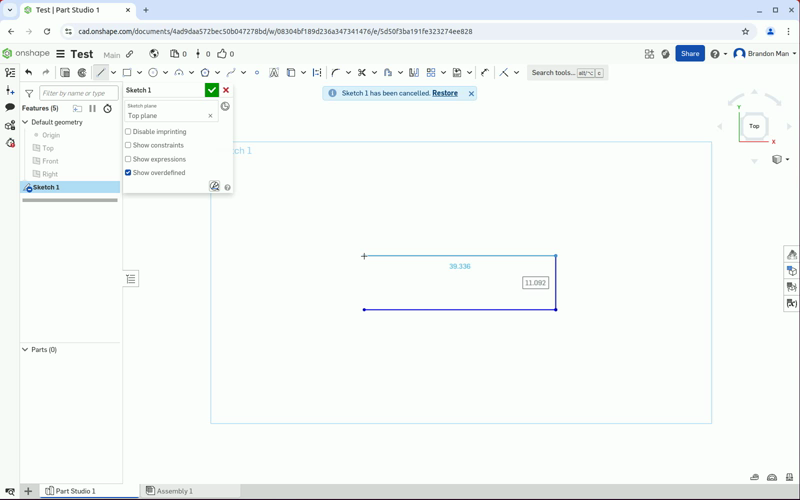
click(364, 255)
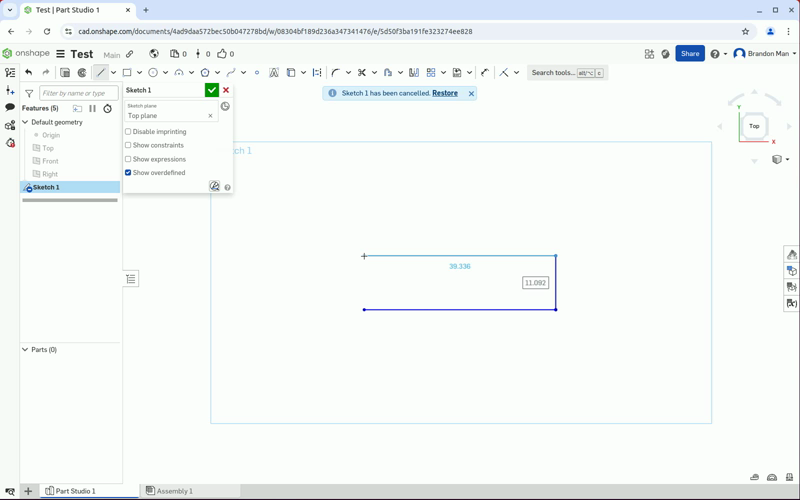
key_up(shift)
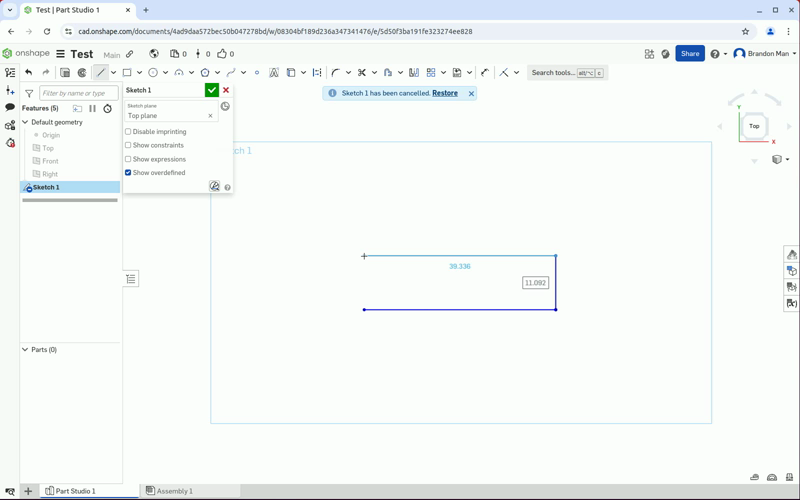
mouse_move(394, 255)
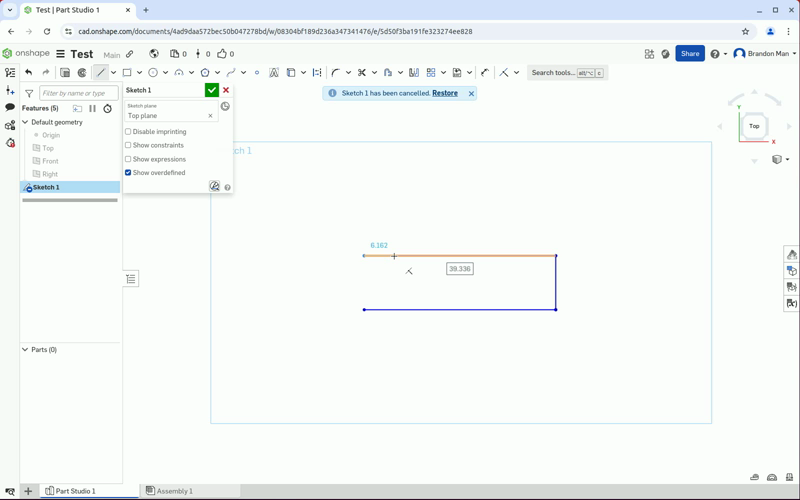
key_down(shift)
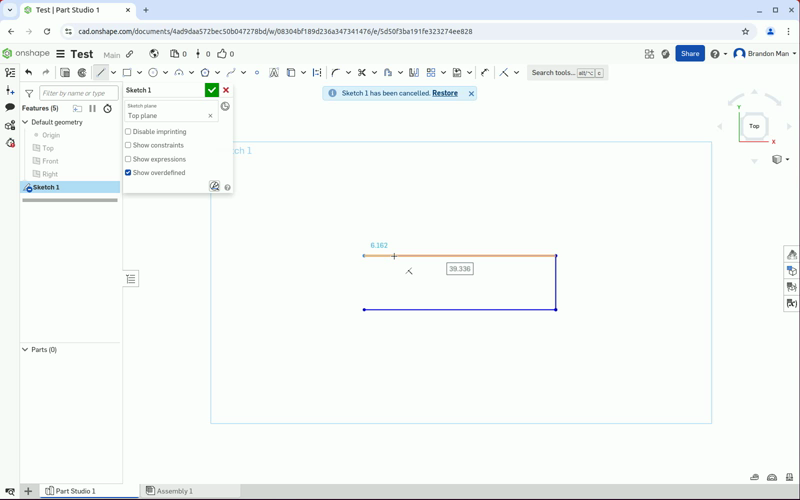
mouse_move(364, 309)
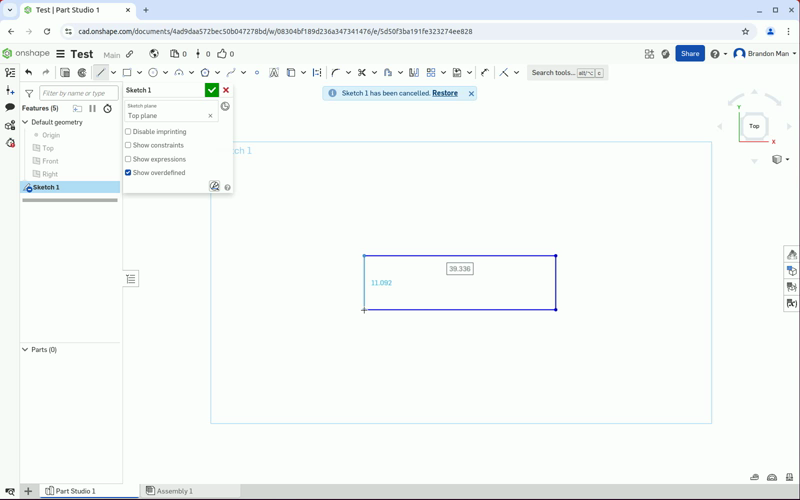
key_up(shift)
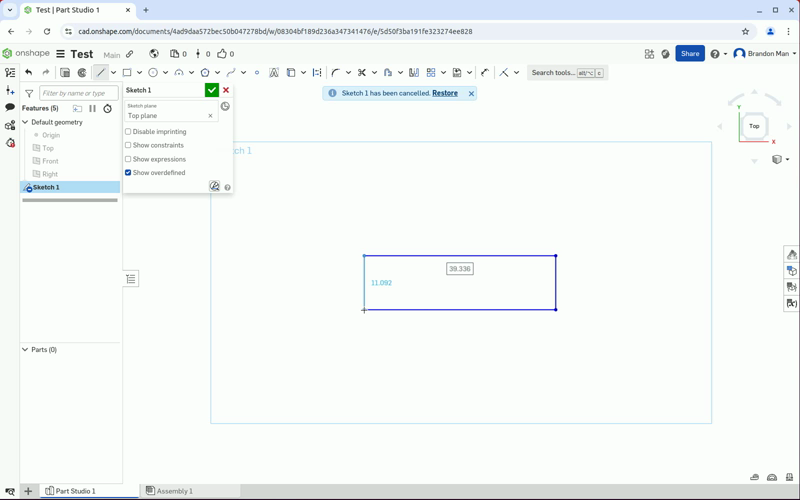
click(364, 309)
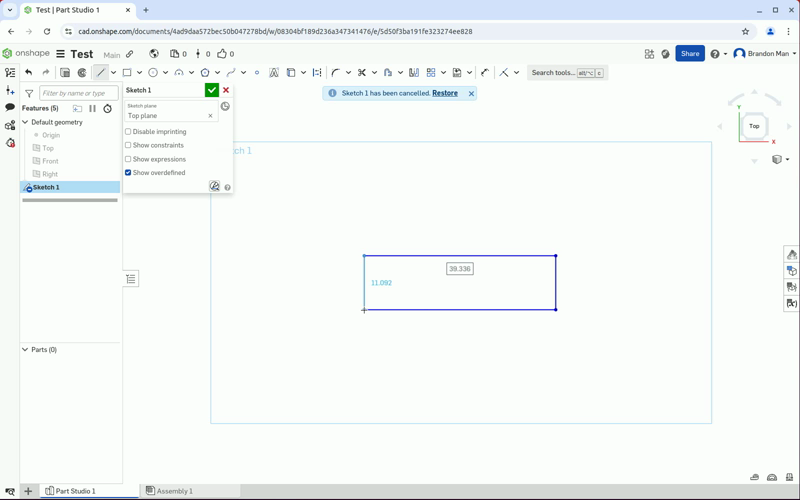
key(esc)
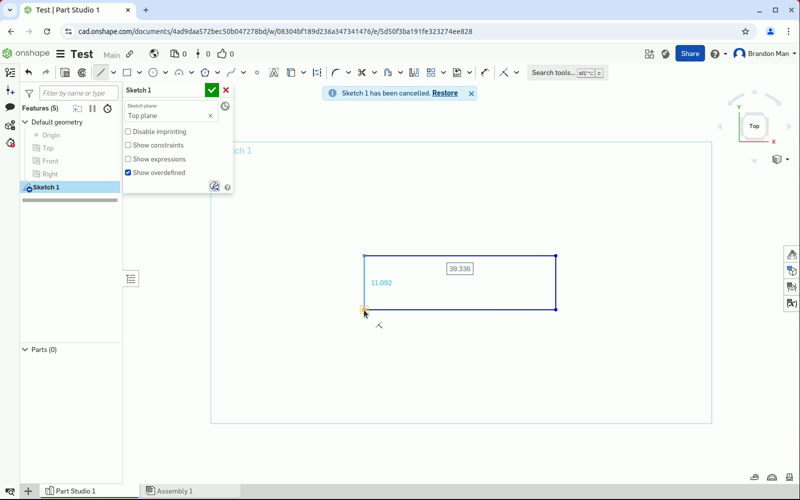
key(l)
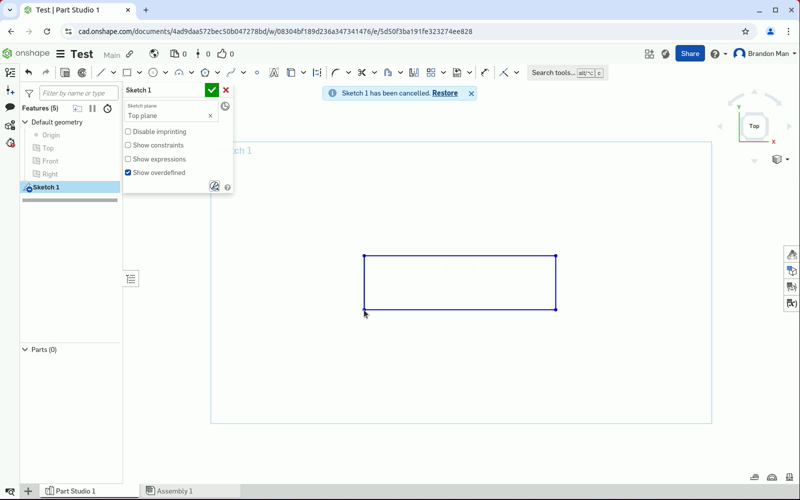
key_down(shift)
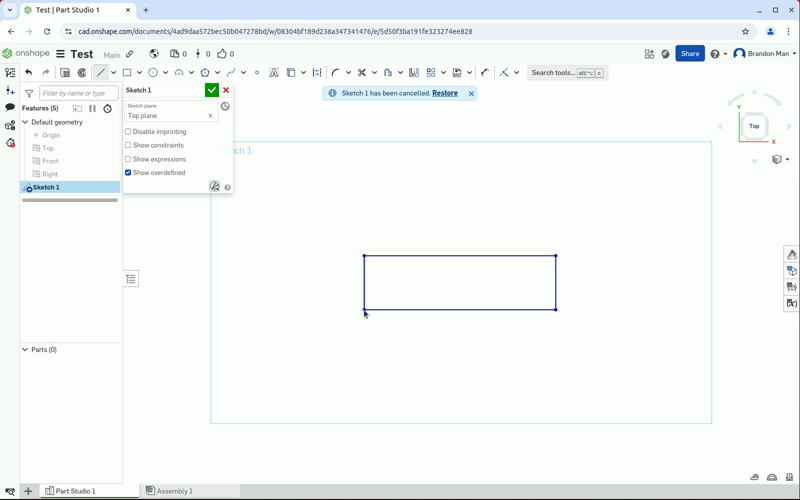
mouse_move(453, 281)
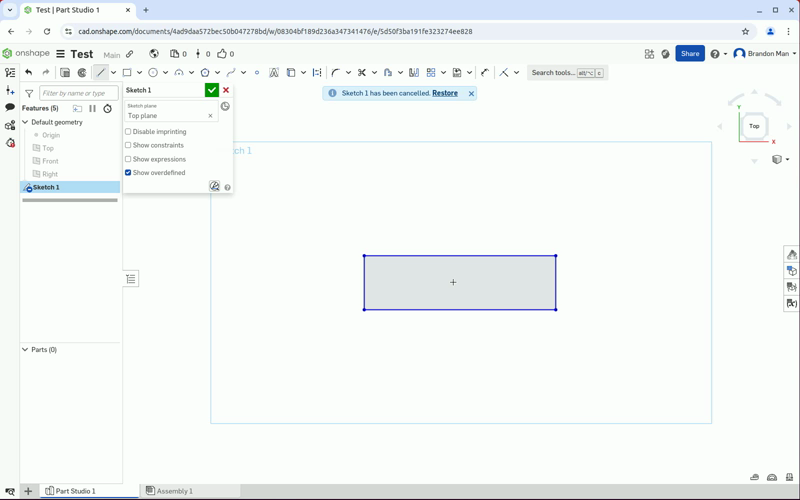
click(453, 281)
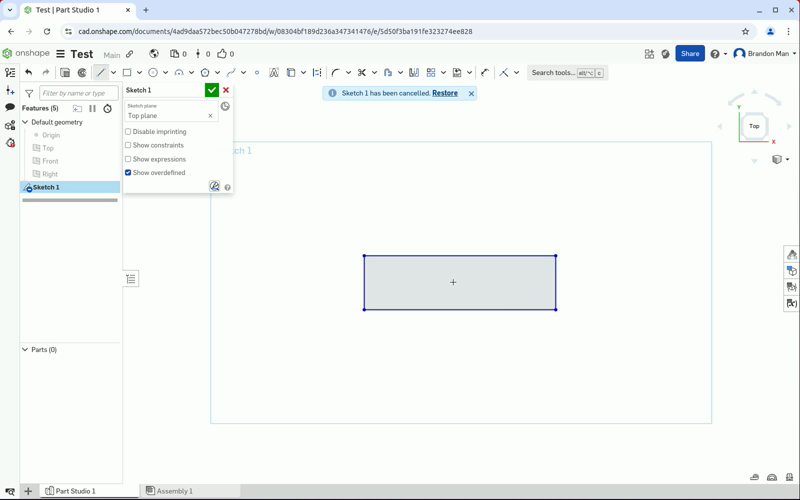
key_up(shift)
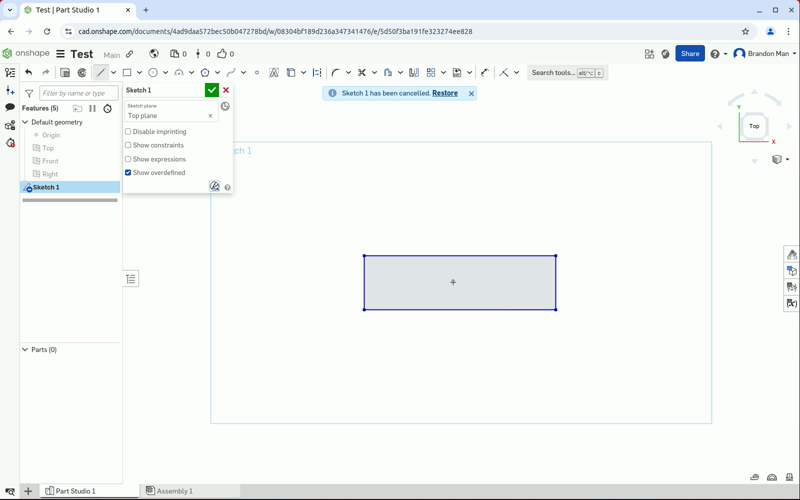
key_down(shift)
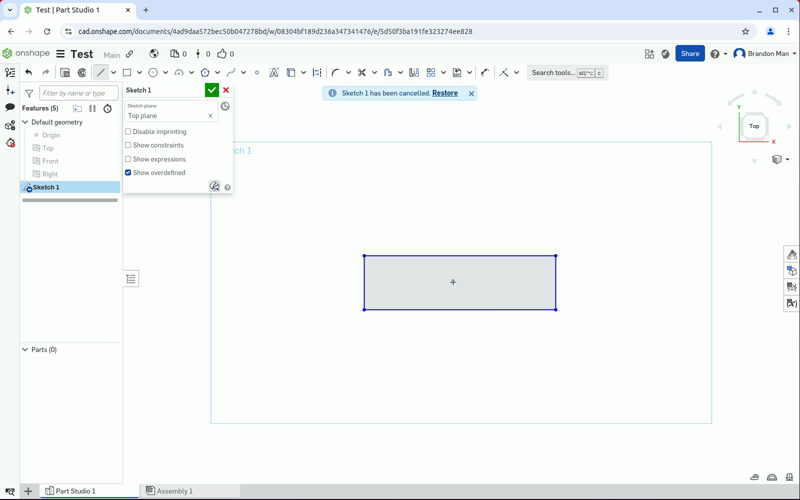
mouse_move(483, 281)
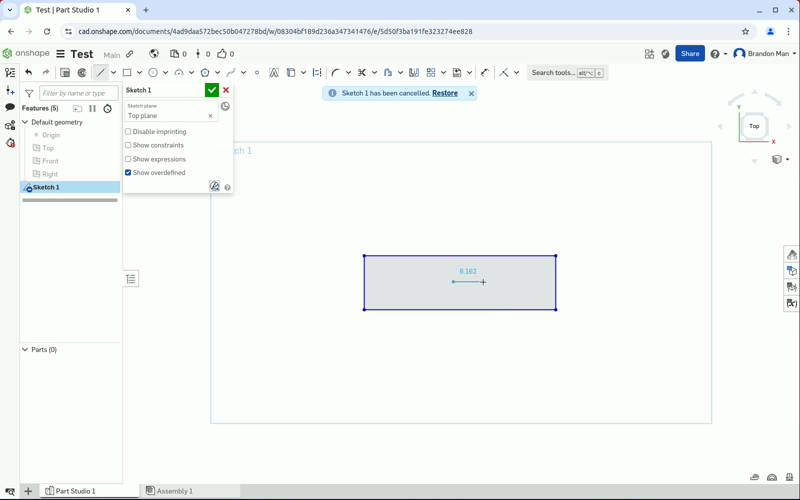
mouse_move(457, 289)
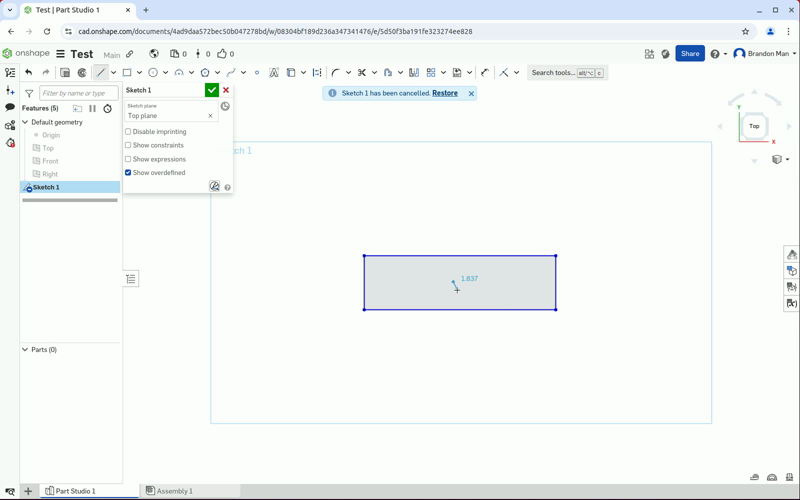
click(457, 289)
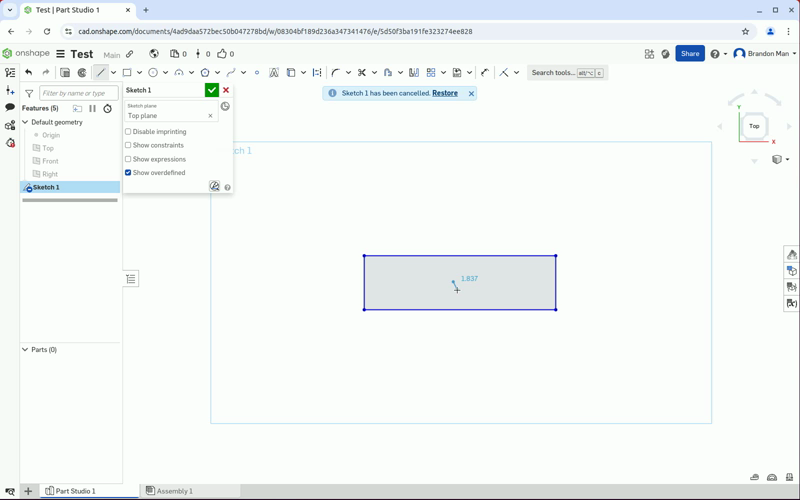
key_up(shift)
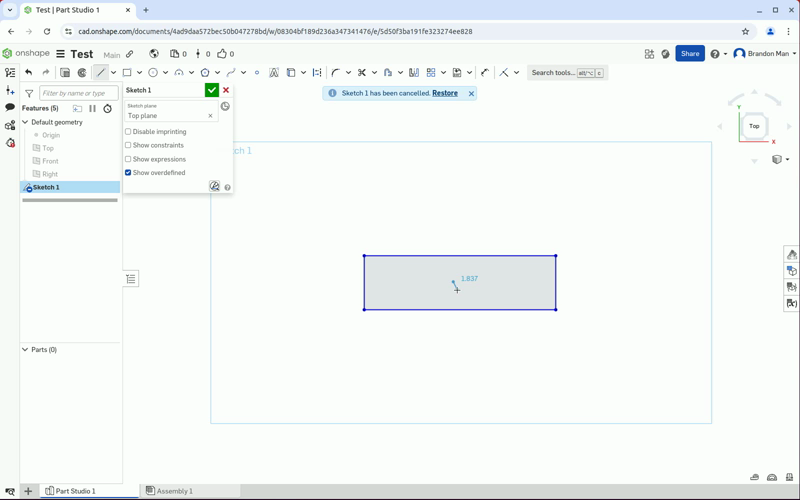
key_down(shift)
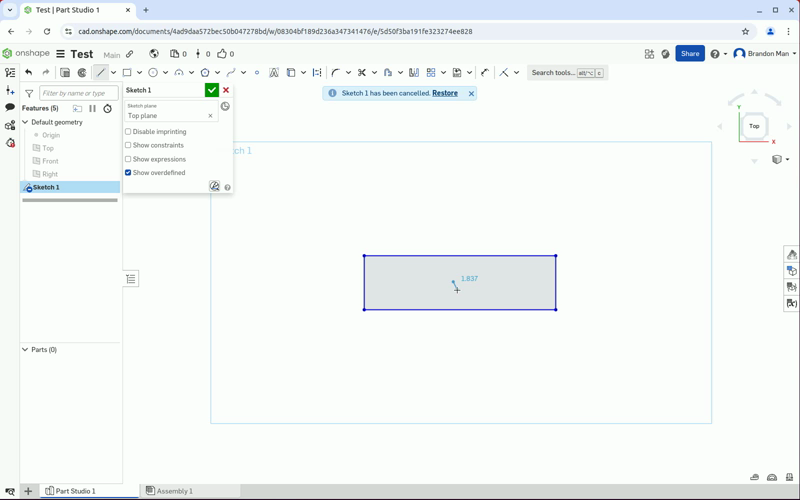
mouse_move(487, 289)
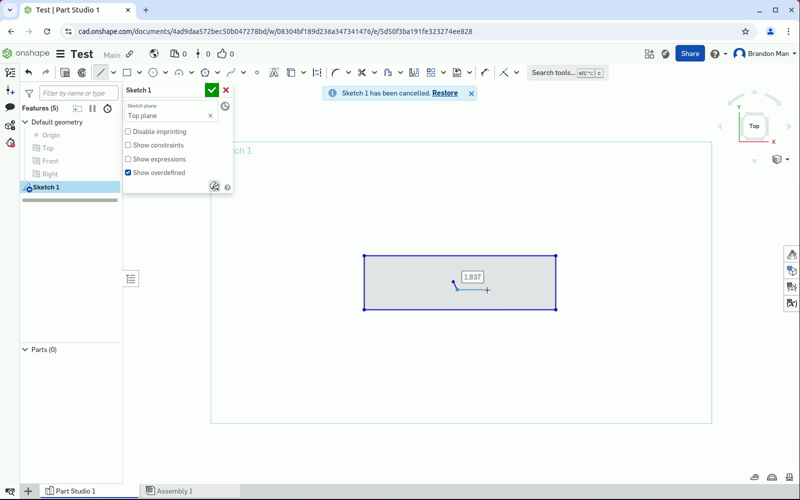
mouse_move(463, 289)
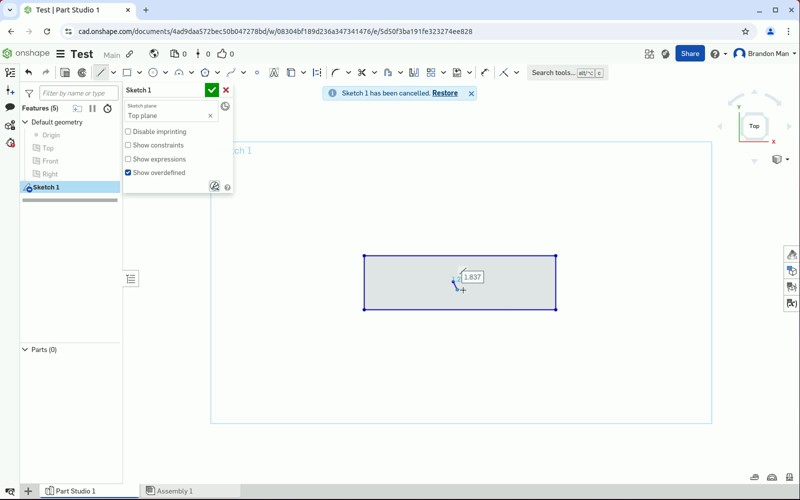
scroll(6)
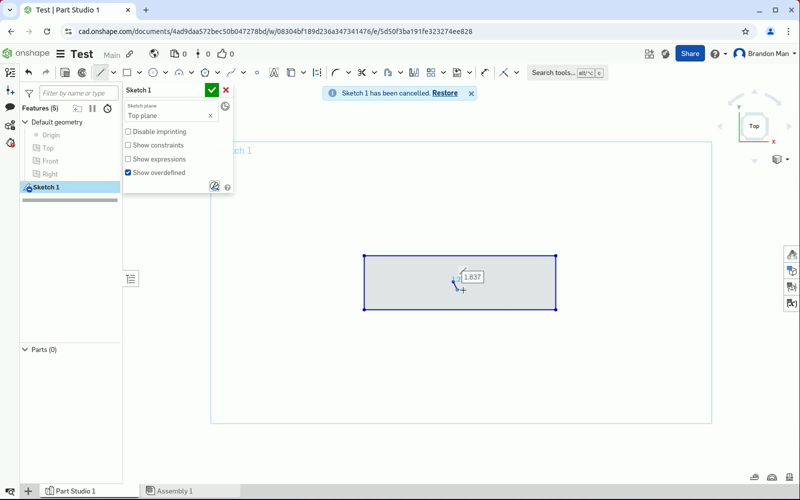
scroll(6)
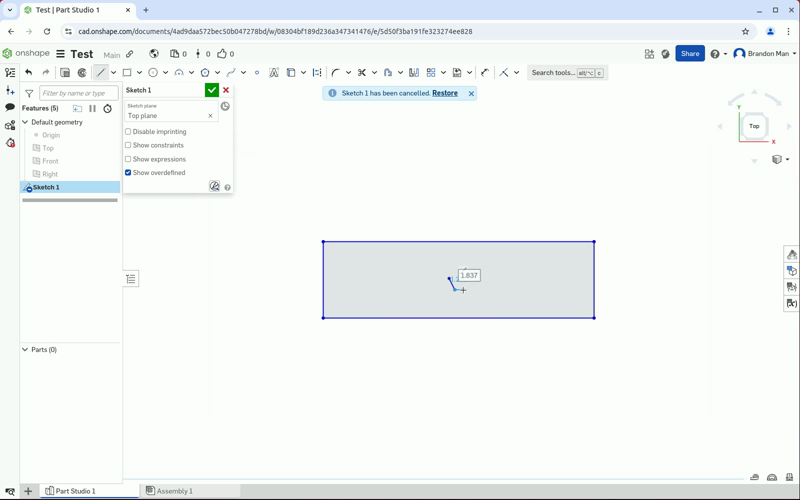
scroll(6)
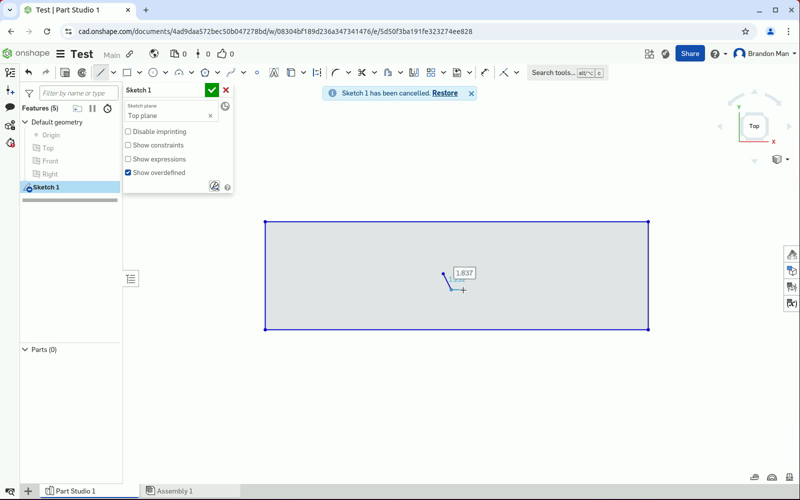
scroll(6)
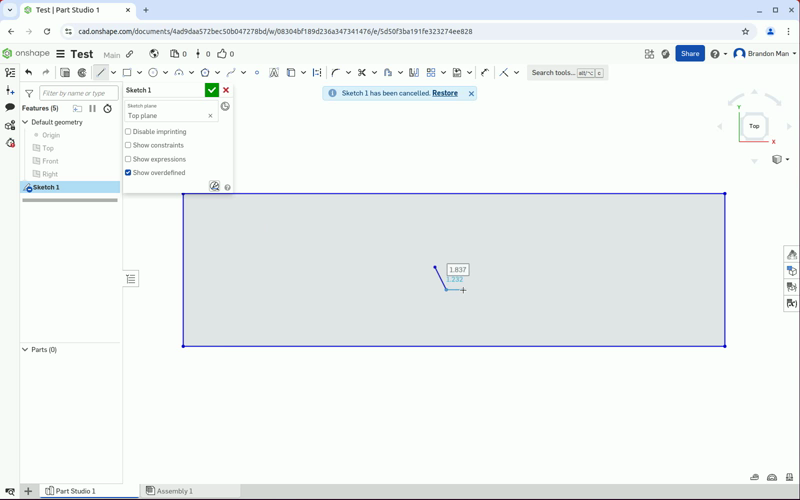
scroll(6)
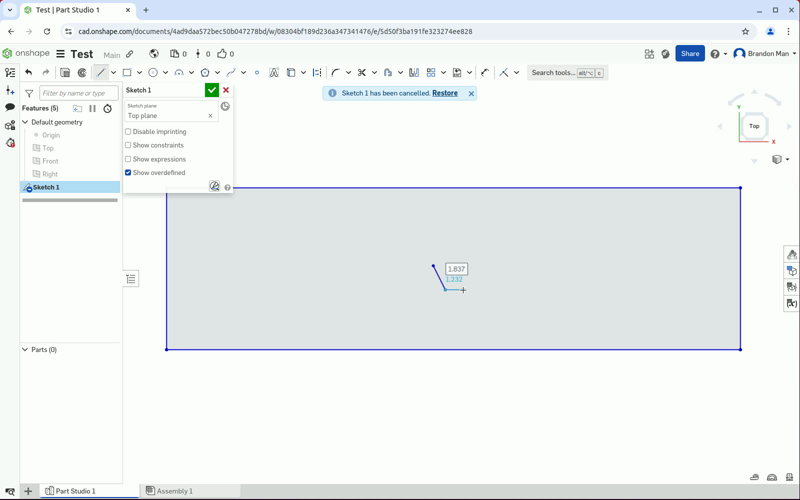
scroll(6)
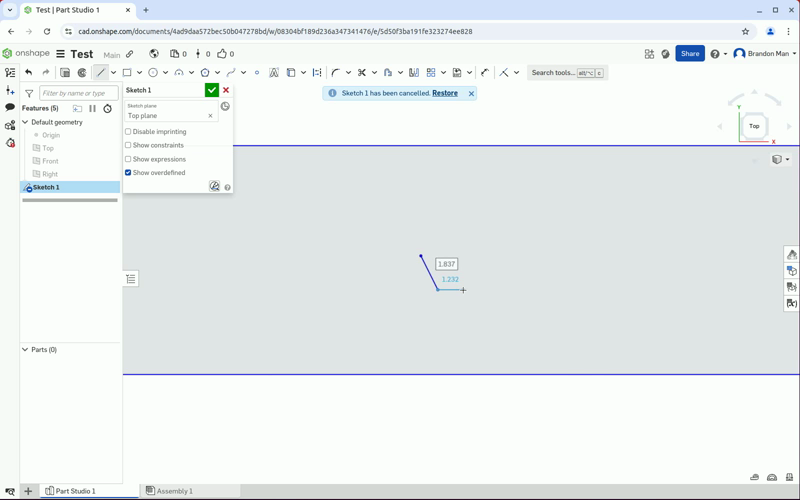
scroll(6)
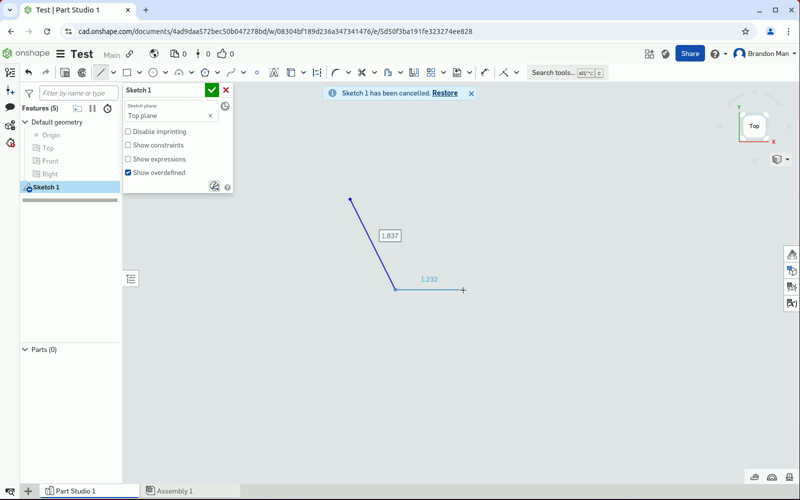
click(463, 289)
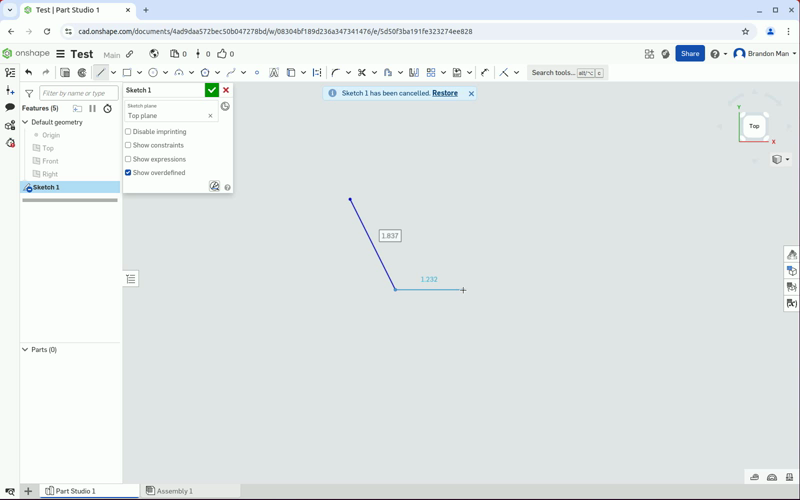
scroll(-6)
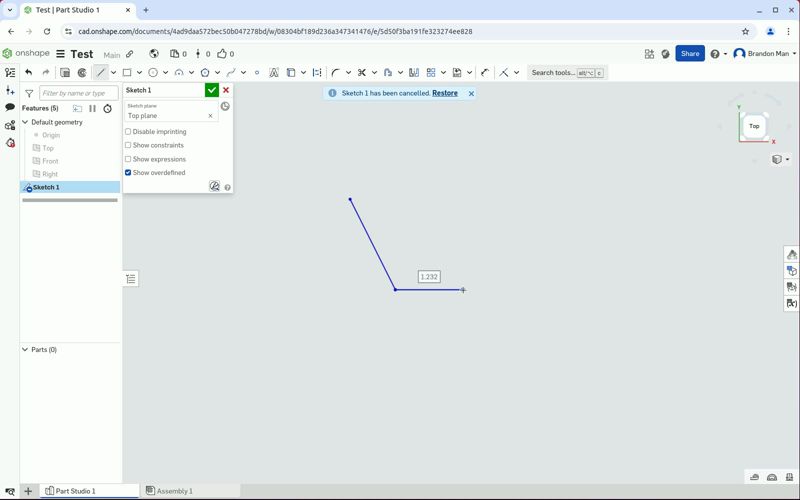
scroll(-6)
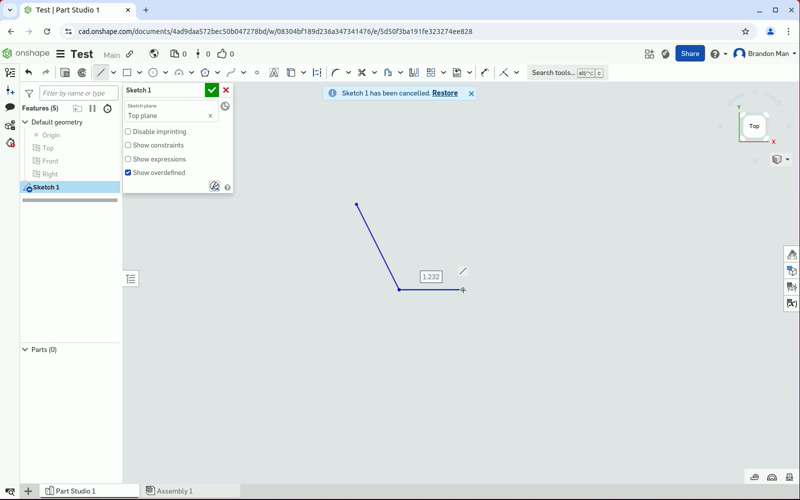
scroll(-6)
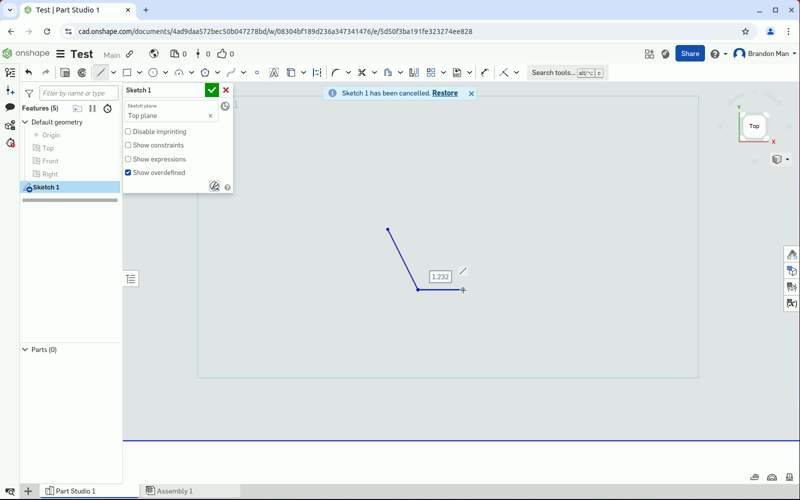
scroll(-6)
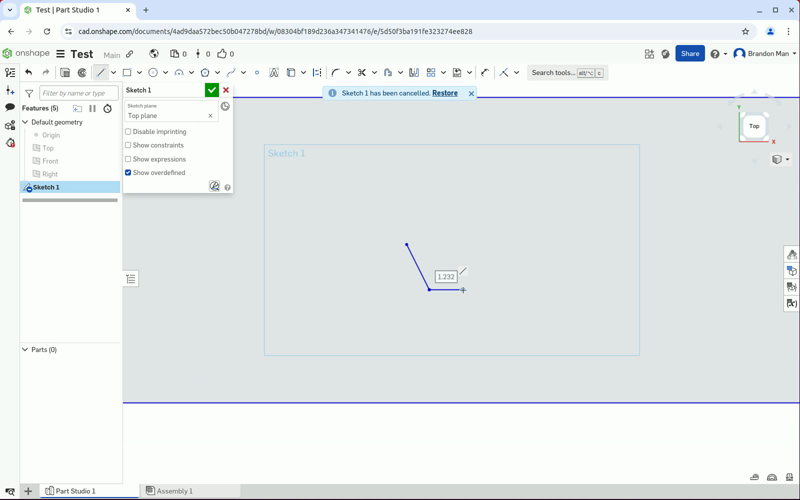
scroll(-6)
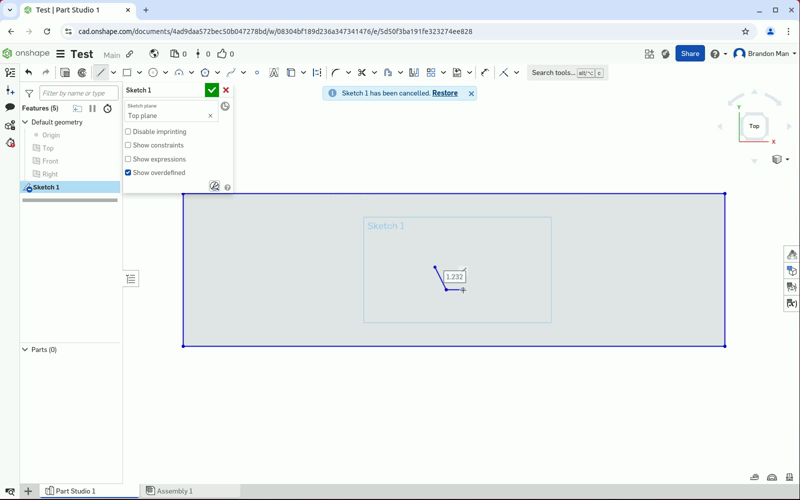
scroll(-6)
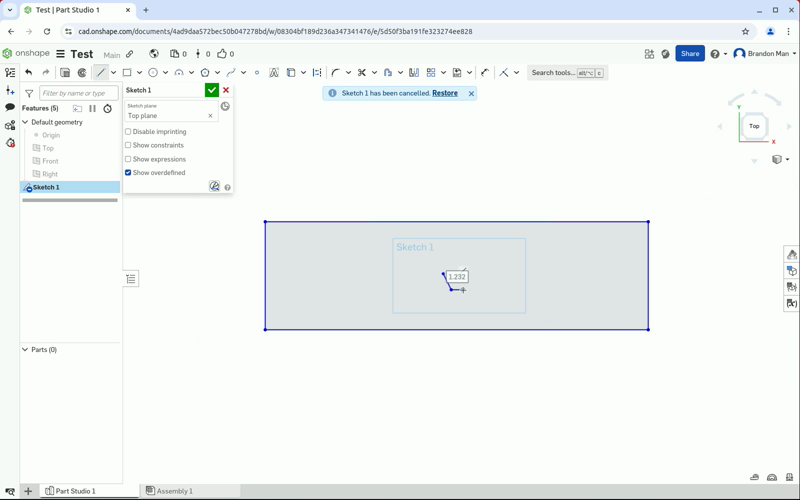
scroll(-6)
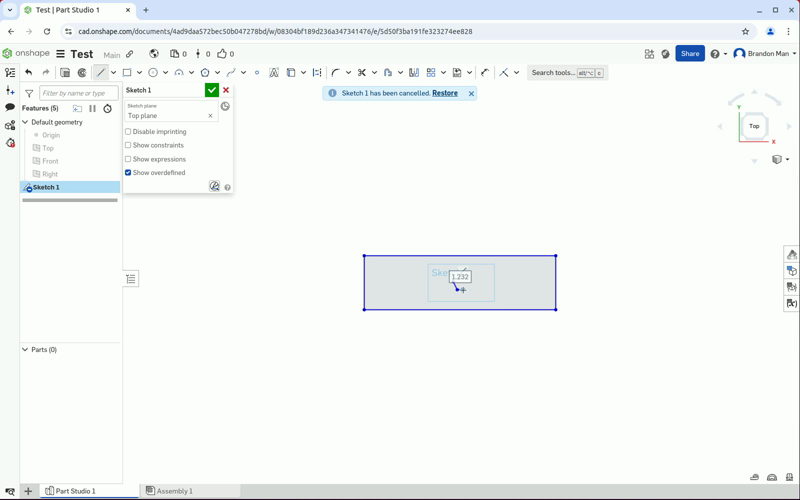
key_up(shift)
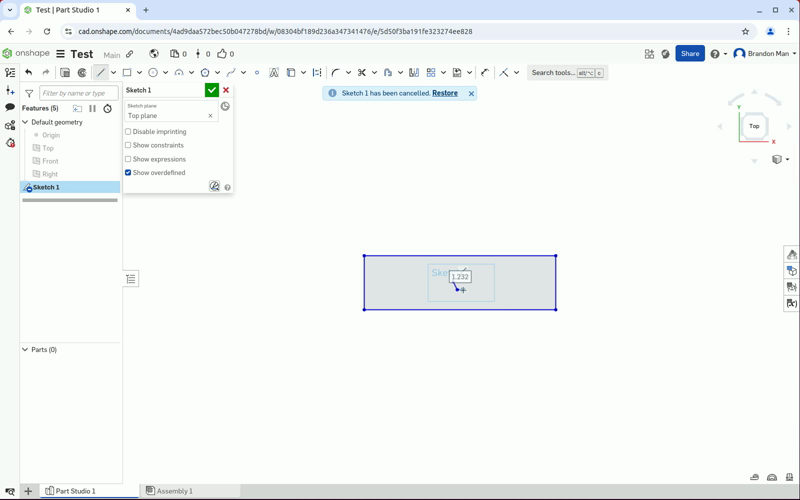
key_down(shift)
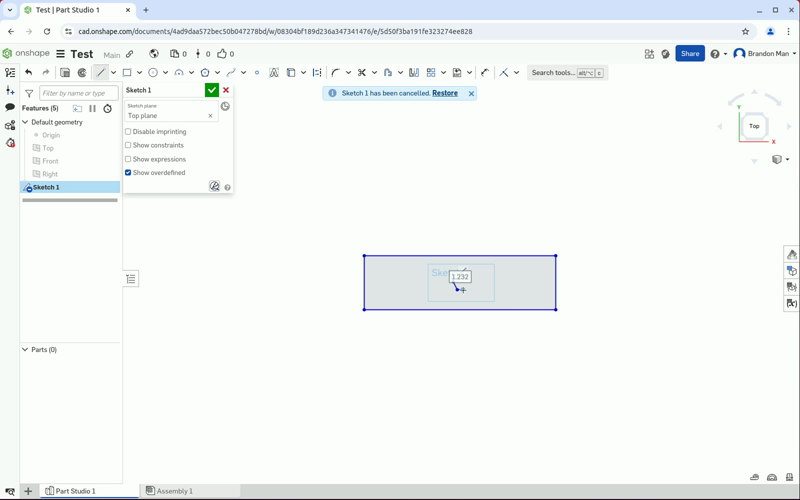
mouse_move(493, 289)
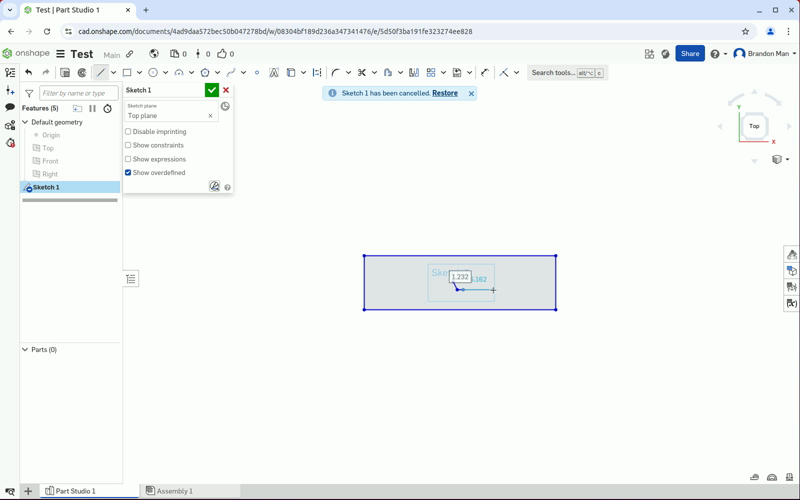
mouse_move(467, 281)
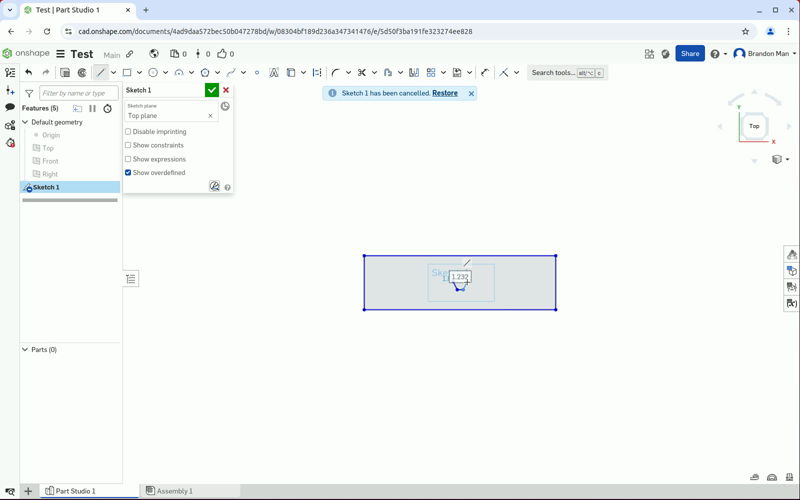
click(467, 281)
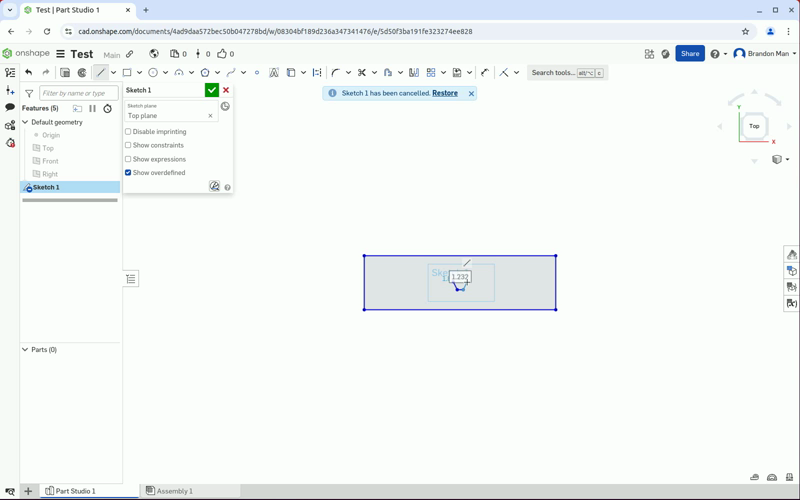
key_up(shift)
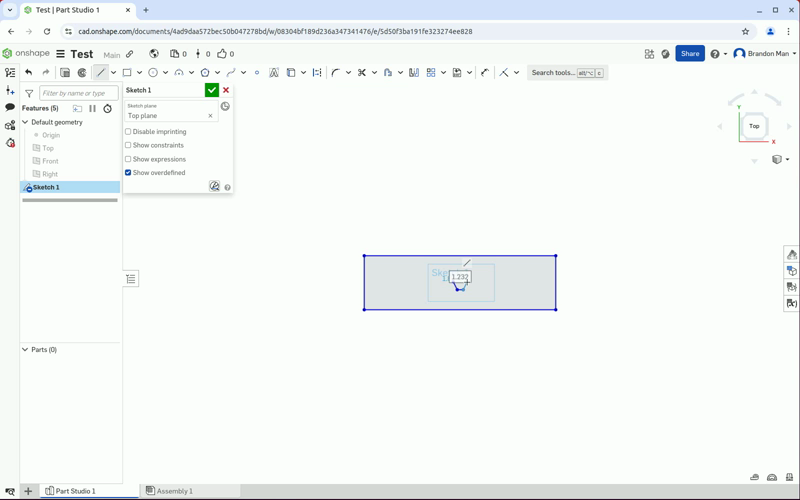
key_down(shift)
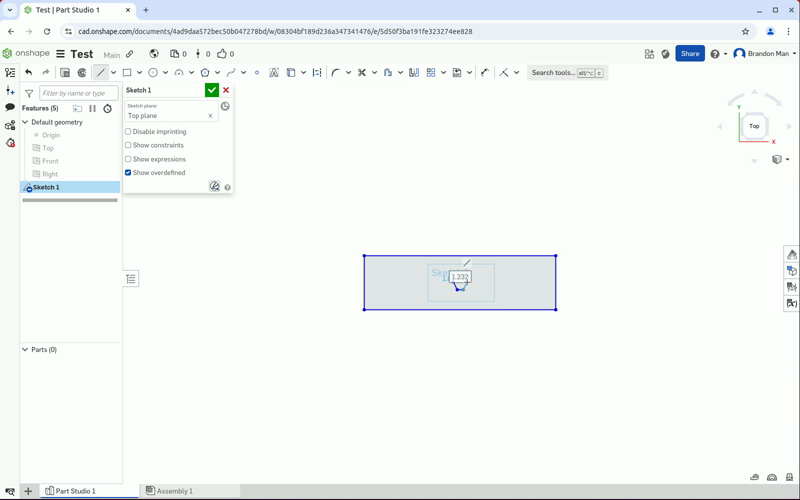
mouse_move(497, 281)
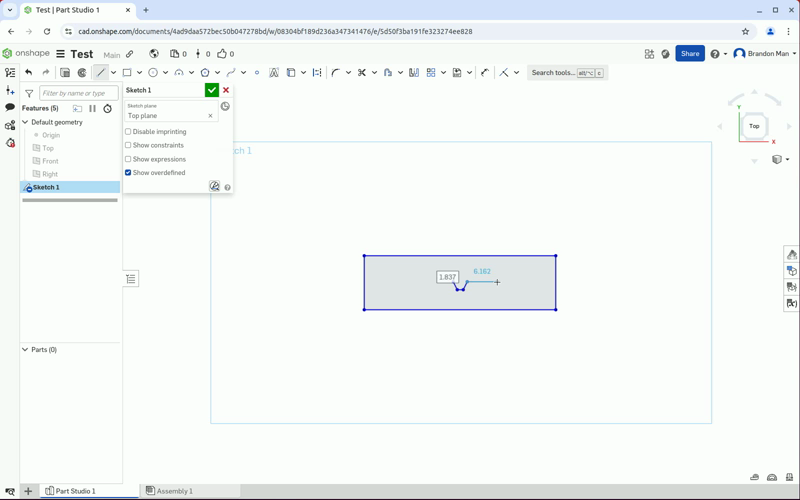
mouse_move(463, 275)
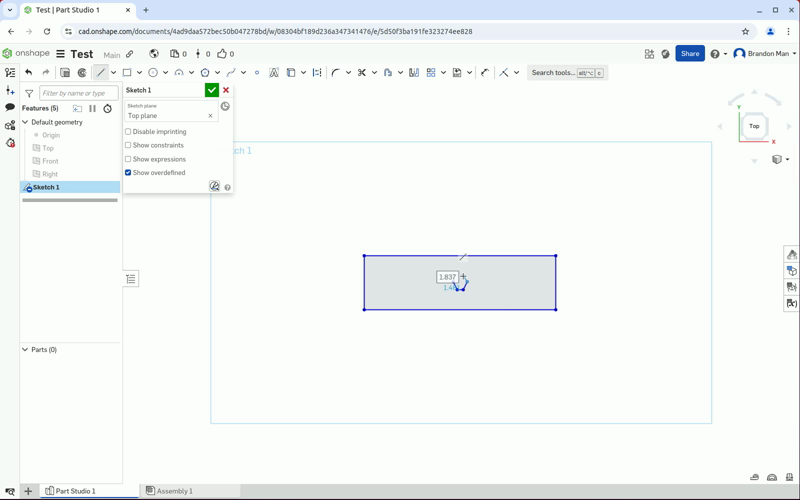
scroll(6)
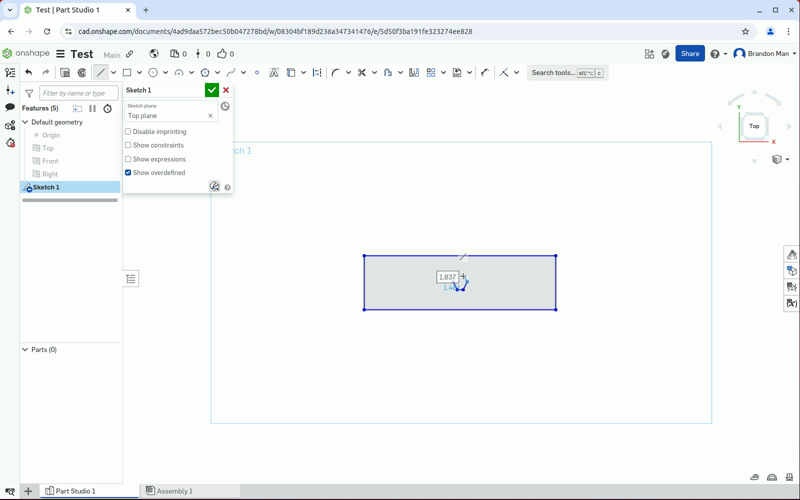
scroll(6)
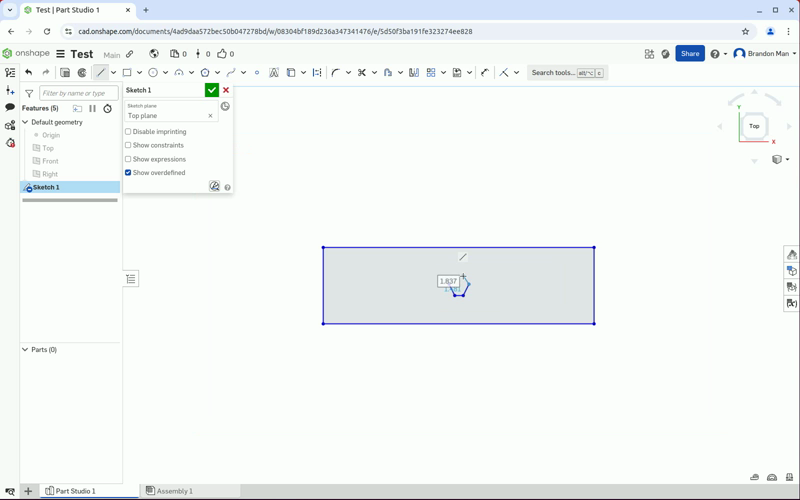
scroll(6)
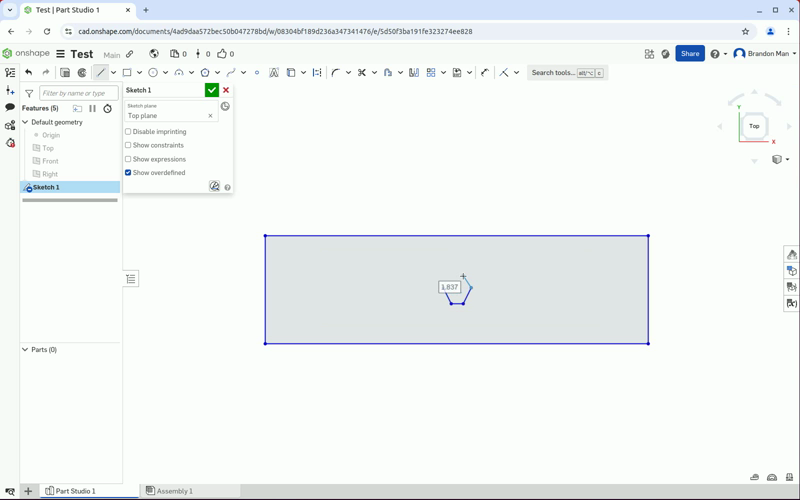
scroll(6)
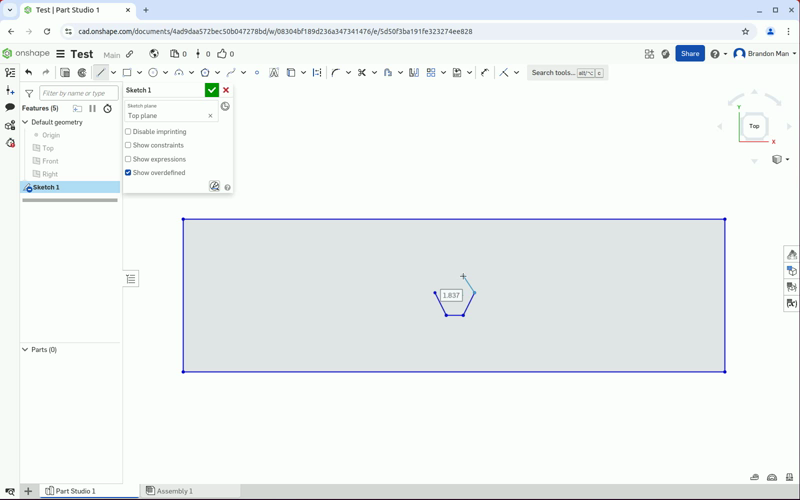
scroll(6)
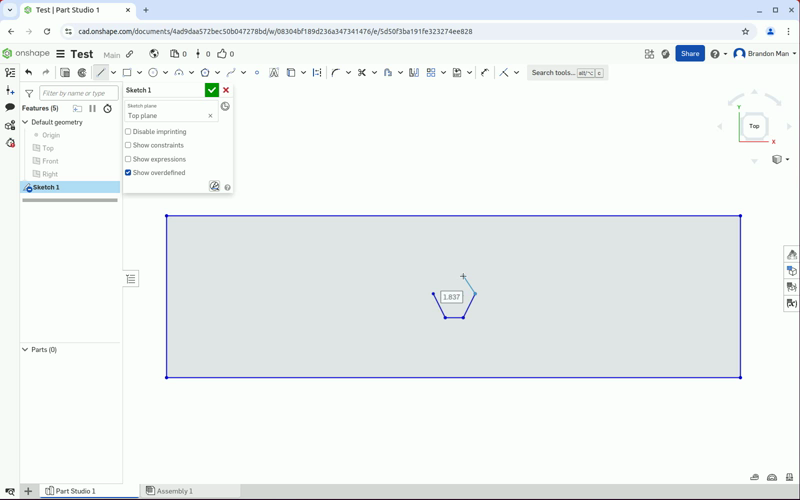
scroll(6)
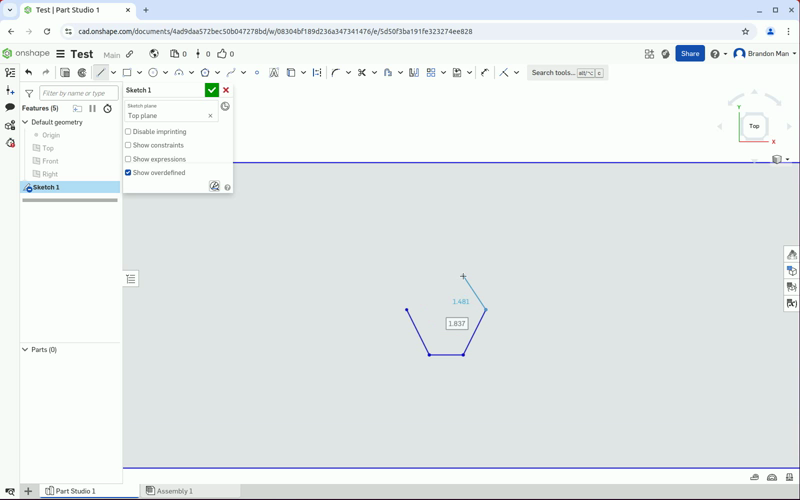
scroll(6)
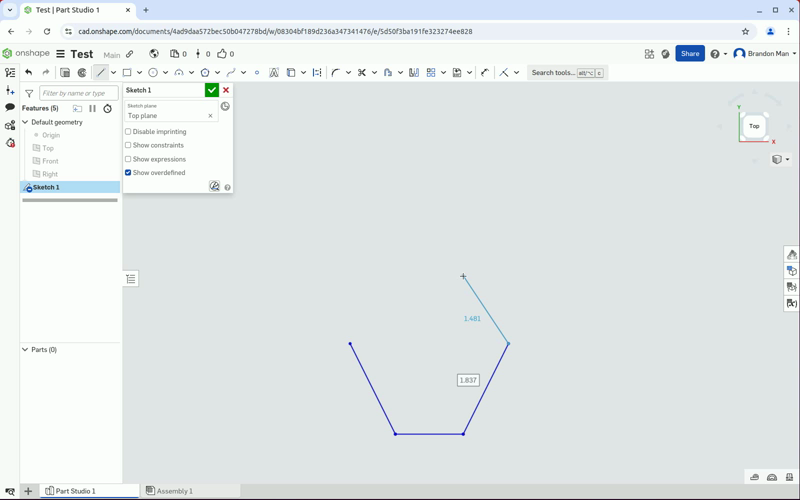
click(463, 275)
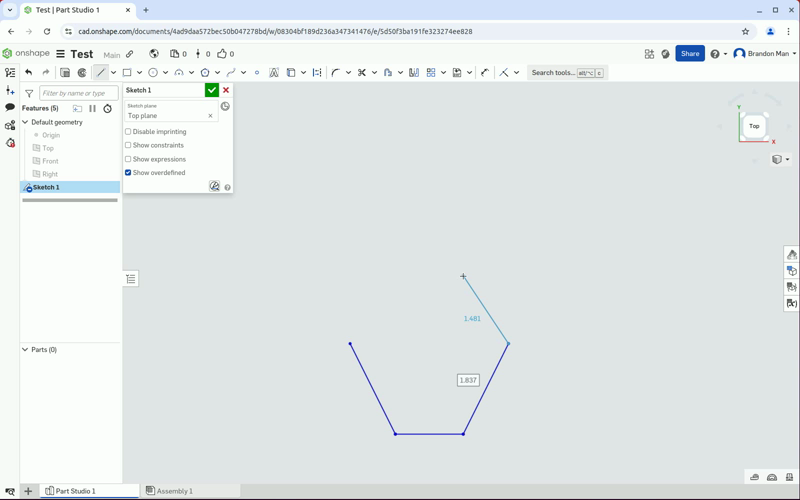
scroll(-6)
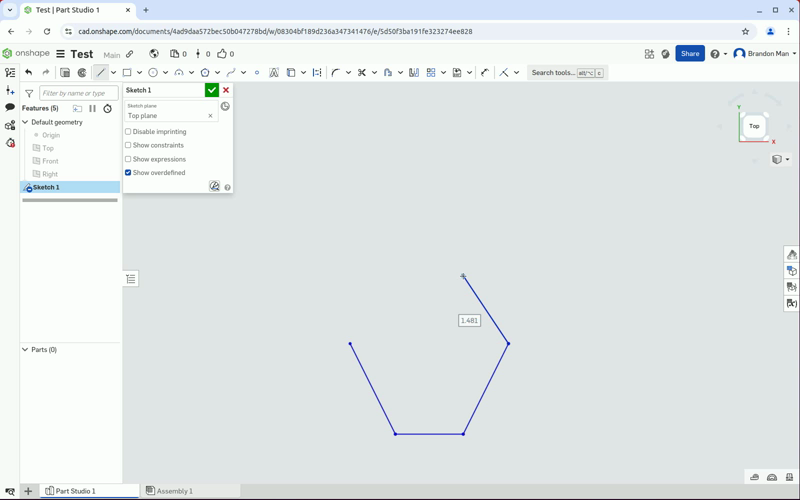
scroll(-6)
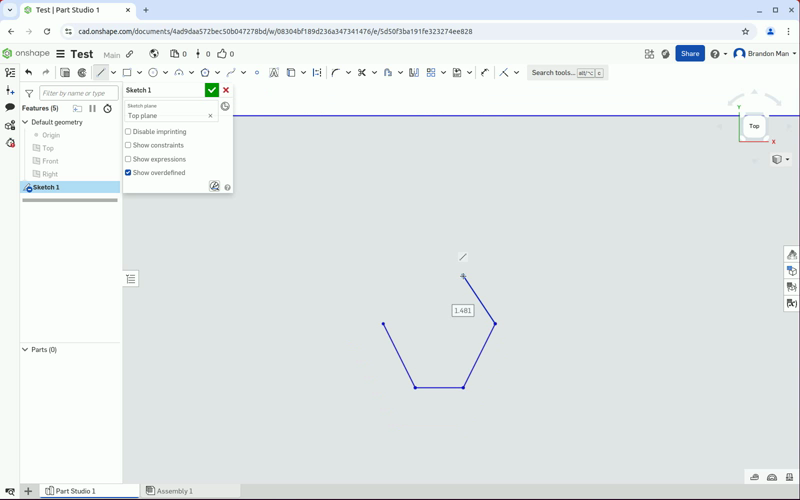
scroll(-6)
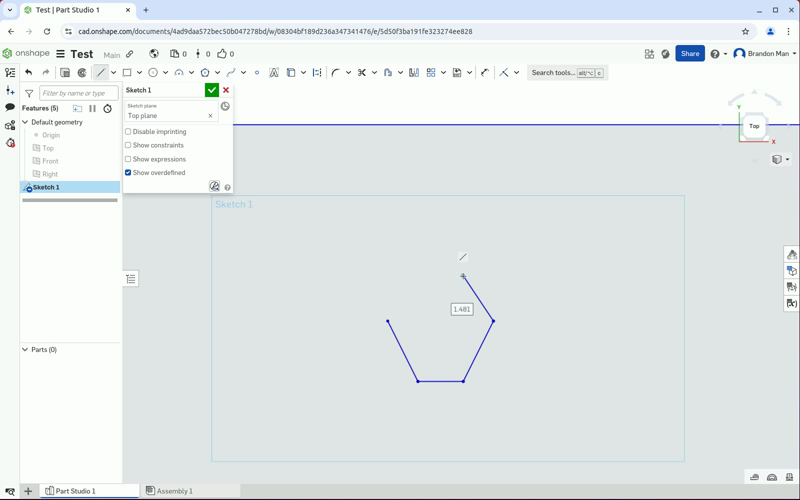
scroll(-6)
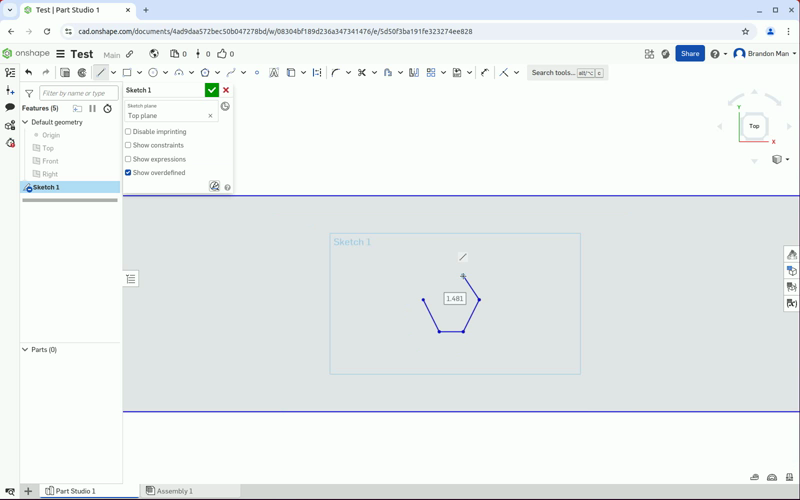
scroll(-6)
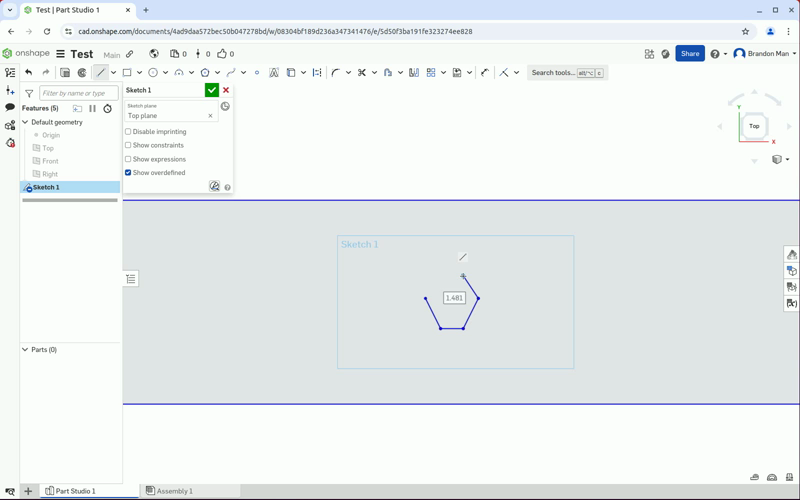
scroll(-6)
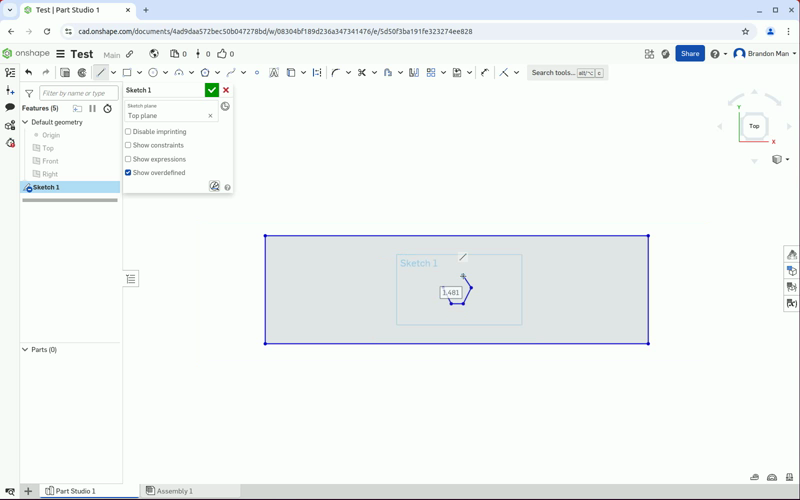
scroll(-6)
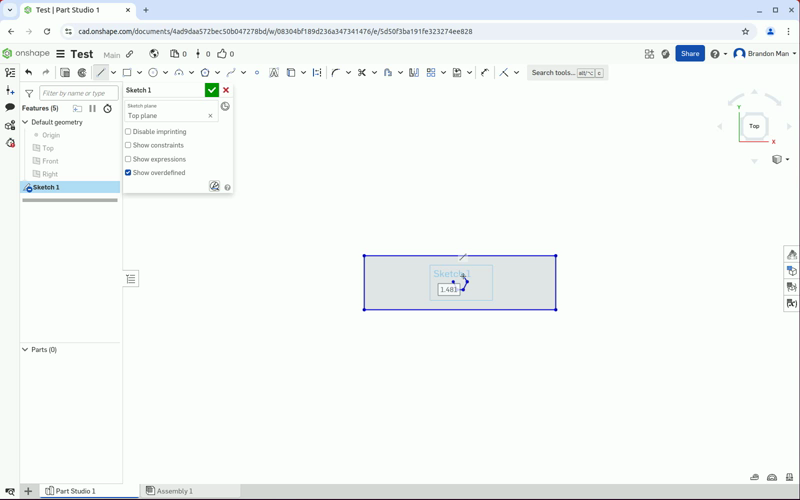
key_up(shift)
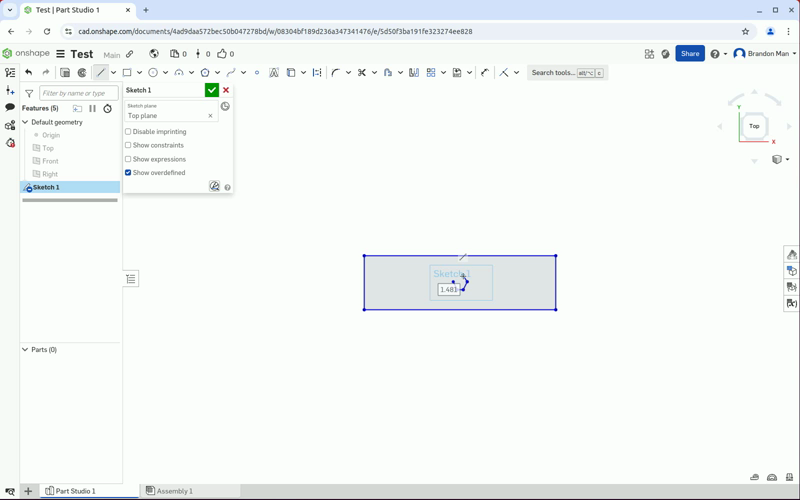
key_down(shift)
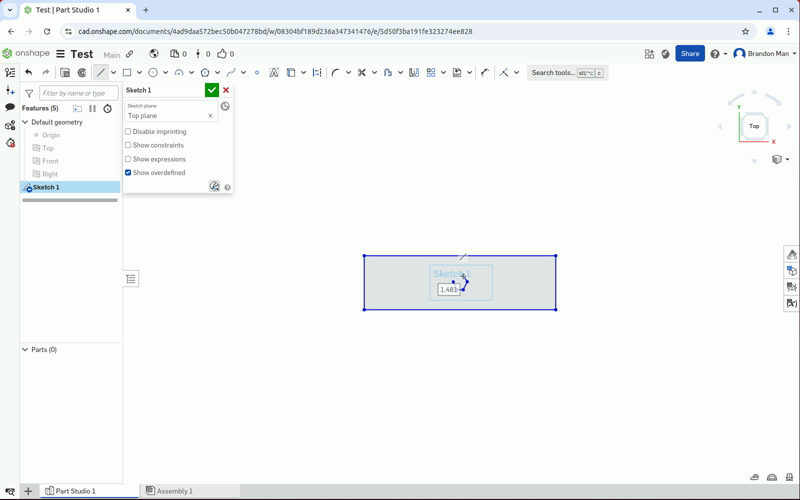
mouse_move(493, 275)
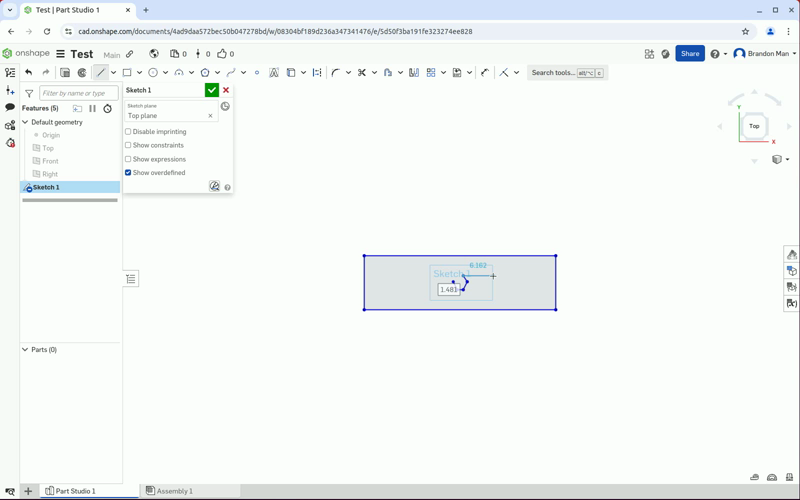
mouse_move(457, 275)
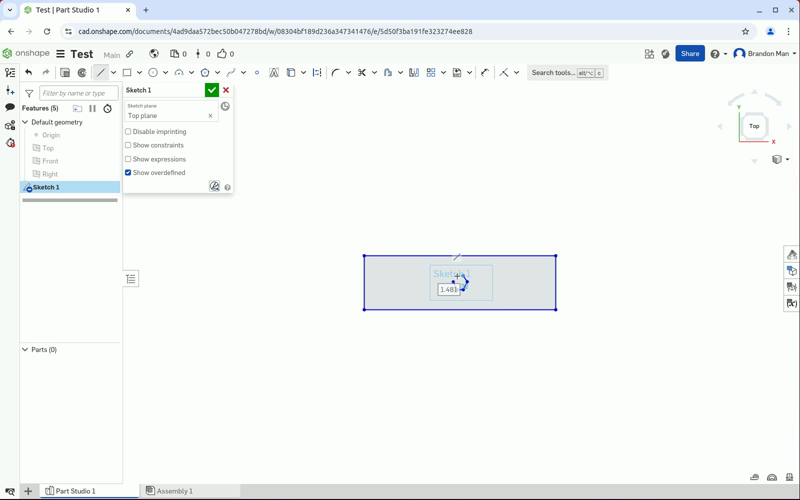
scroll(6)
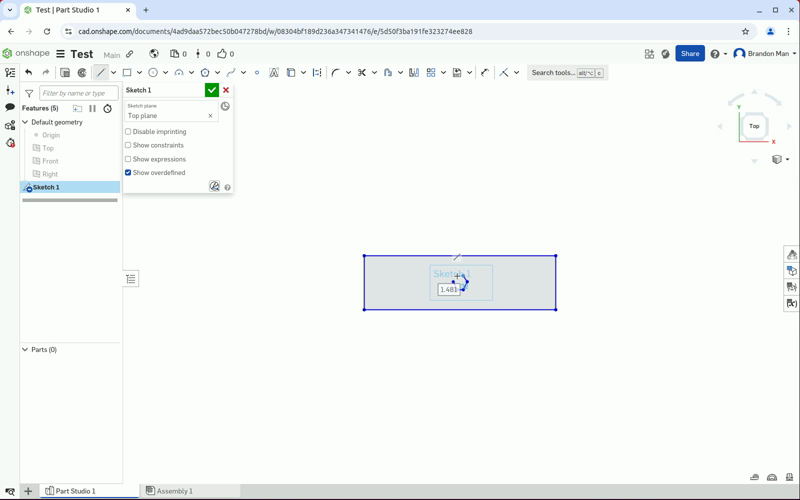
scroll(6)
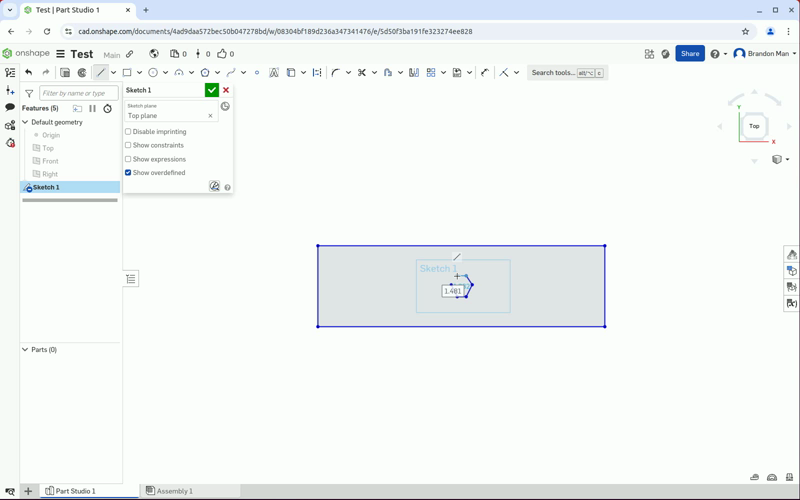
scroll(6)
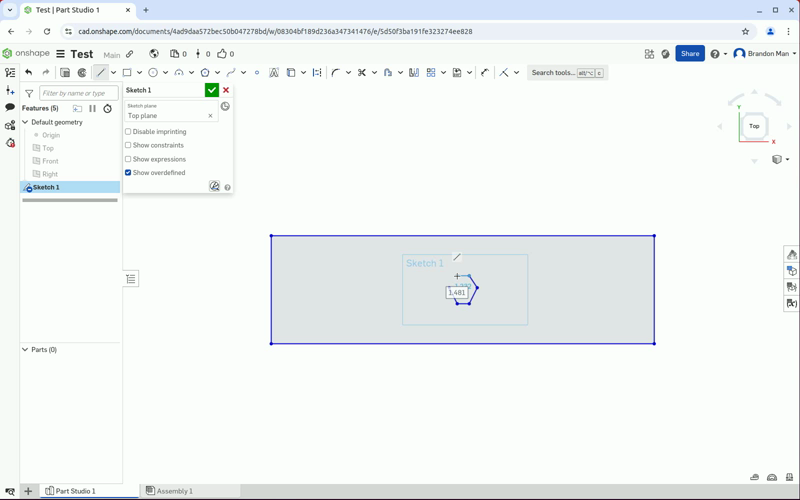
scroll(6)
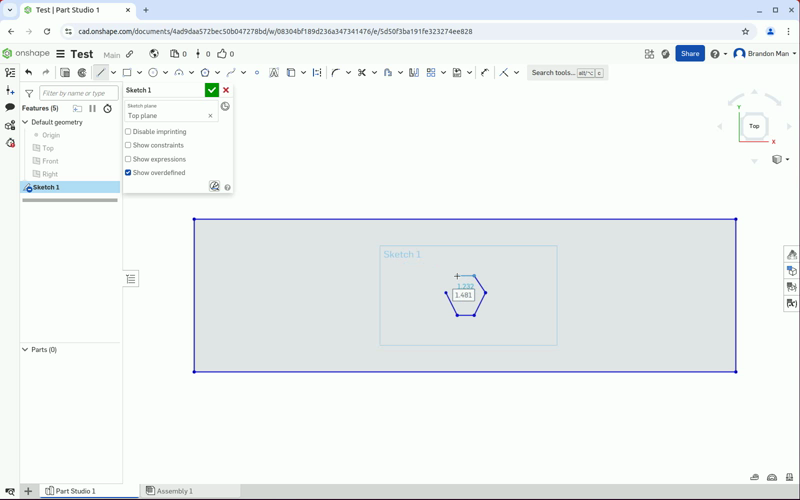
scroll(6)
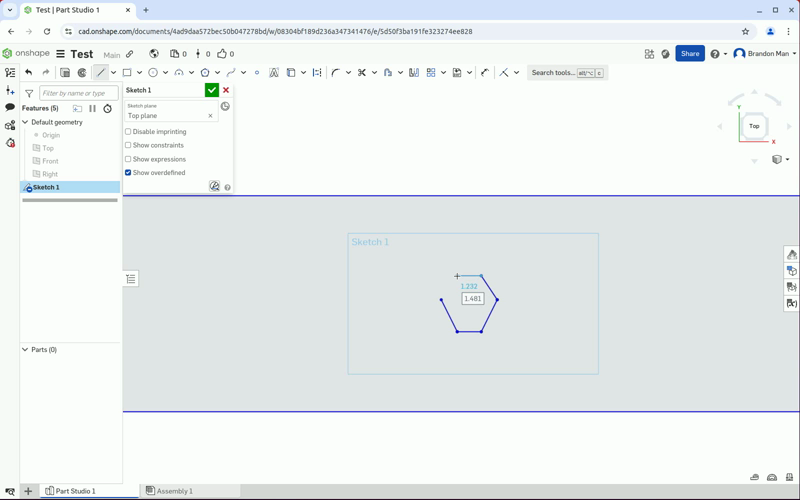
scroll(6)
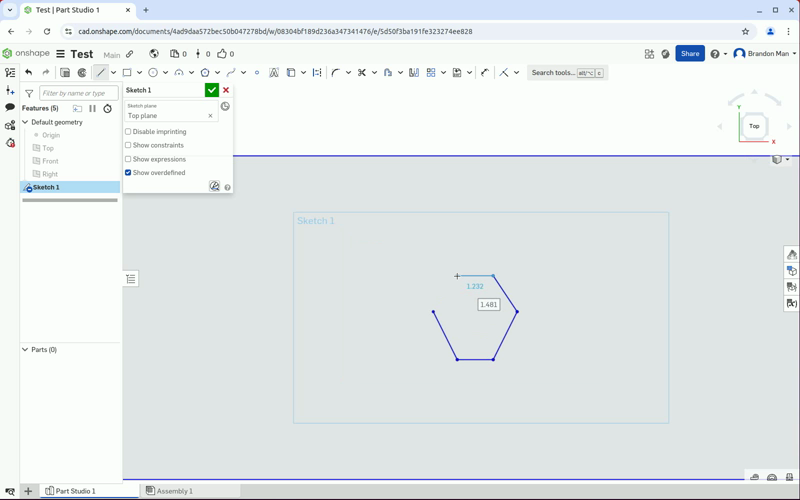
scroll(6)
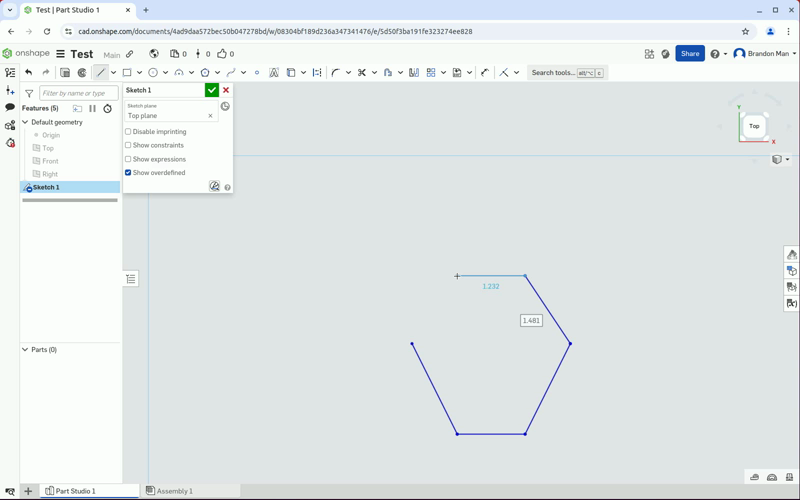
click(457, 275)
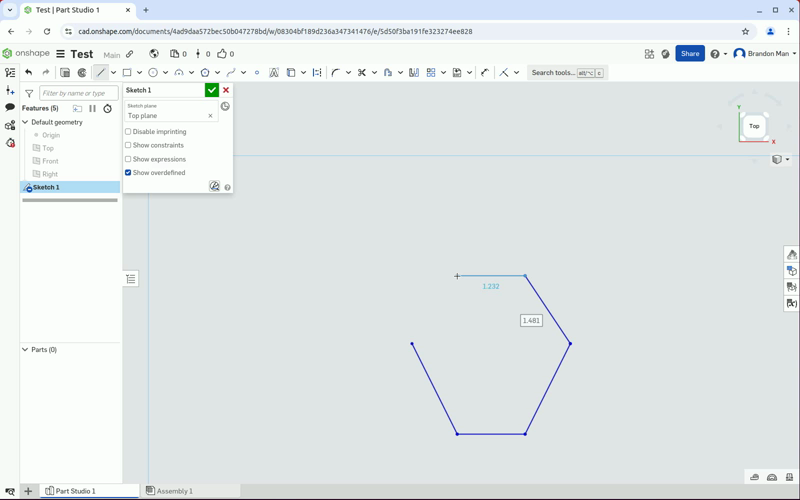
scroll(-6)
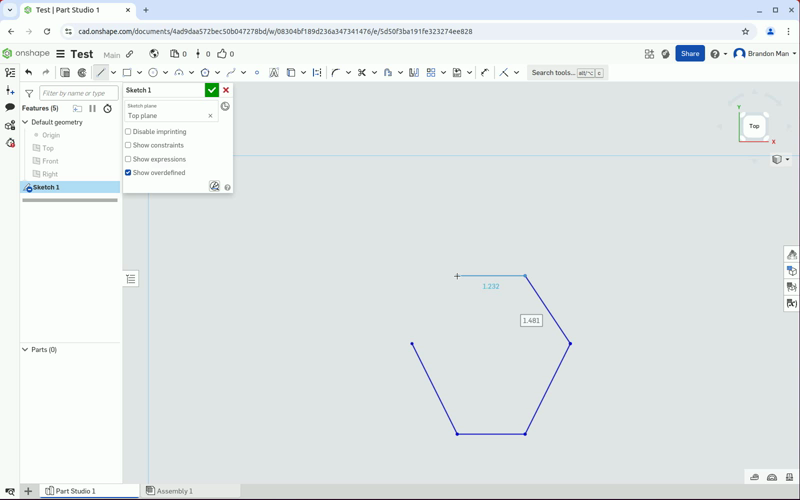
scroll(-6)
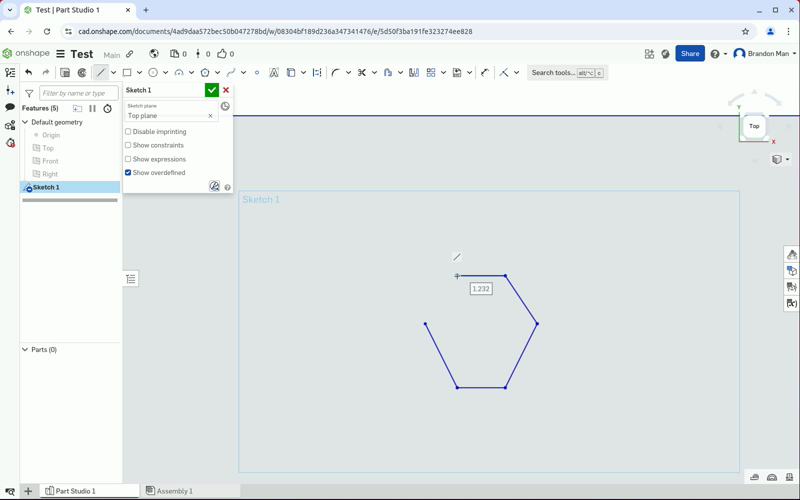
scroll(-6)
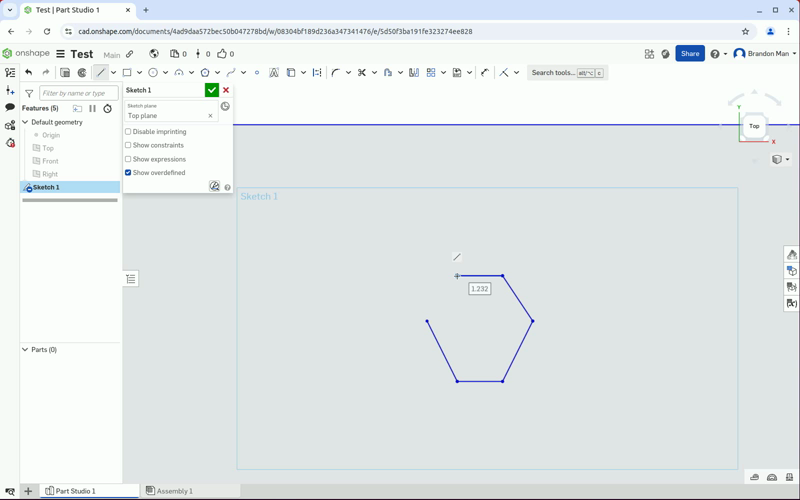
scroll(-6)
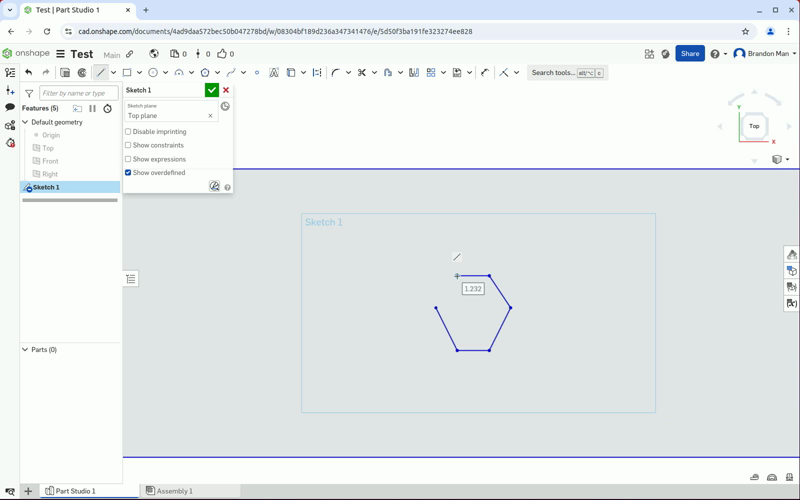
scroll(-6)
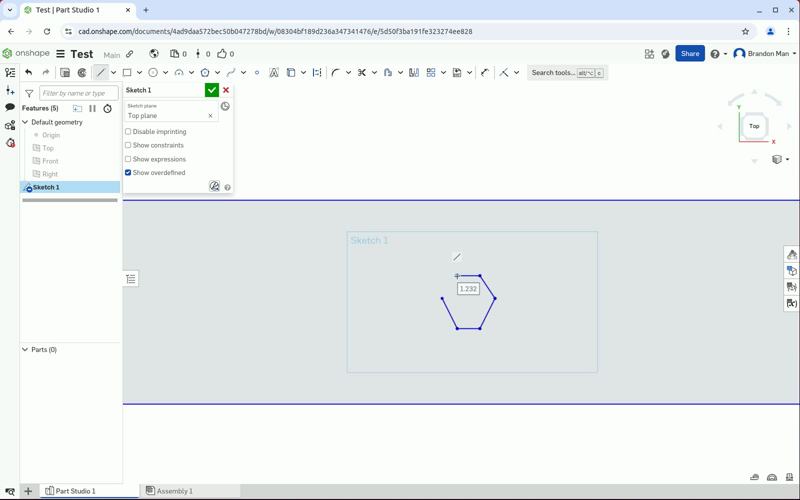
scroll(-6)
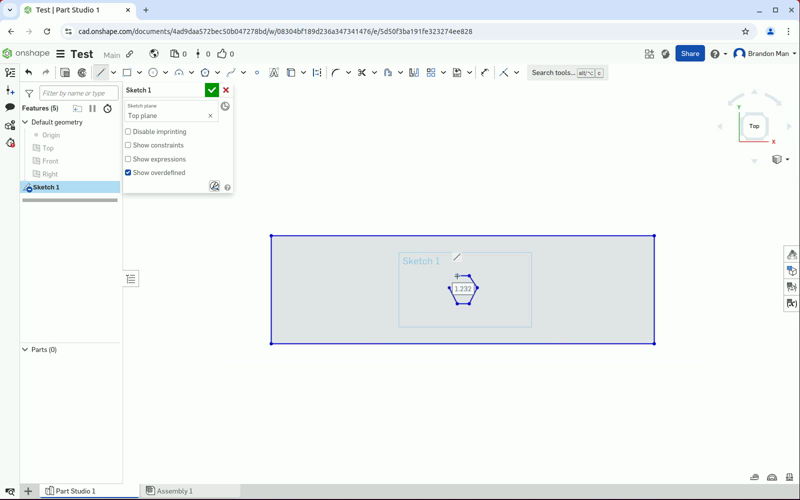
scroll(-6)
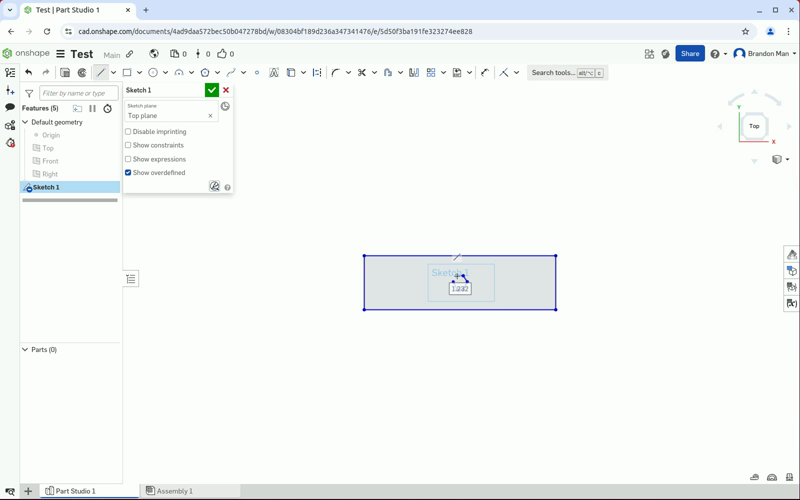
key_up(shift)
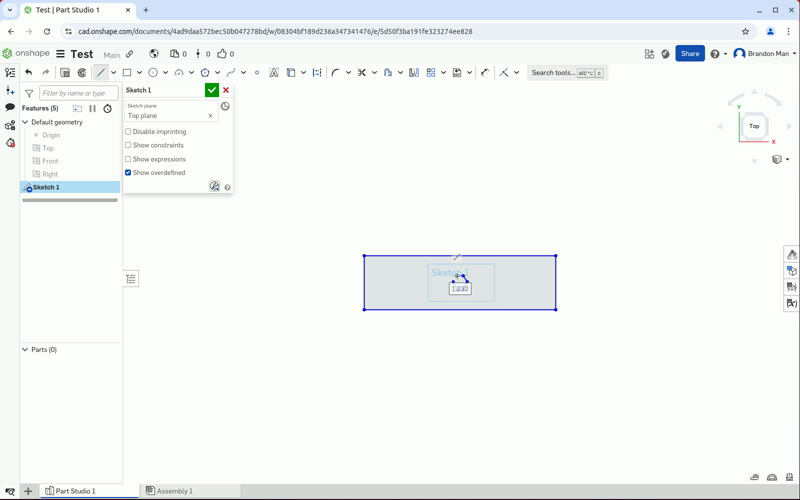
mouse_move(487, 275)
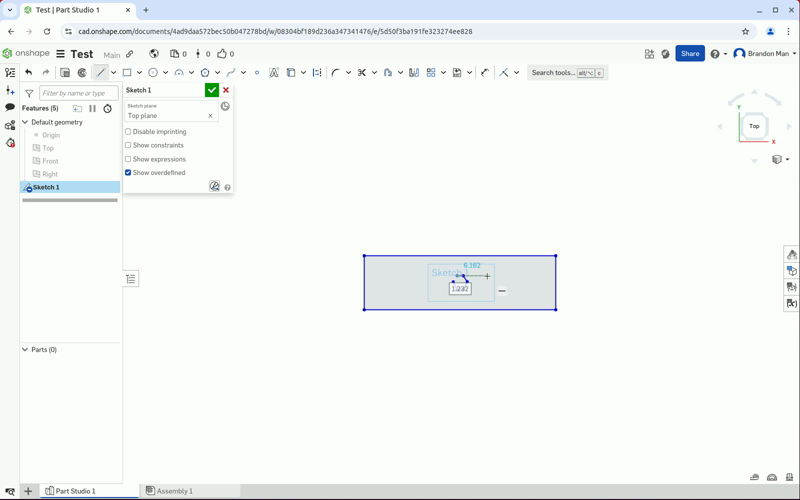
key_down(shift)
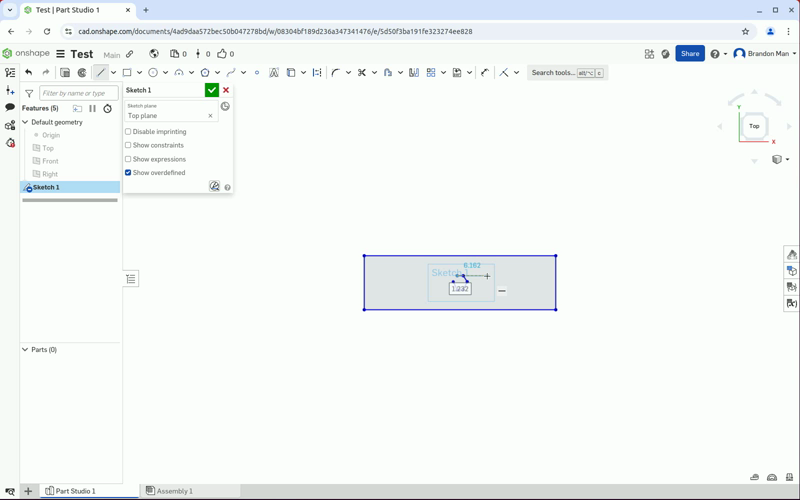
mouse_move(453, 281)
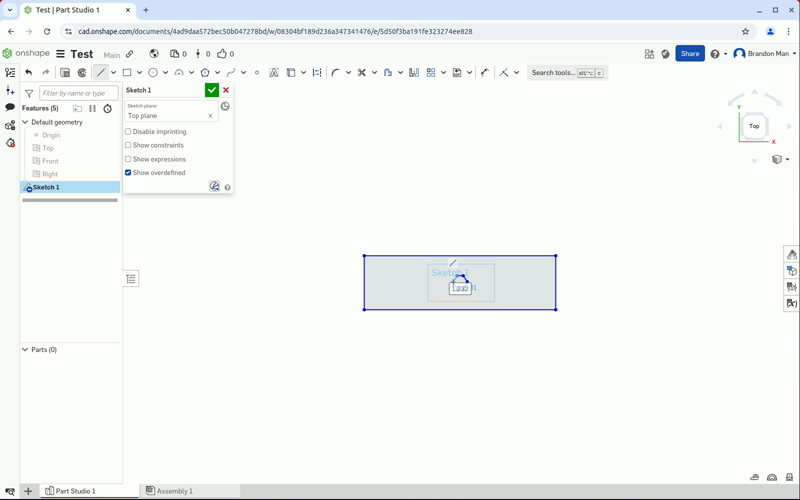
scroll(6)
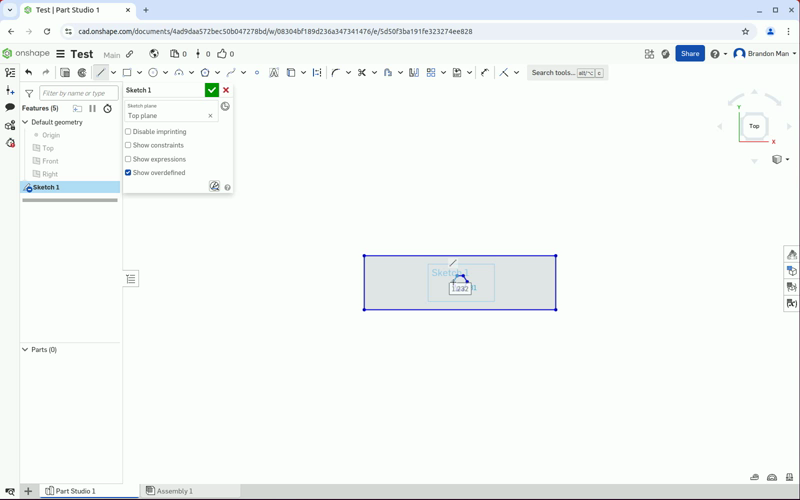
scroll(6)
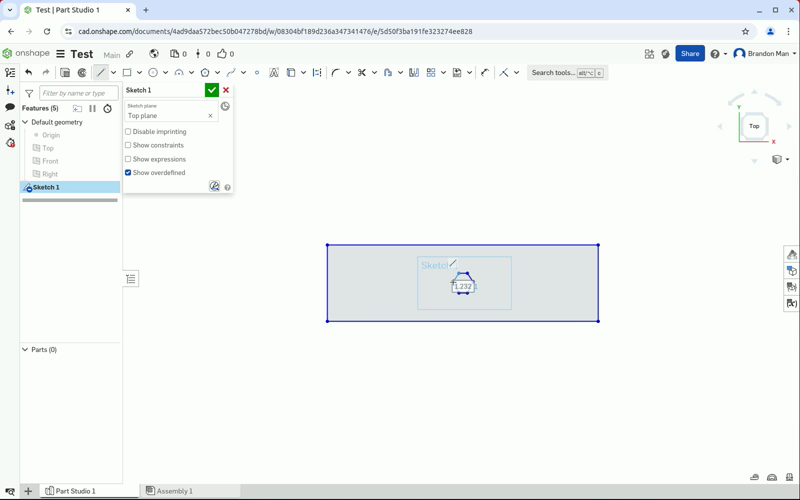
scroll(6)
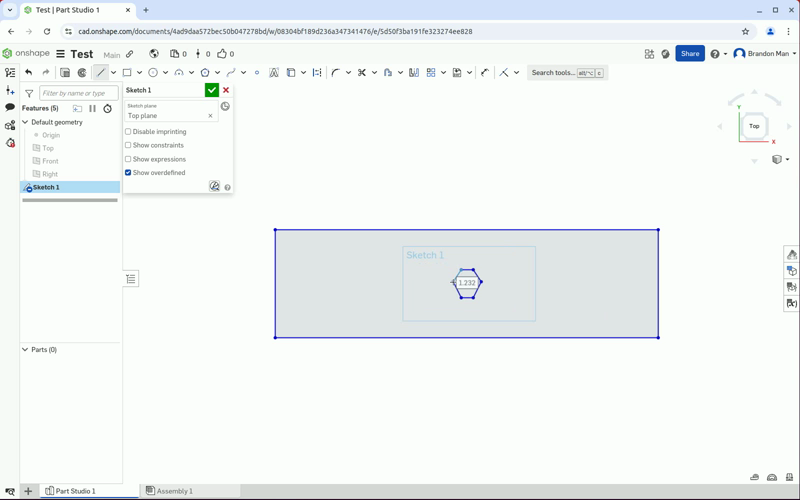
scroll(6)
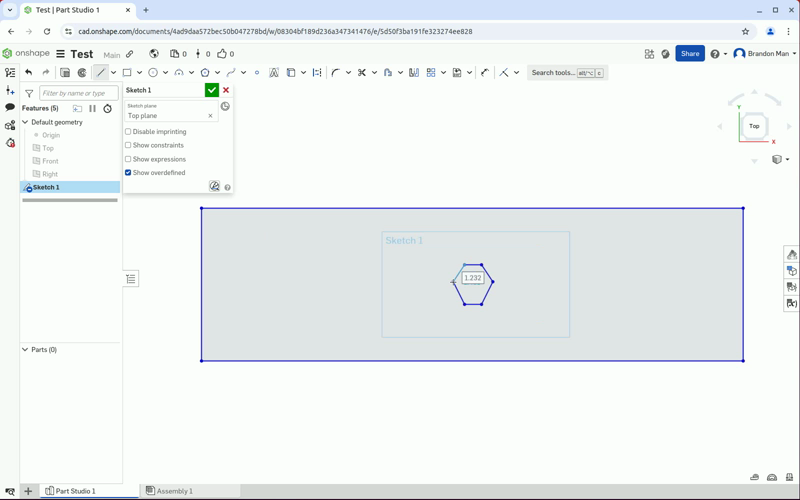
scroll(6)
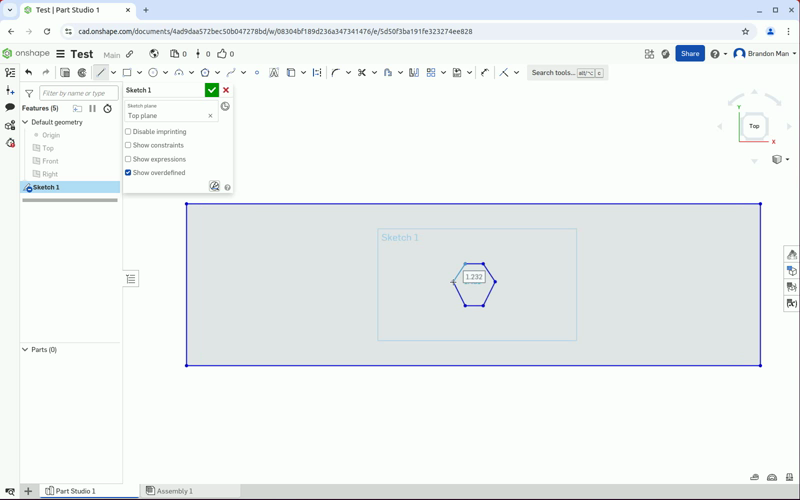
scroll(6)
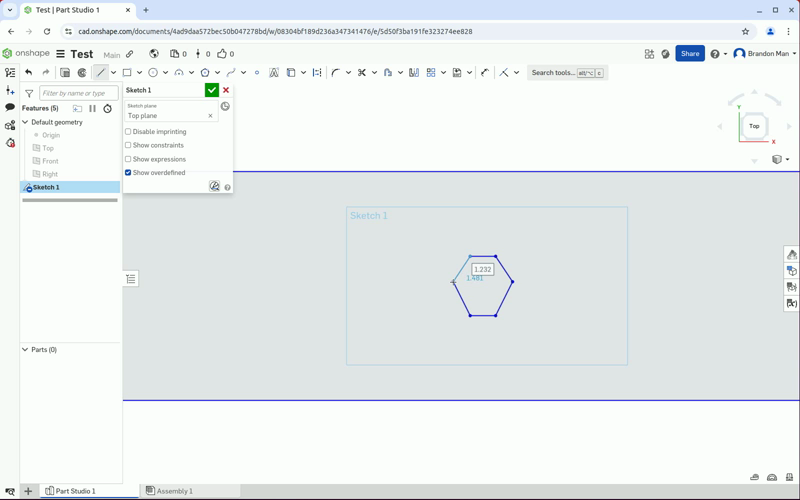
scroll(6)
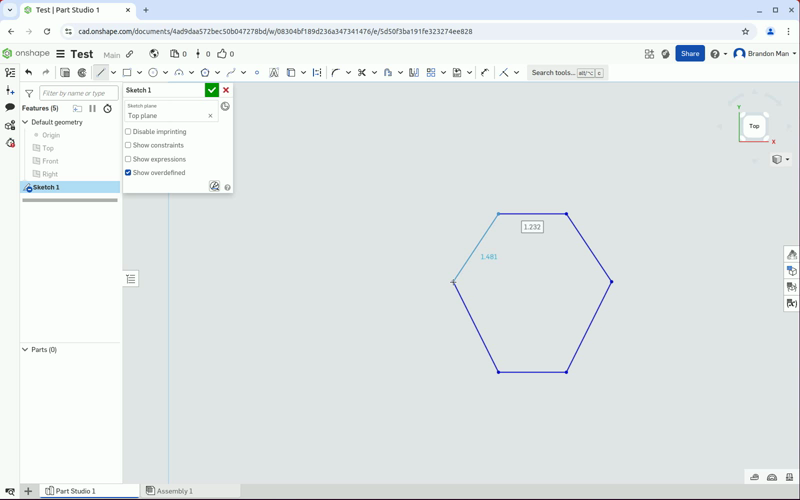
key_up(shift)
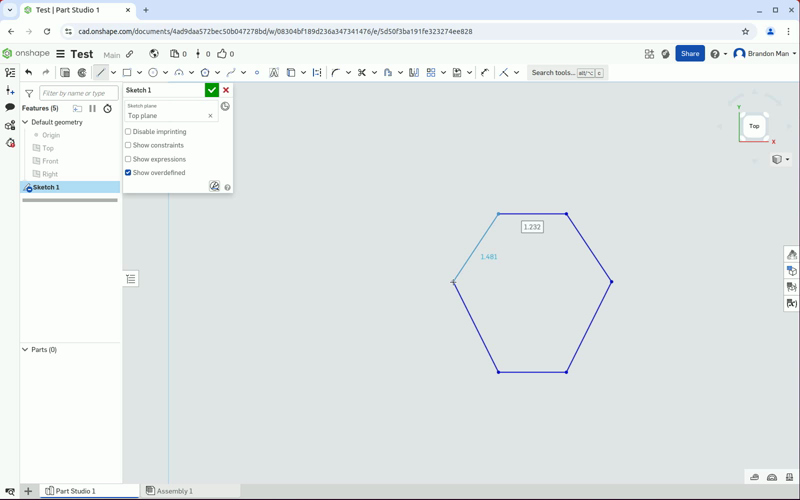
click(453, 281)
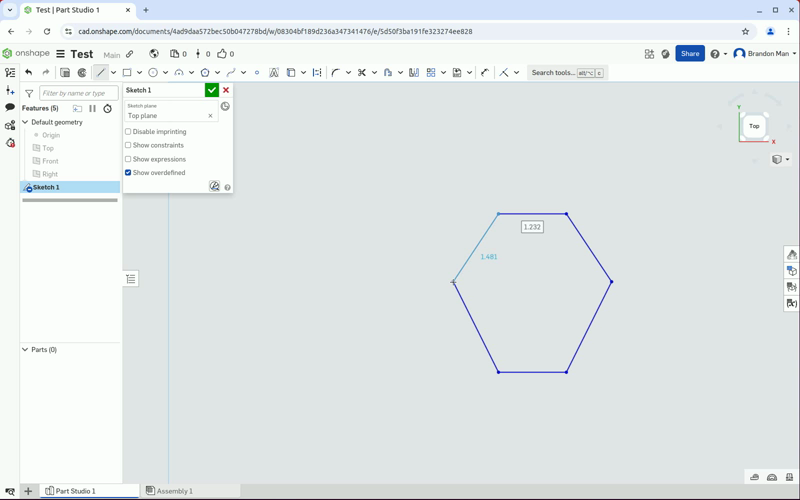
scroll(-6)
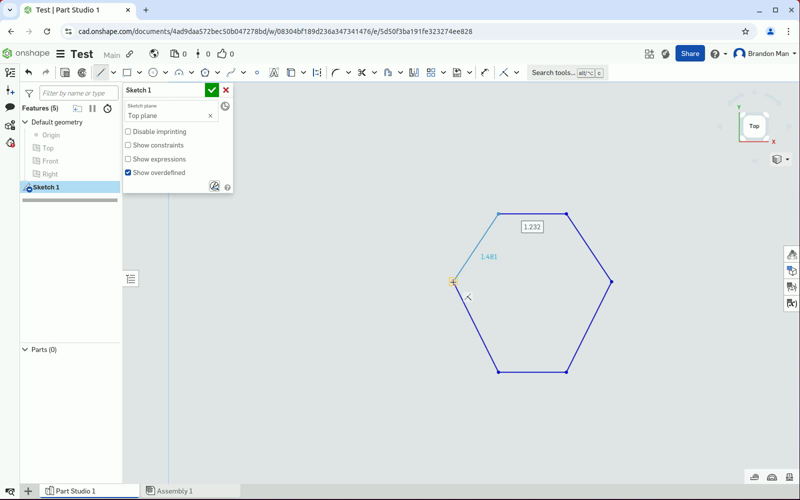
scroll(-6)
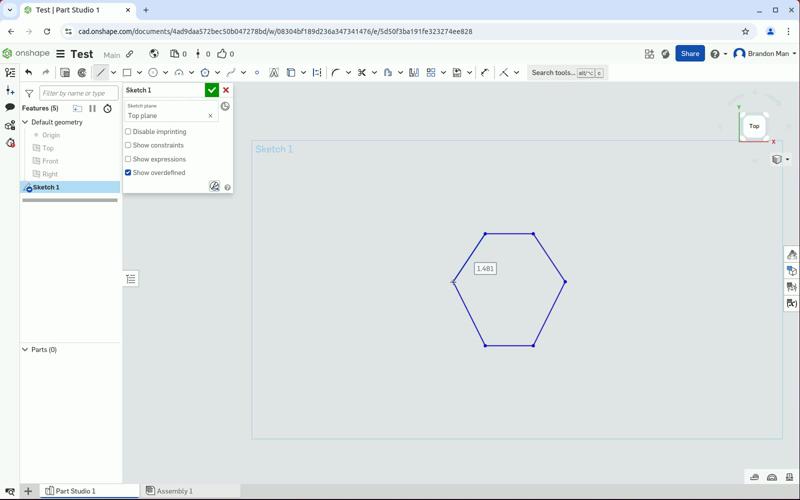
scroll(-6)
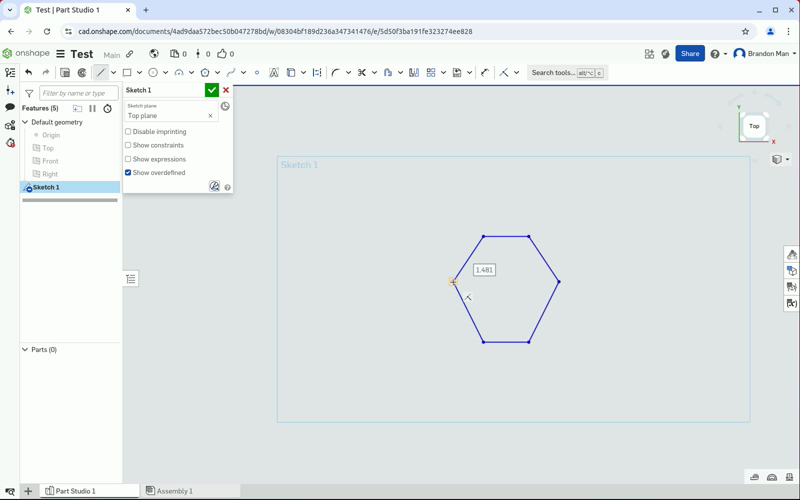
scroll(-6)
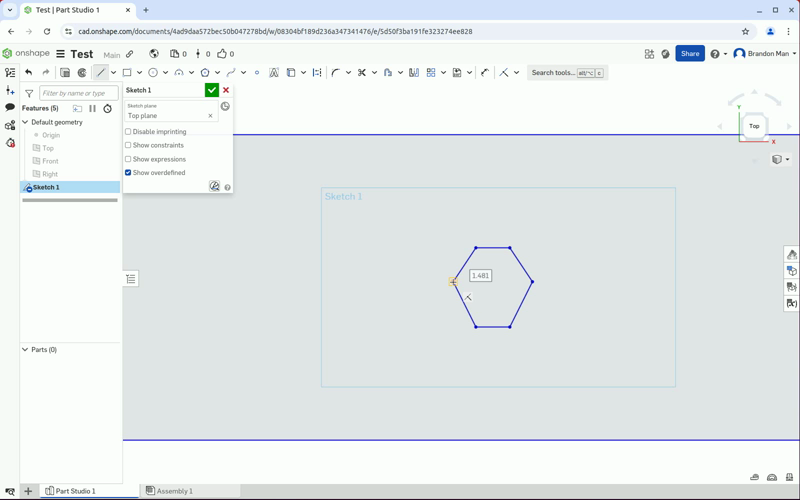
scroll(-6)
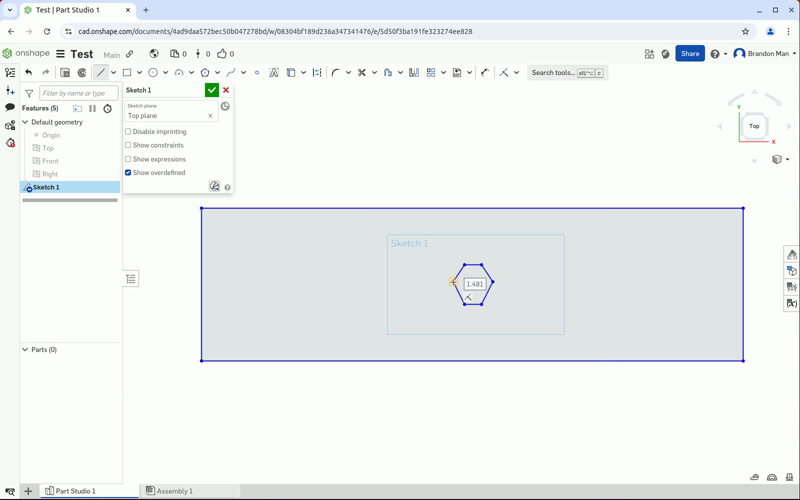
scroll(-6)
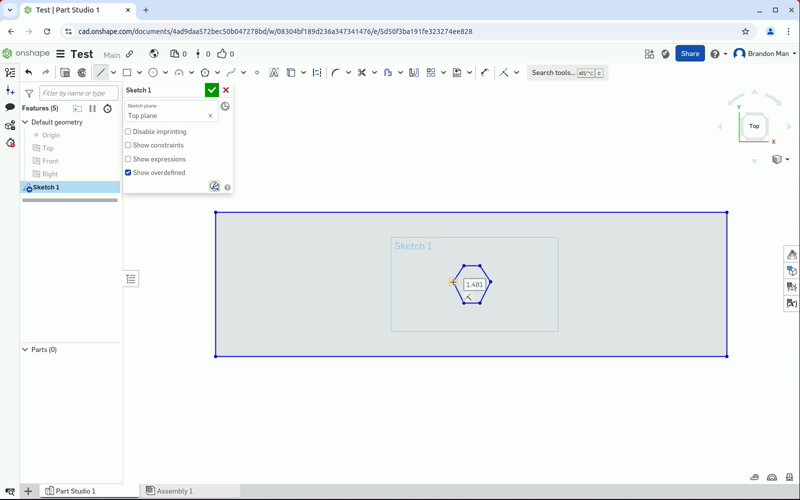
scroll(-6)
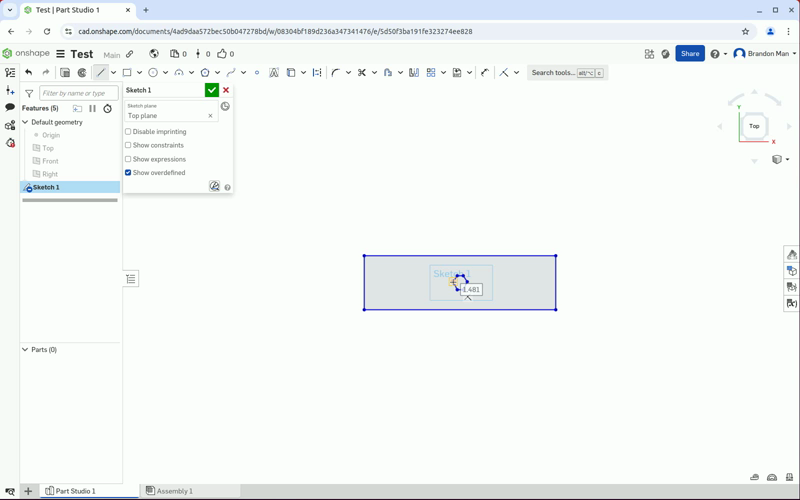
key(esc)
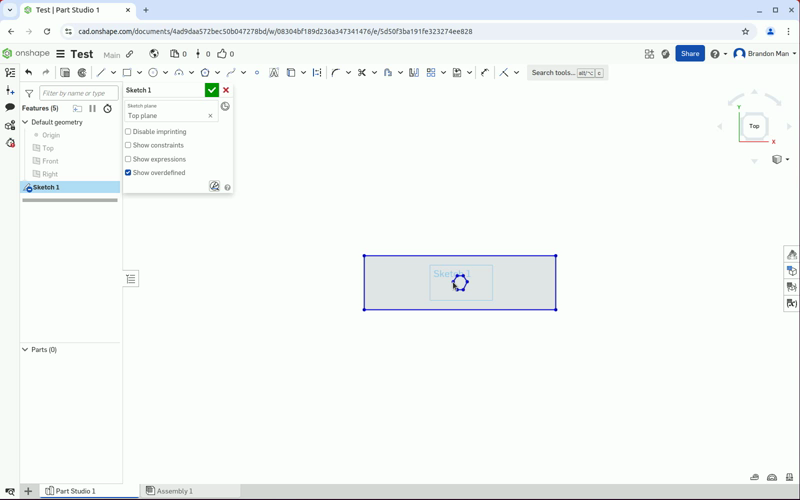
mouse_move(516, 265)
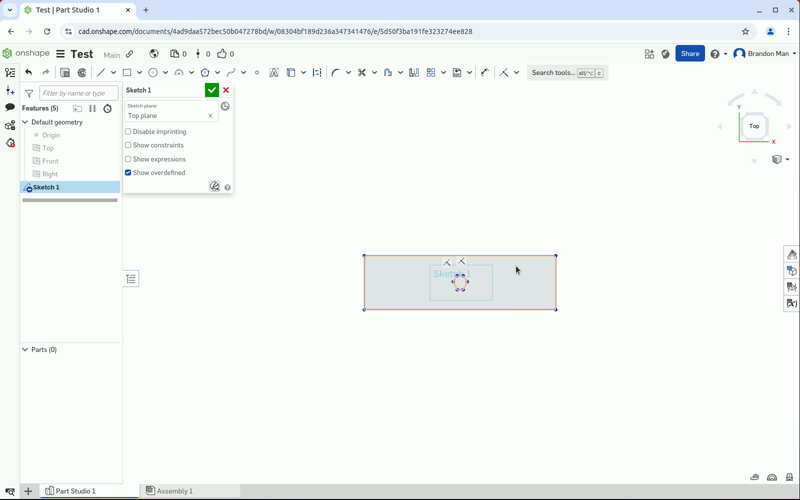
click(516, 265)
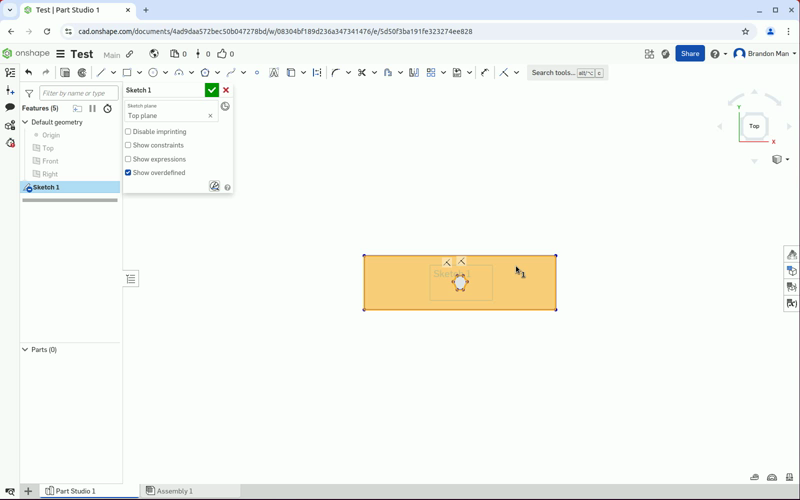
mouse_move(73, 352)
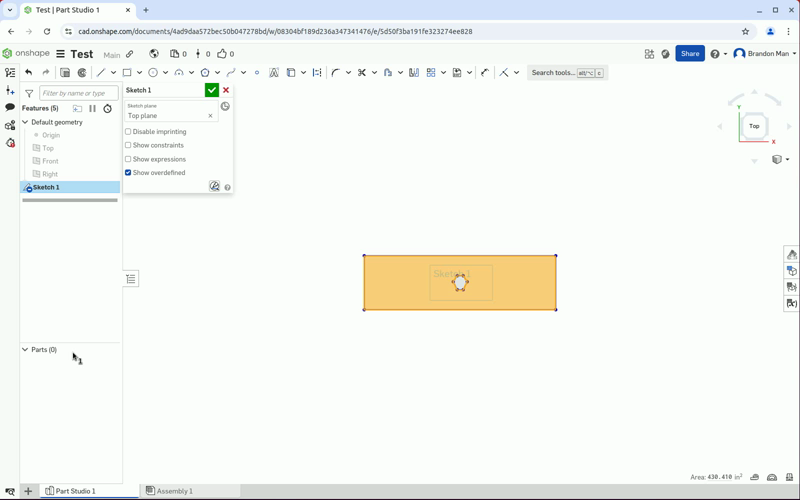
key(shift+y)
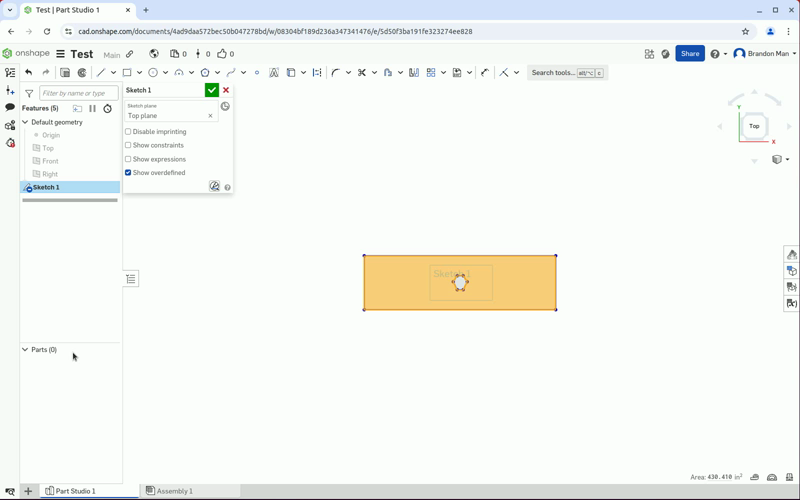
key(shift+e)
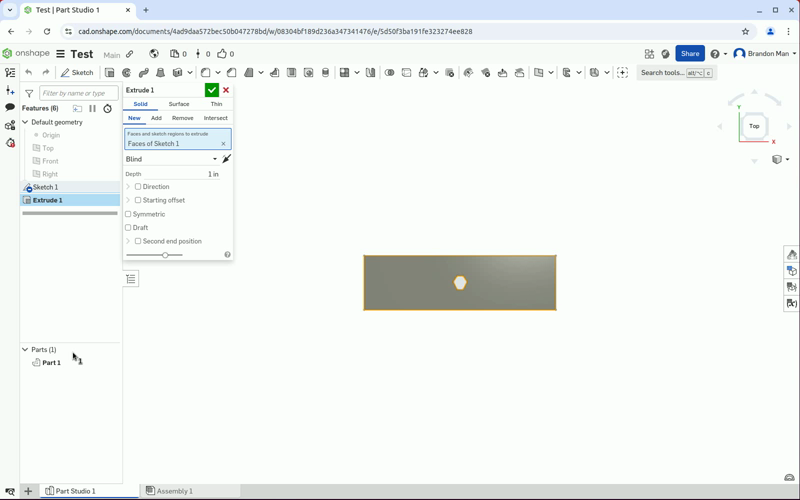
mouse_move(143, 106)
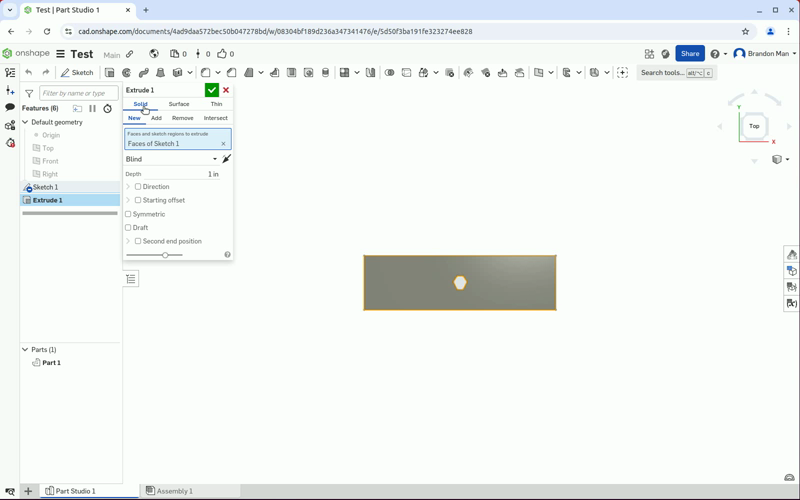
click(143, 106)
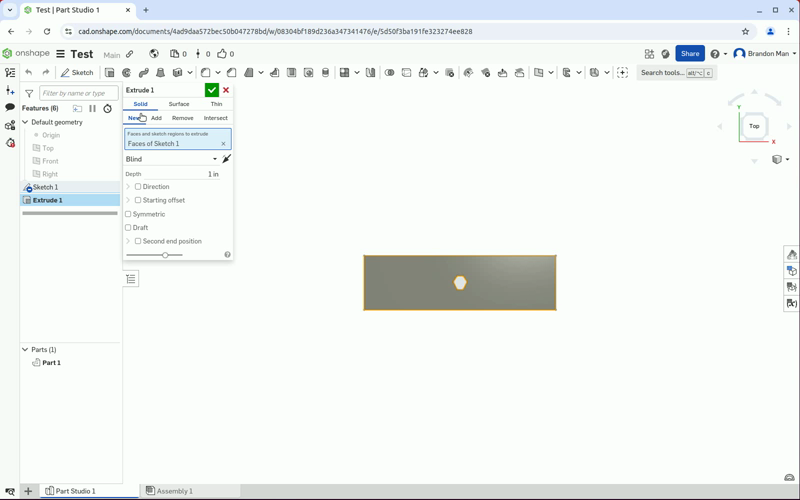
mouse_move(137, 120)
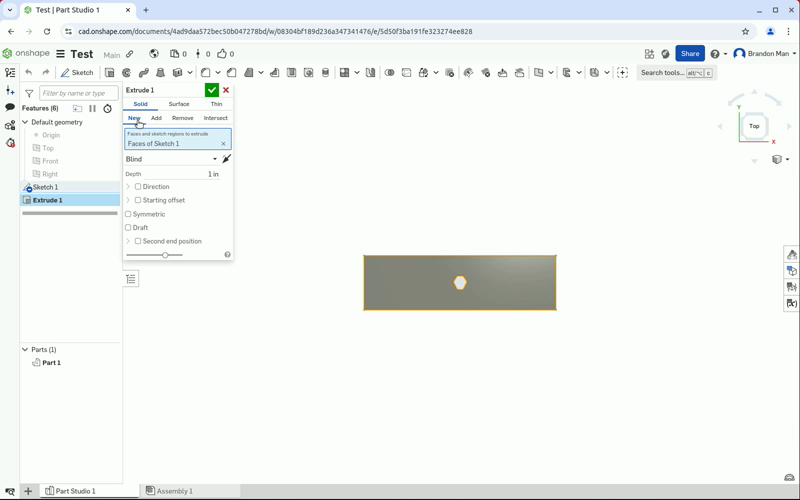
click(137, 120)
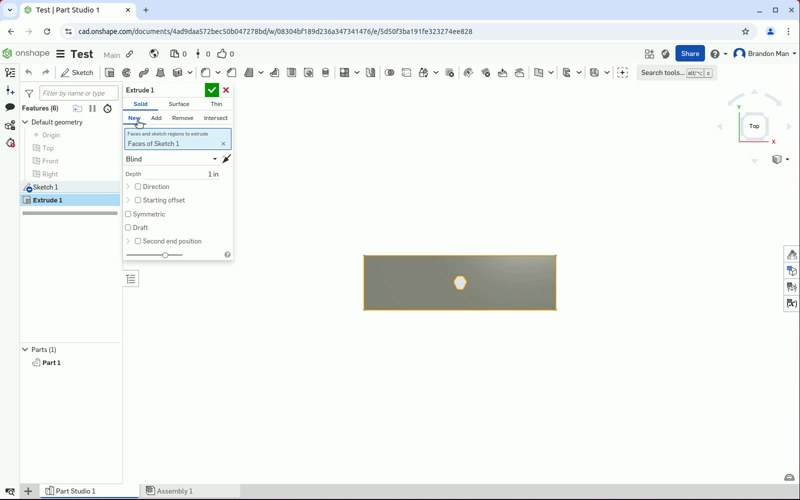
key(tab, 4)
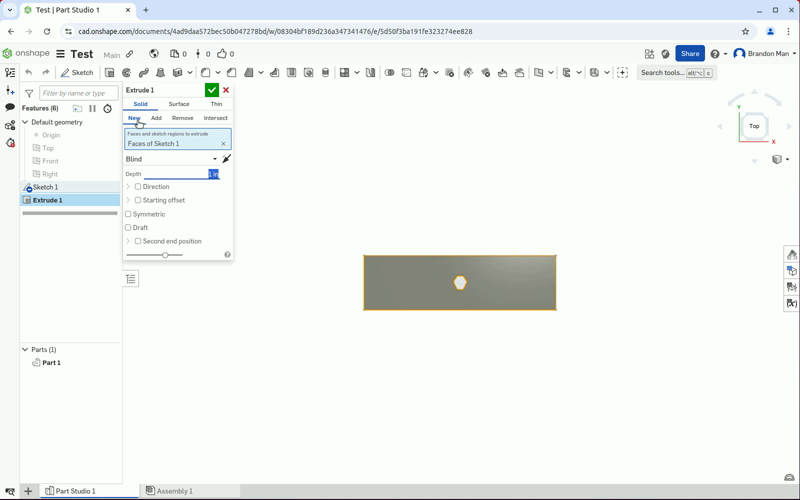
text(0.722)
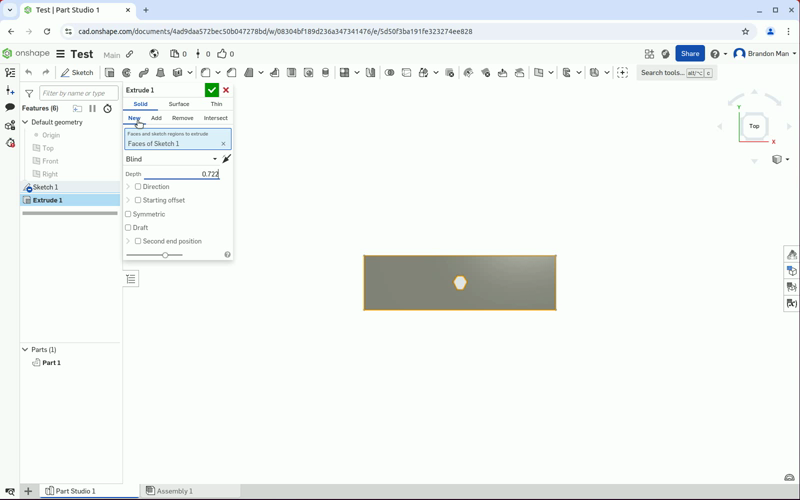
key(enter)
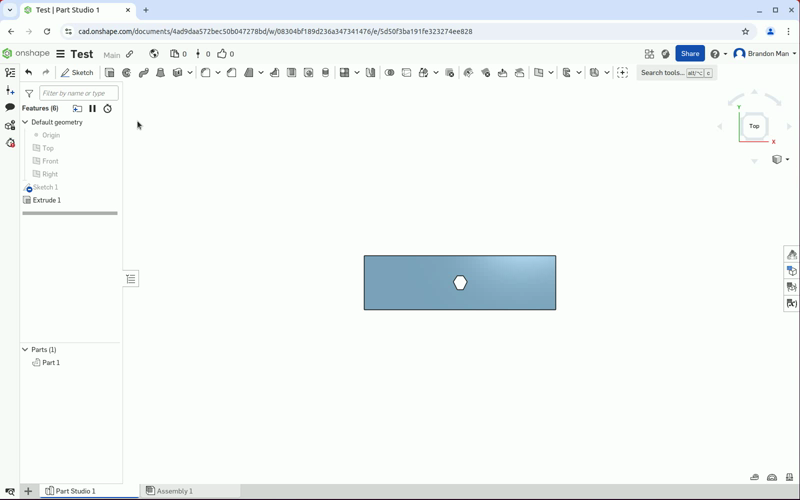
key(shift+h)
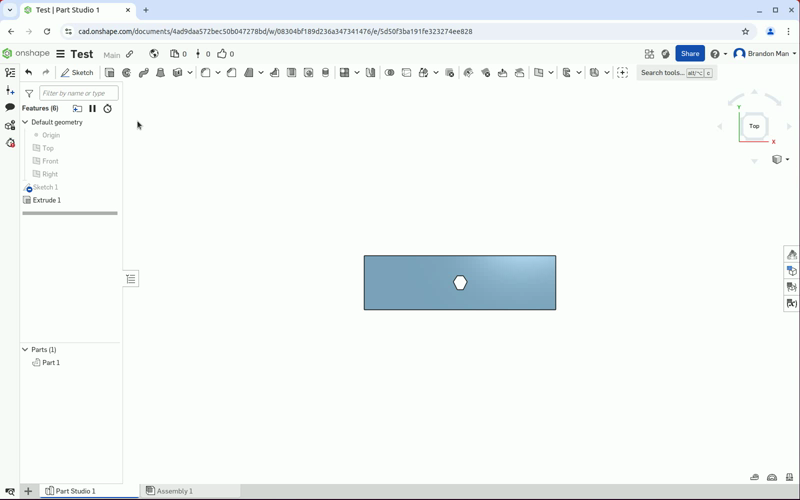
key(shift+h)
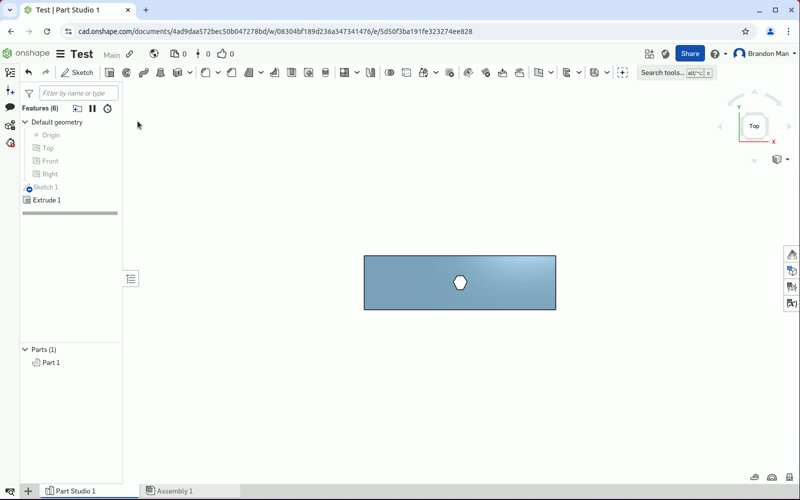
mouse_move(73, 189)
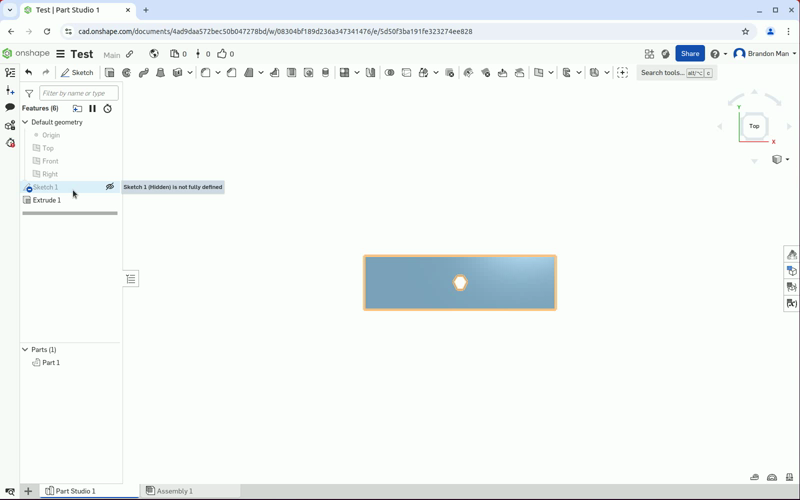
click(73, 189)
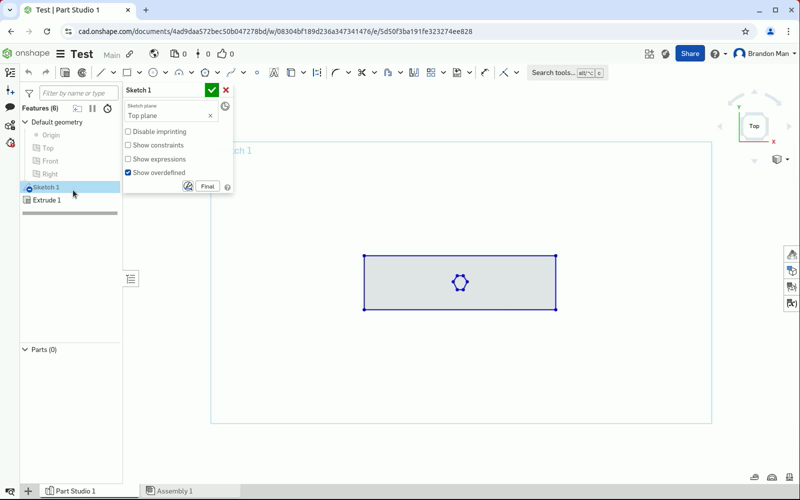
mouse_move(229, 92)
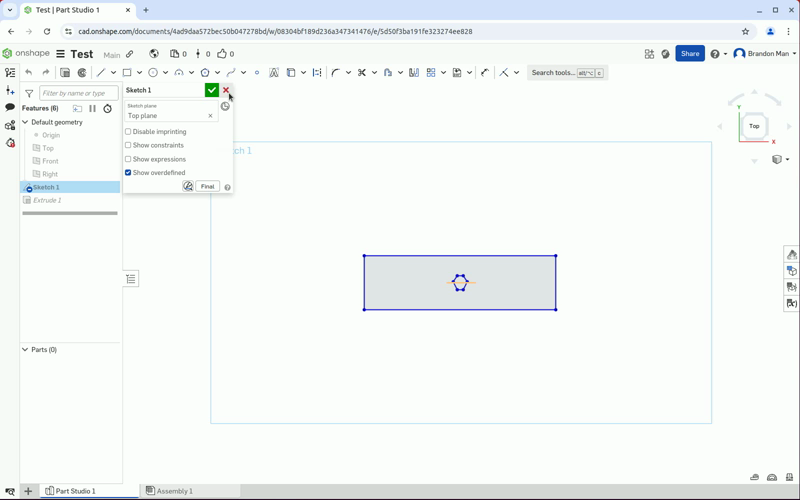
click(229, 92)
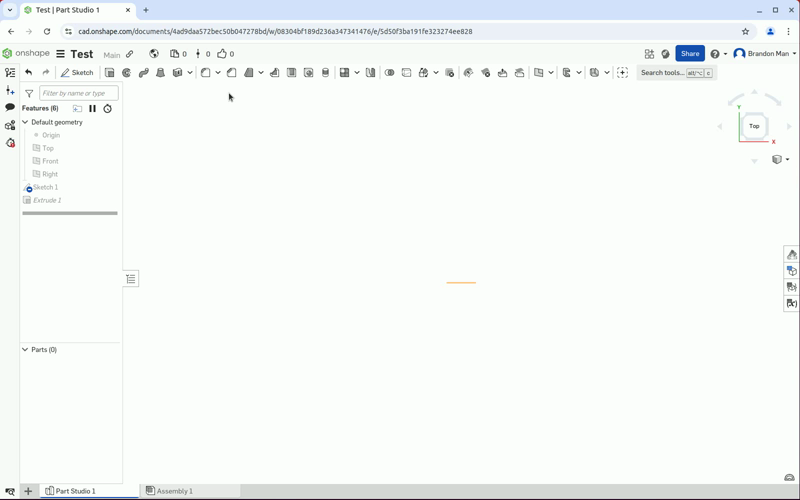
mouse_move(73, 352)
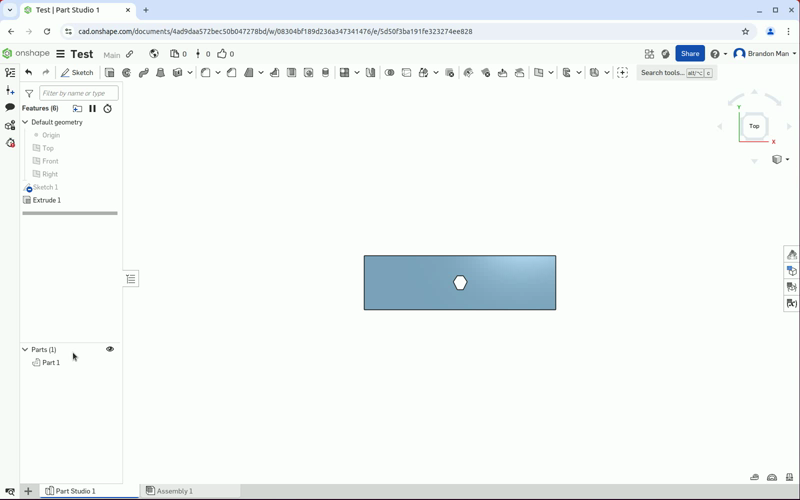
key(y)
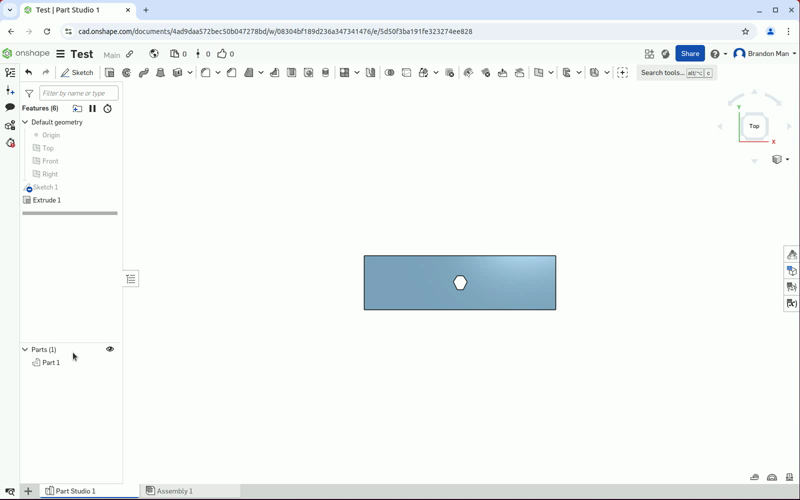
key(shift+p)
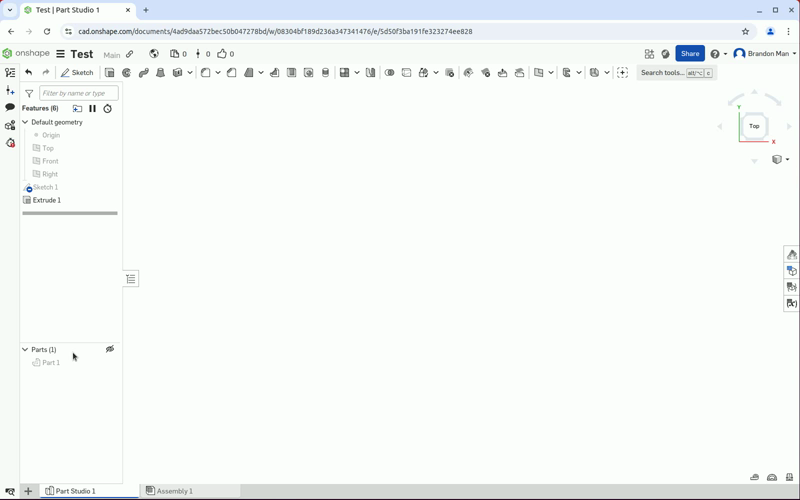
key(space)
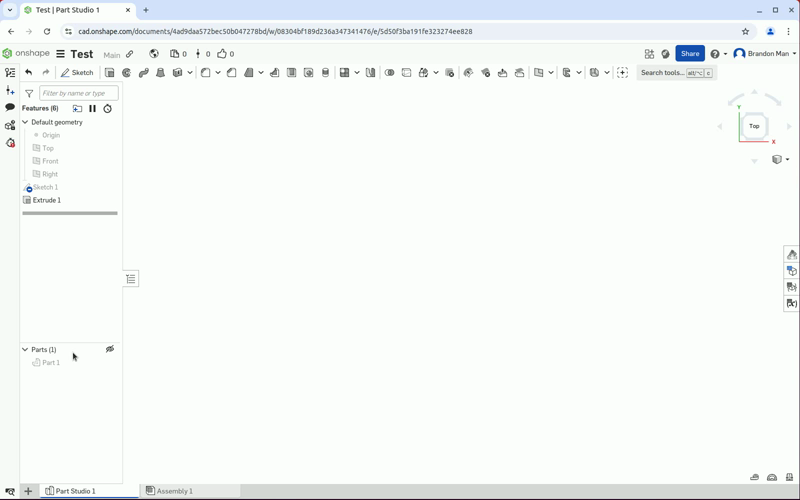
key_down(shift)
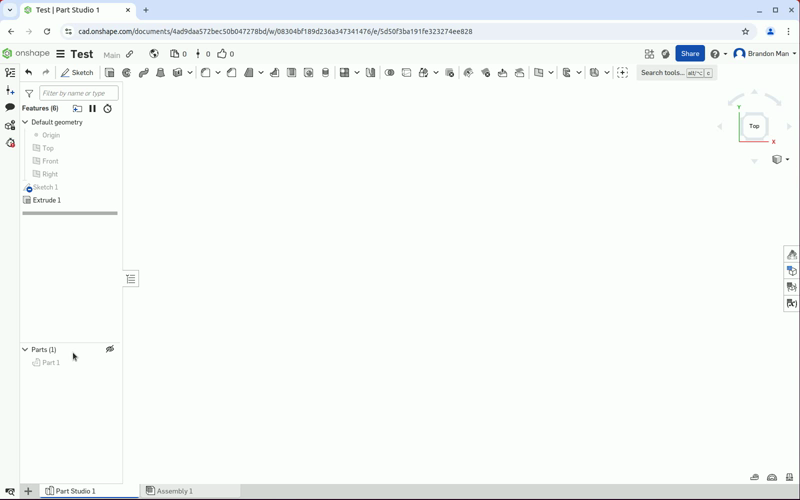
key(up)
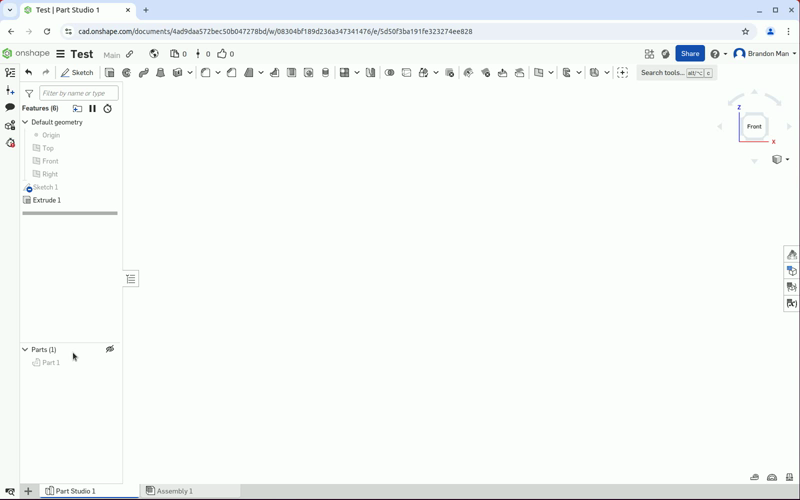
key_up(shift)
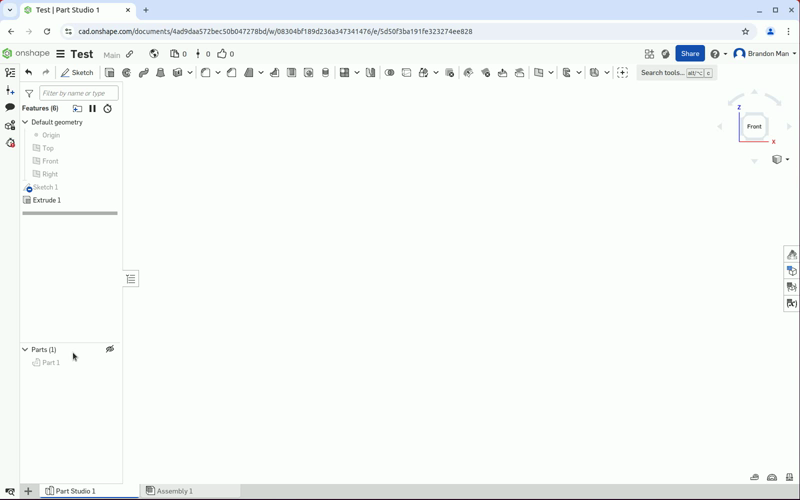
mouse_move(73, 352)
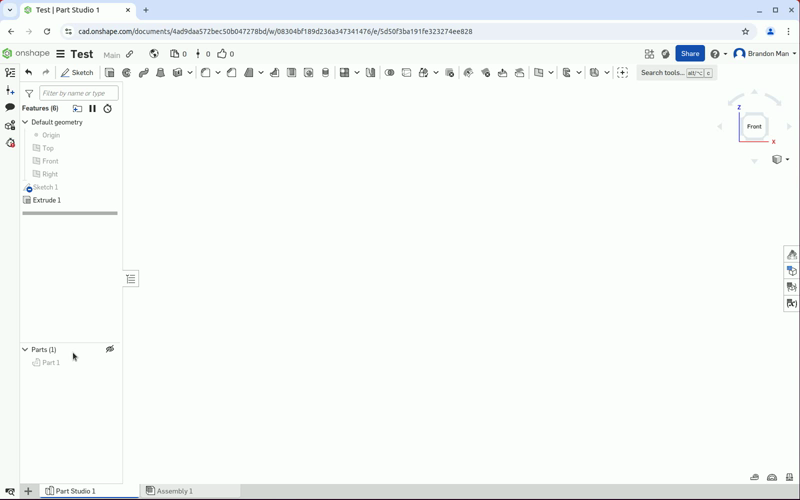
key(shift+y)
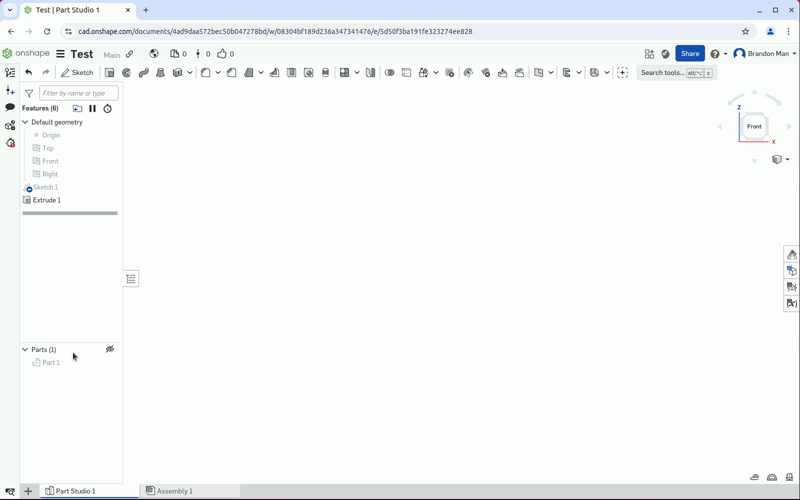
key(shift+s)
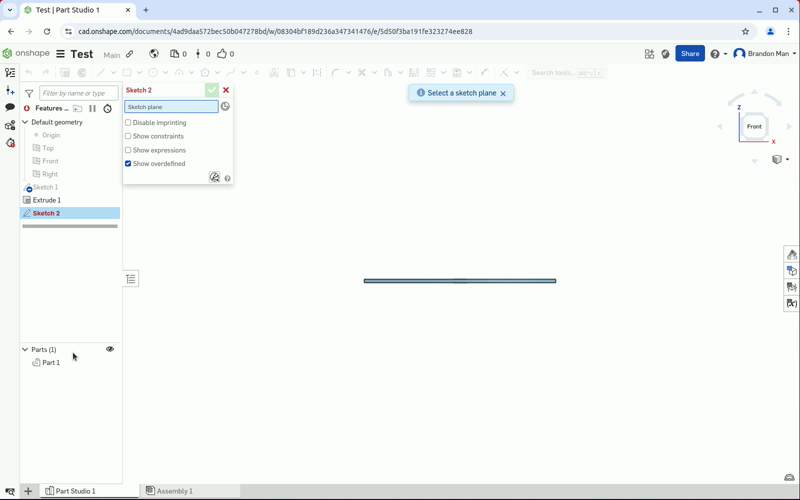
mouse_move(73, 163)
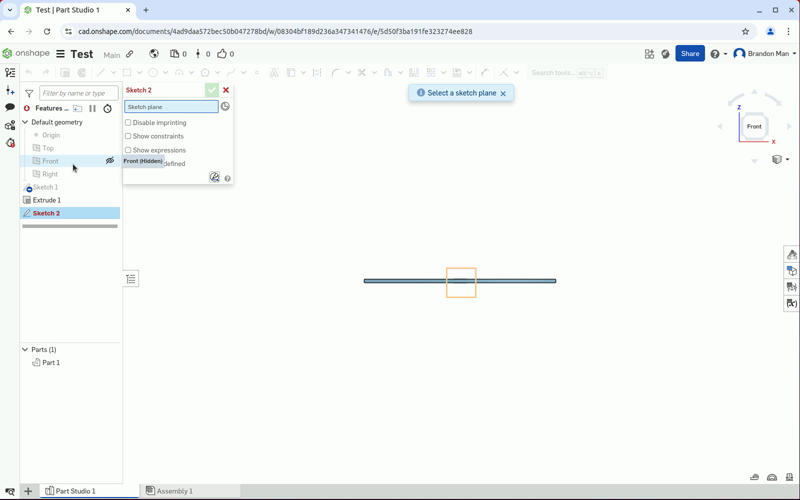
click(73, 163)
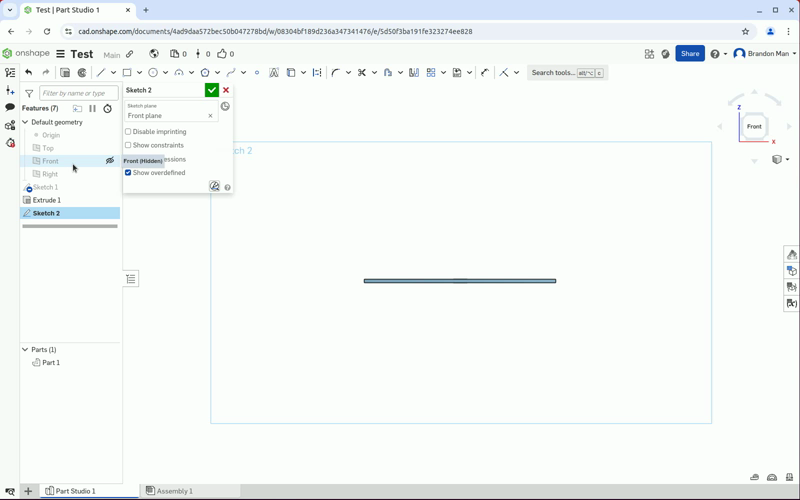
mouse_move(73, 352)
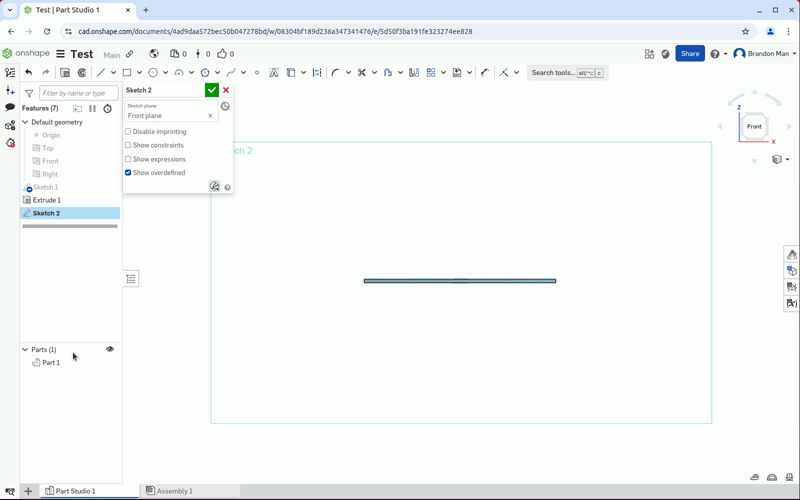
key(y)
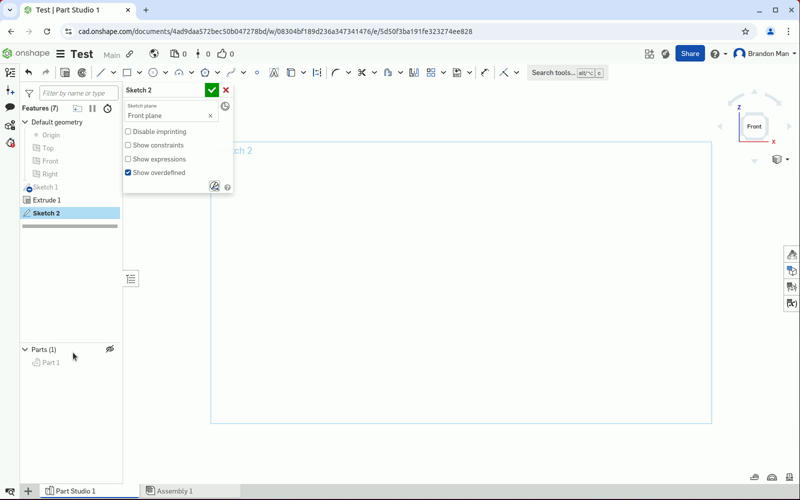
key(l)
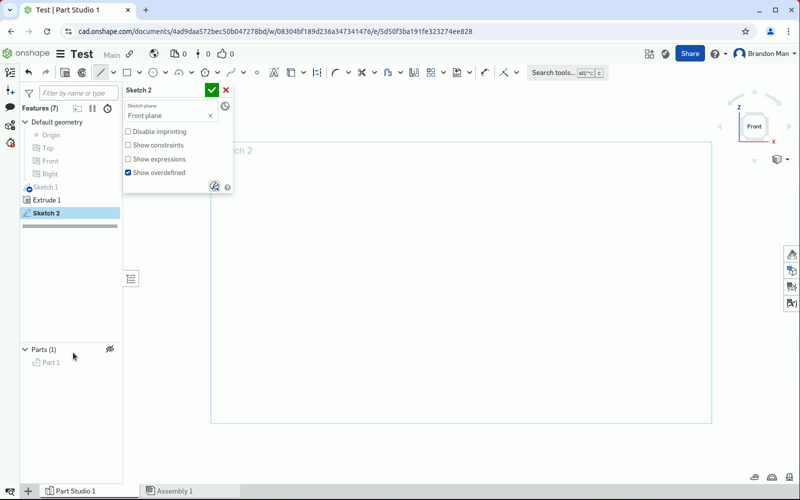
key_down(shift)
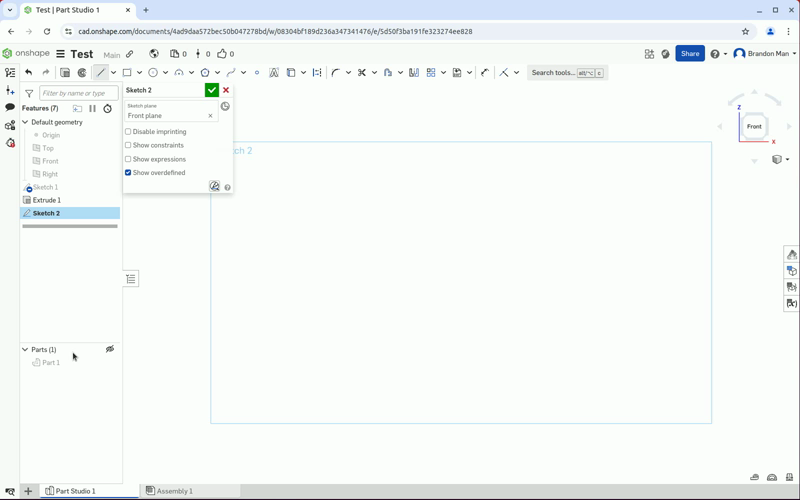
mouse_move(348, 257)
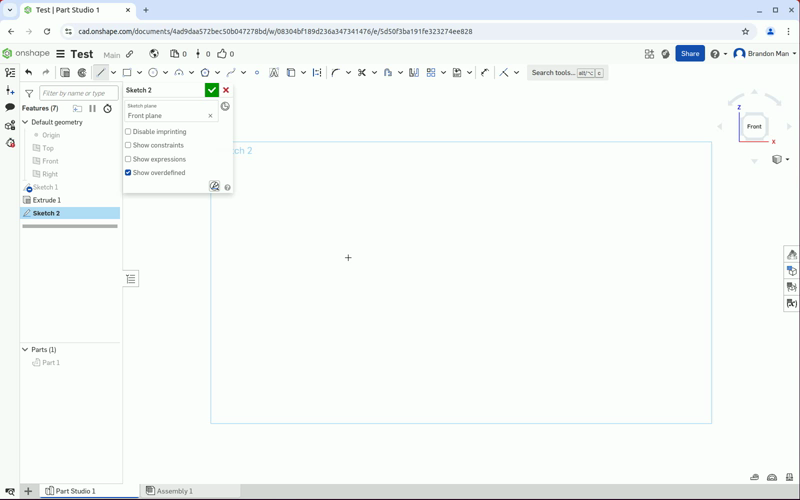
click(348, 257)
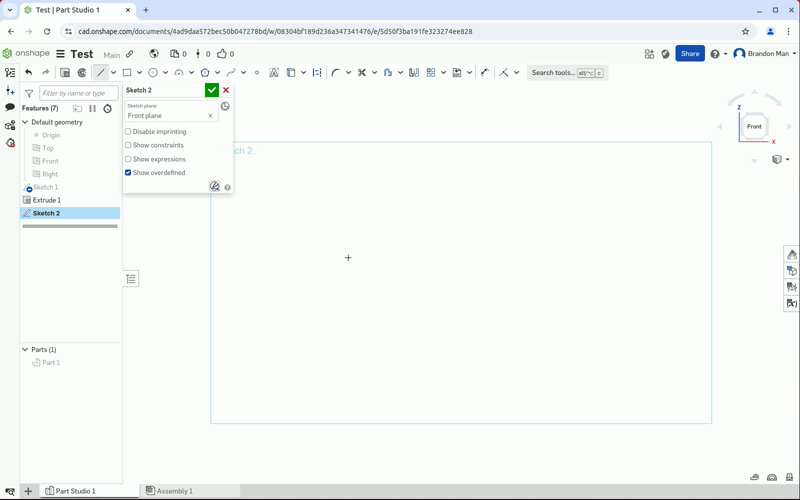
key_up(shift)
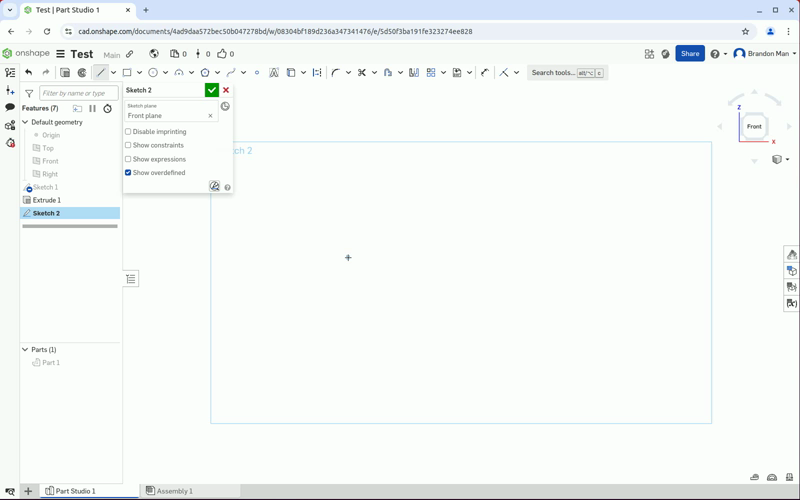
key_down(shift)
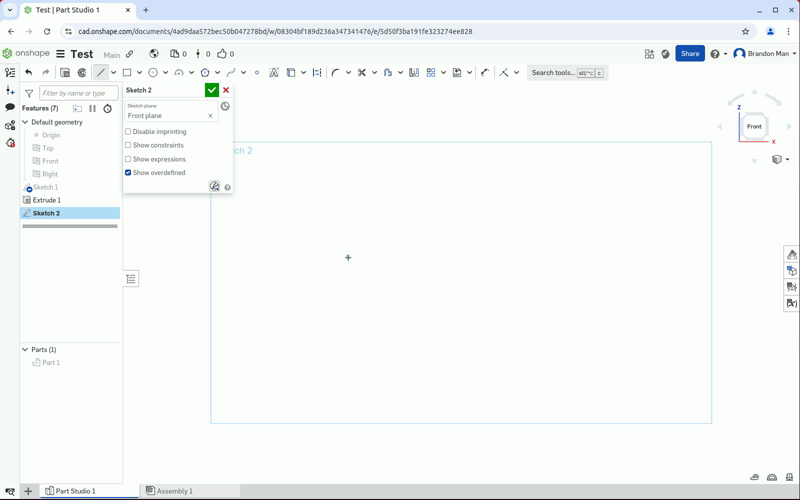
mouse_move(378, 257)
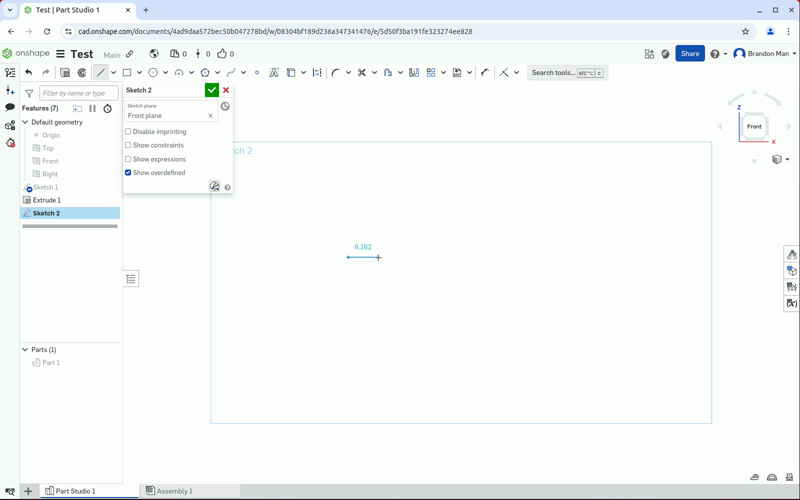
mouse_move(363, 283)
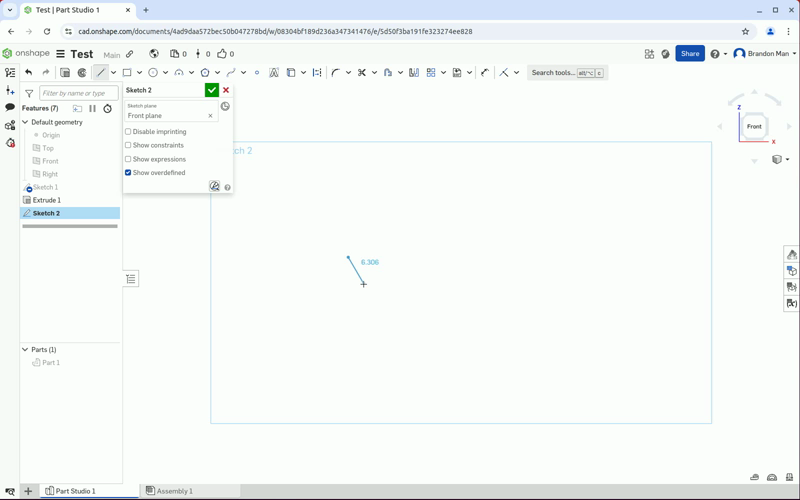
click(363, 283)
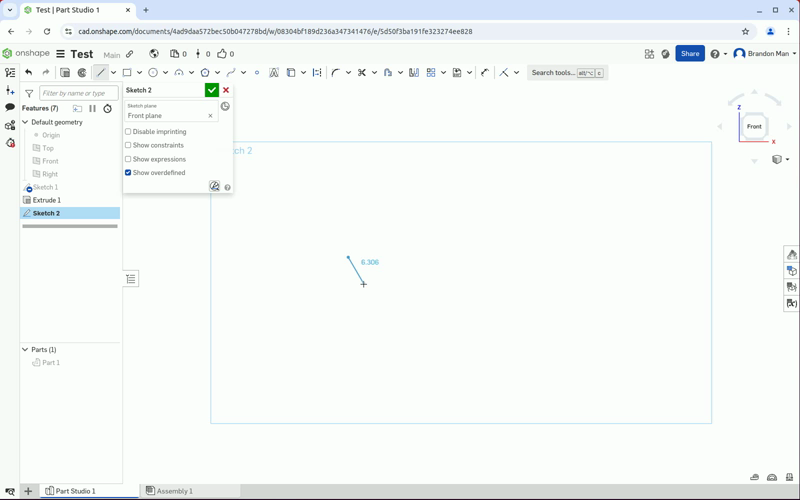
key_up(shift)
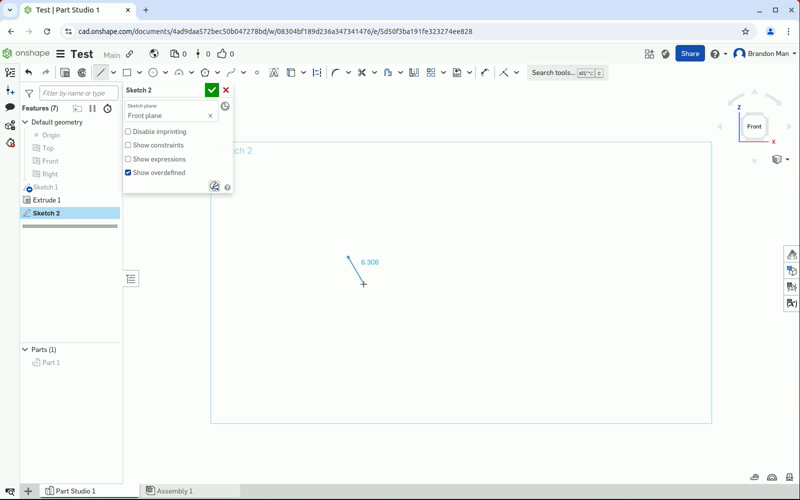
key_down(shift)
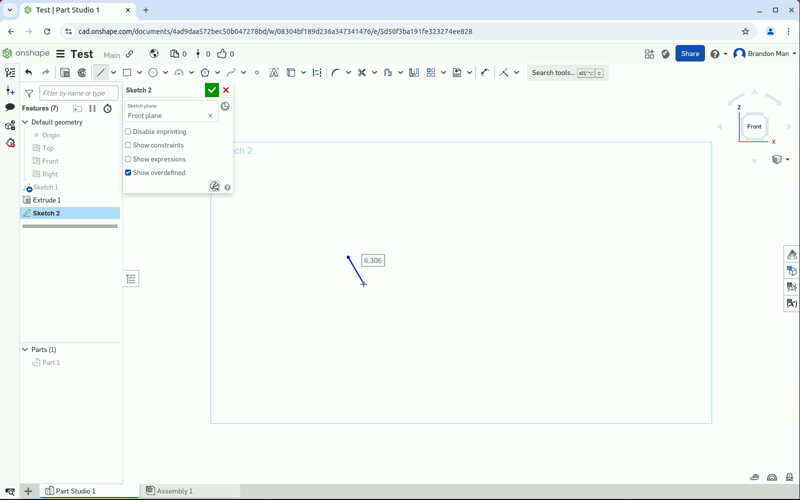
mouse_move(393, 283)
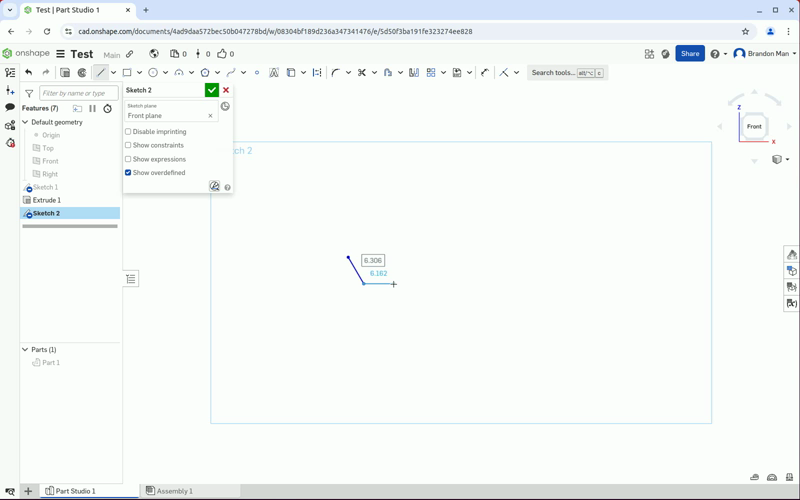
mouse_move(365, 283)
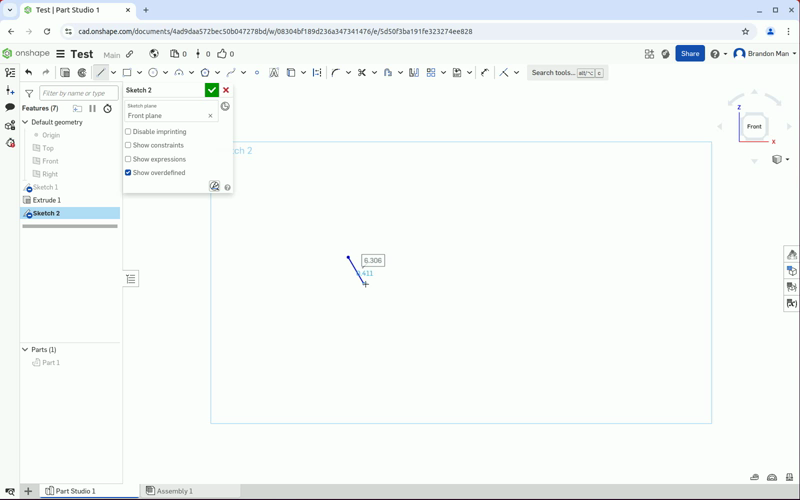
scroll(6)
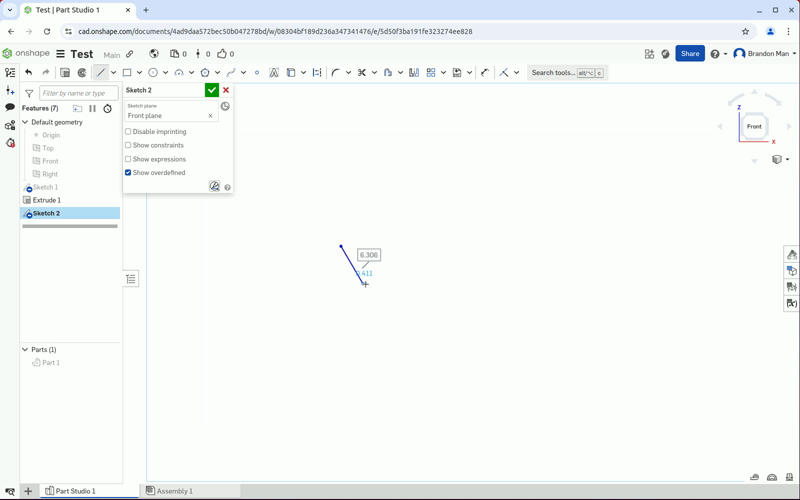
scroll(6)
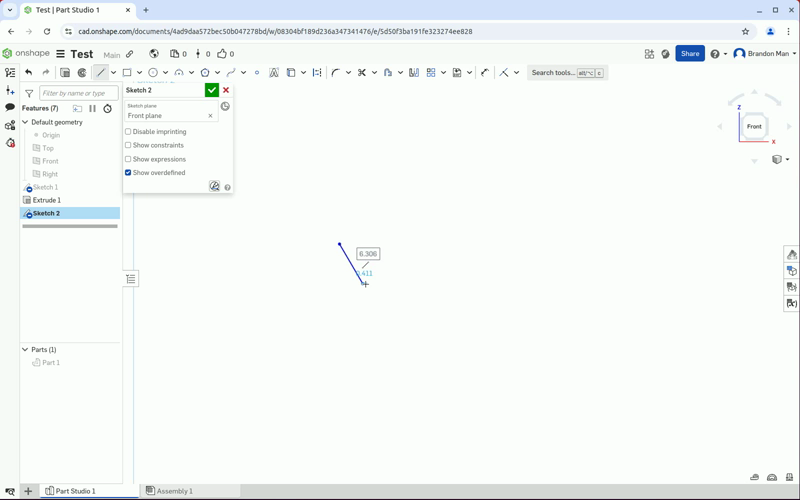
scroll(6)
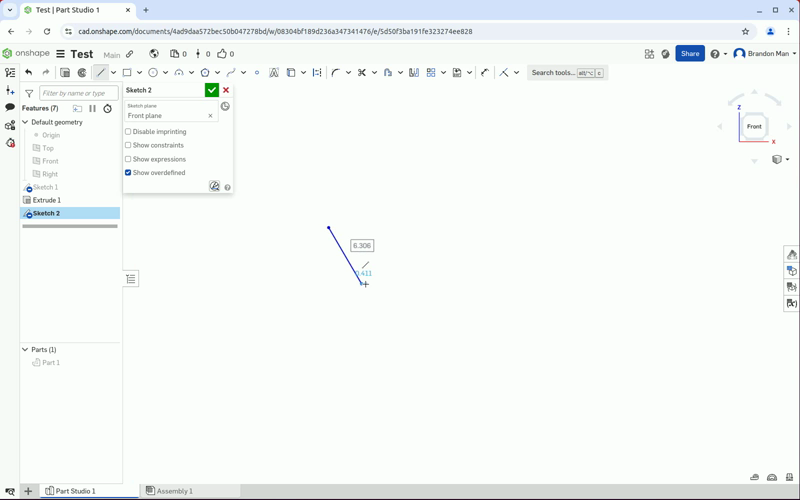
scroll(6)
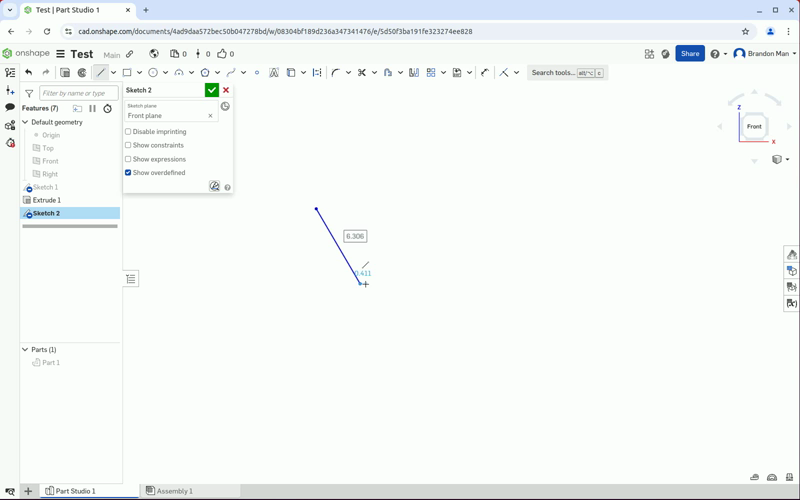
scroll(6)
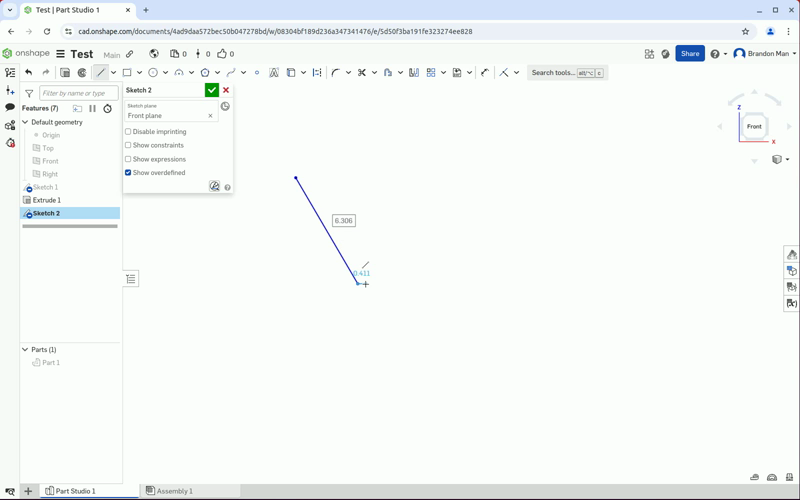
scroll(6)
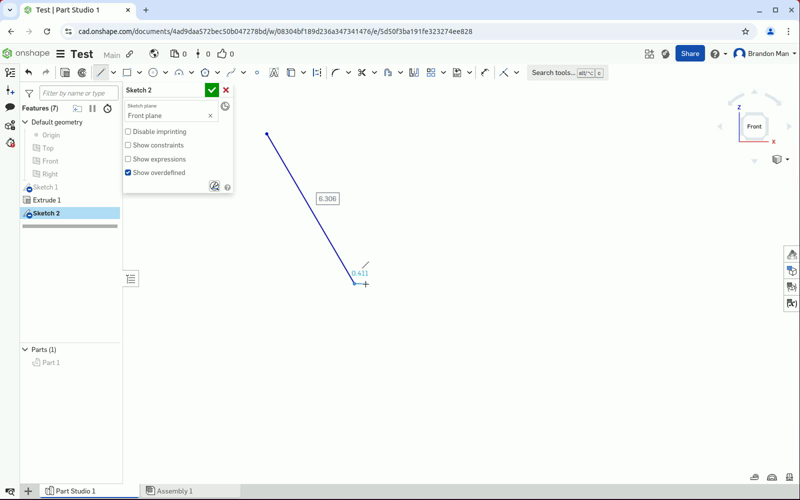
scroll(6)
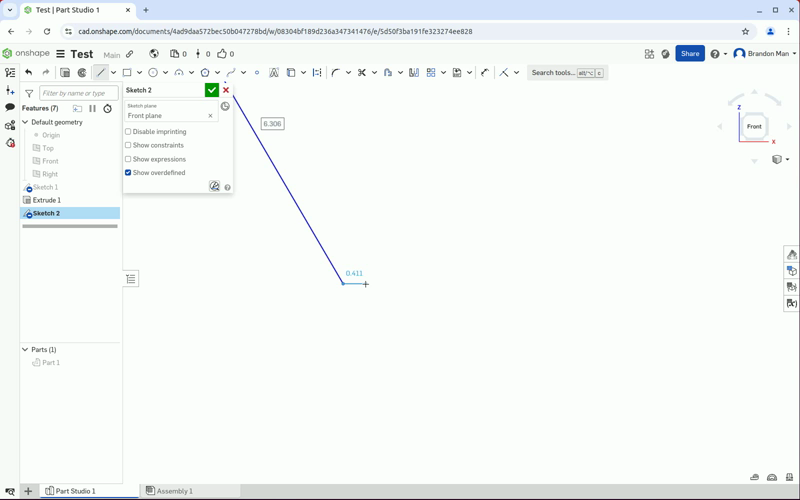
click(365, 283)
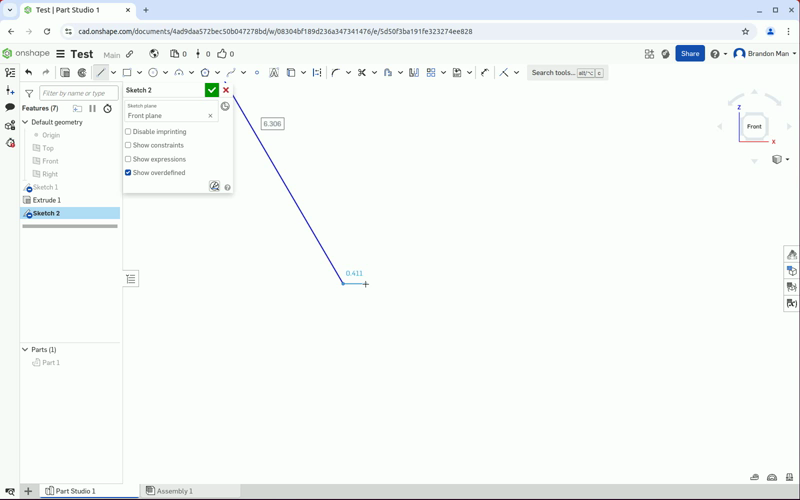
scroll(-6)
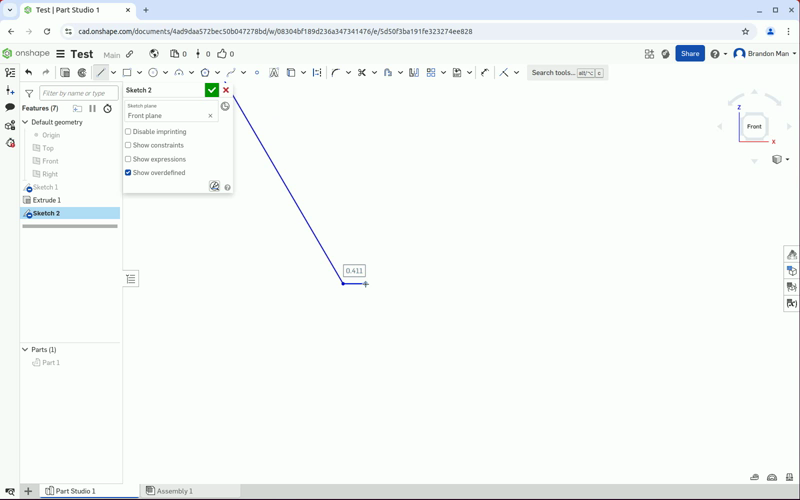
scroll(-6)
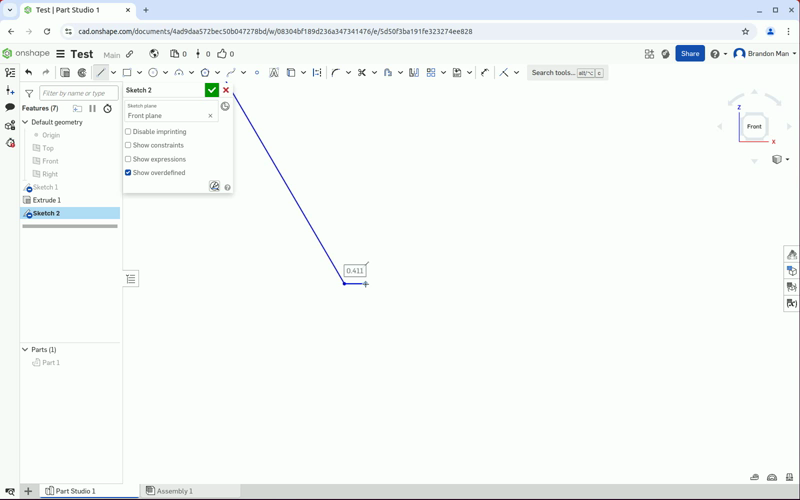
scroll(-6)
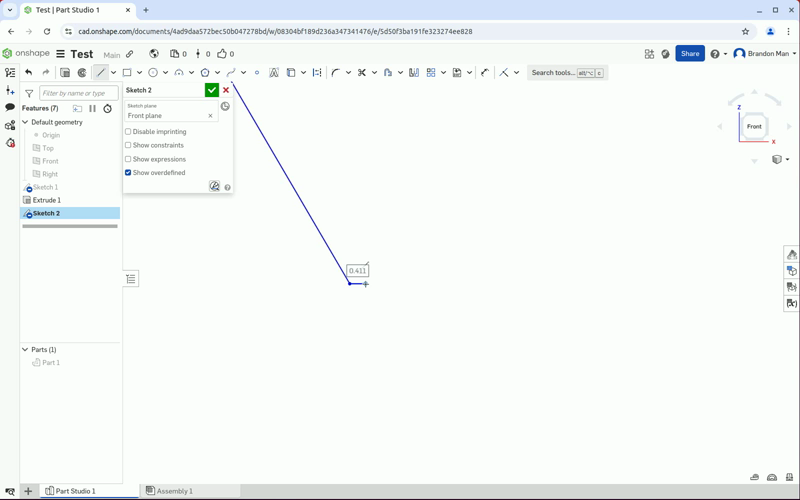
scroll(-6)
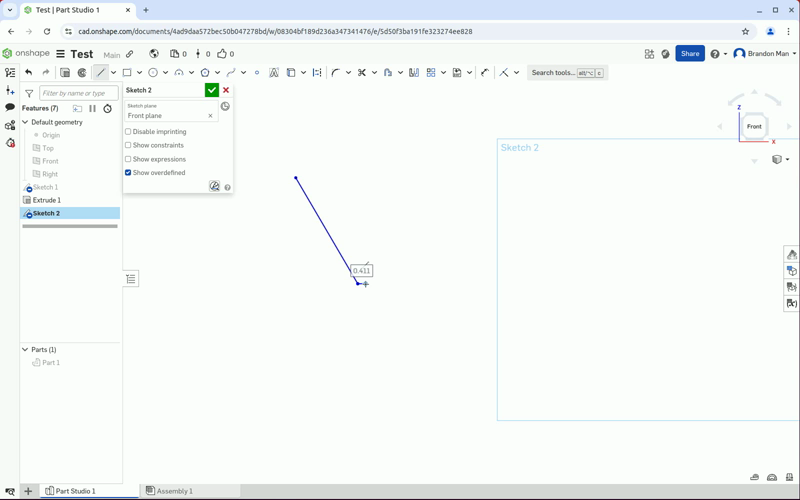
scroll(-6)
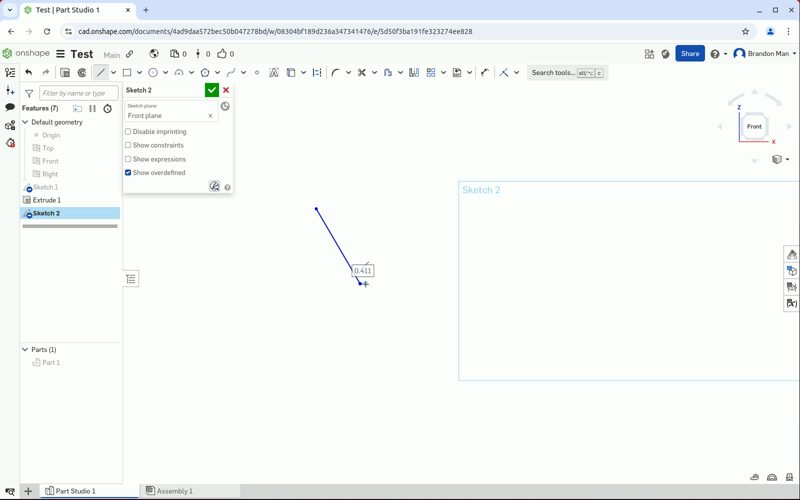
scroll(-6)
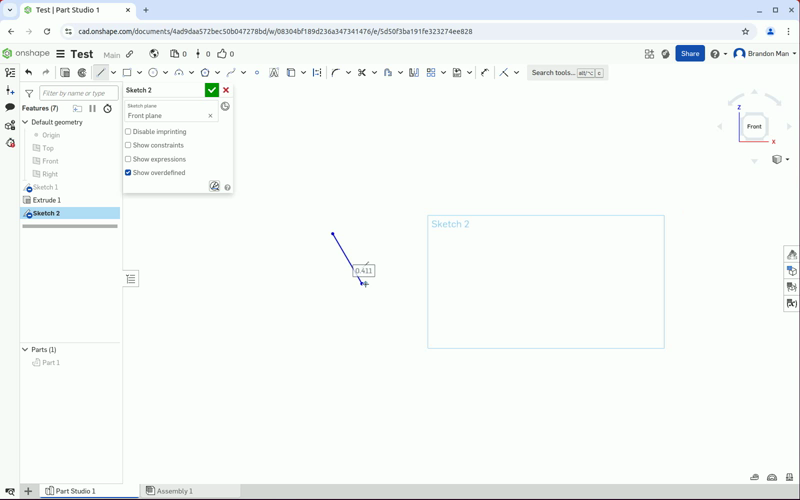
scroll(-6)
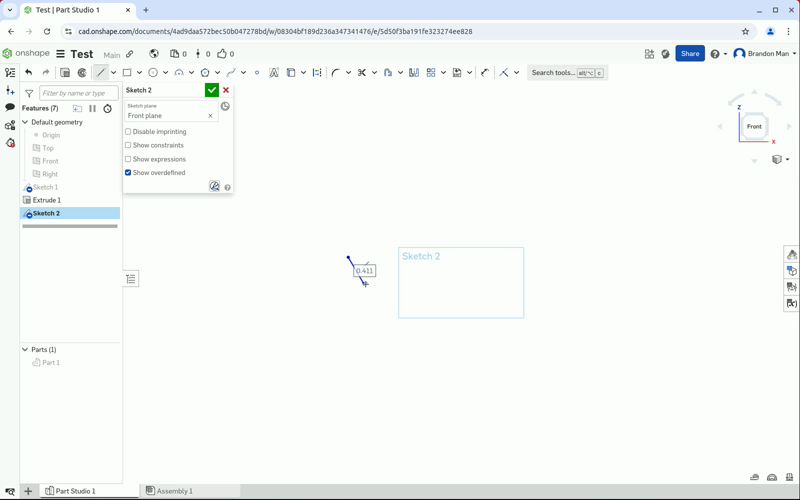
key_up(shift)
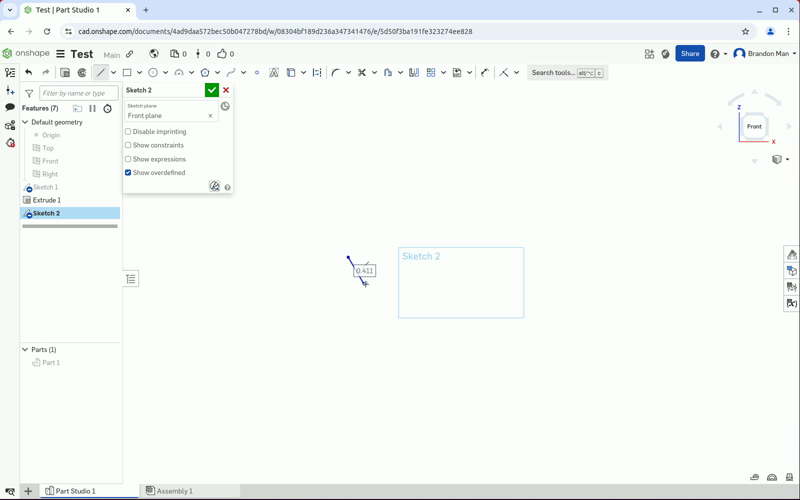
key_down(shift)
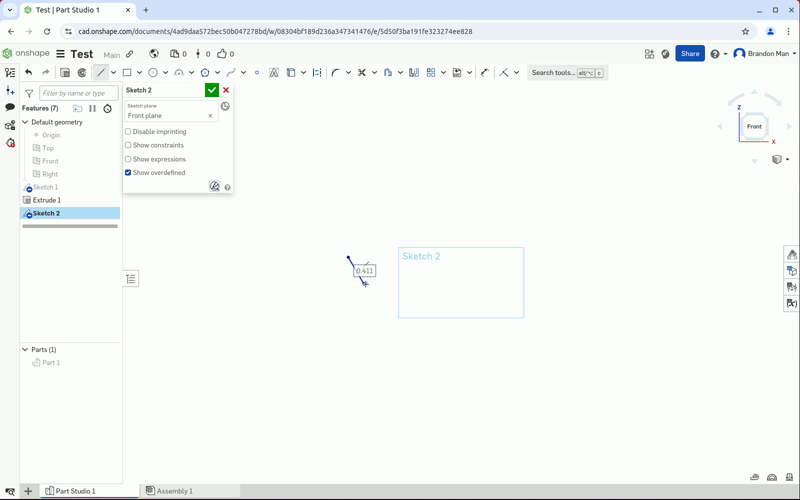
mouse_move(395, 283)
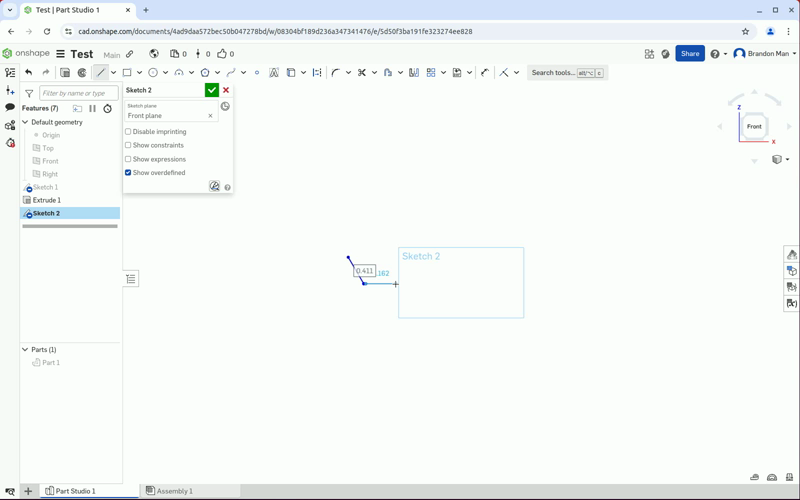
mouse_move(365, 280)
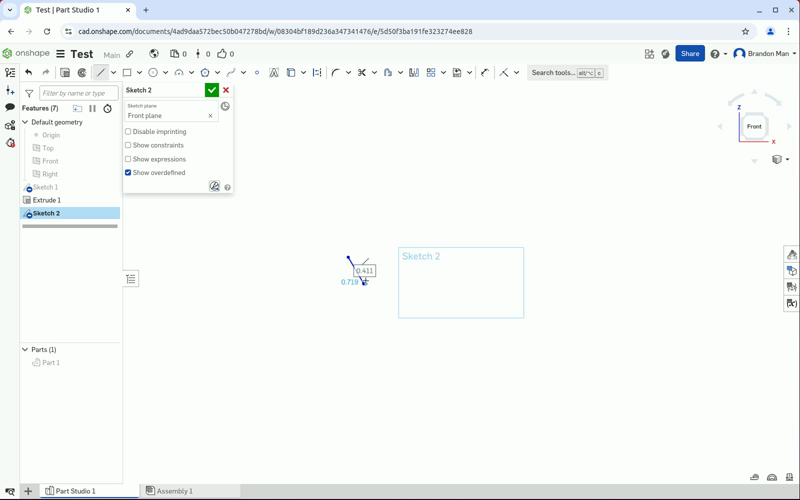
scroll(6)
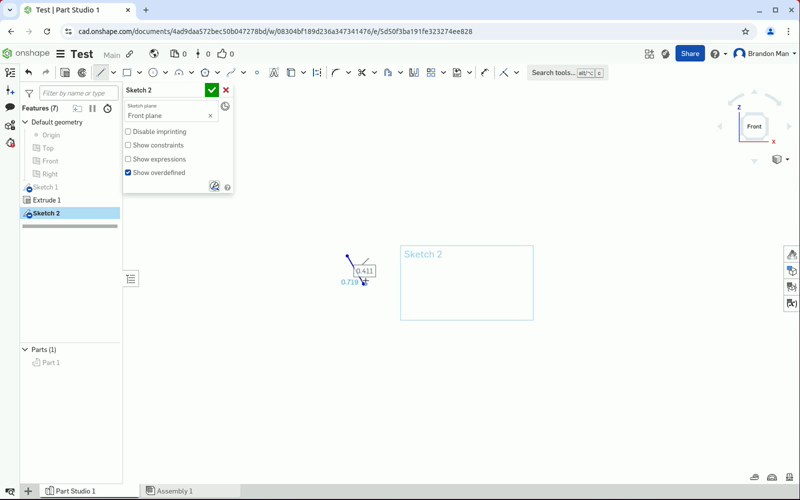
scroll(6)
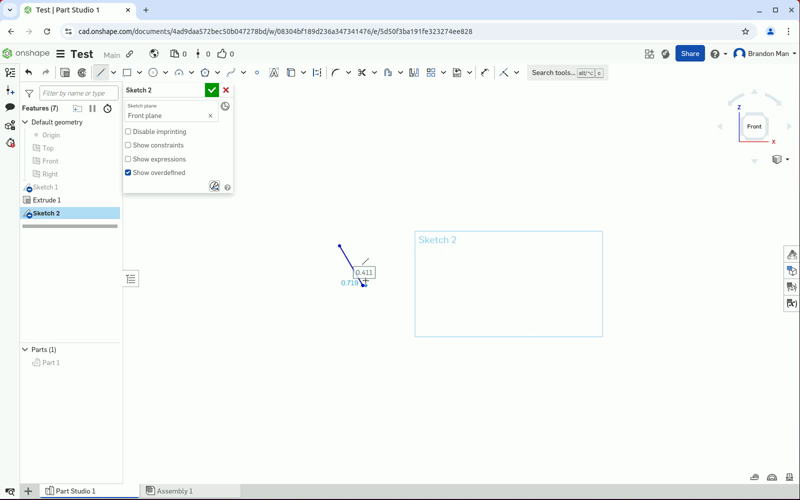
scroll(6)
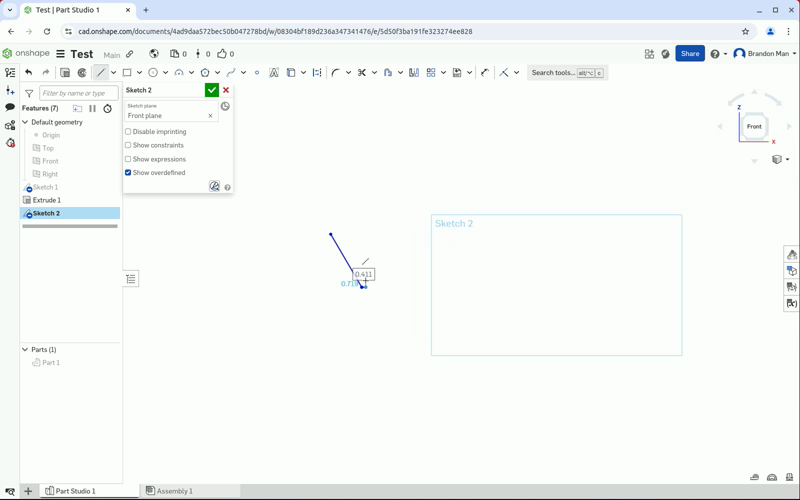
scroll(6)
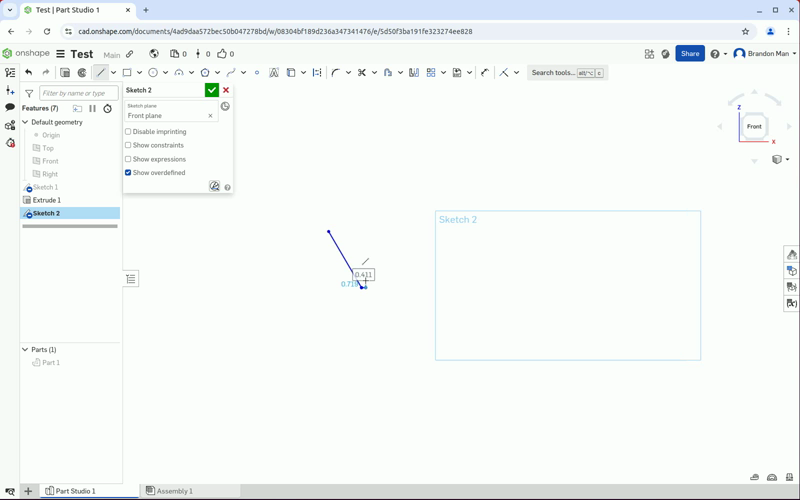
scroll(6)
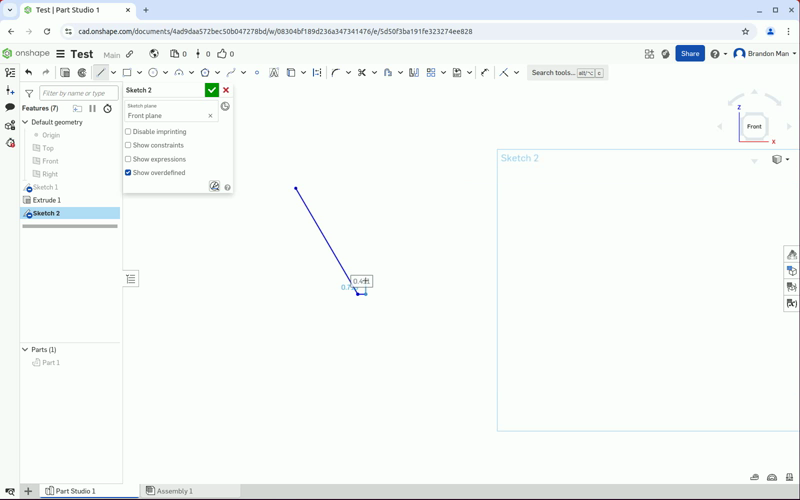
scroll(6)
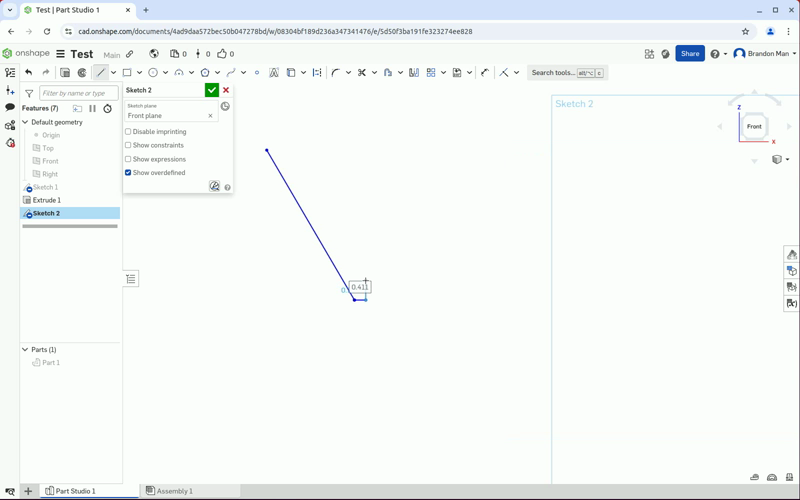
scroll(6)
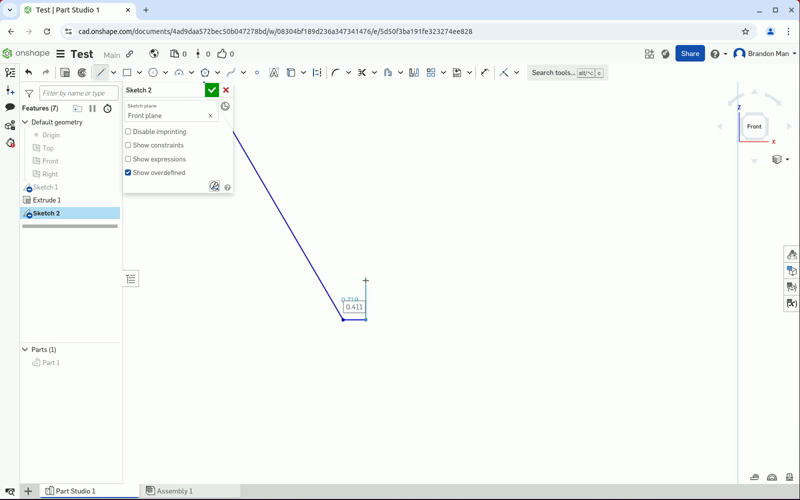
click(365, 280)
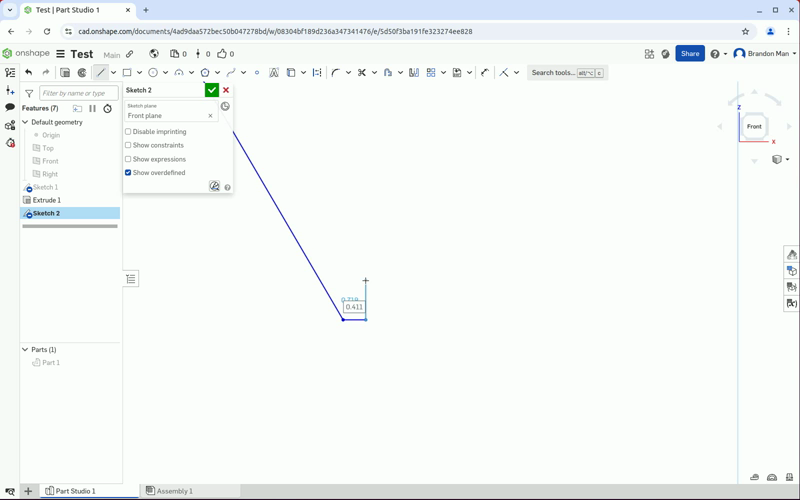
scroll(-6)
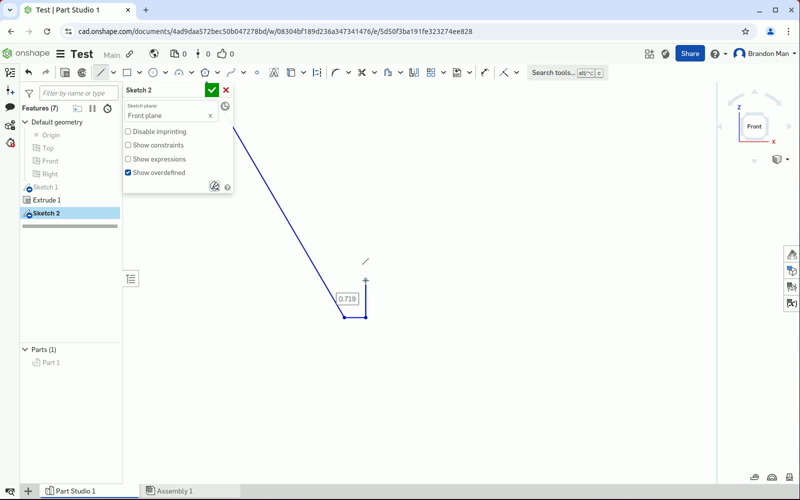
scroll(-6)
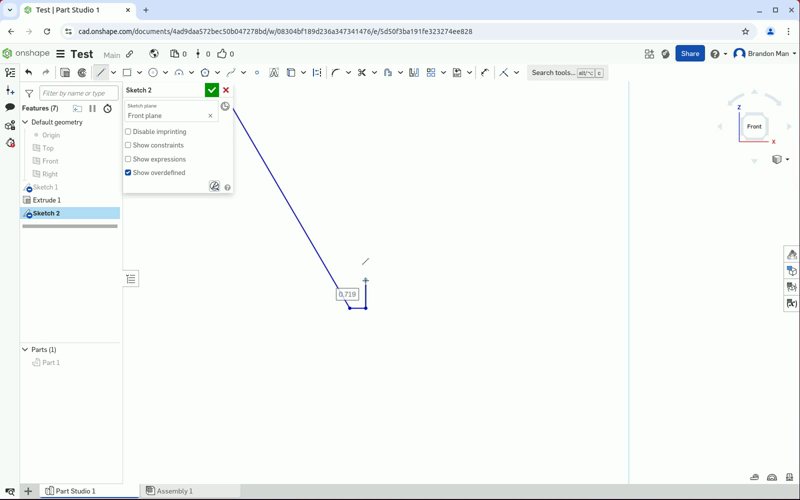
scroll(-6)
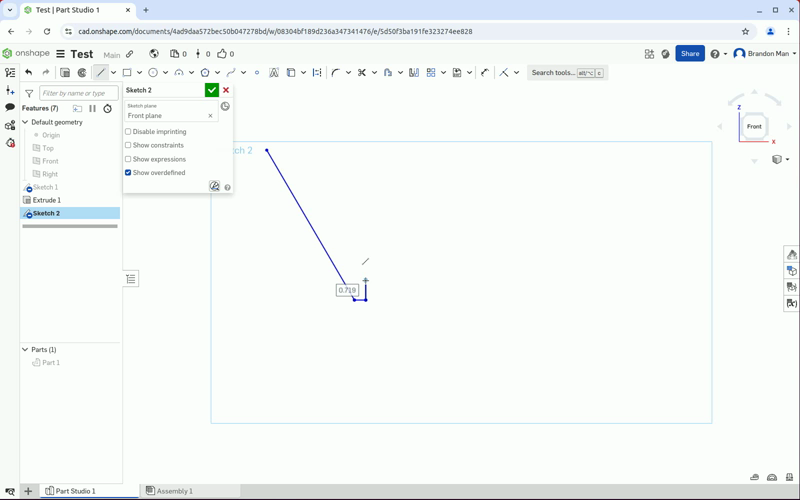
scroll(-6)
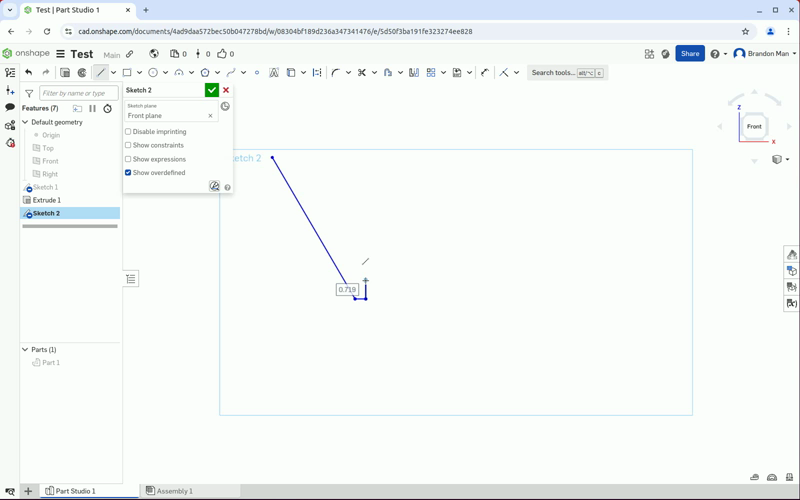
scroll(-6)
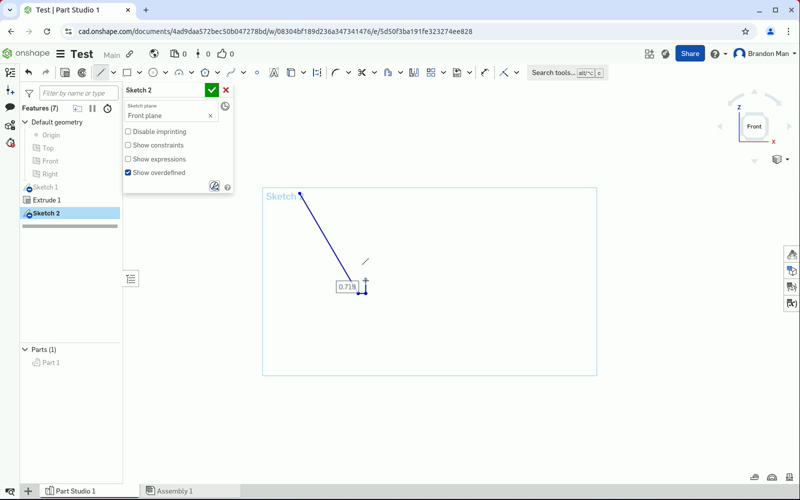
scroll(-6)
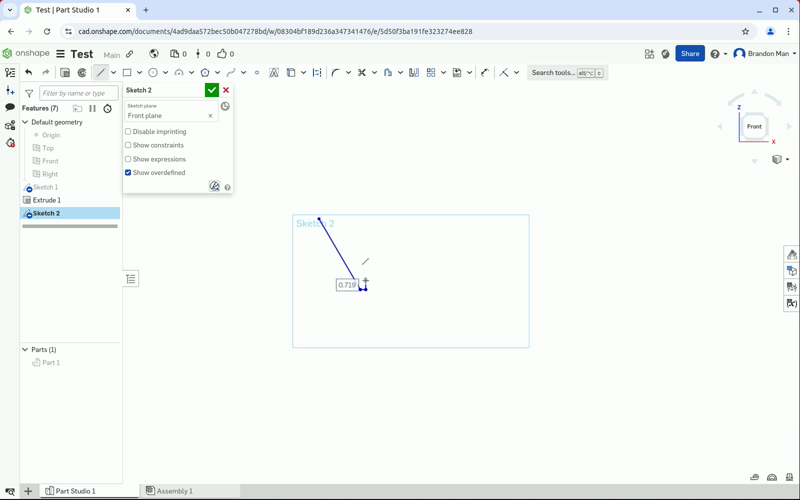
scroll(-6)
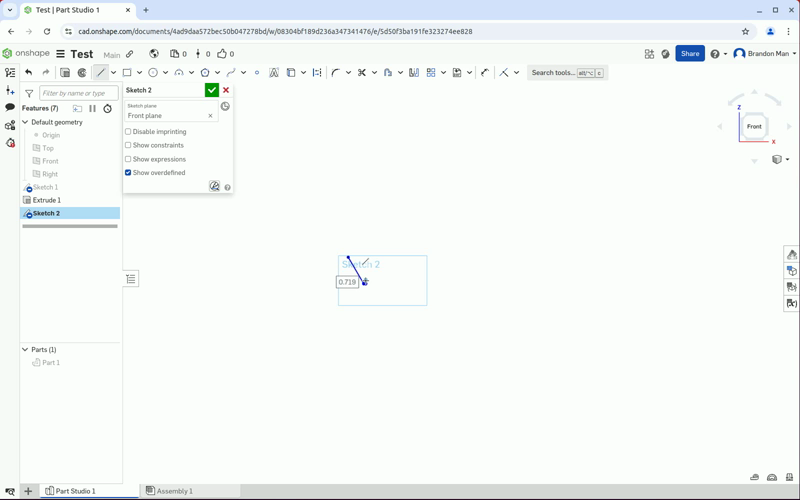
key_up(shift)
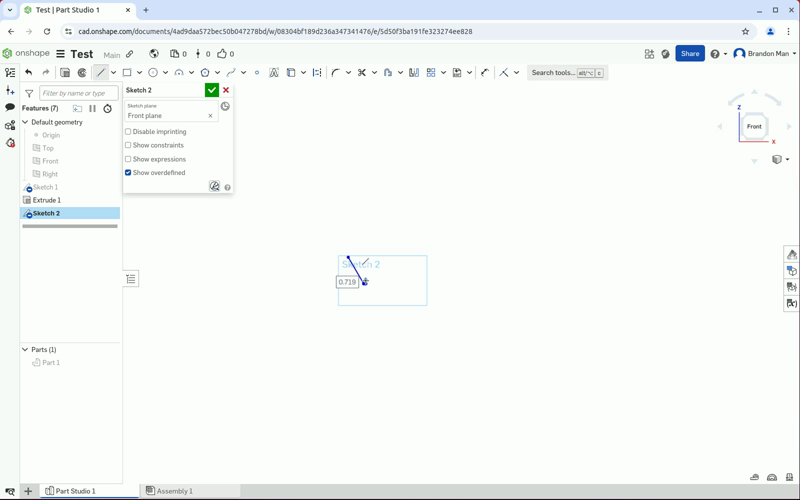
key_down(shift)
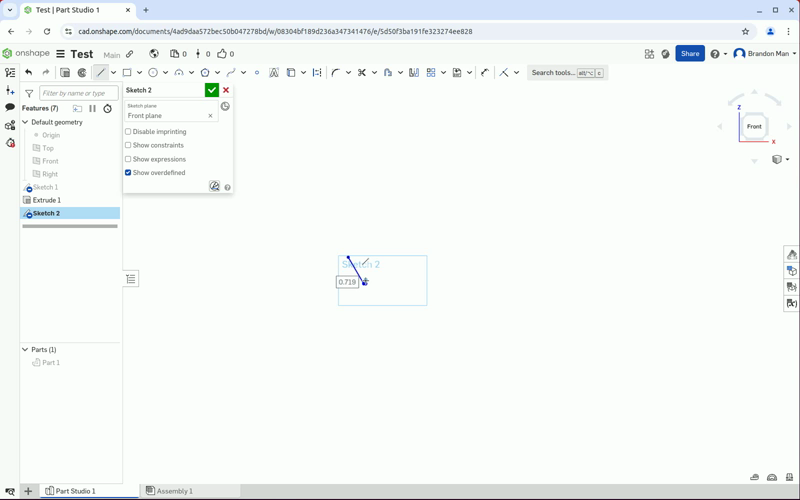
mouse_move(395, 280)
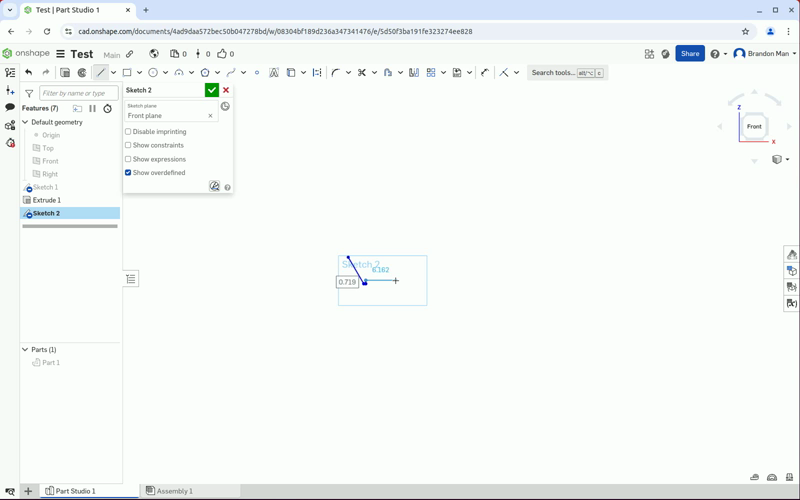
mouse_move(351, 255)
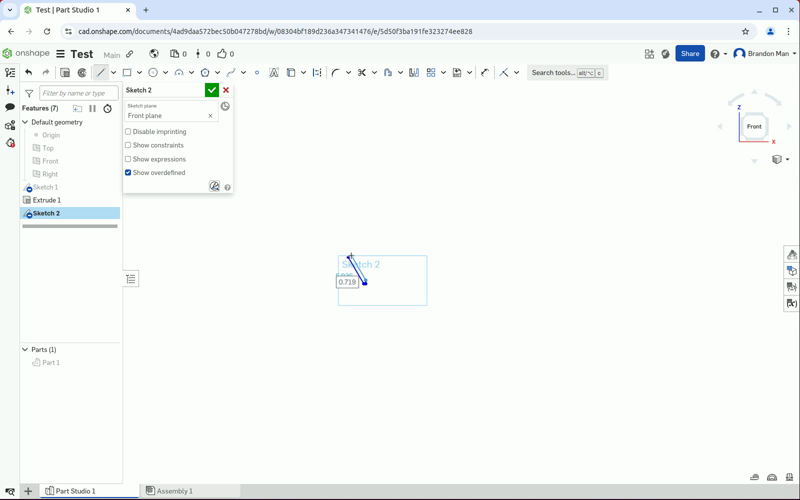
scroll(6)
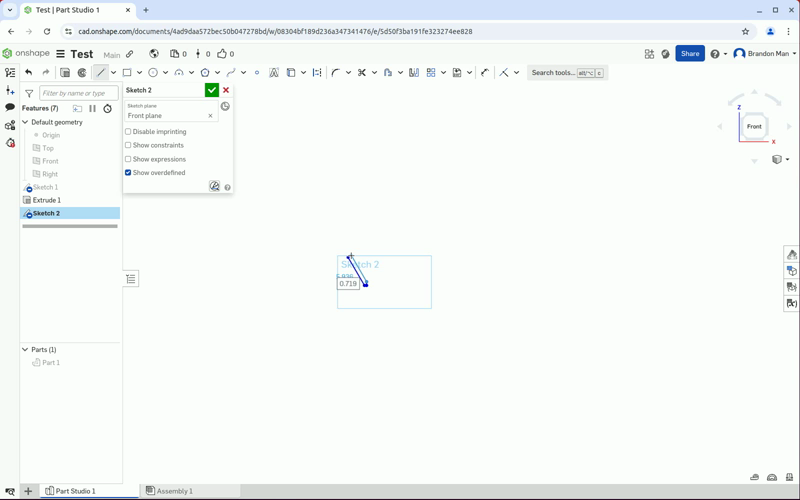
scroll(6)
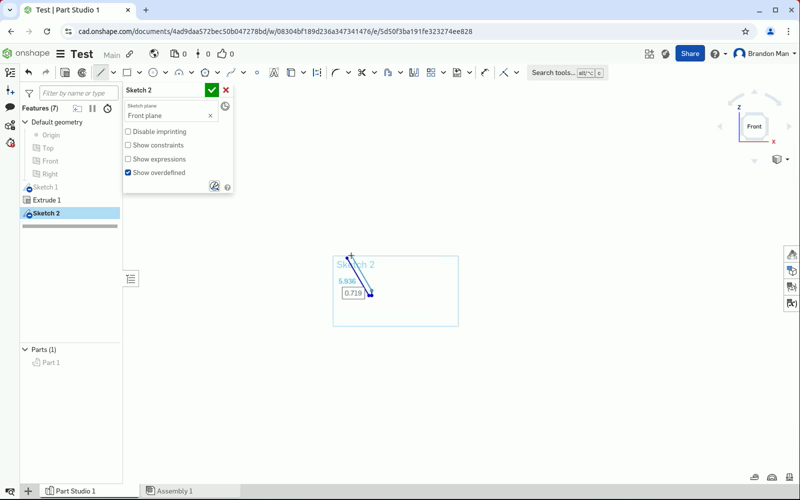
scroll(6)
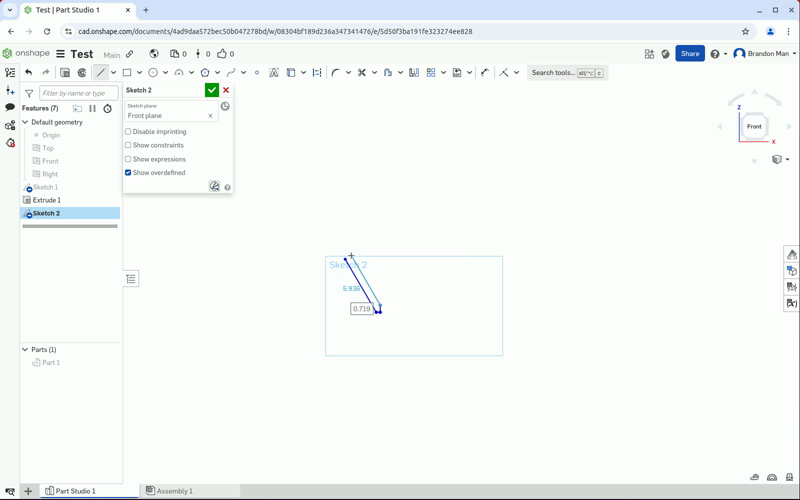
scroll(6)
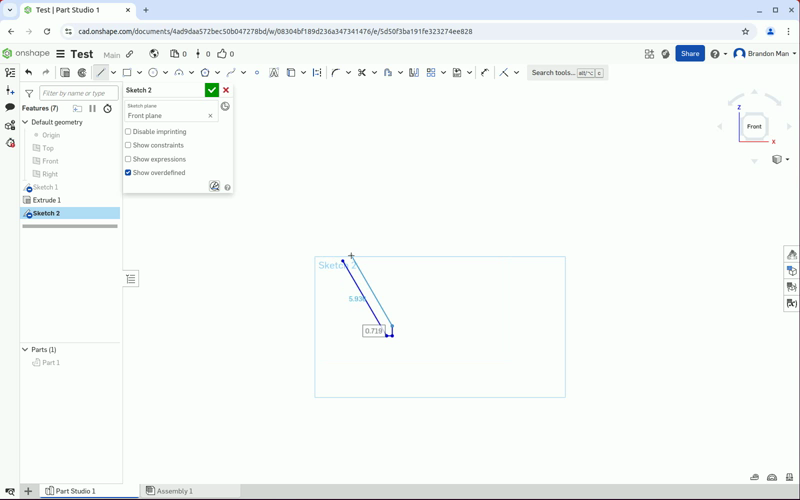
scroll(6)
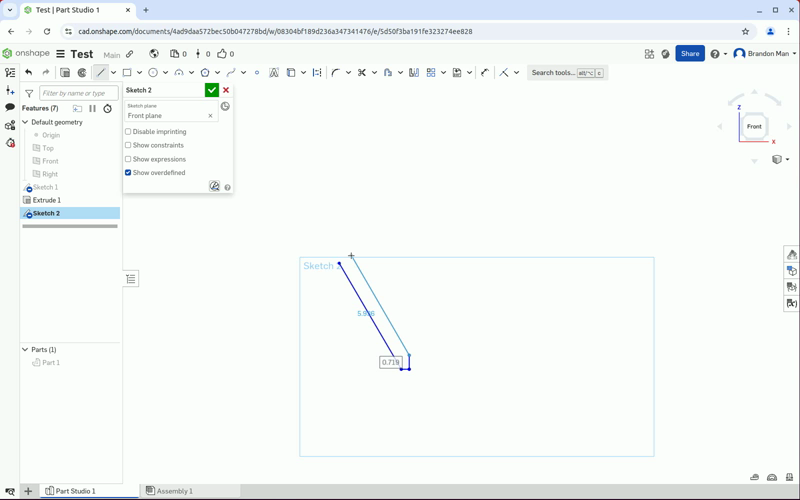
scroll(6)
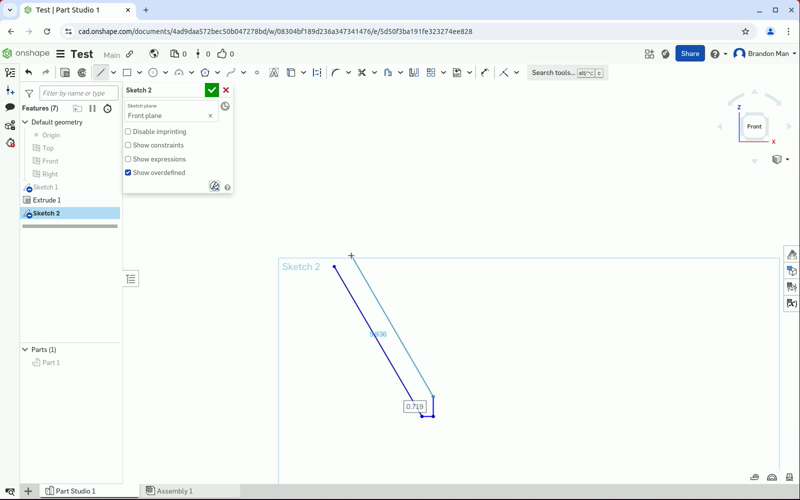
scroll(6)
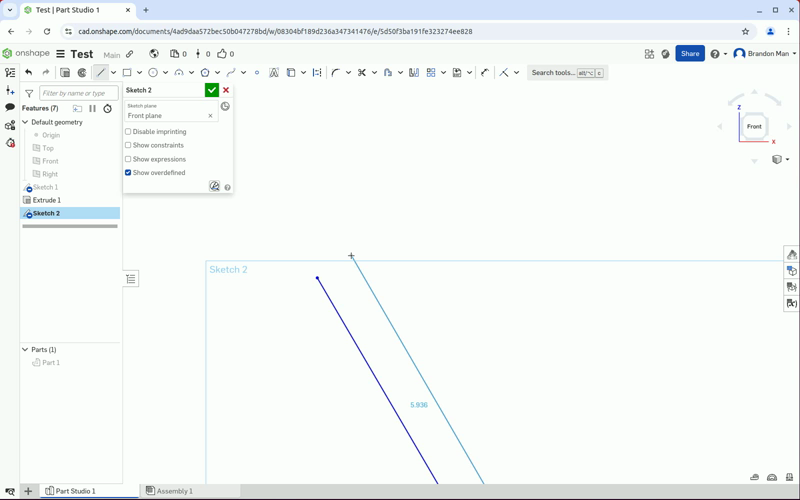
click(351, 255)
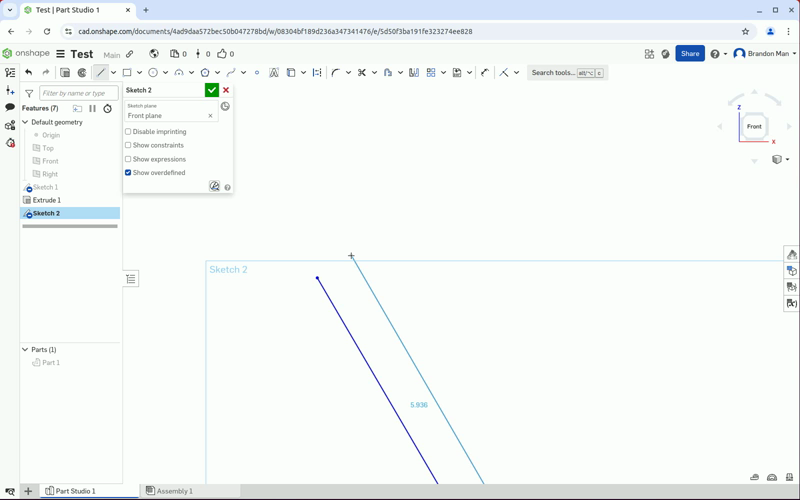
scroll(-6)
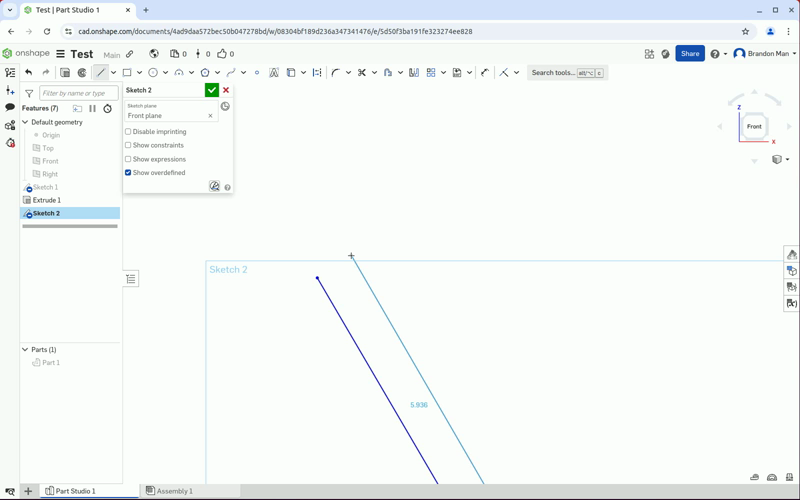
scroll(-6)
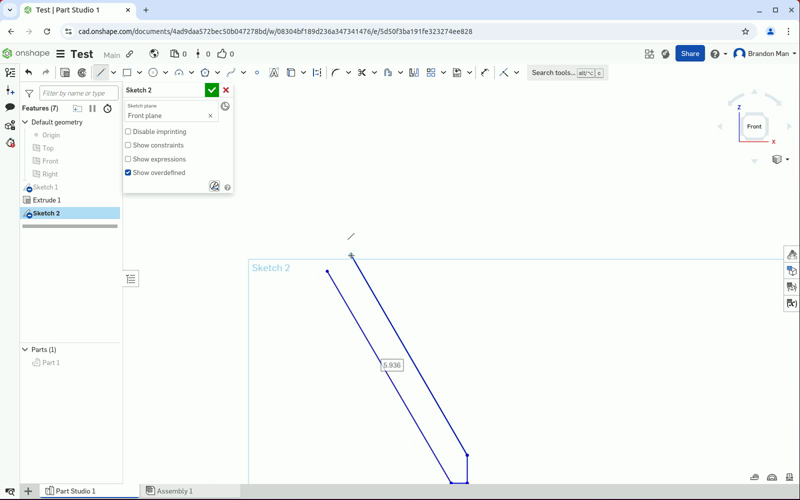
scroll(-6)
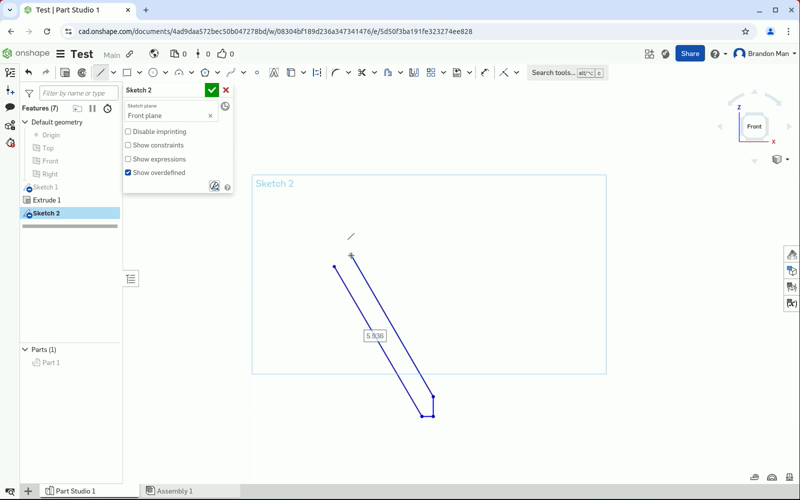
scroll(-6)
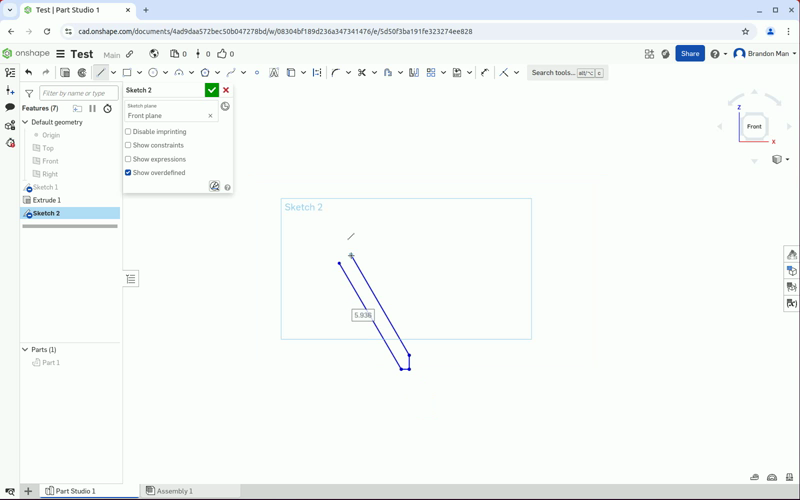
scroll(-6)
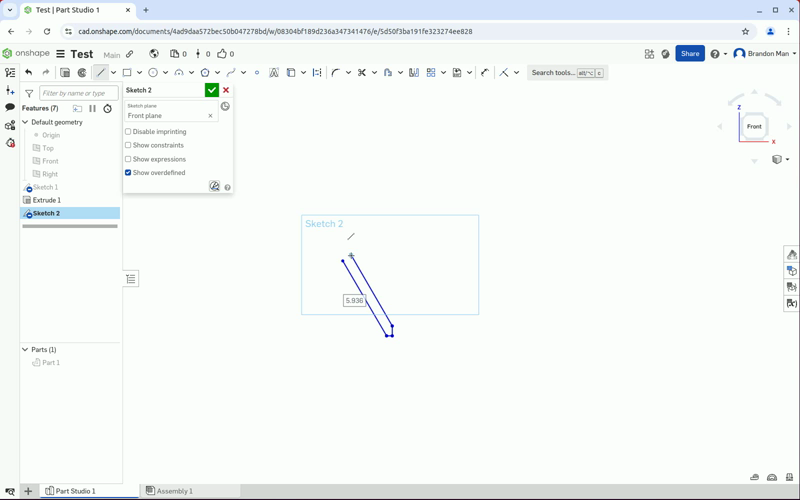
scroll(-6)
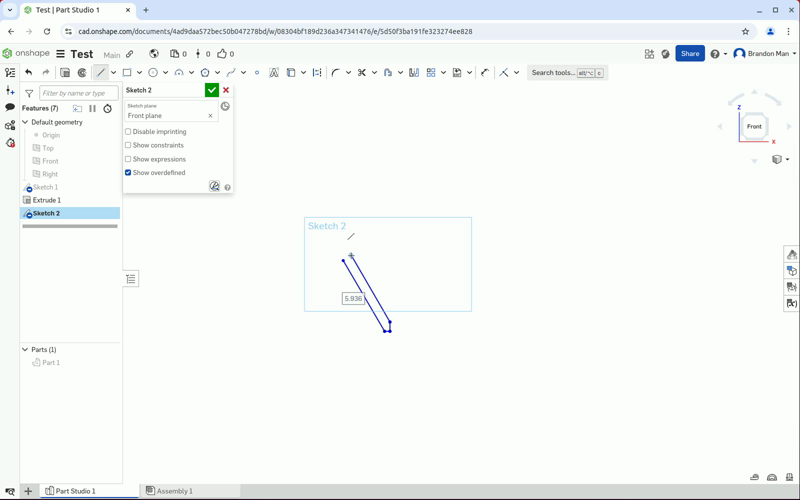
scroll(-6)
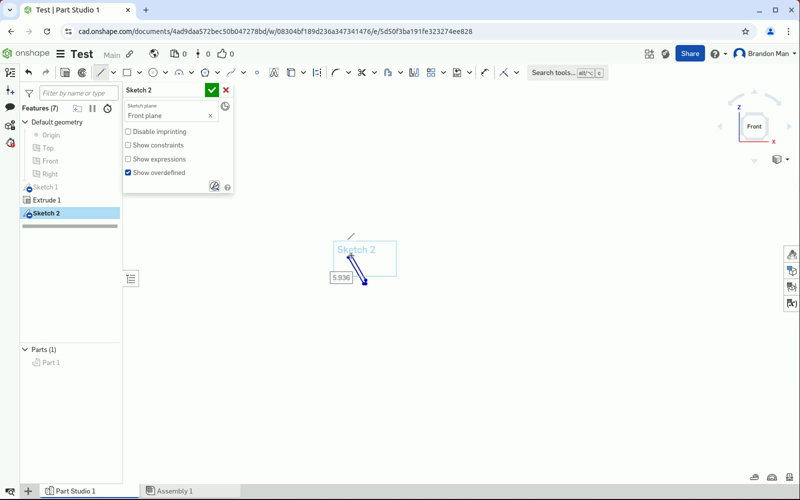
key_up(shift)
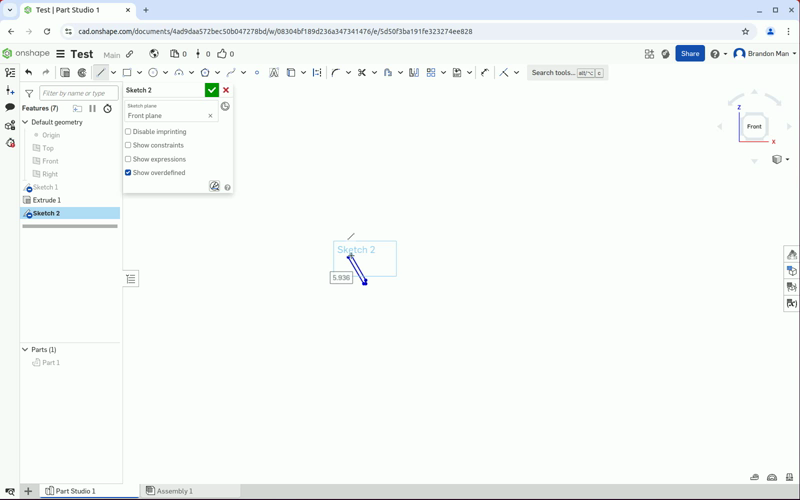
mouse_move(381, 255)
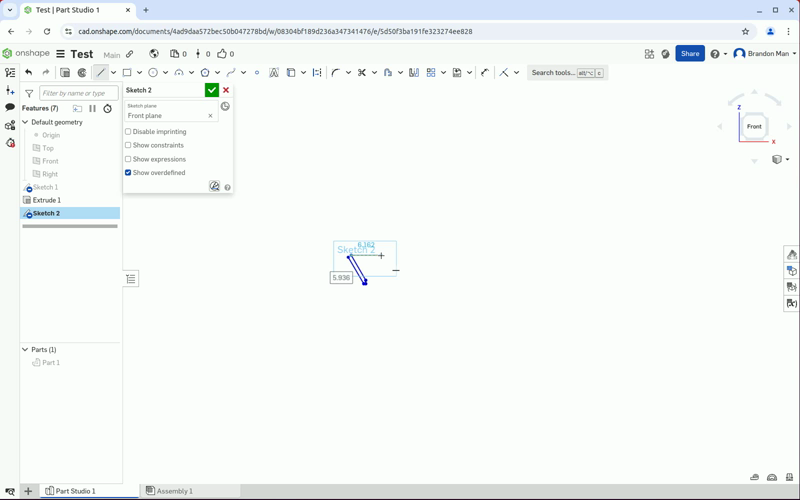
key_down(shift)
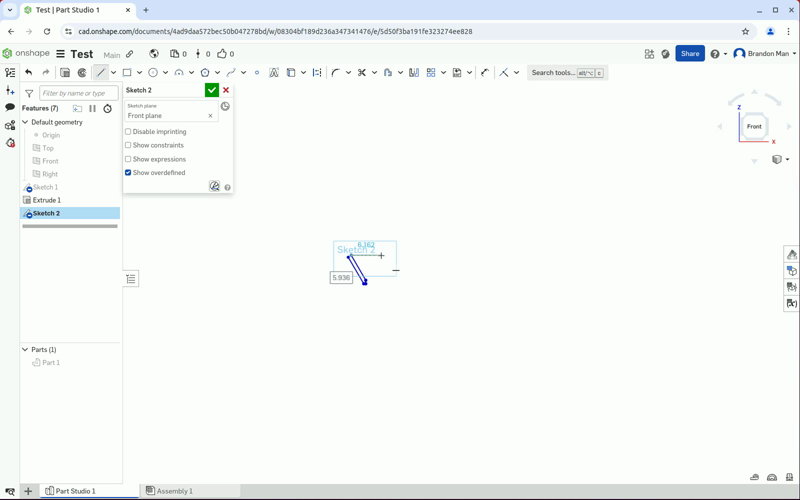
mouse_move(348, 257)
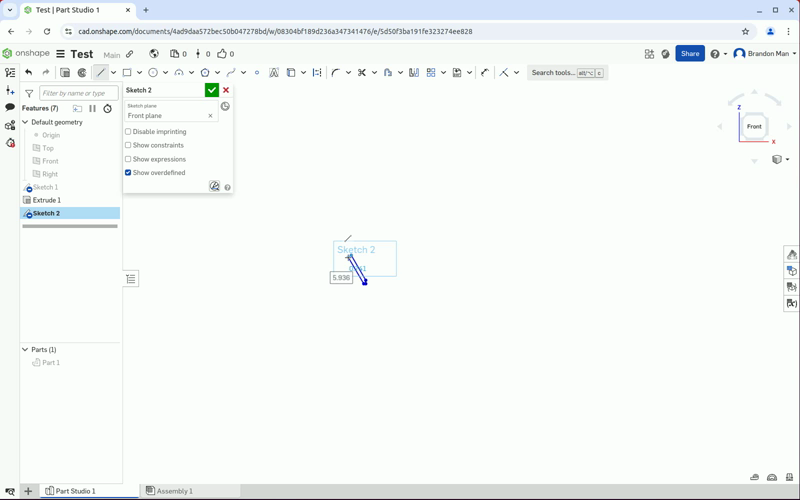
scroll(6)
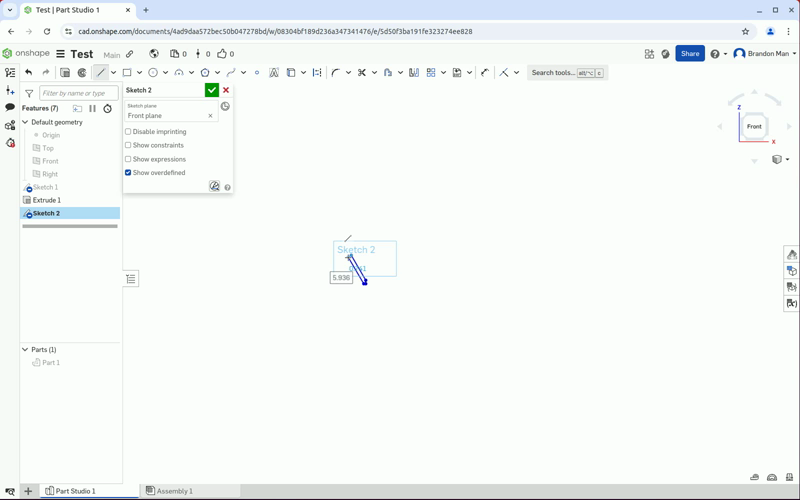
scroll(6)
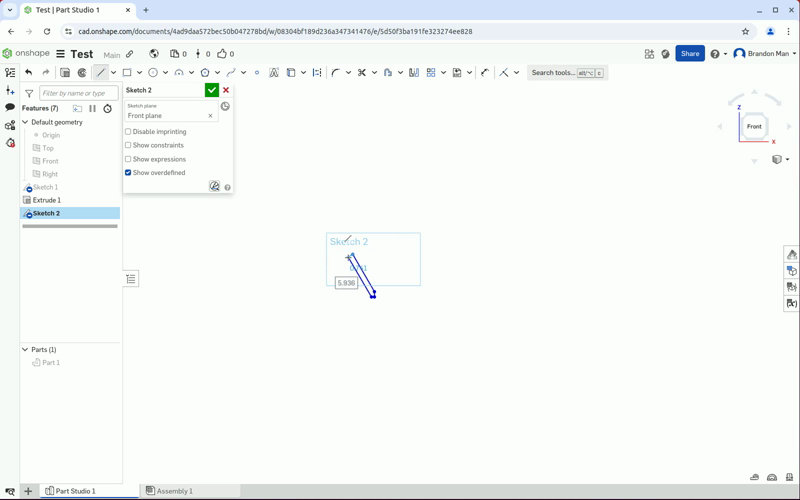
scroll(6)
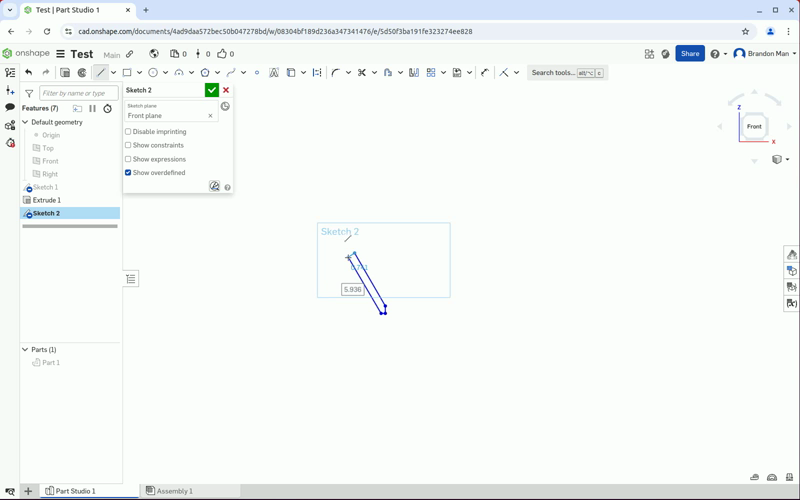
scroll(6)
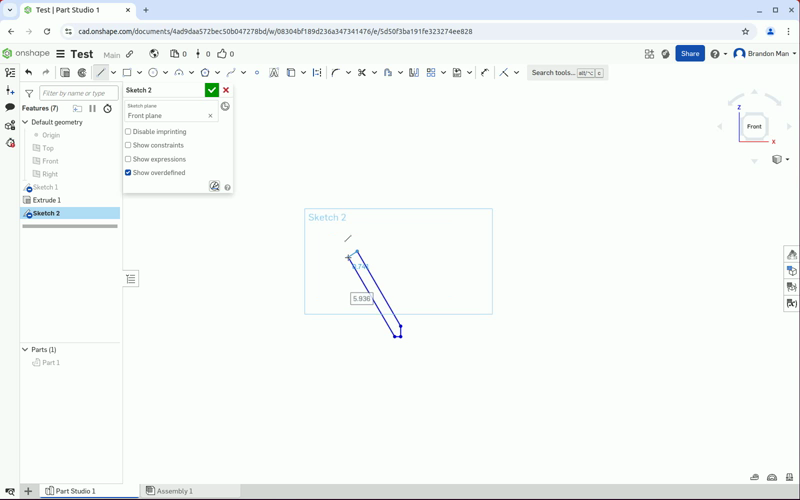
scroll(6)
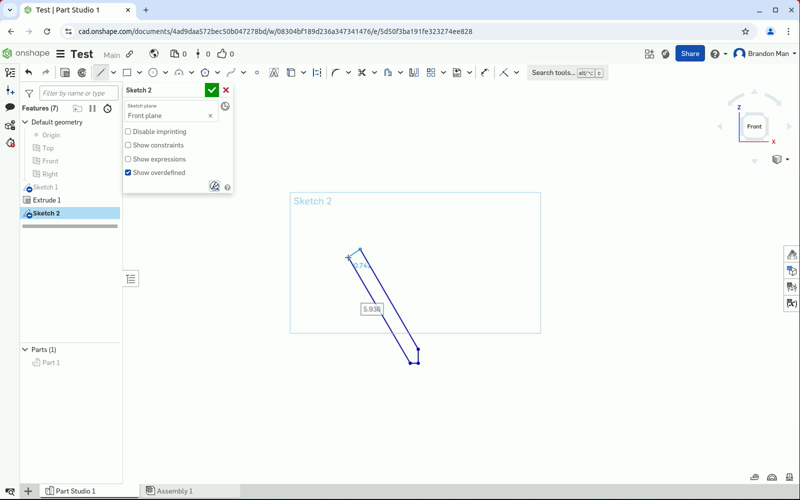
scroll(6)
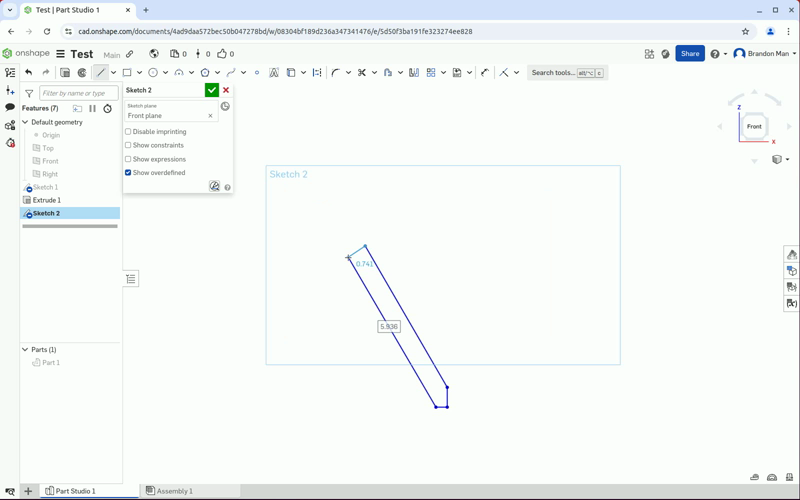
scroll(6)
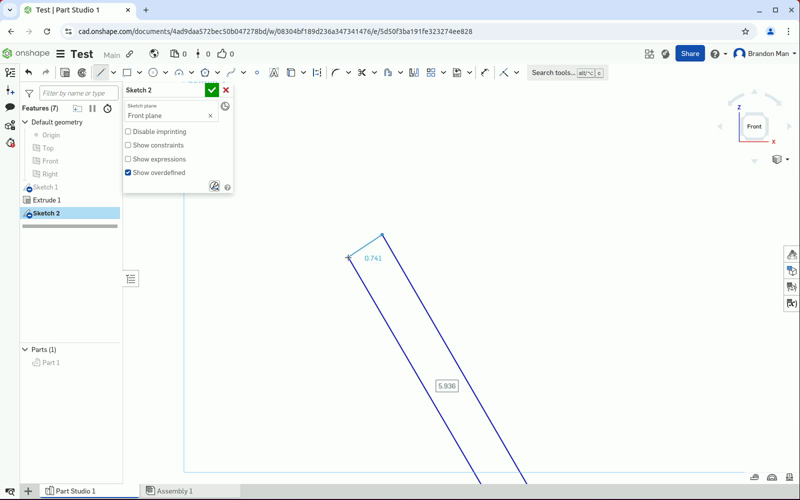
key_up(shift)
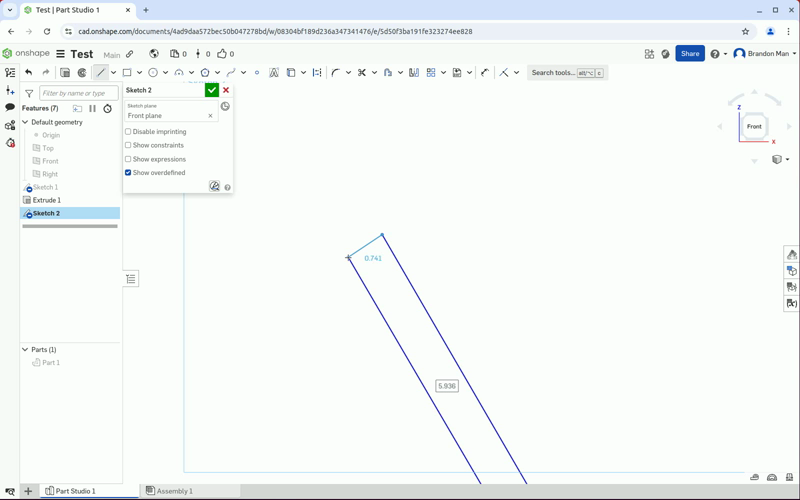
click(348, 257)
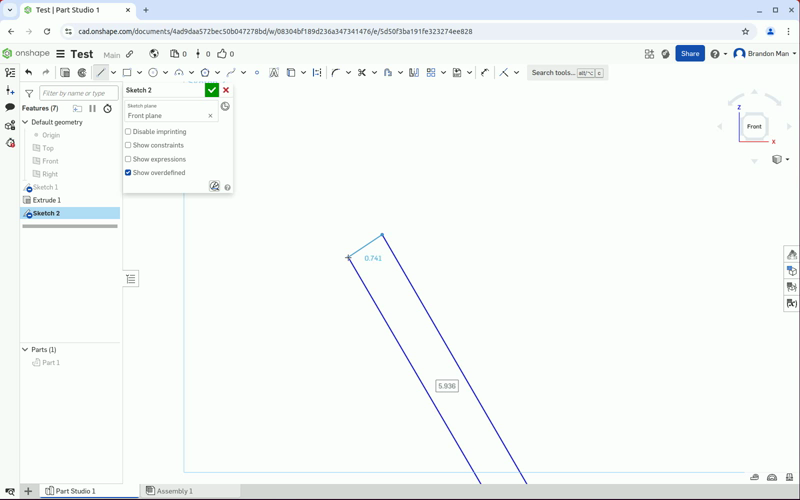
scroll(-6)
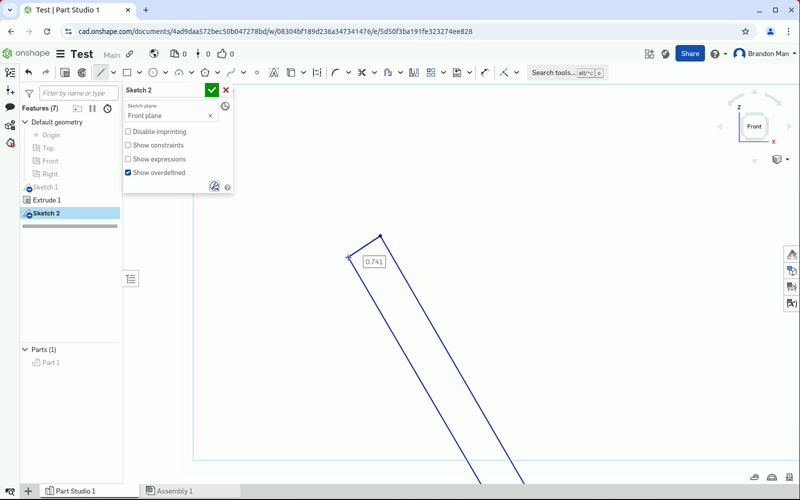
scroll(-6)
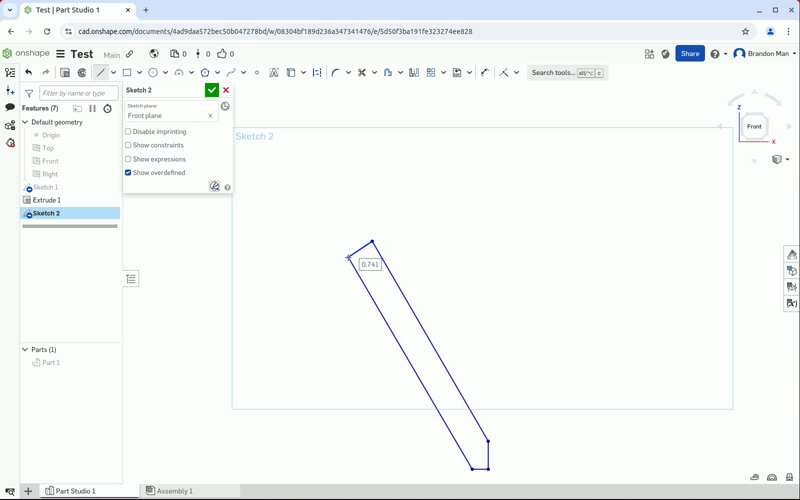
scroll(-6)
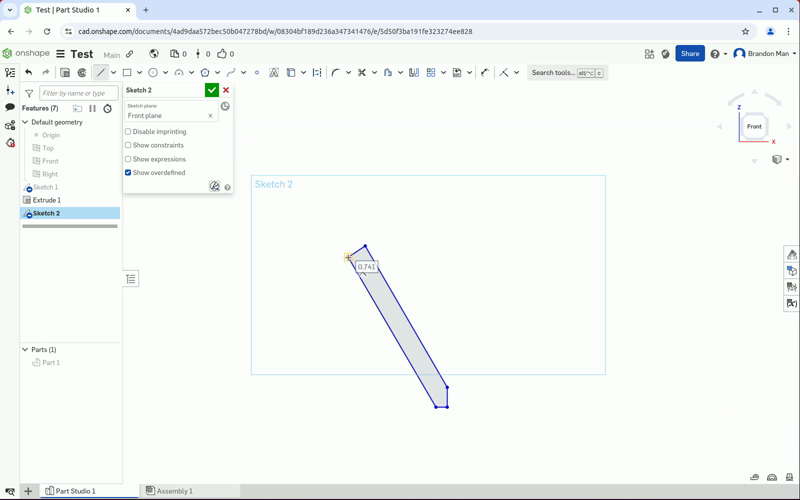
scroll(-6)
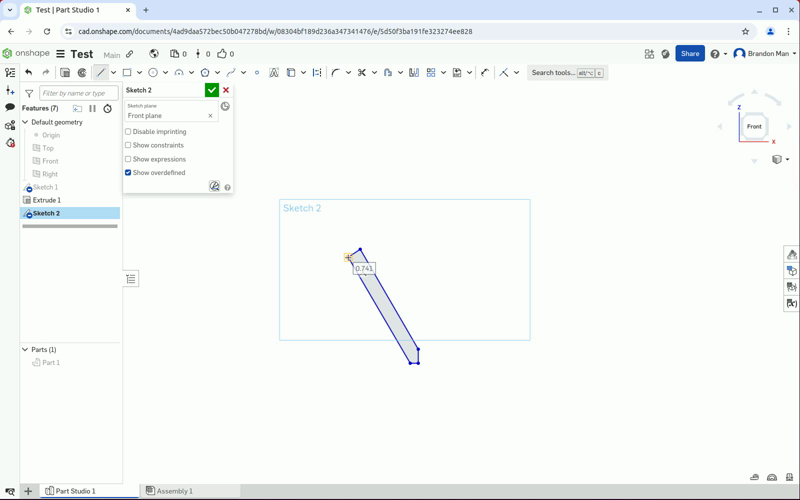
scroll(-6)
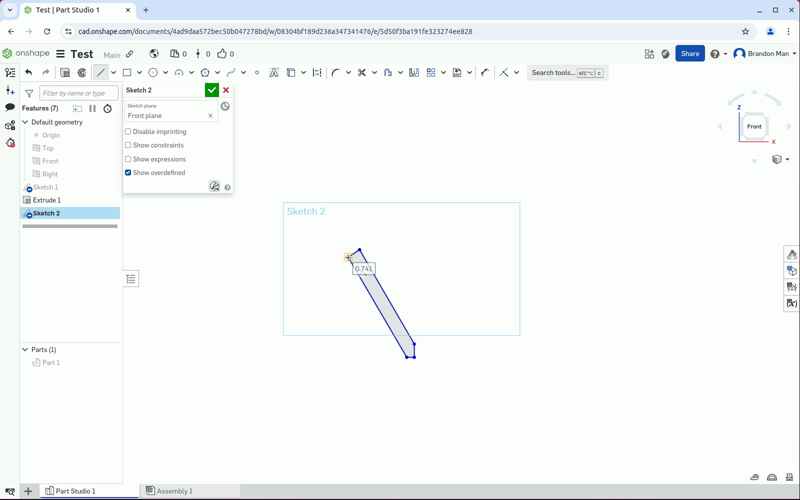
scroll(-6)
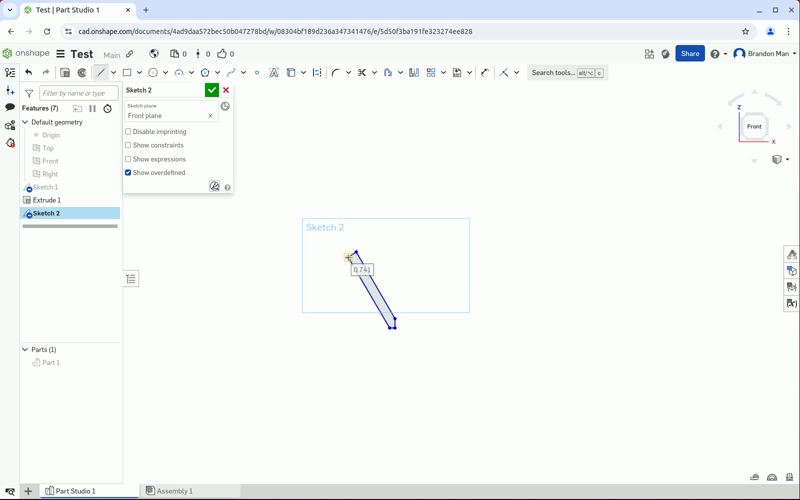
scroll(-6)
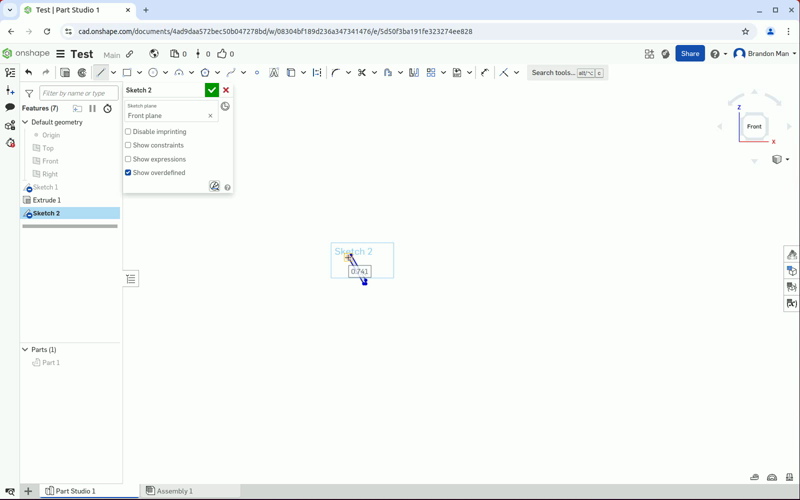
key(esc)
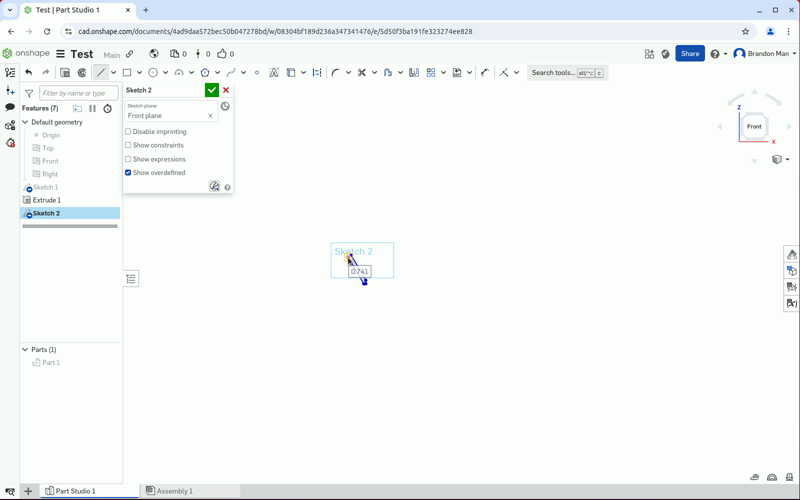
mouse_move(356, 264)
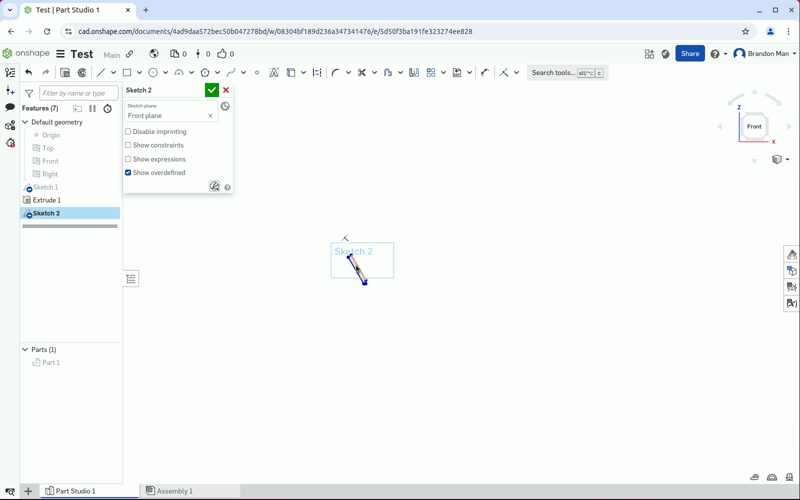
scroll(6)
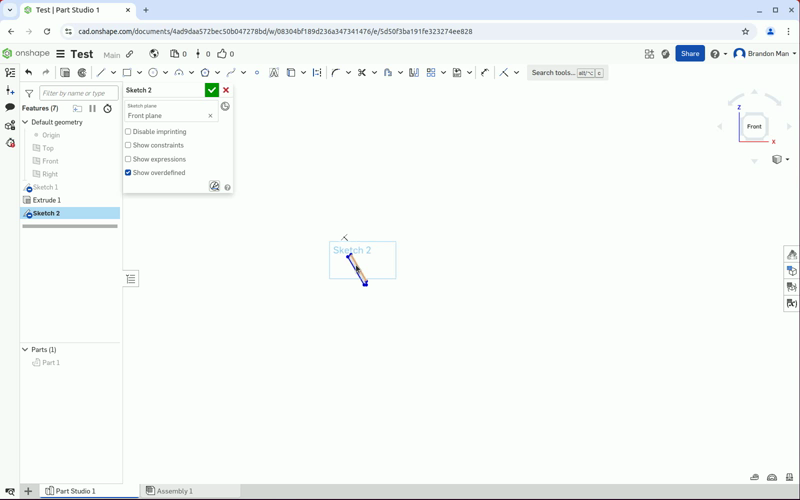
scroll(6)
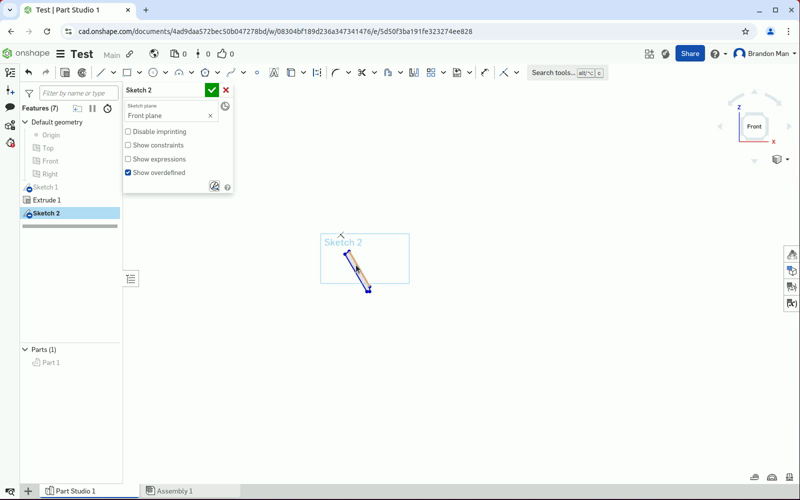
scroll(6)
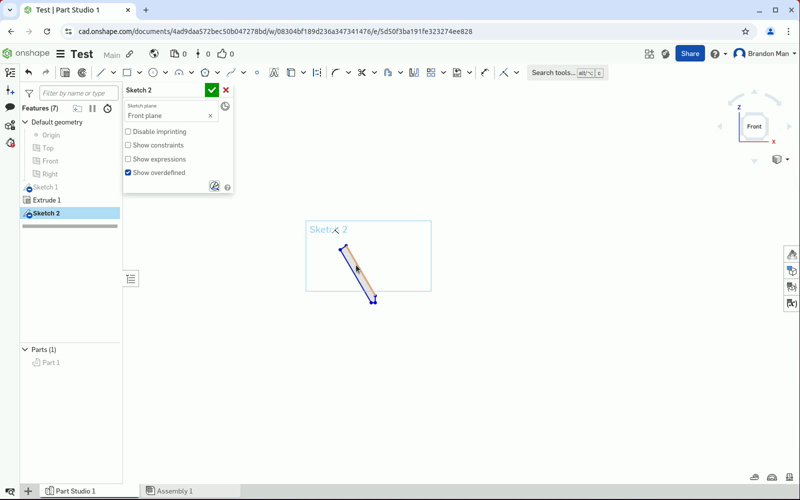
scroll(6)
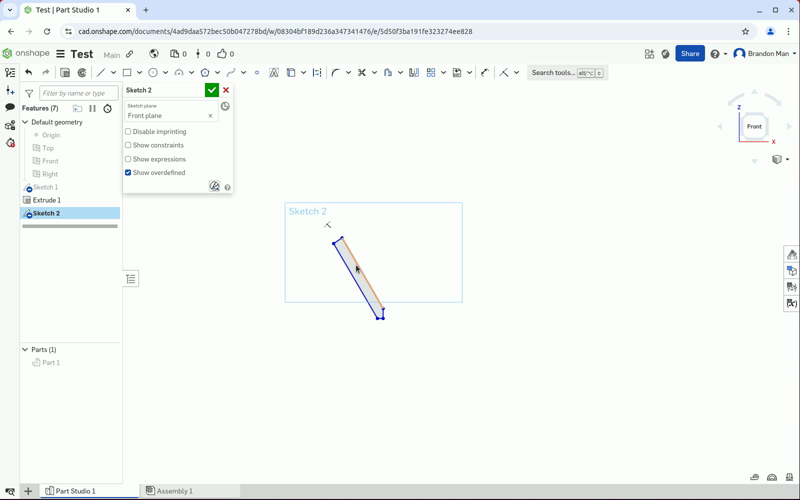
scroll(6)
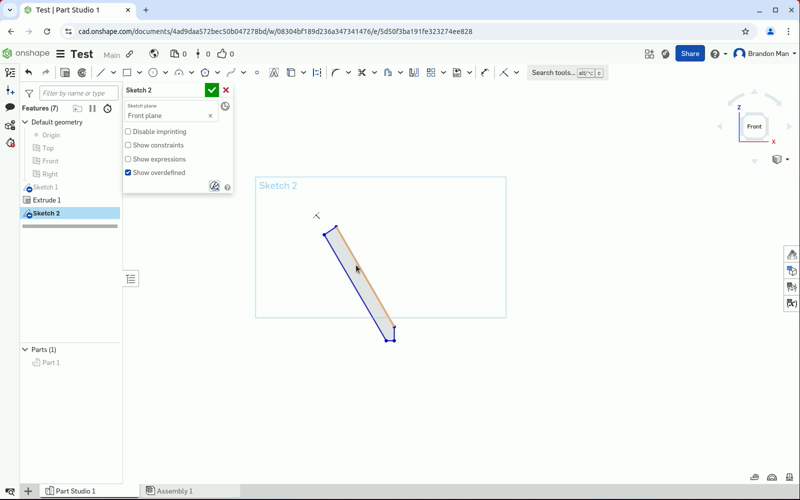
scroll(6)
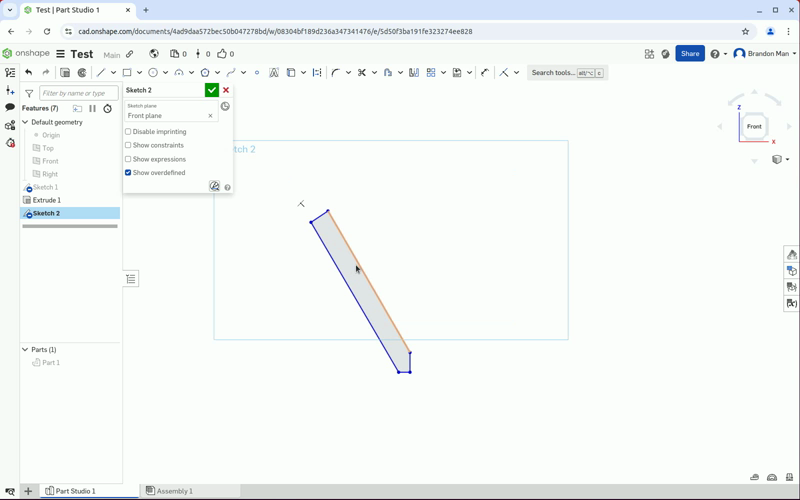
scroll(6)
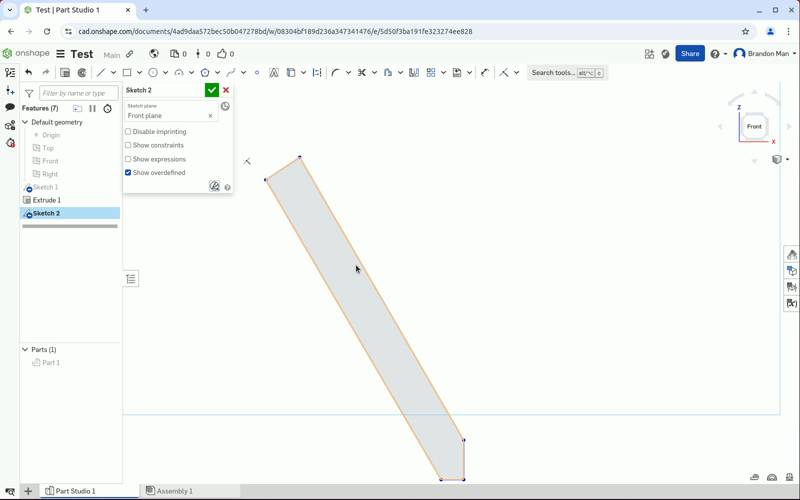
click(356, 264)
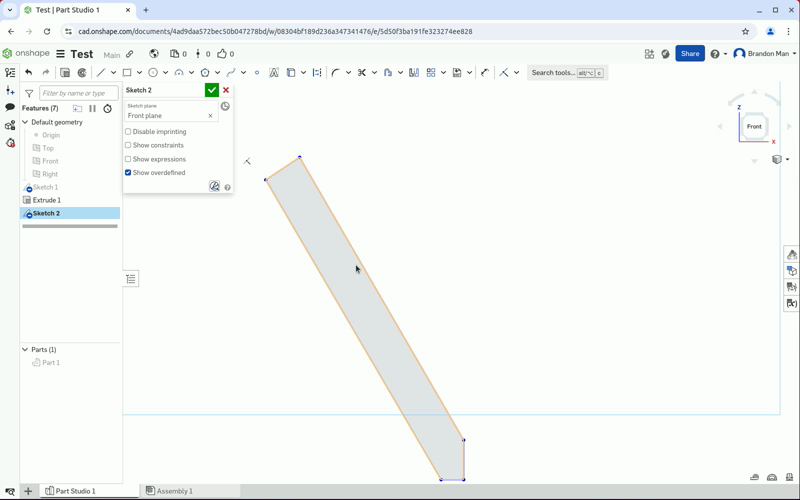
scroll(-6)
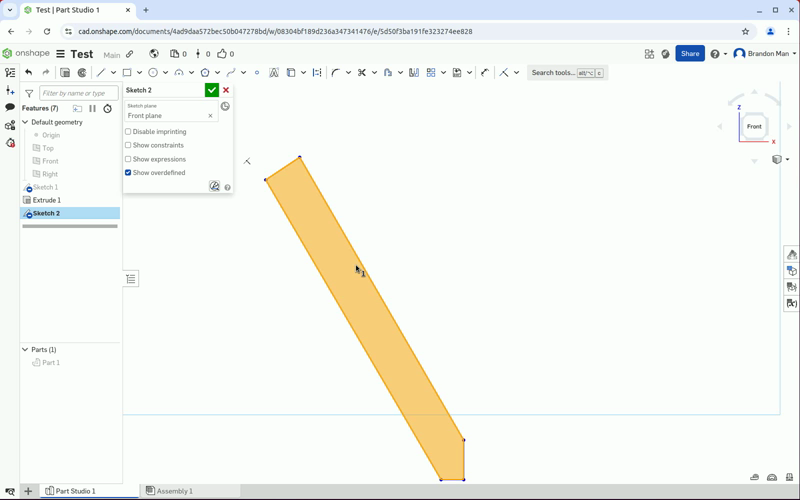
scroll(-6)
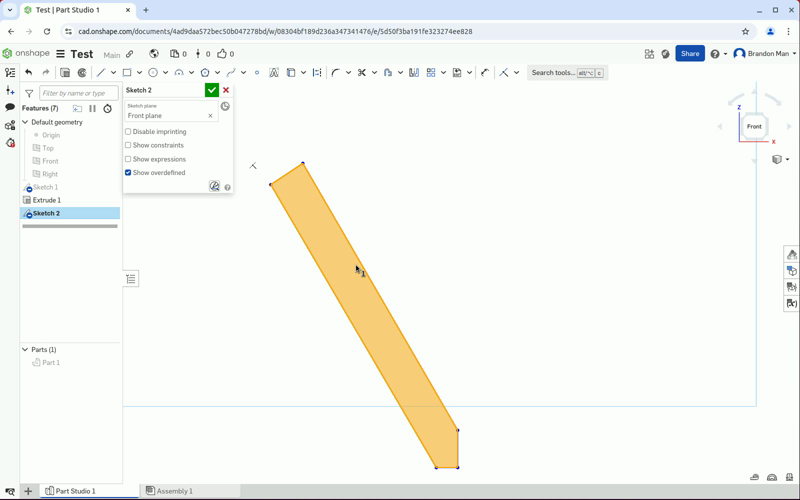
scroll(-6)
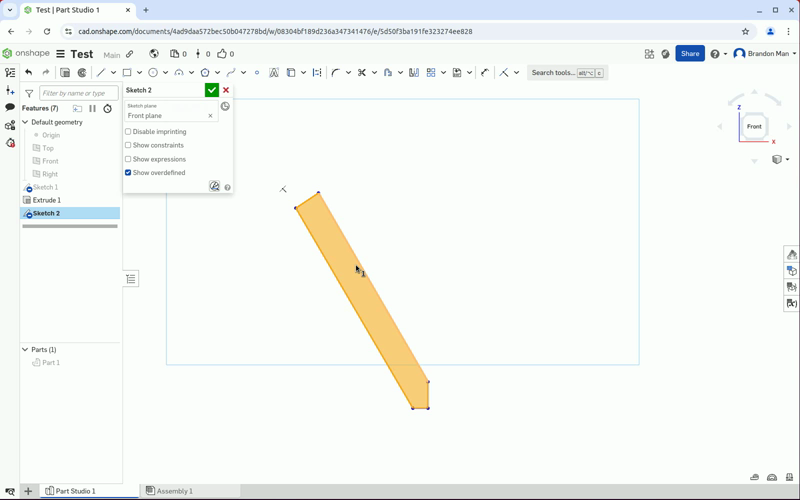
scroll(-6)
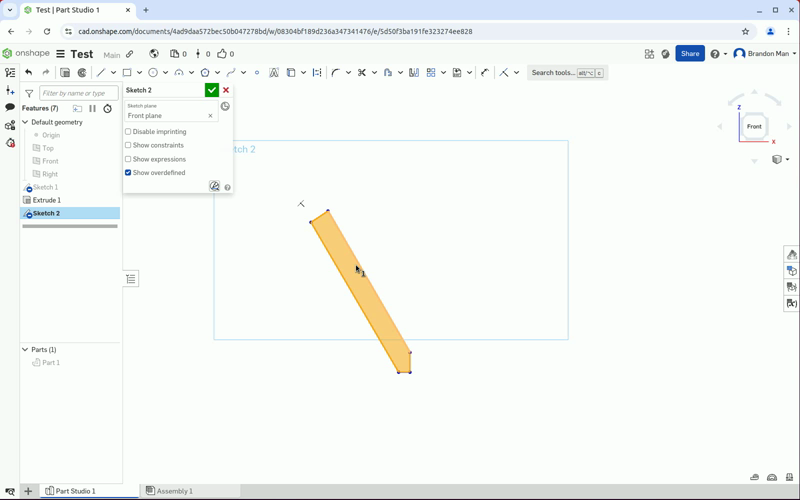
scroll(-6)
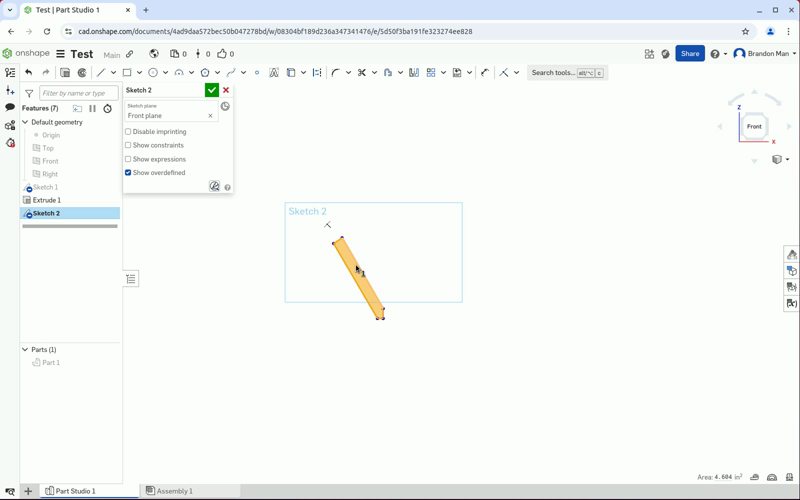
scroll(-6)
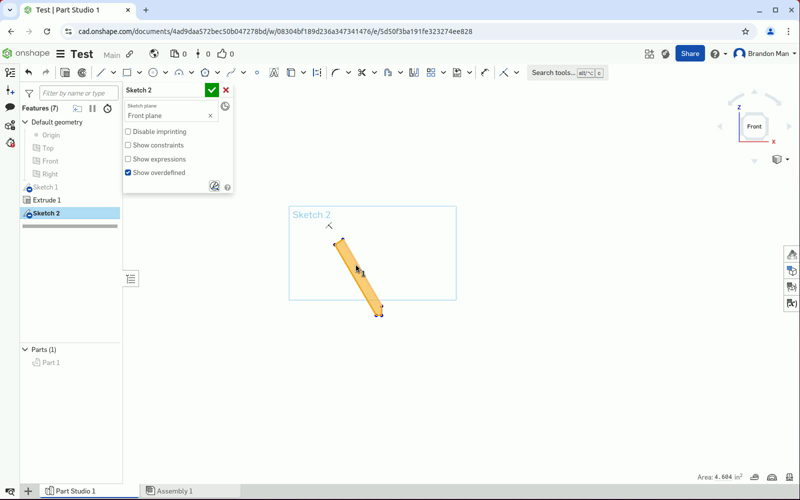
scroll(-6)
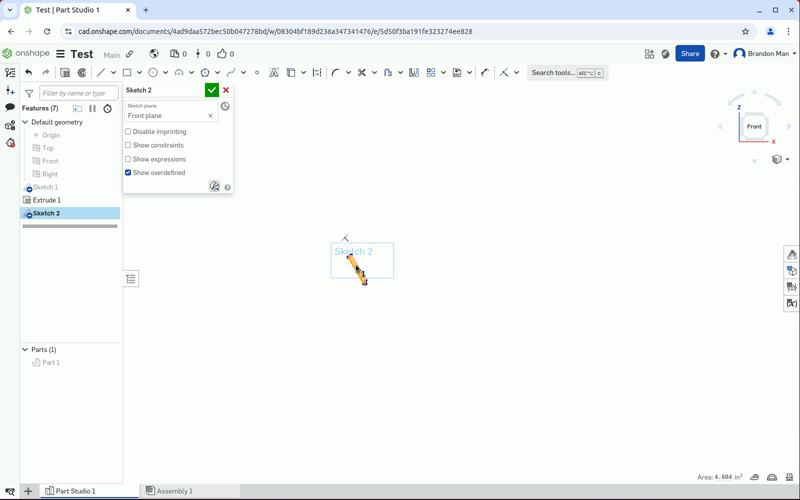
mouse_move(73, 352)
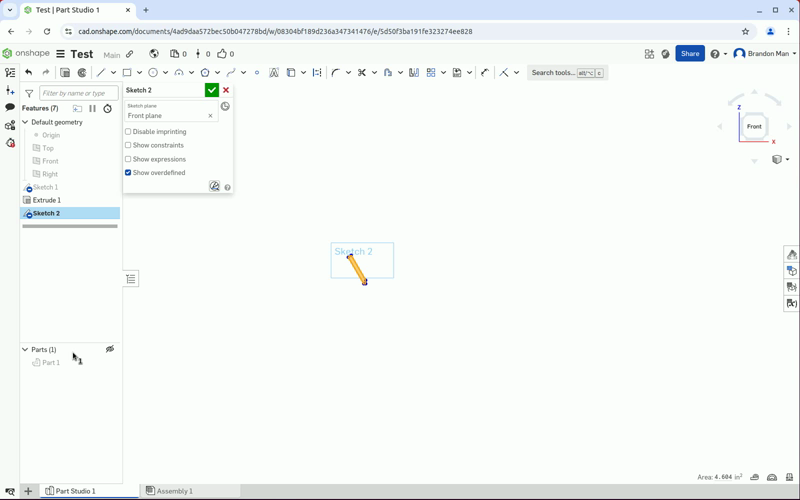
key(shift+y)
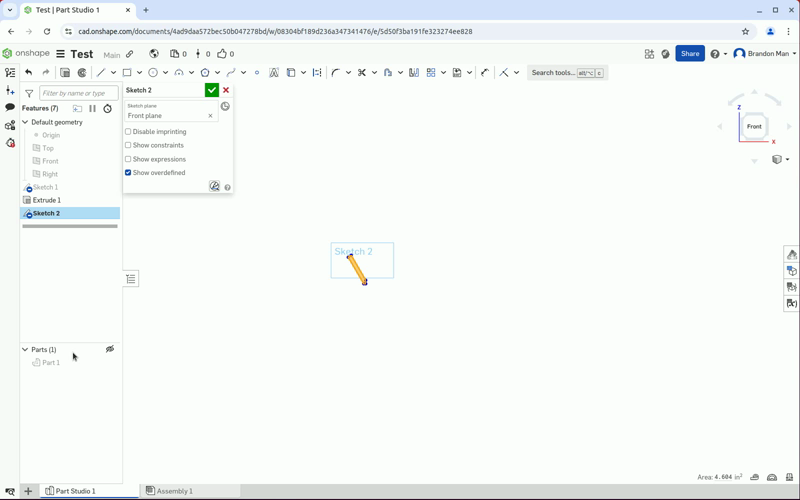
key(shift+e)
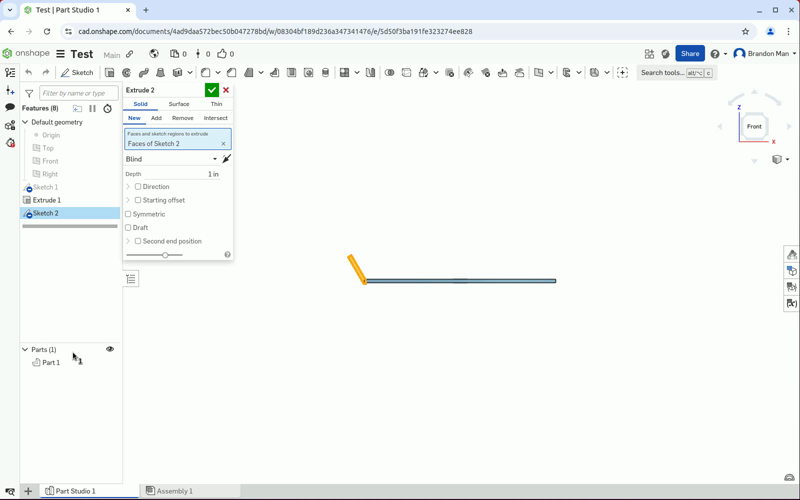
mouse_move(143, 106)
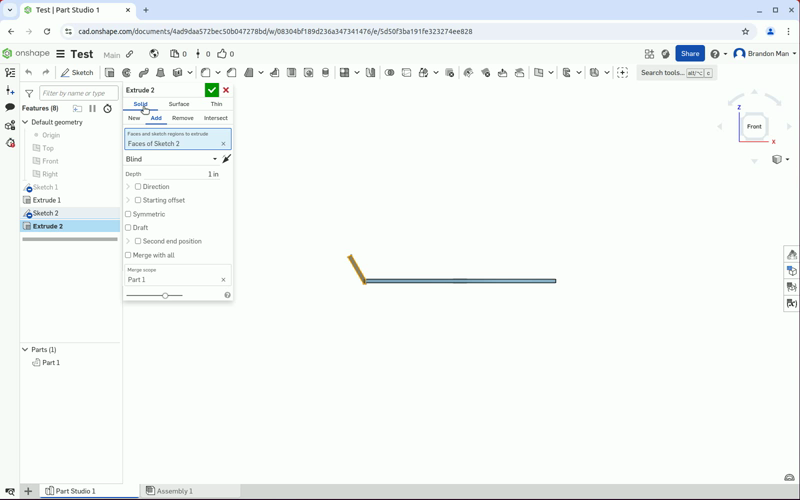
click(143, 106)
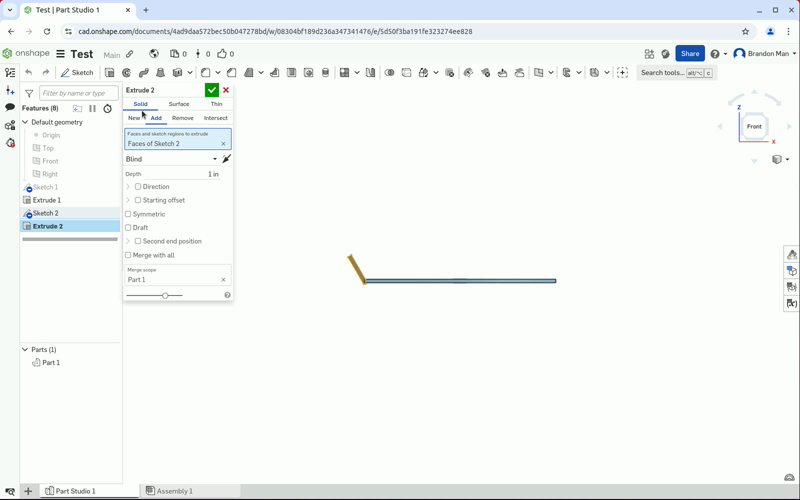
mouse_move(137, 120)
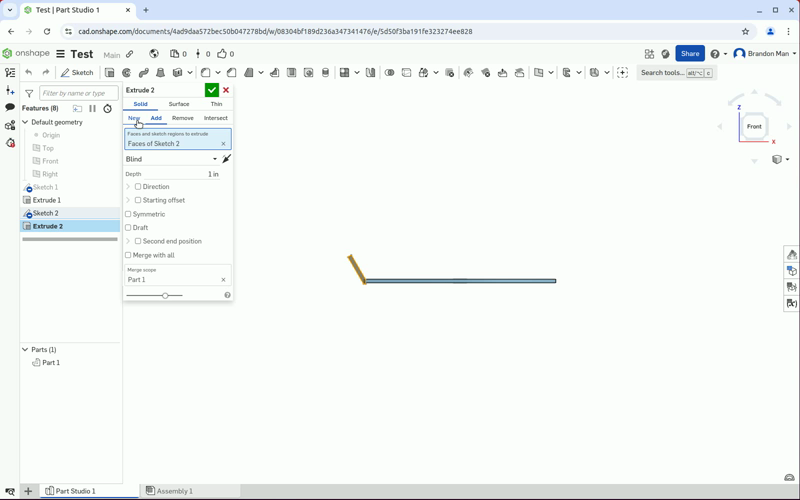
click(137, 120)
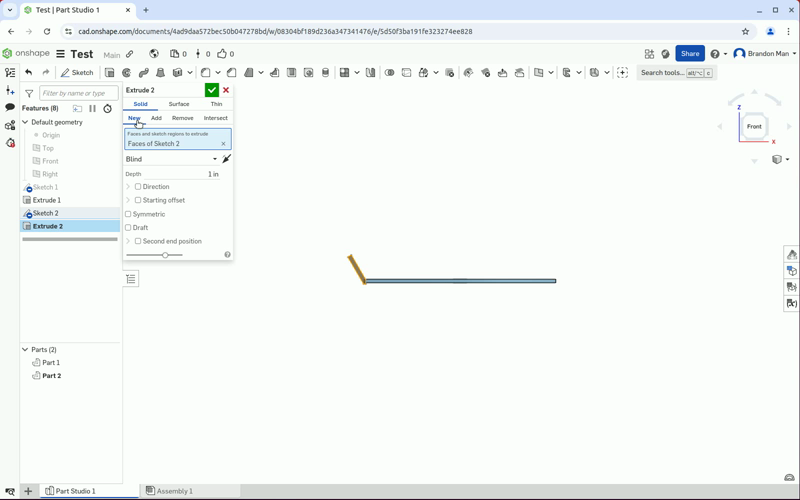
key(tab, 4)
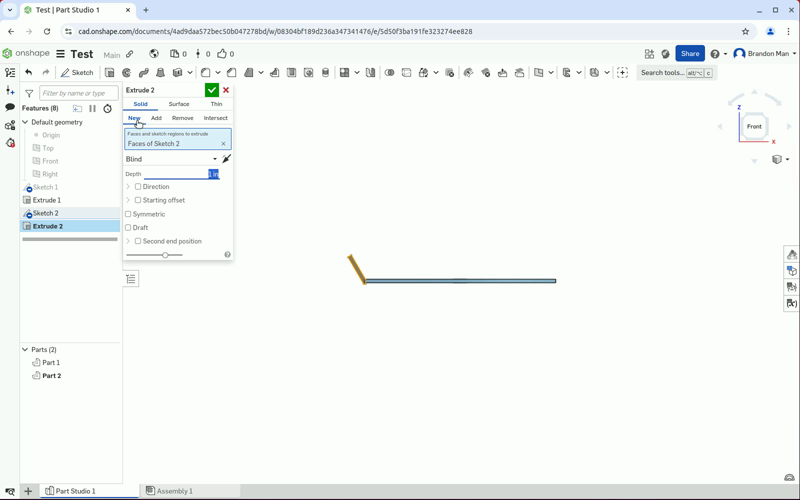
text(11.072)
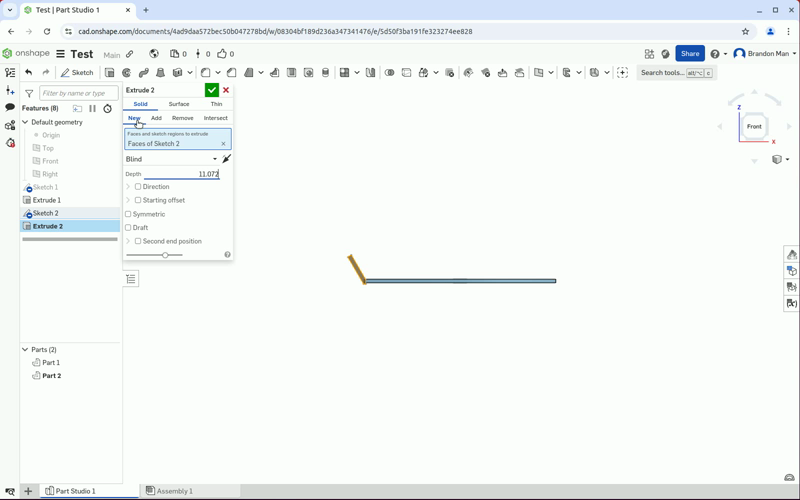
key(tab, 3)
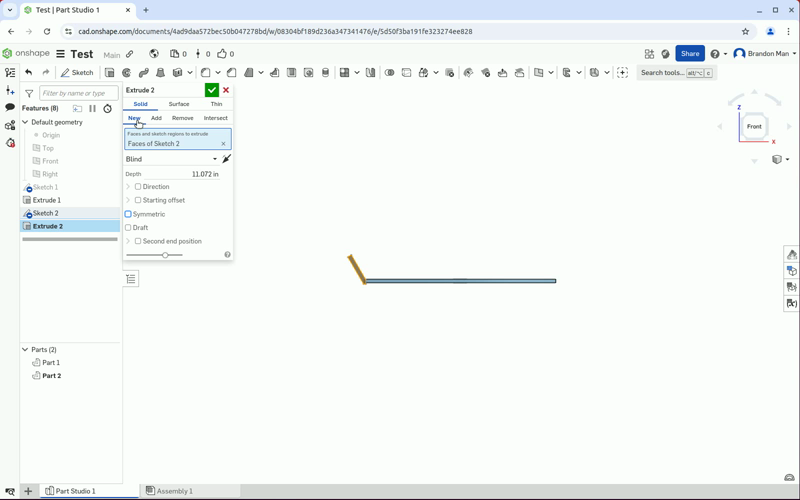
key(space)
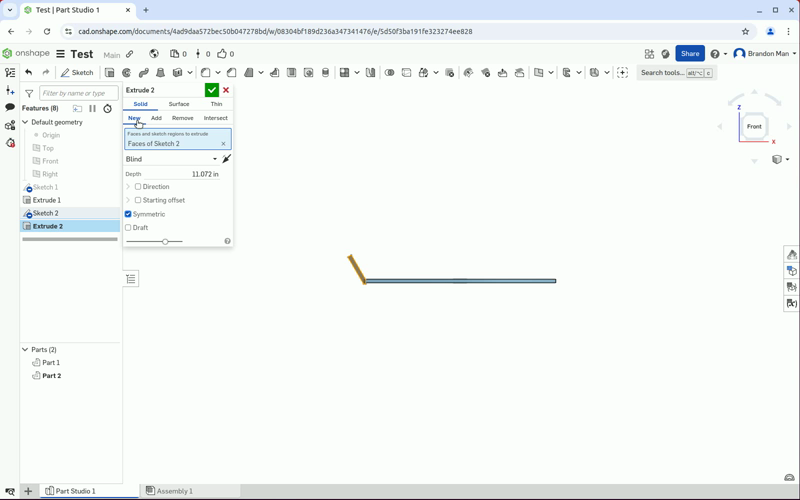
key(enter)
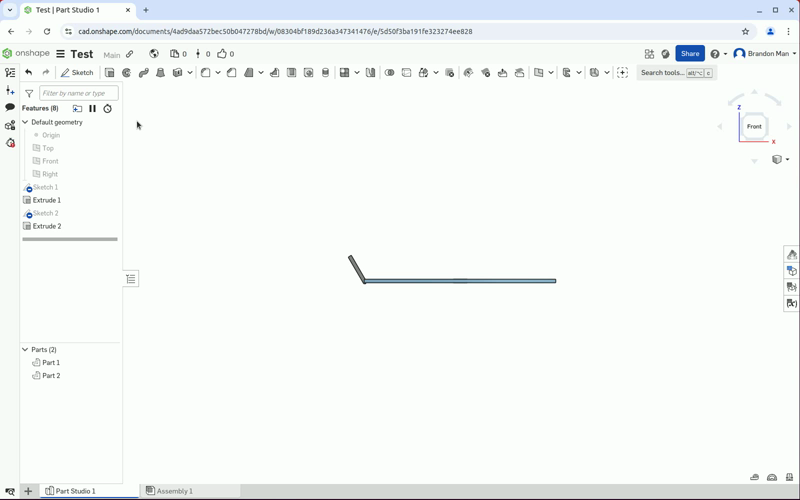
key(shift+h)
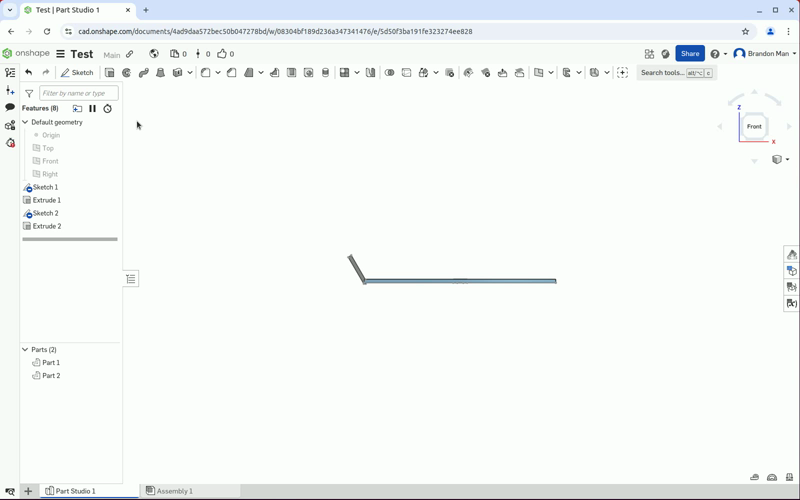
key(shift+h)
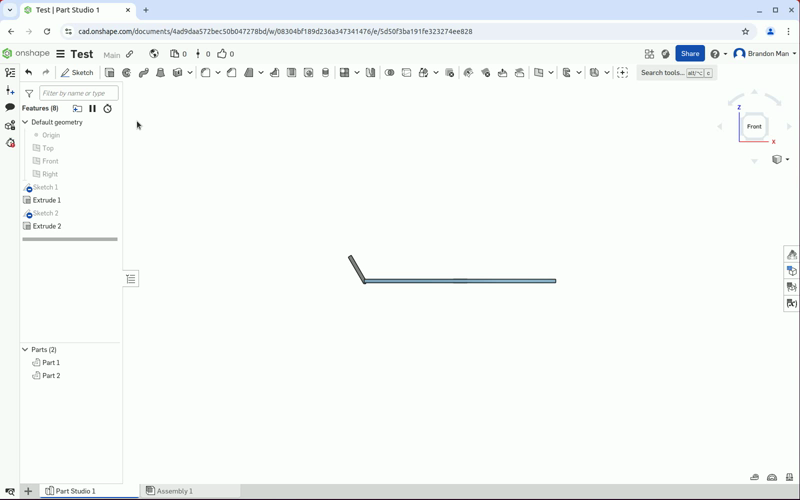
mouse_move(73, 189)
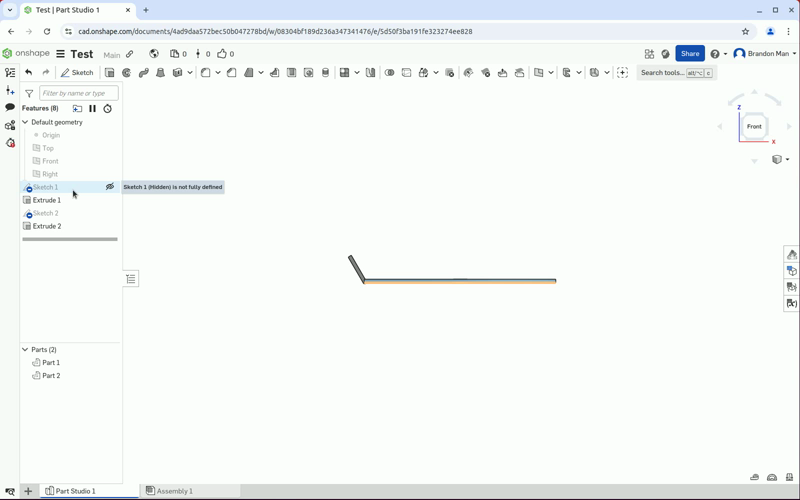
click(73, 189)
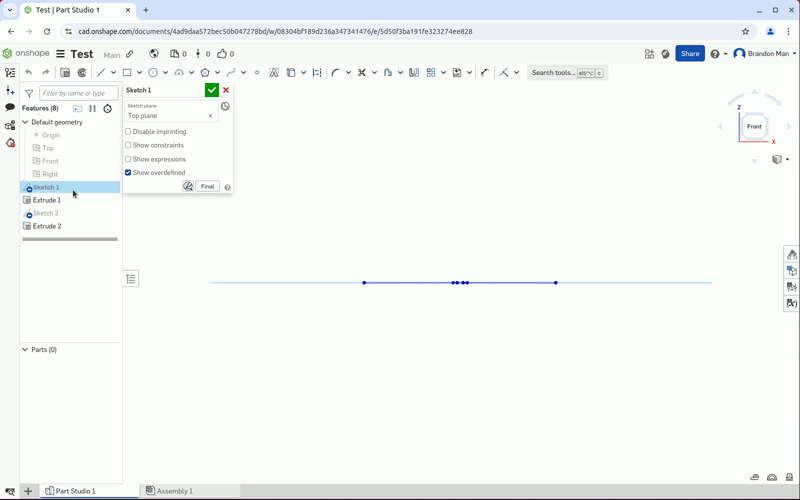
mouse_move(229, 92)
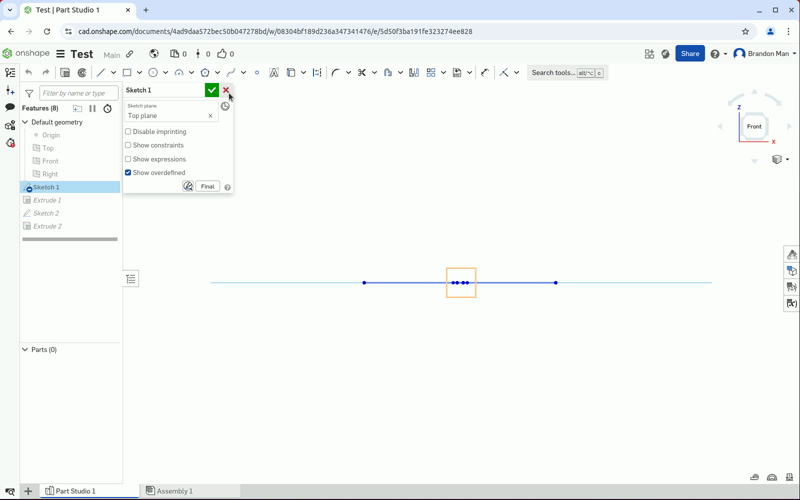
click(229, 92)
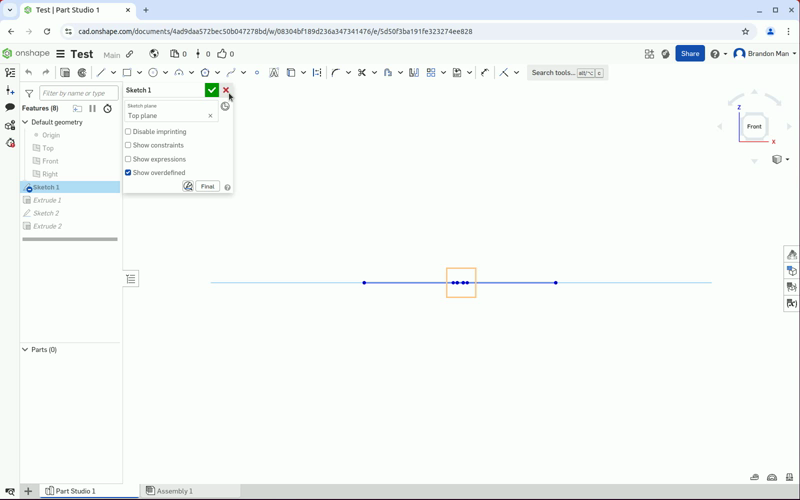
key(shift+s)
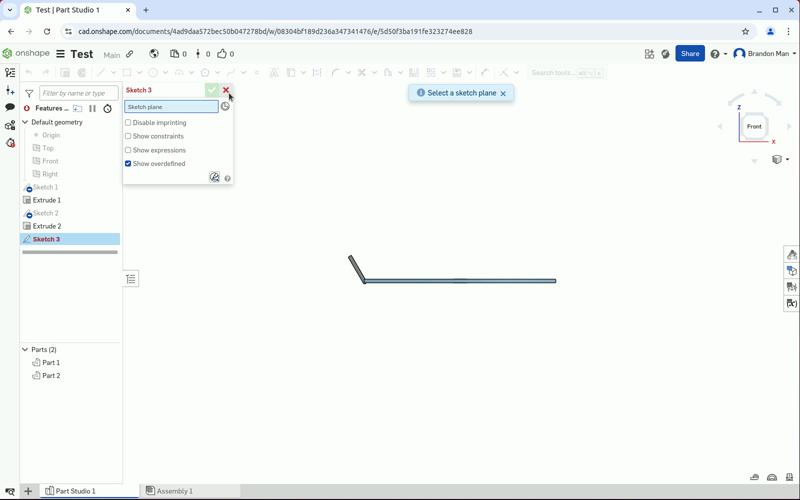
mouse_move(73, 163)
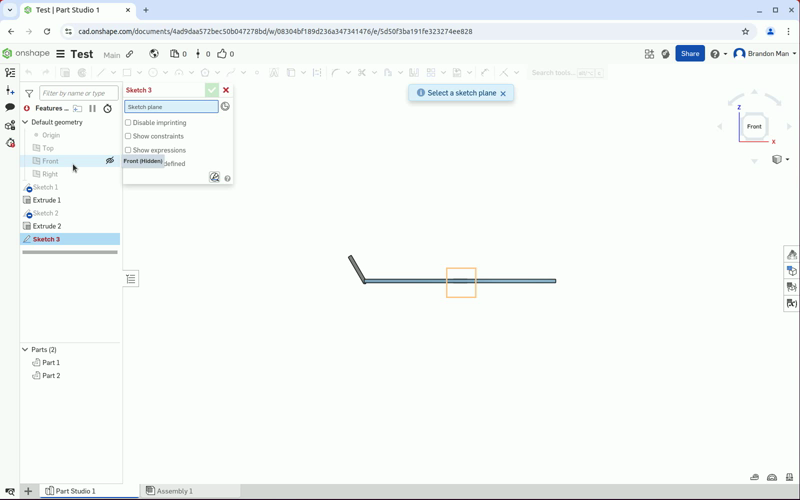
click(73, 163)
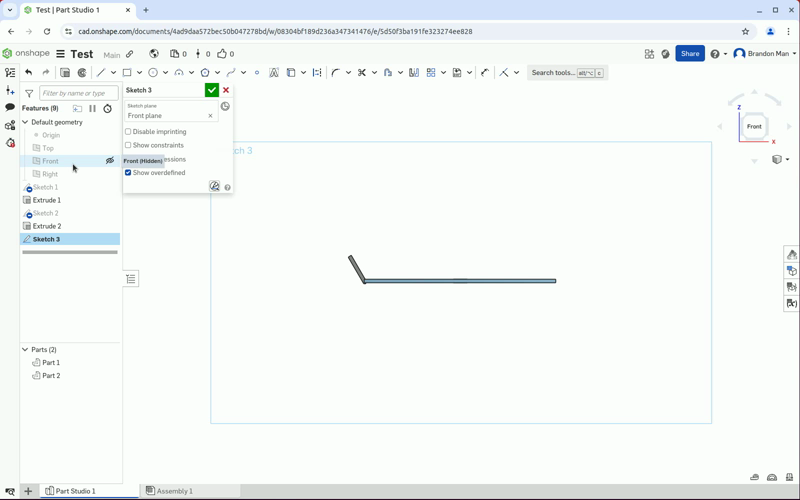
mouse_move(73, 352)
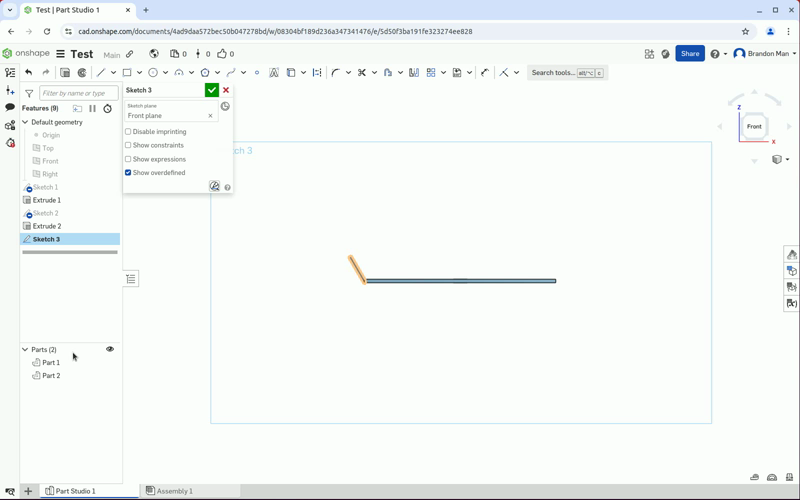
key(y)
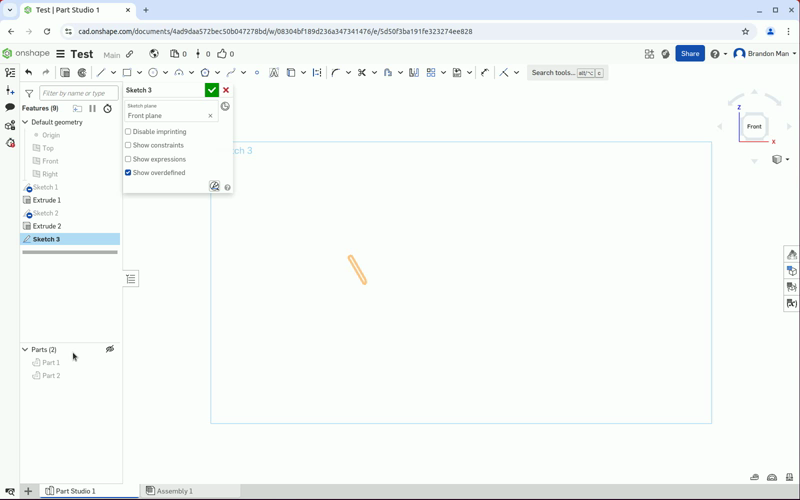
key(l)
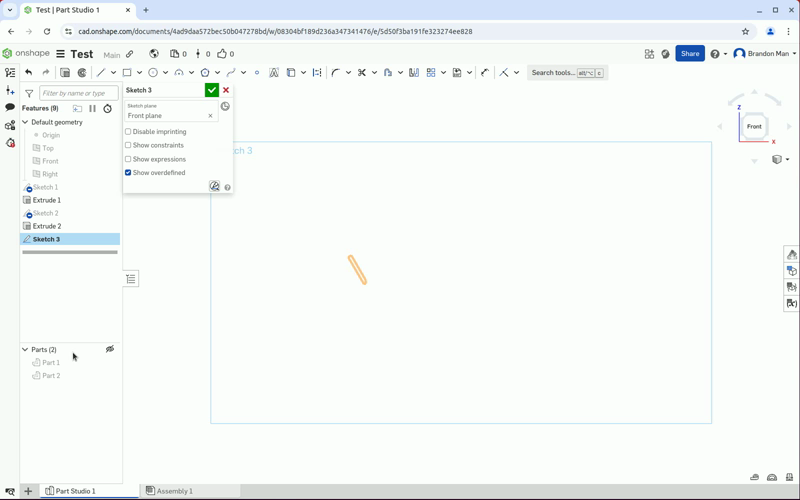
key_down(shift)
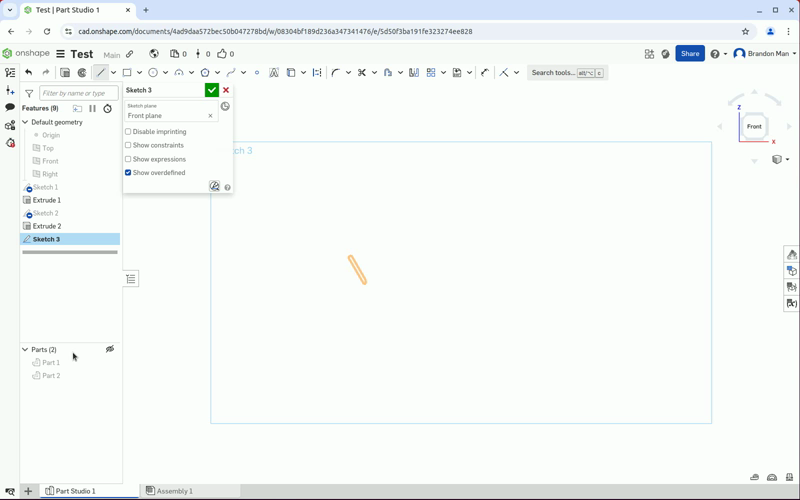
mouse_move(556, 282)
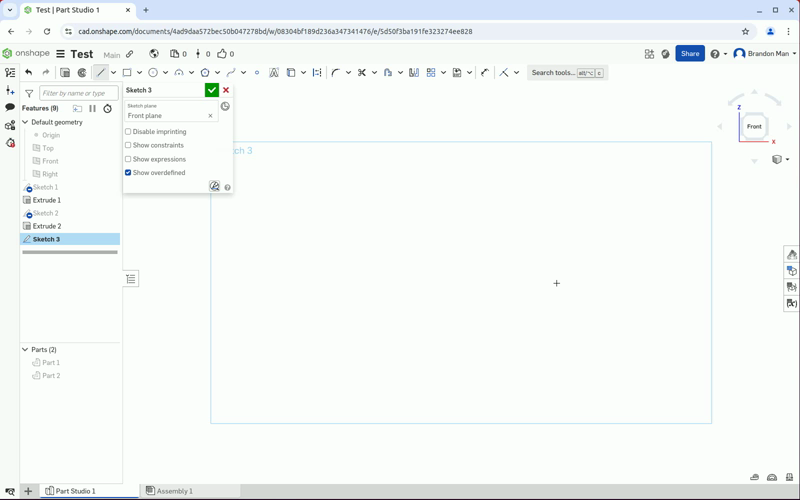
click(556, 282)
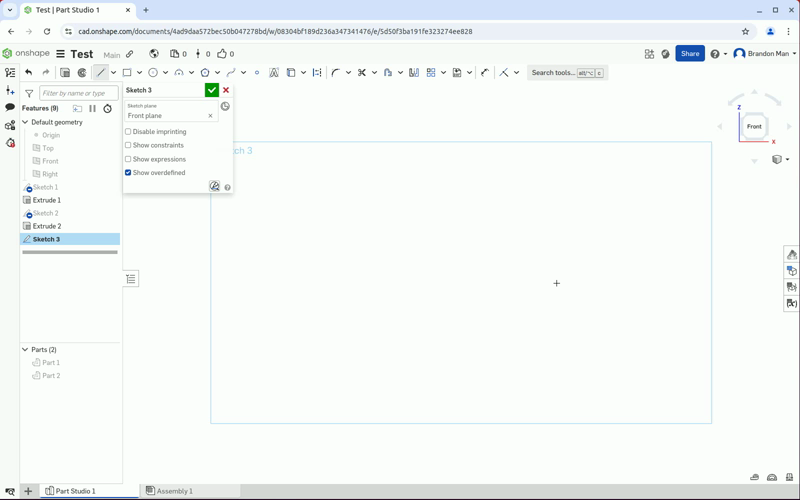
key_up(shift)
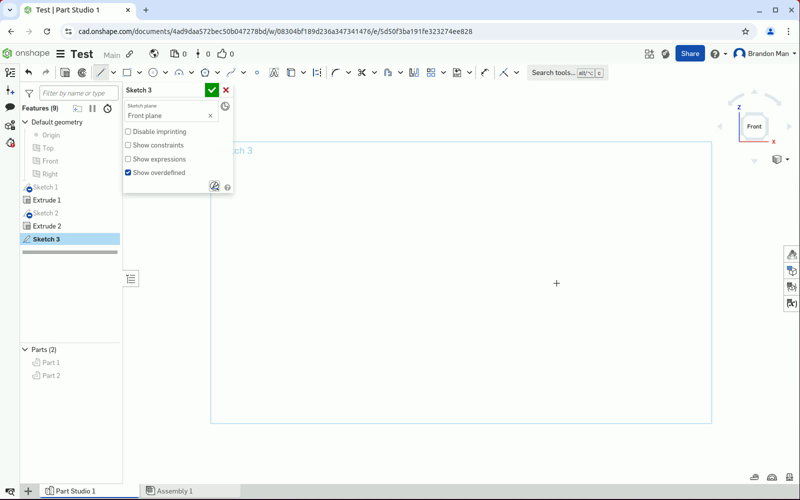
key_down(shift)
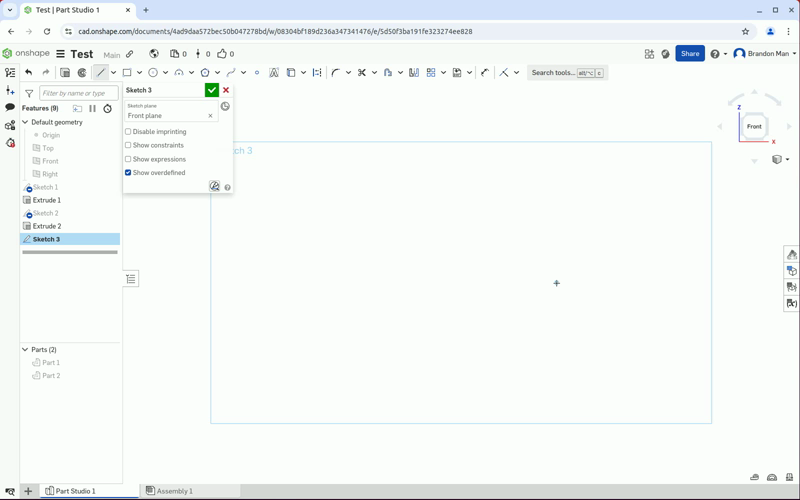
mouse_move(586, 282)
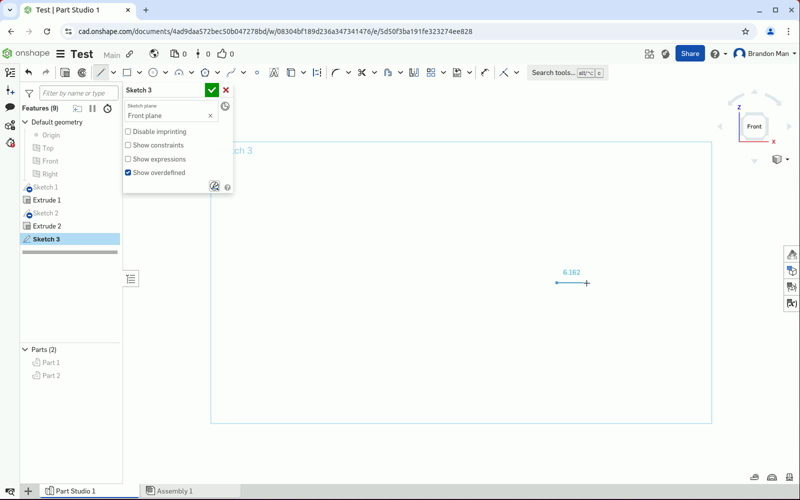
mouse_move(558, 282)
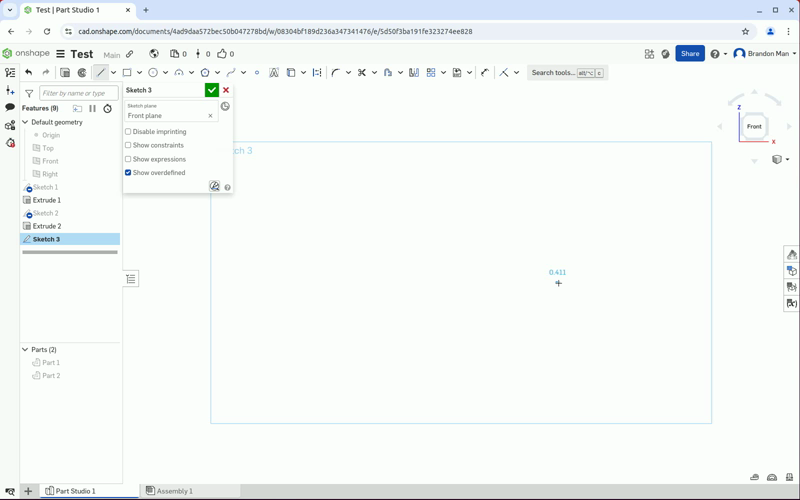
scroll(6)
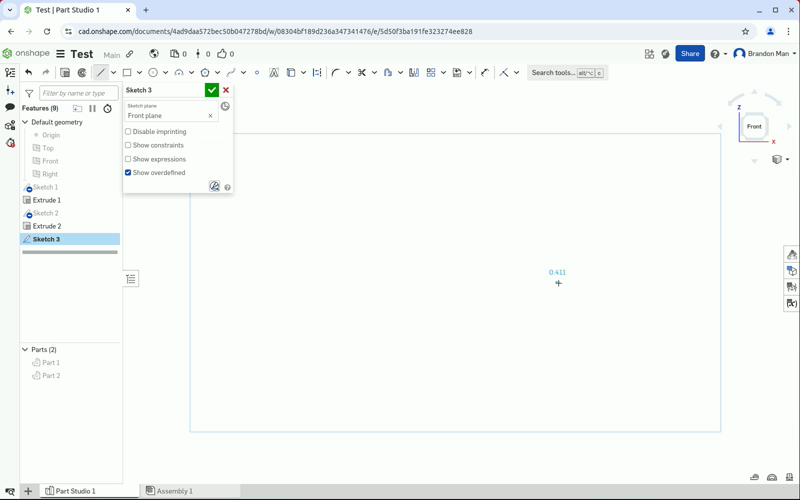
scroll(6)
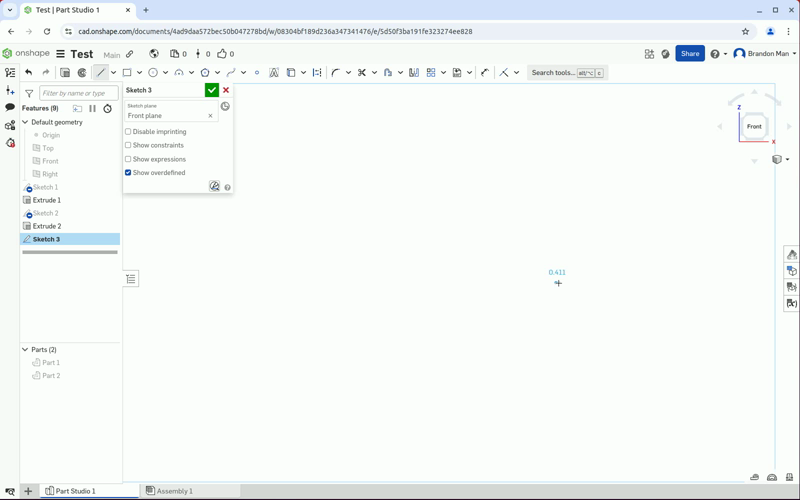
scroll(6)
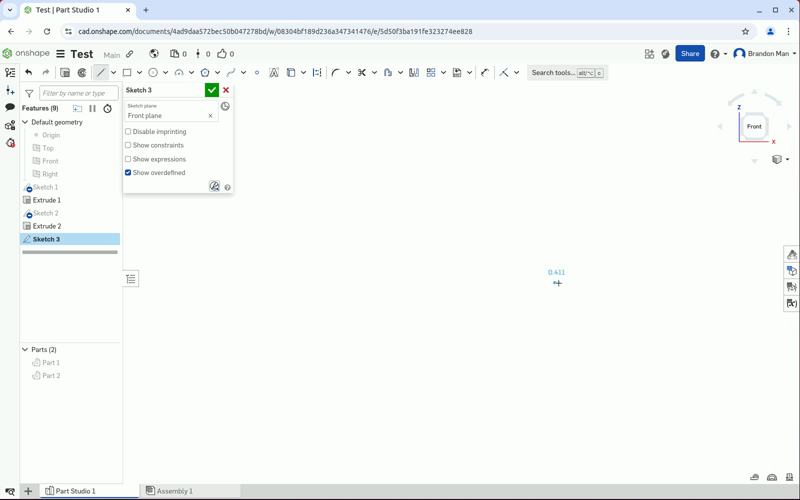
scroll(6)
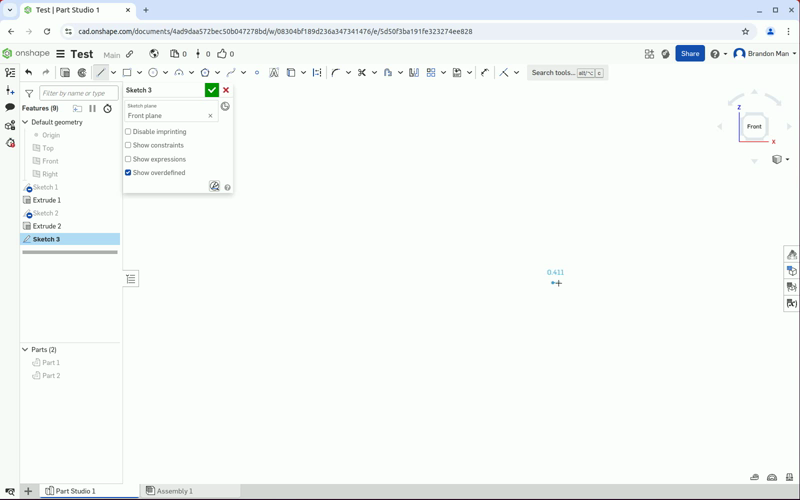
scroll(6)
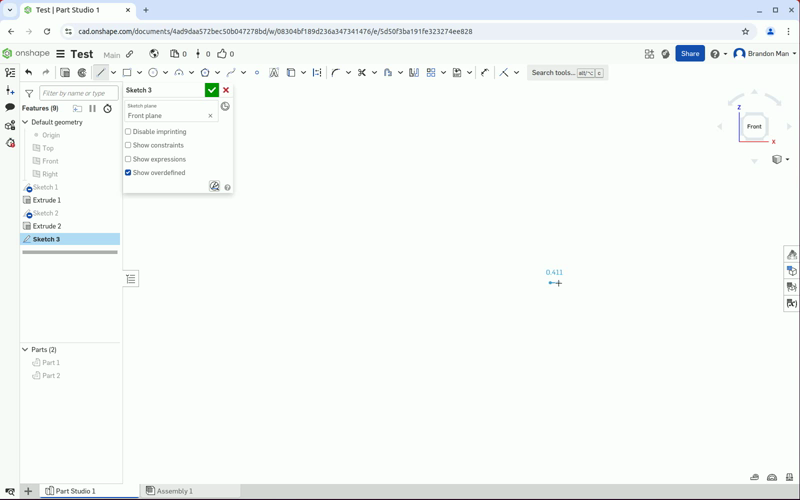
scroll(6)
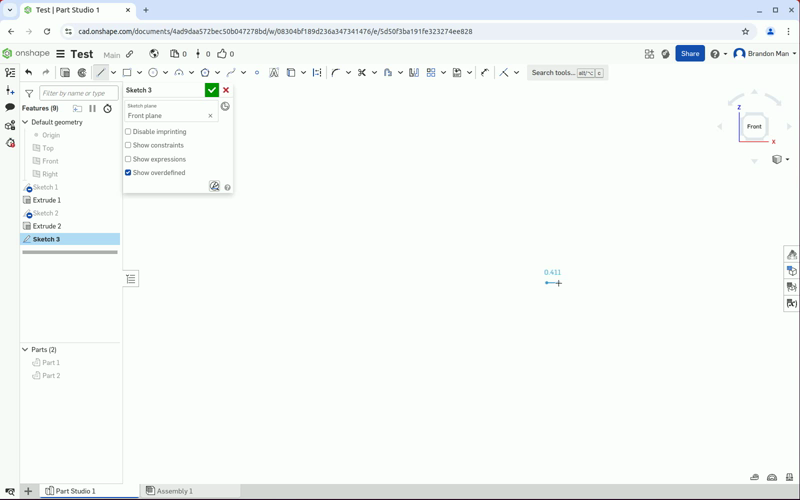
scroll(6)
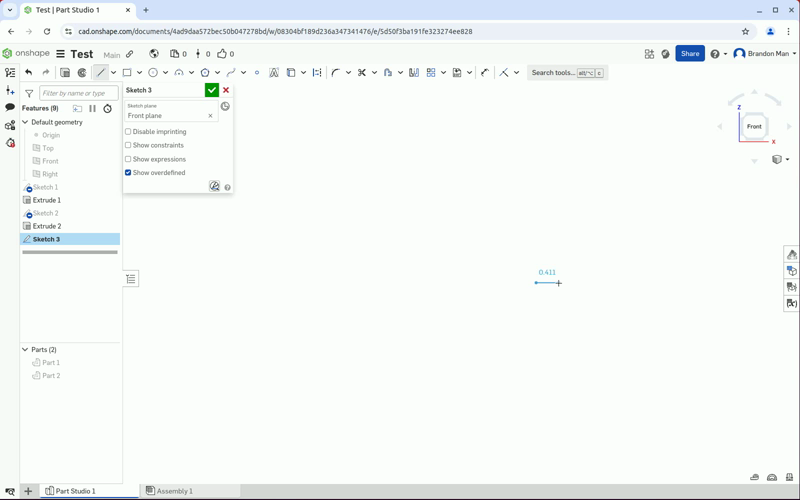
click(558, 282)
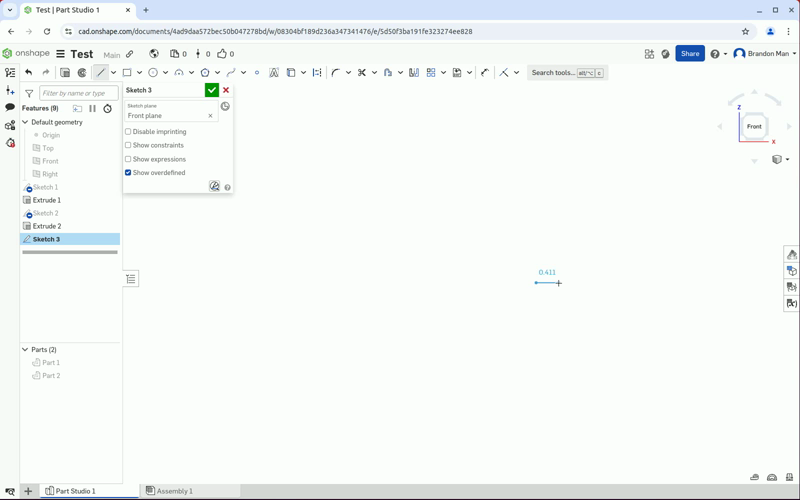
scroll(-6)
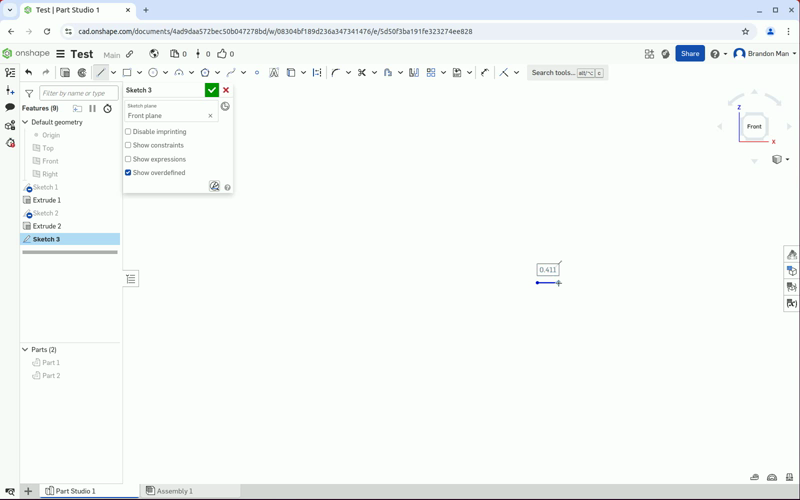
scroll(-6)
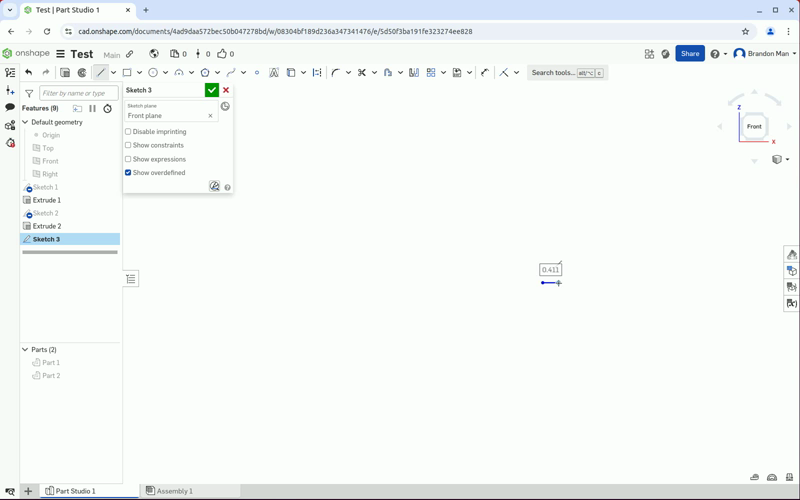
scroll(-6)
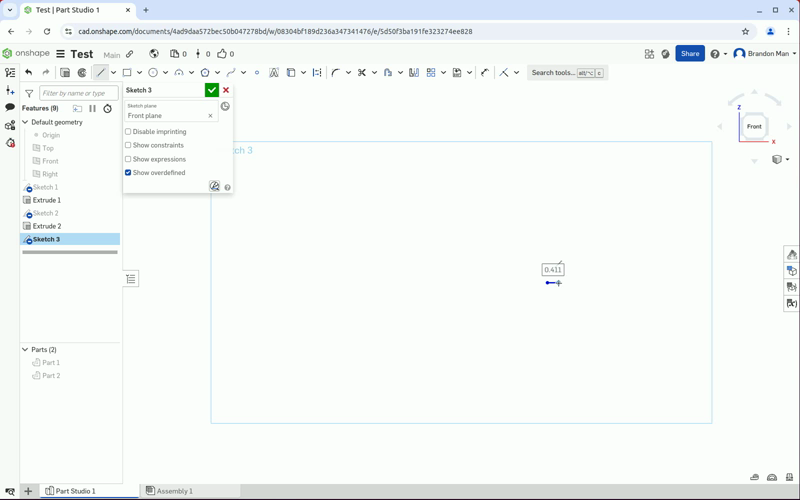
scroll(-6)
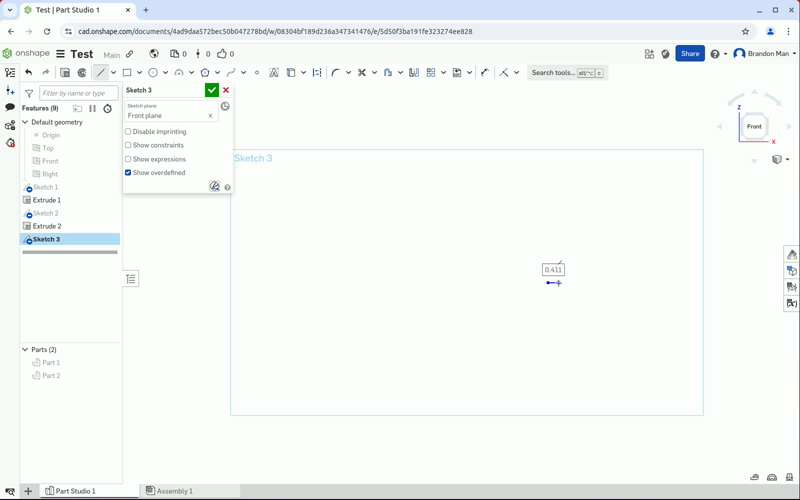
scroll(-6)
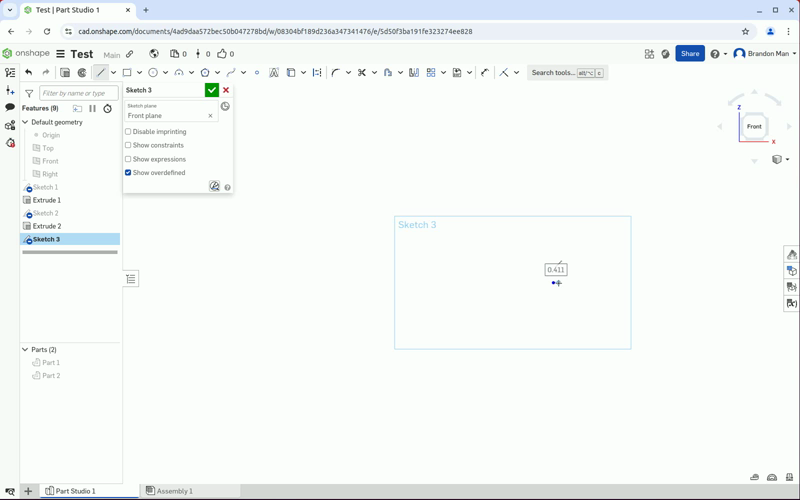
scroll(-6)
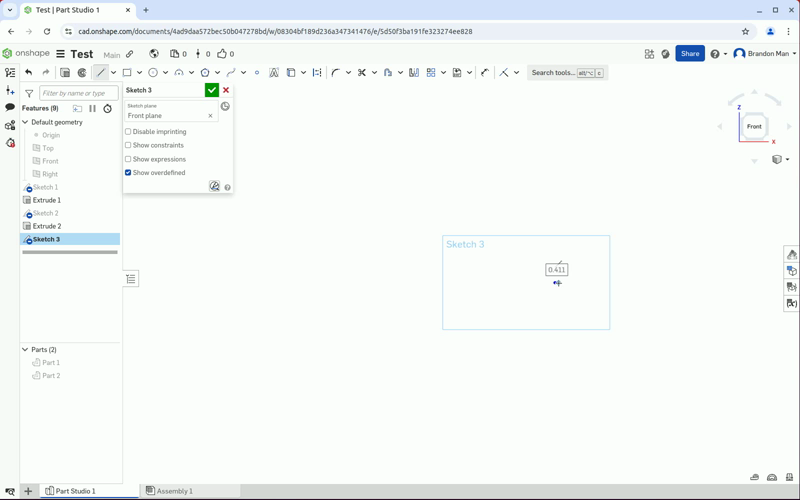
scroll(-6)
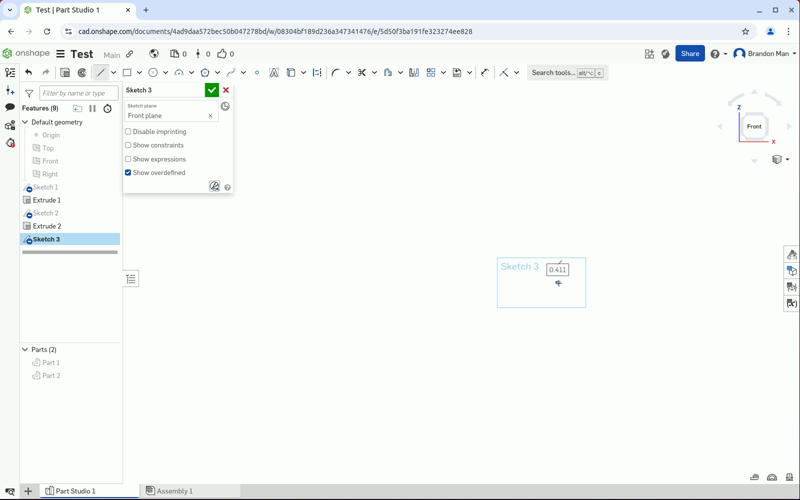
key_up(shift)
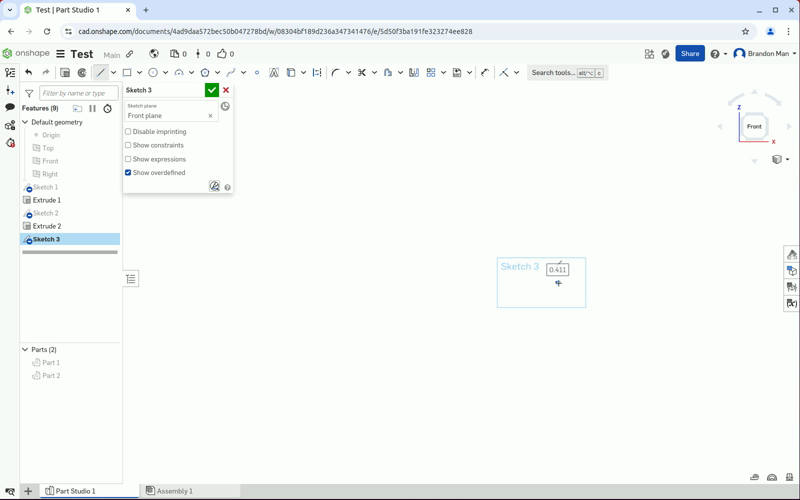
key_down(shift)
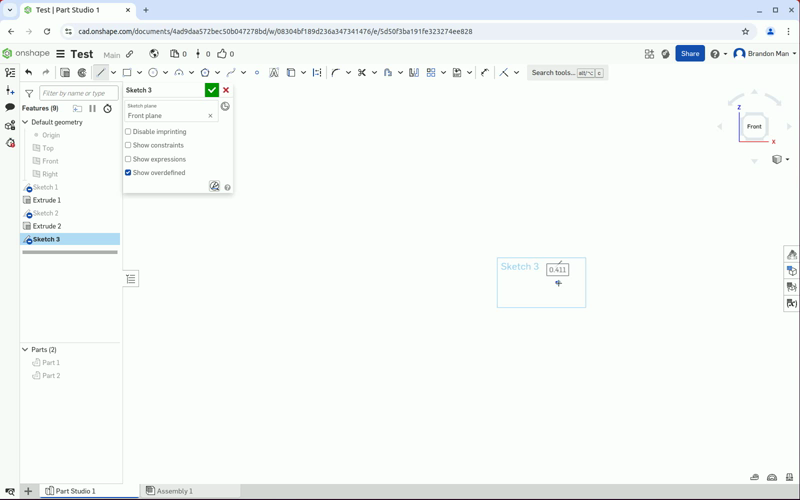
mouse_move(588, 282)
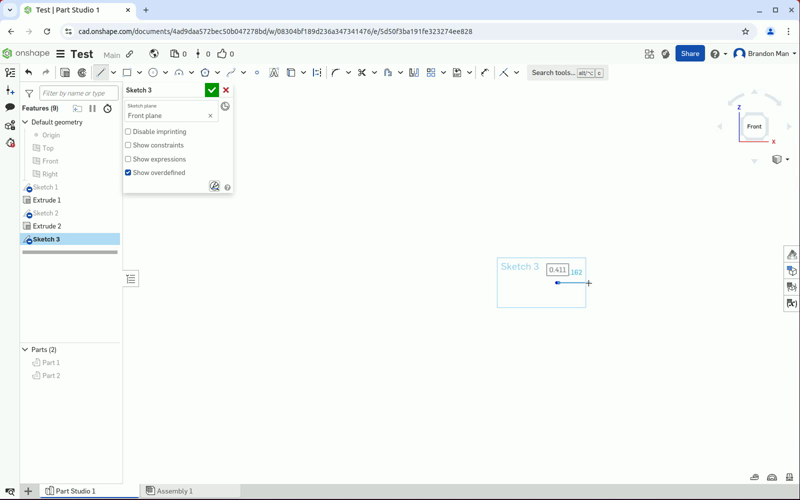
mouse_move(573, 256)
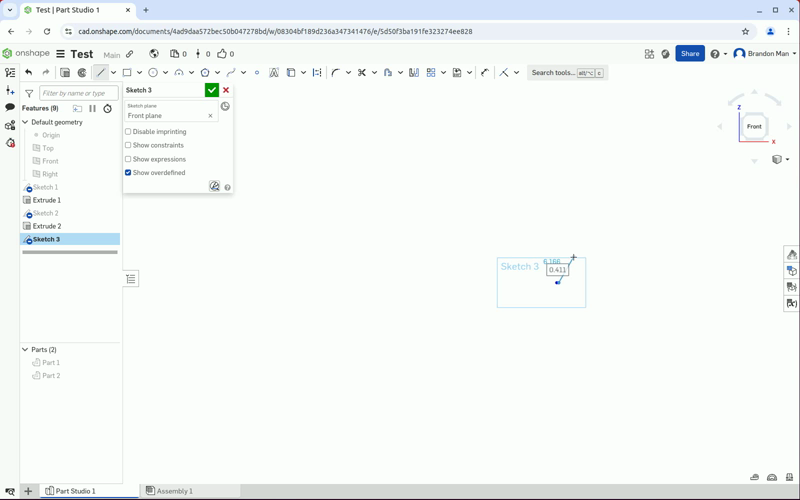
click(573, 256)
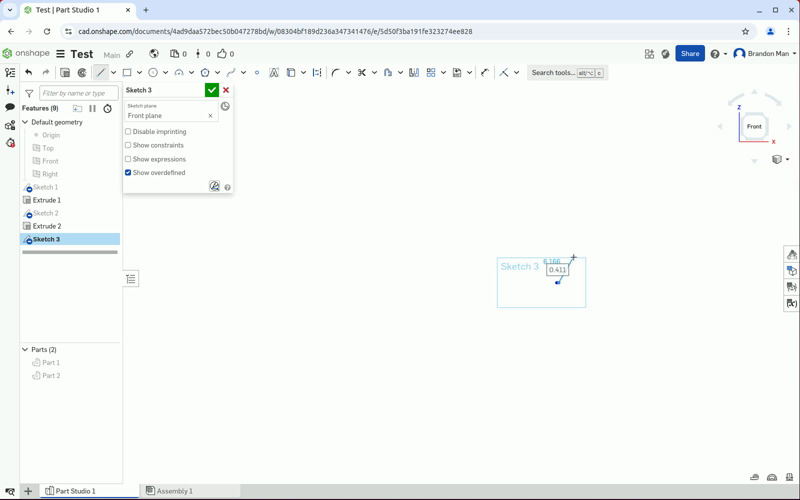
key_up(shift)
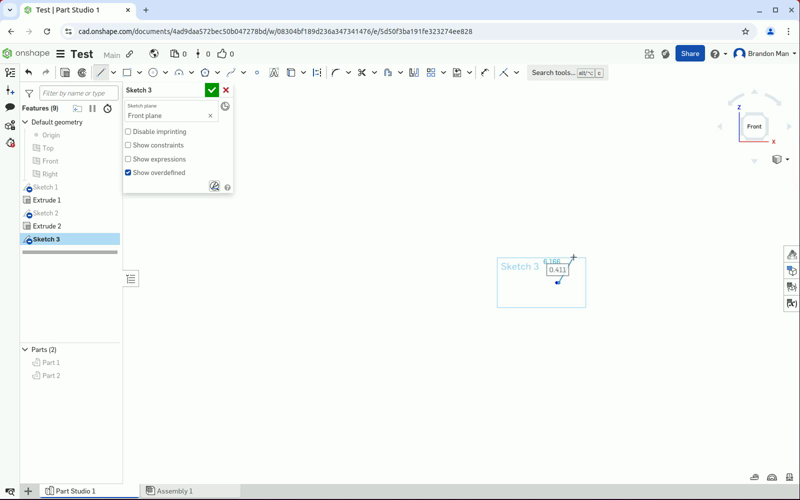
key_down(shift)
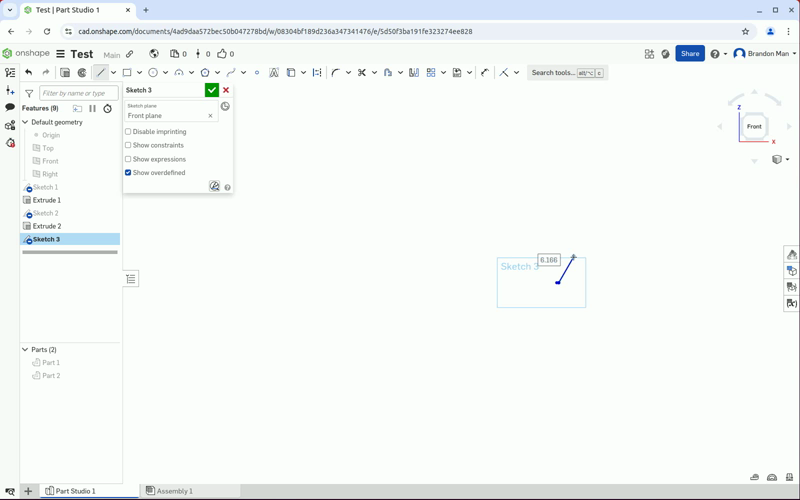
mouse_move(589, 256)
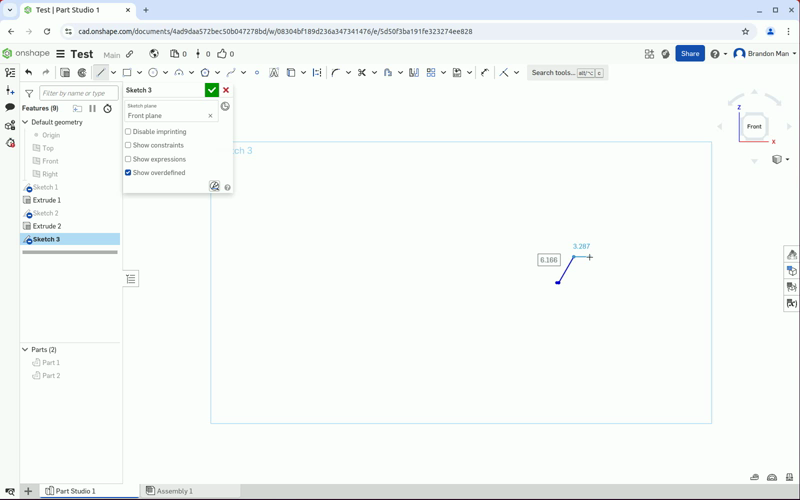
mouse_move(570, 255)
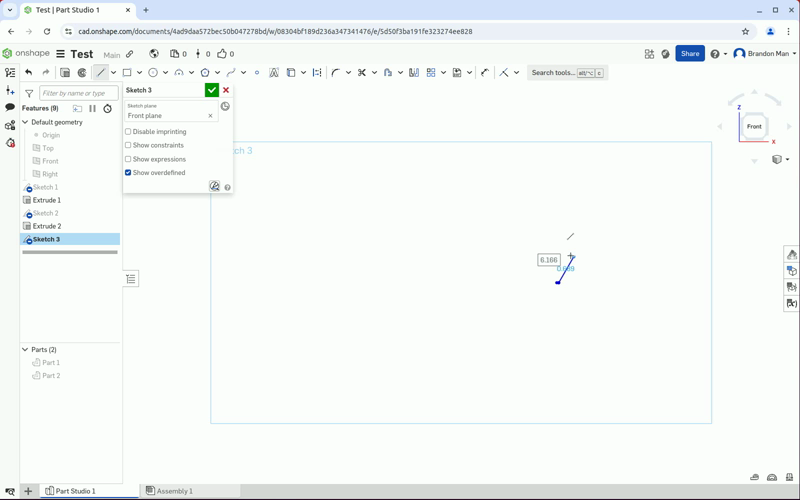
scroll(6)
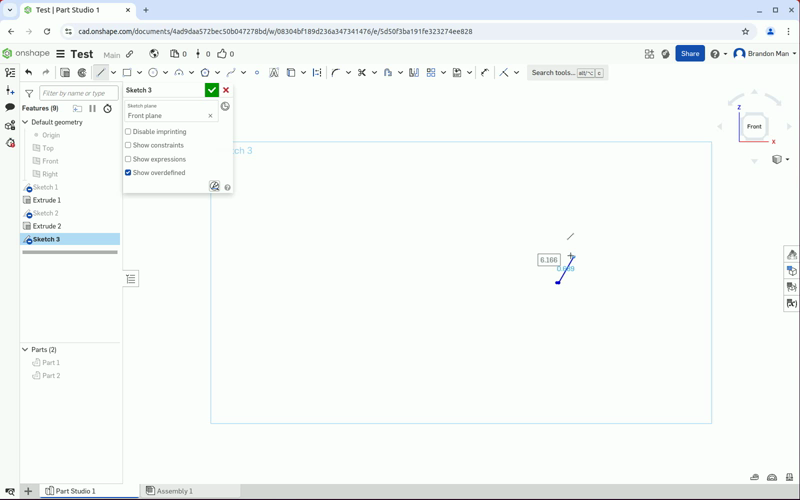
scroll(6)
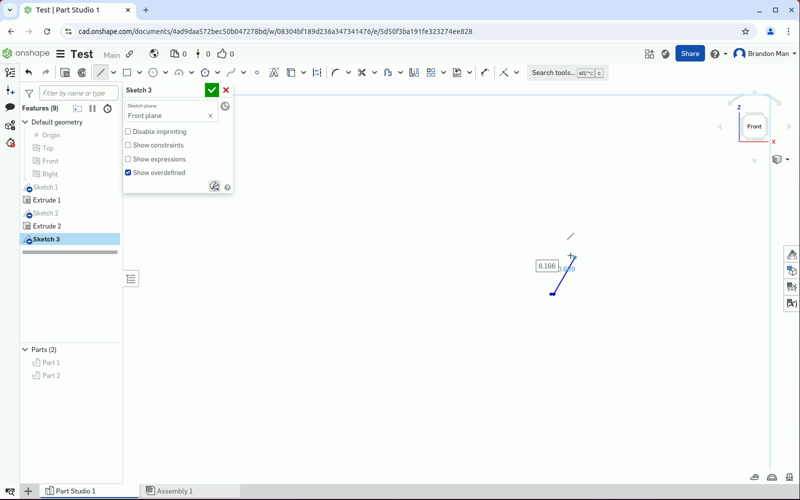
scroll(6)
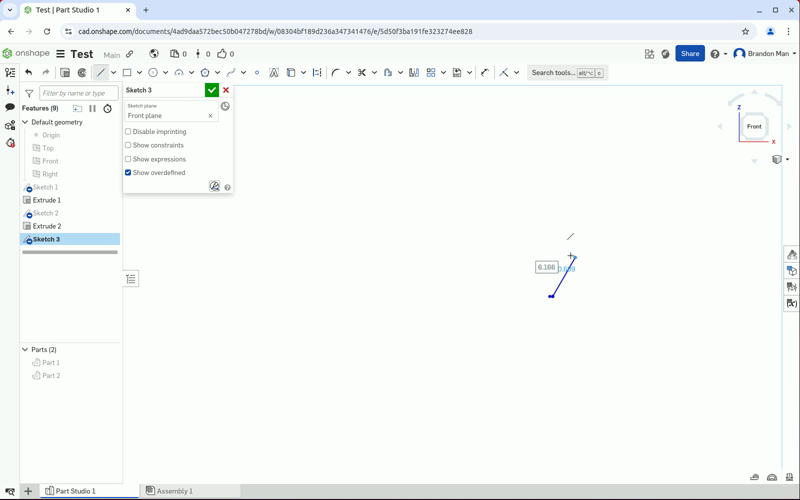
scroll(6)
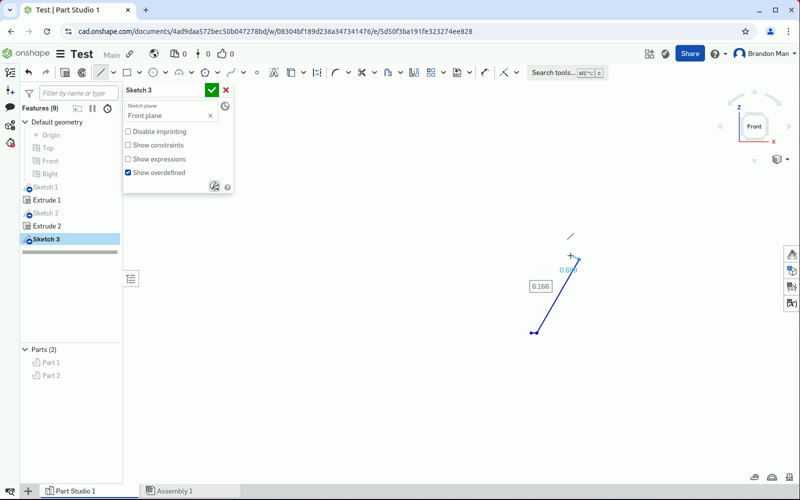
scroll(6)
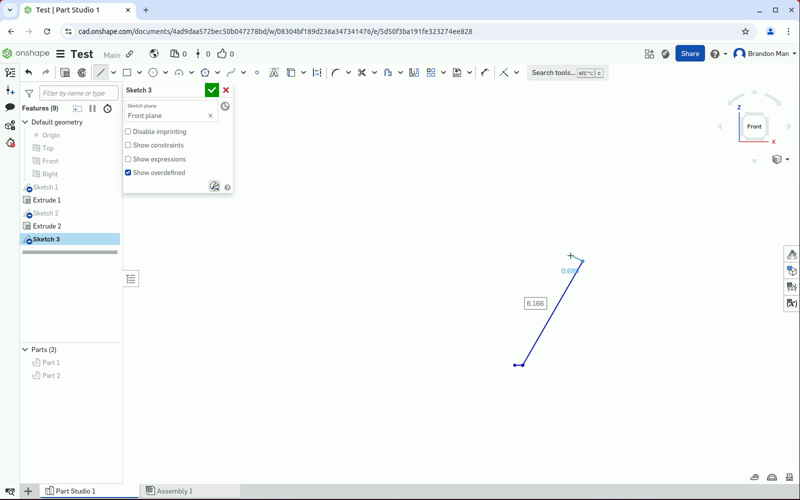
scroll(6)
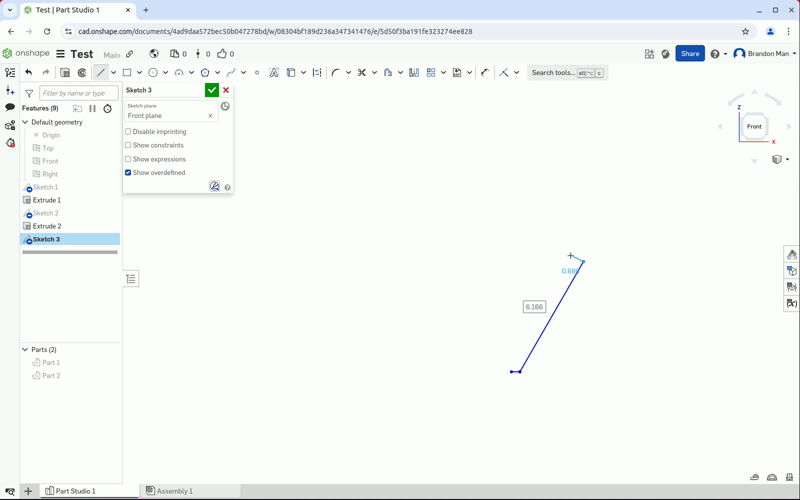
scroll(6)
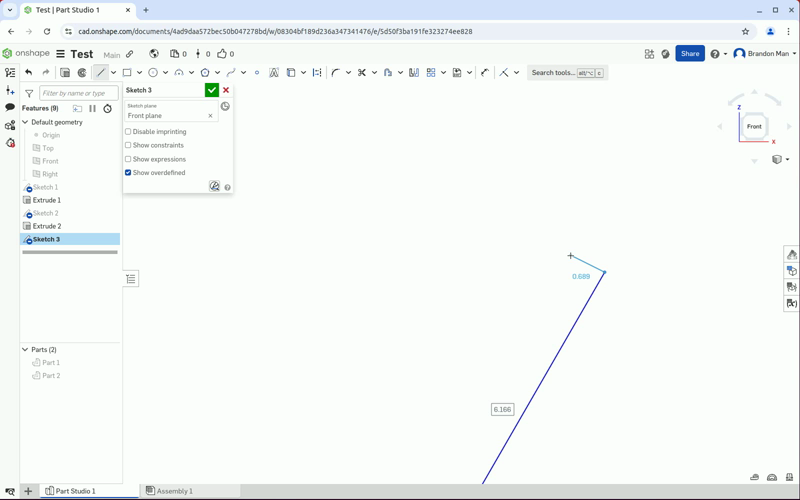
click(570, 255)
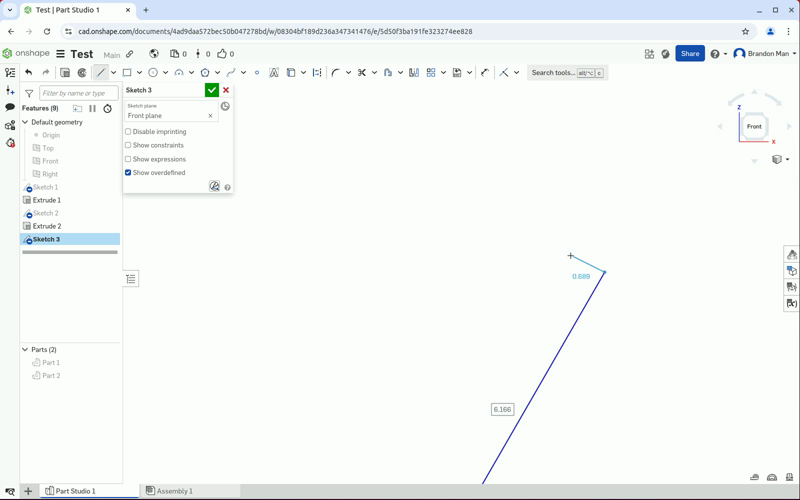
scroll(-6)
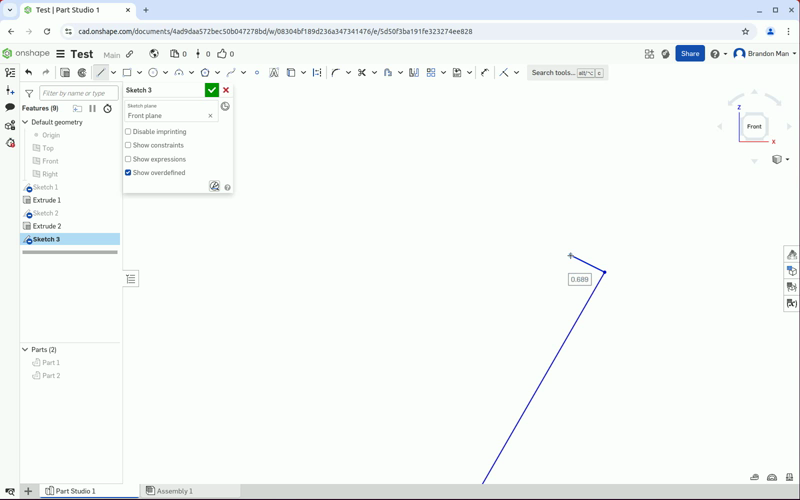
scroll(-6)
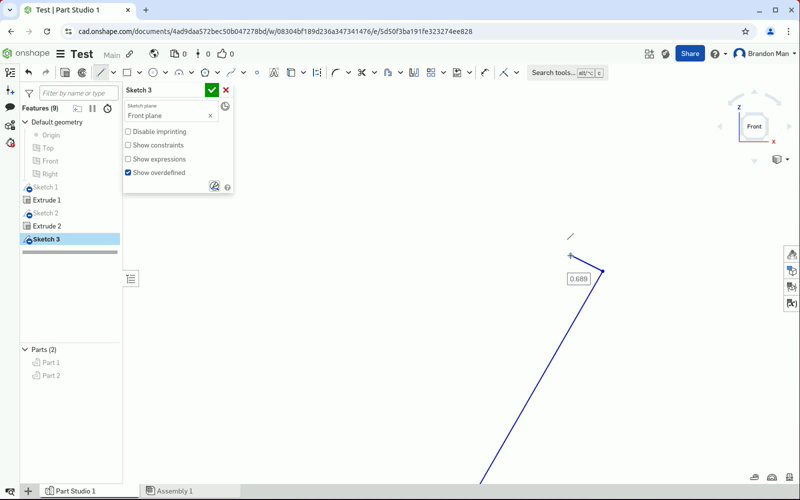
scroll(-6)
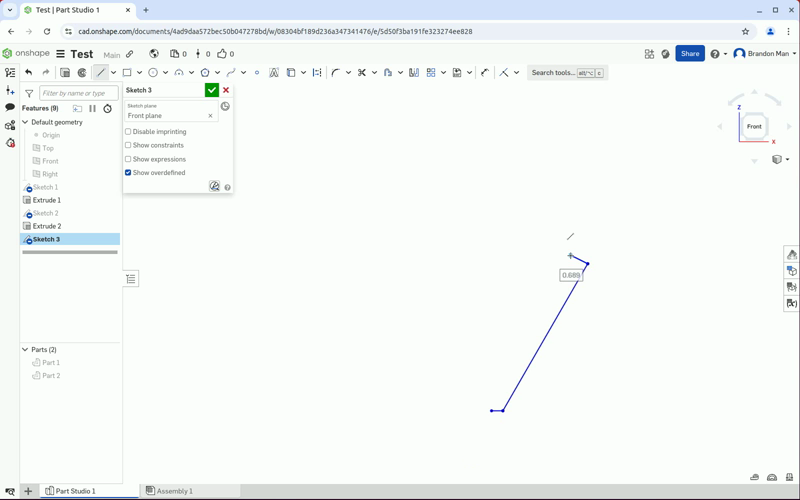
scroll(-6)
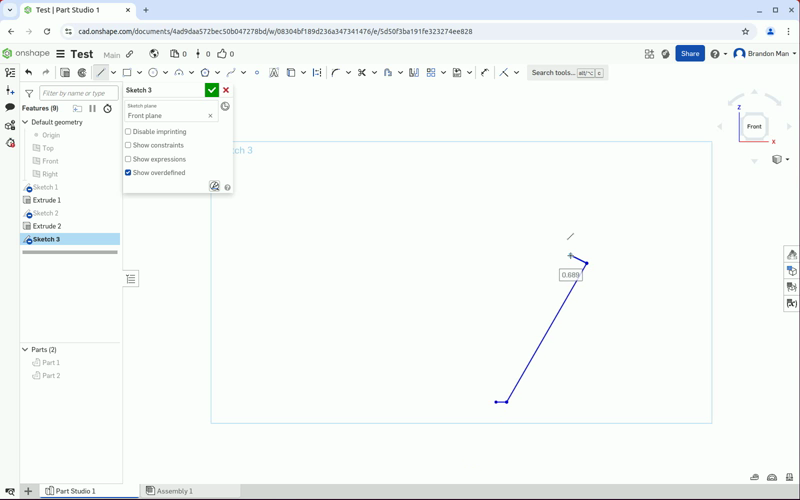
scroll(-6)
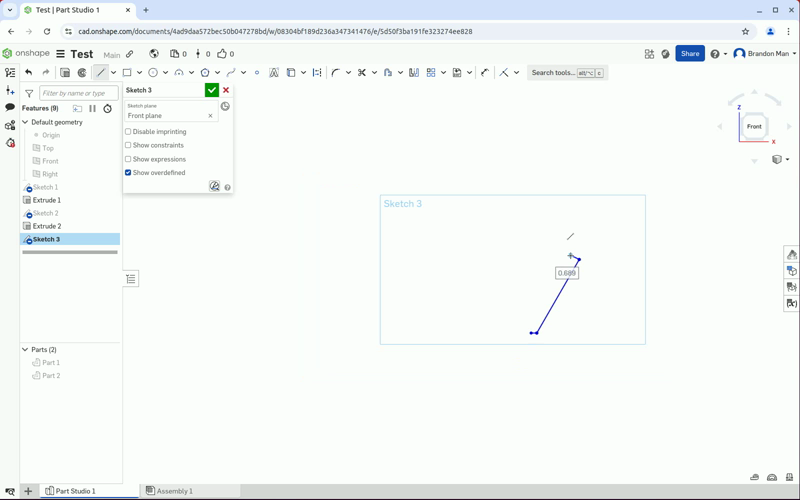
scroll(-6)
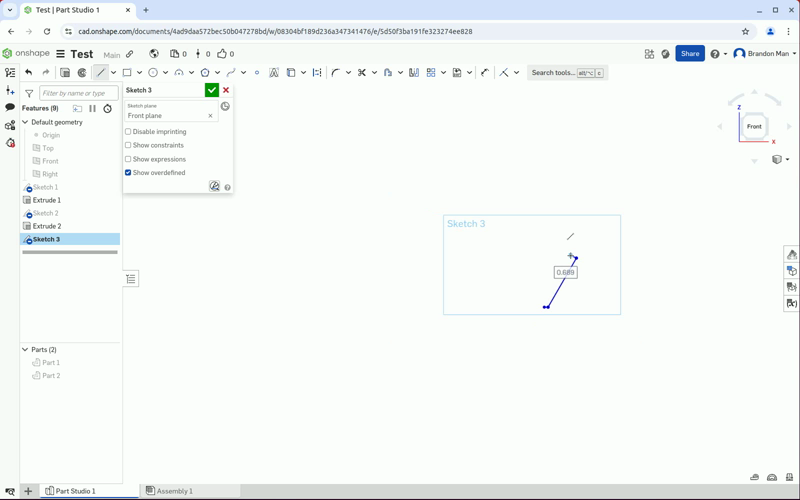
scroll(-6)
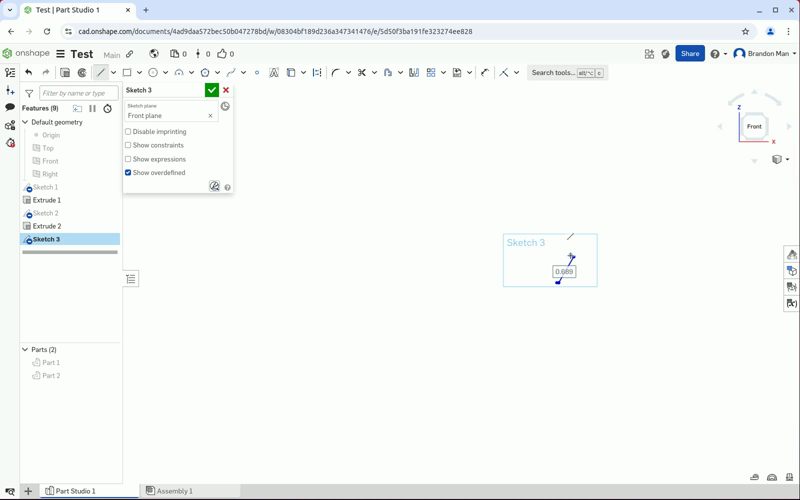
key_up(shift)
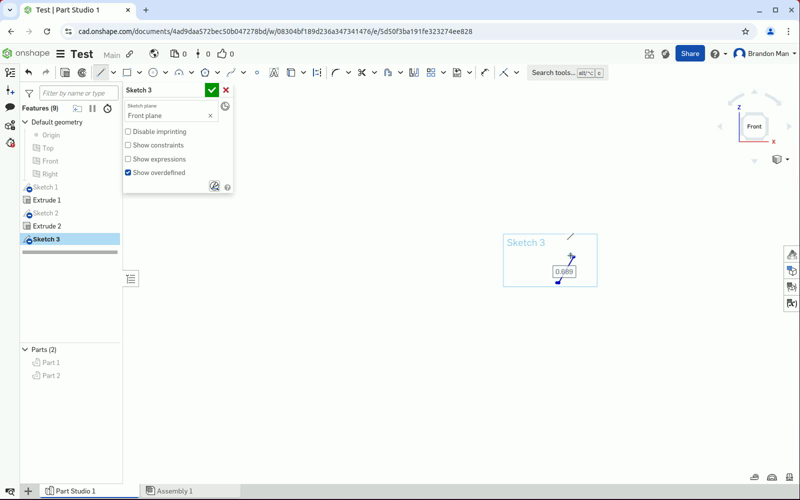
key_down(shift)
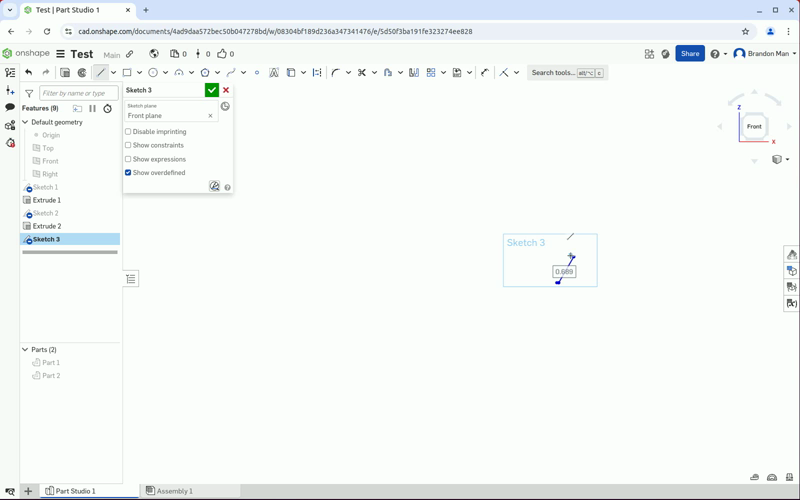
mouse_move(589, 255)
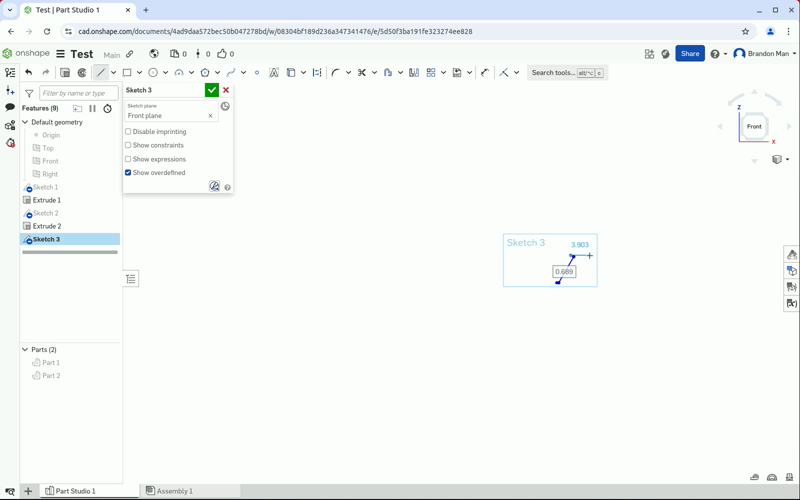
mouse_move(556, 279)
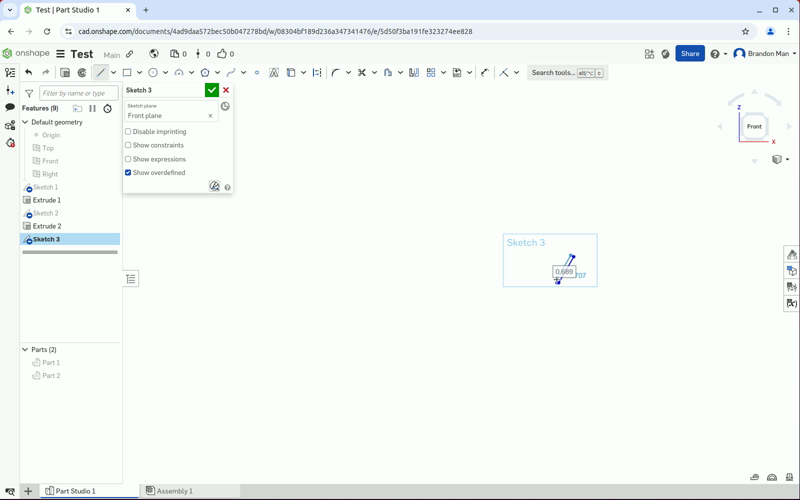
scroll(6)
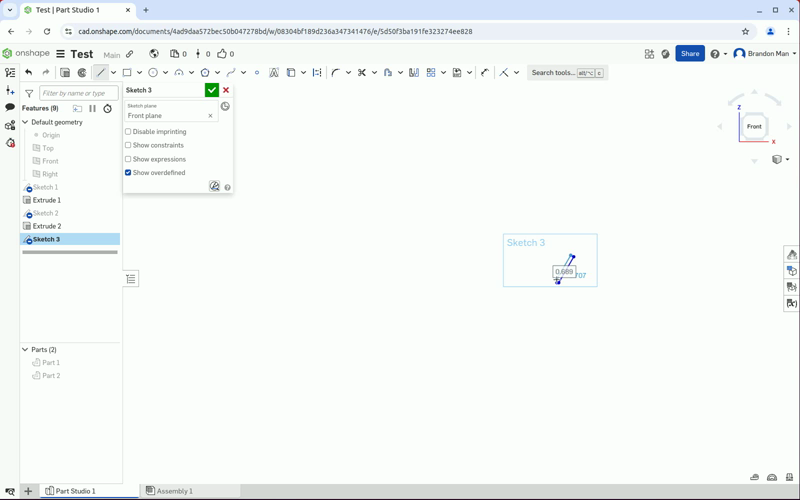
scroll(6)
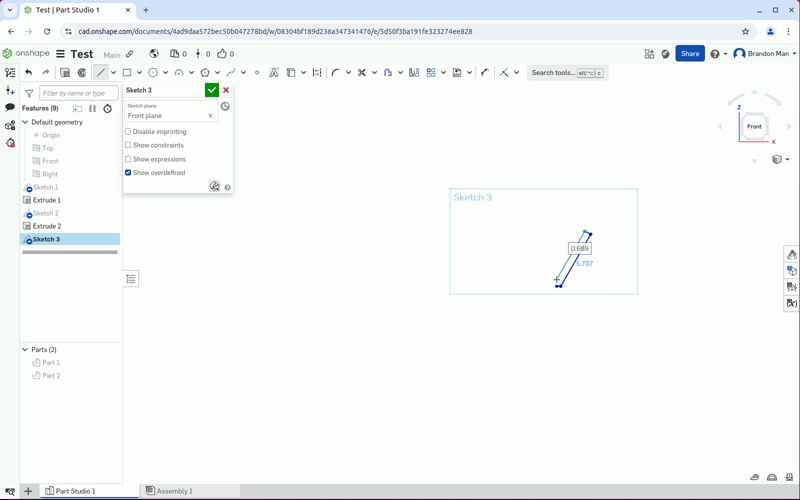
scroll(6)
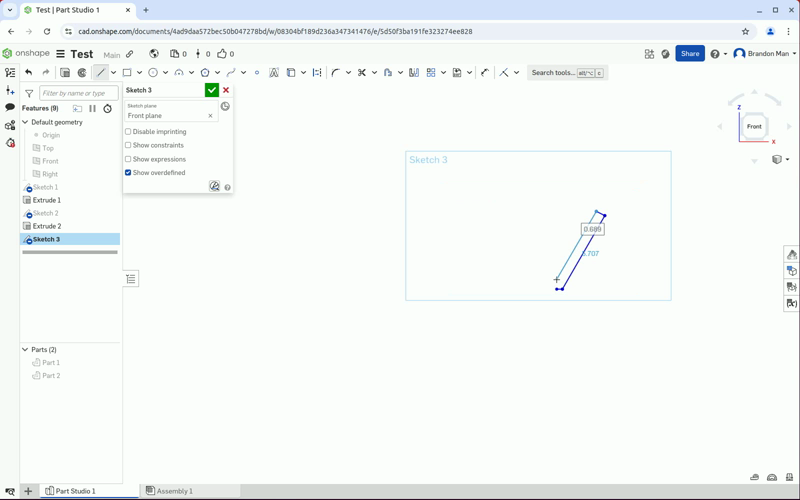
scroll(6)
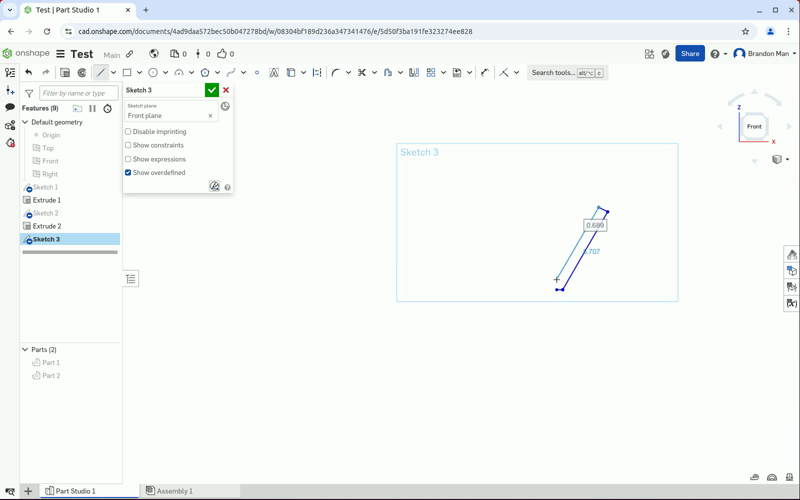
scroll(6)
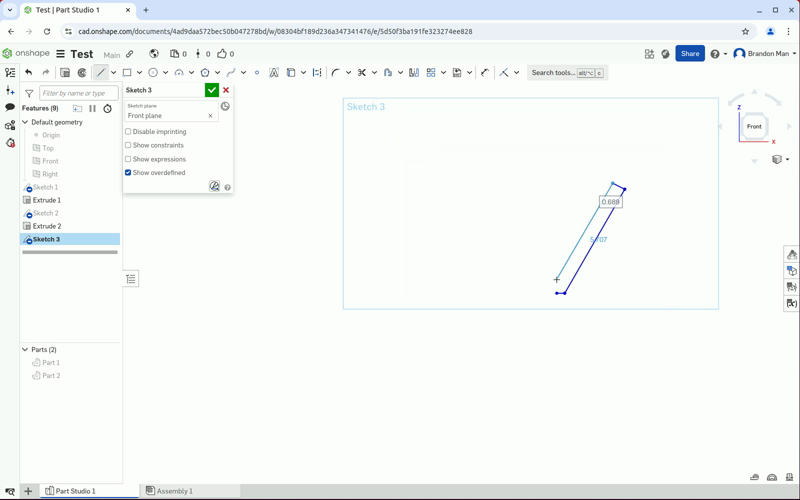
scroll(6)
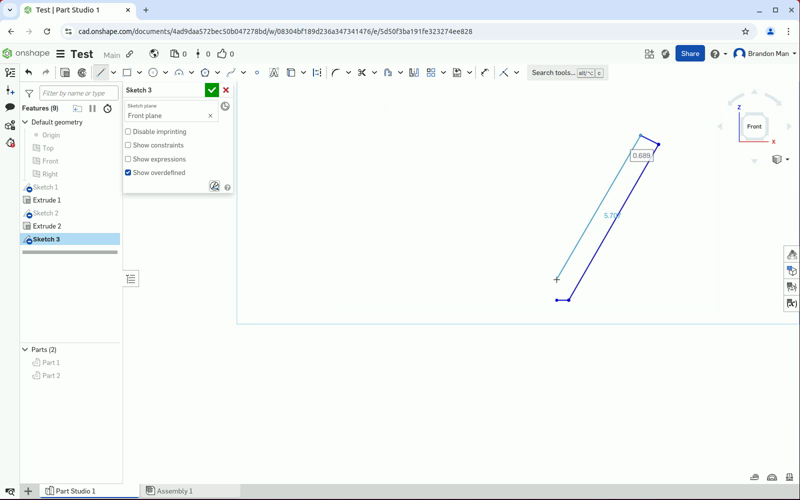
scroll(6)
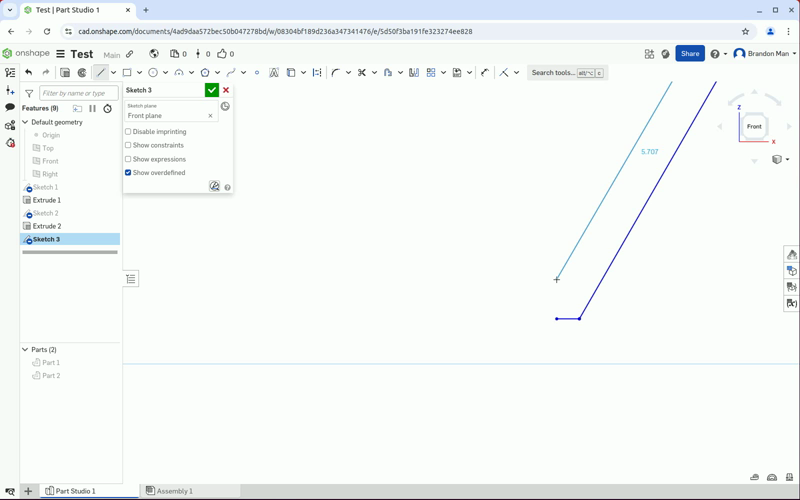
click(556, 279)
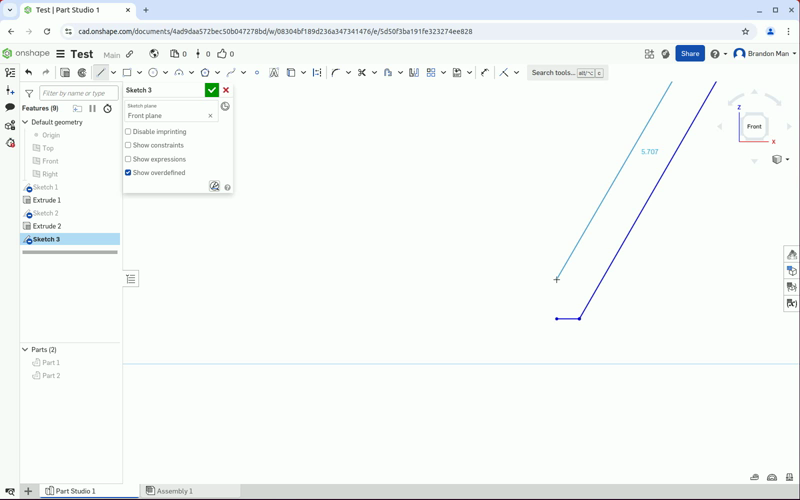
scroll(-6)
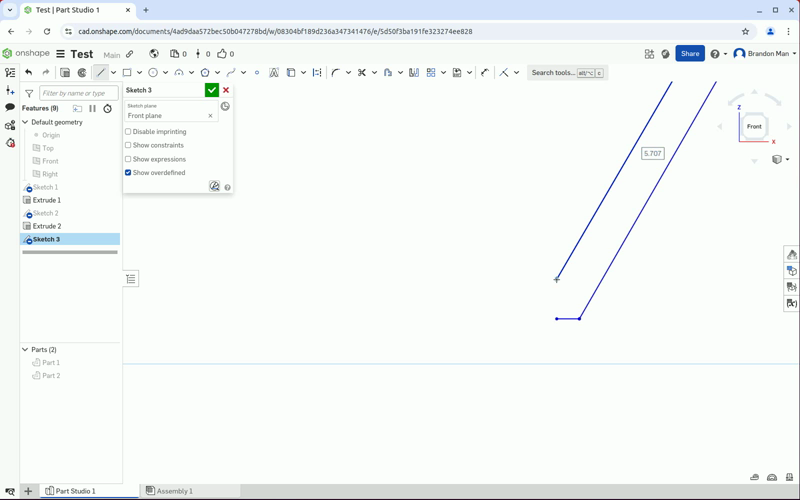
scroll(-6)
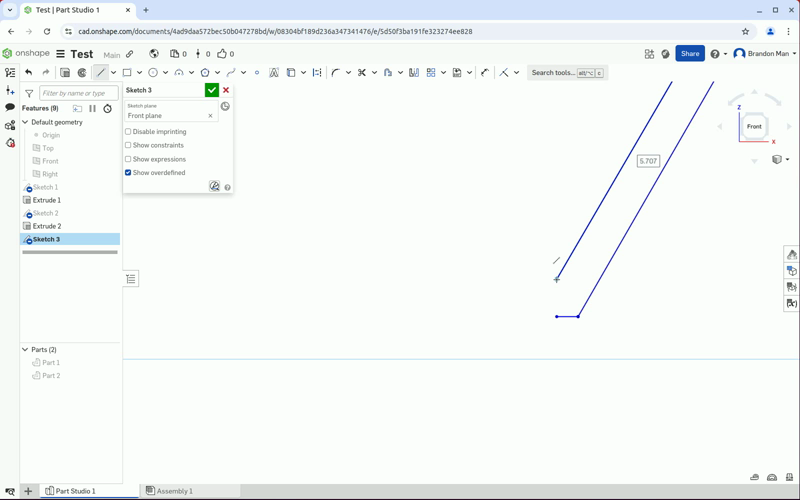
scroll(-6)
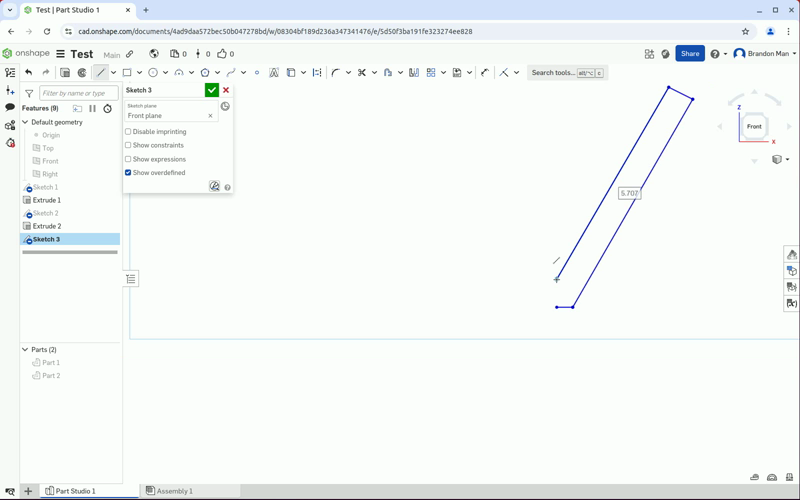
scroll(-6)
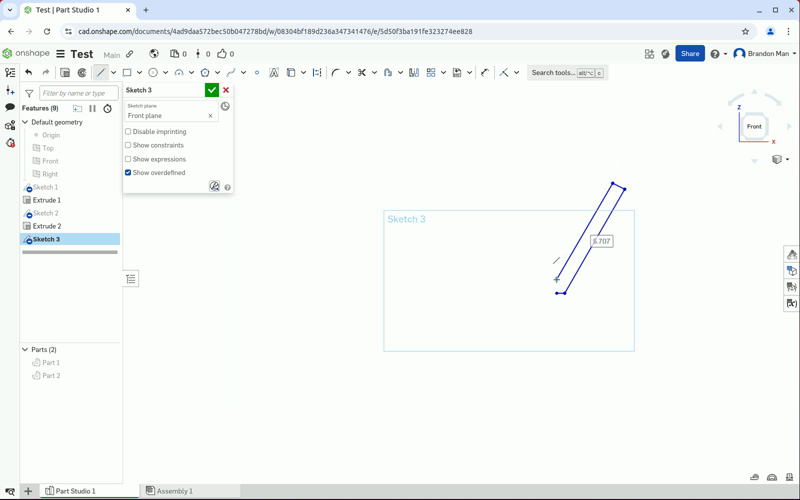
scroll(-6)
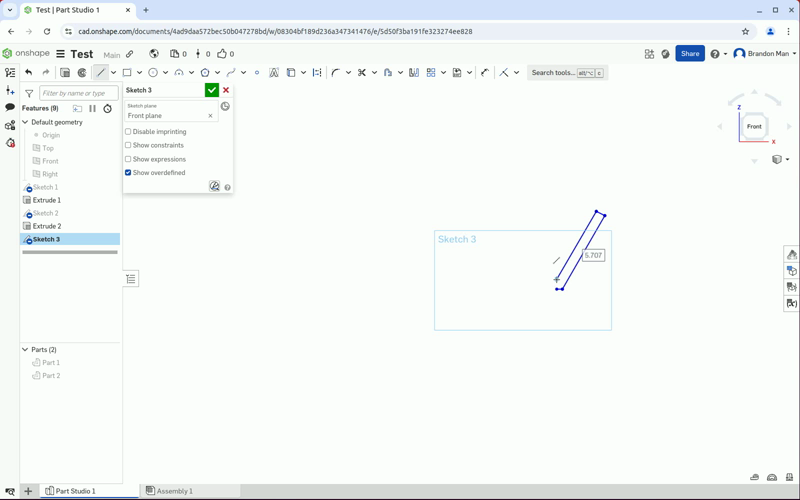
scroll(-6)
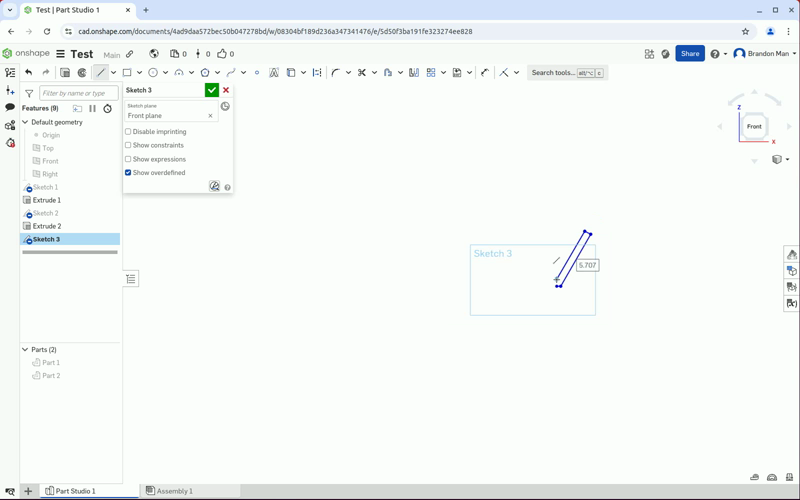
scroll(-6)
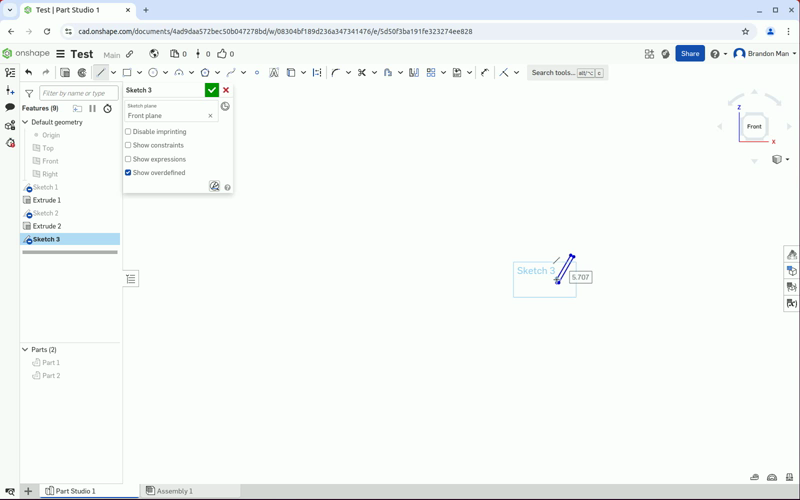
key_up(shift)
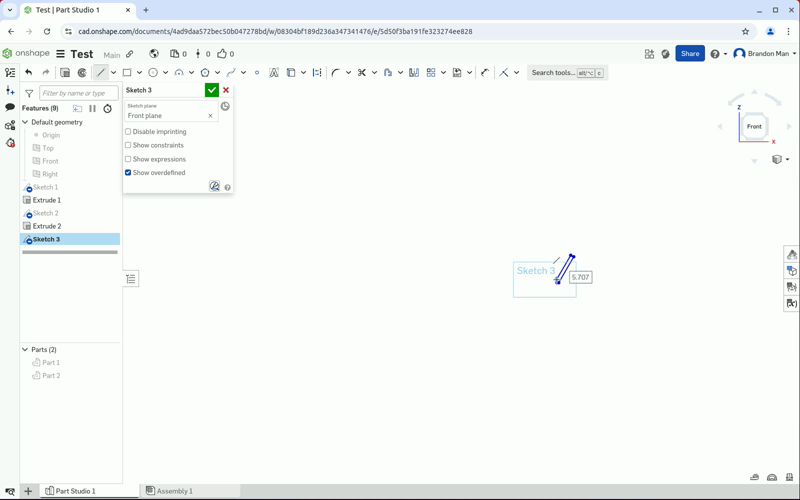
mouse_move(586, 279)
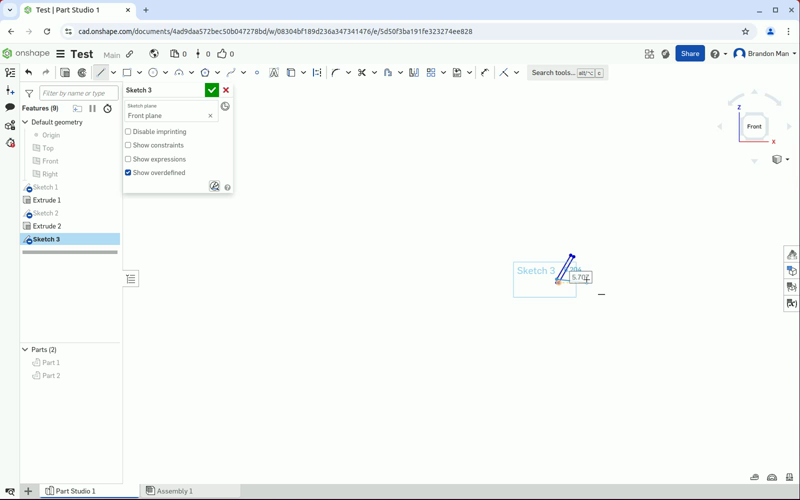
key_down(shift)
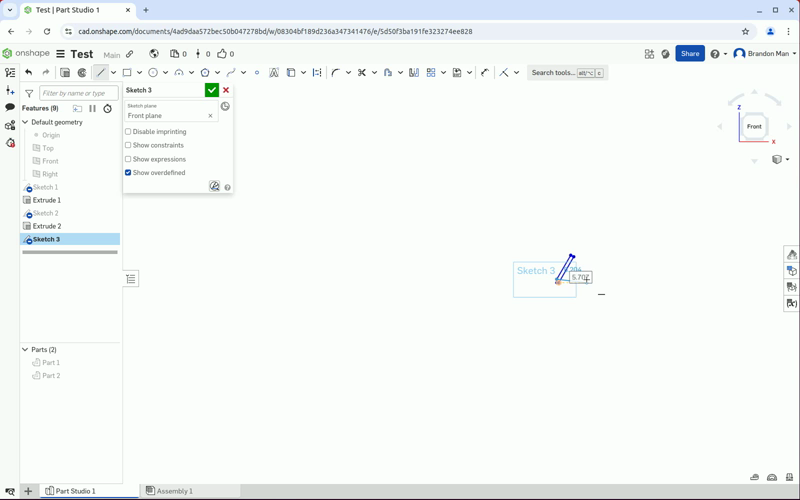
mouse_move(556, 282)
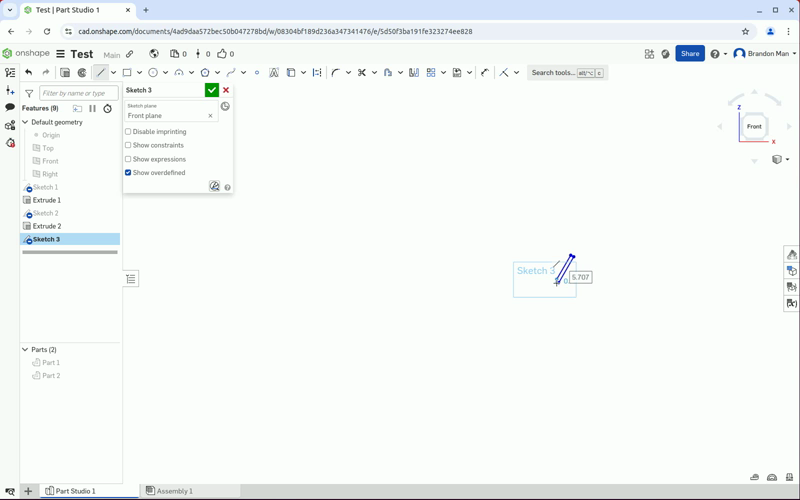
scroll(6)
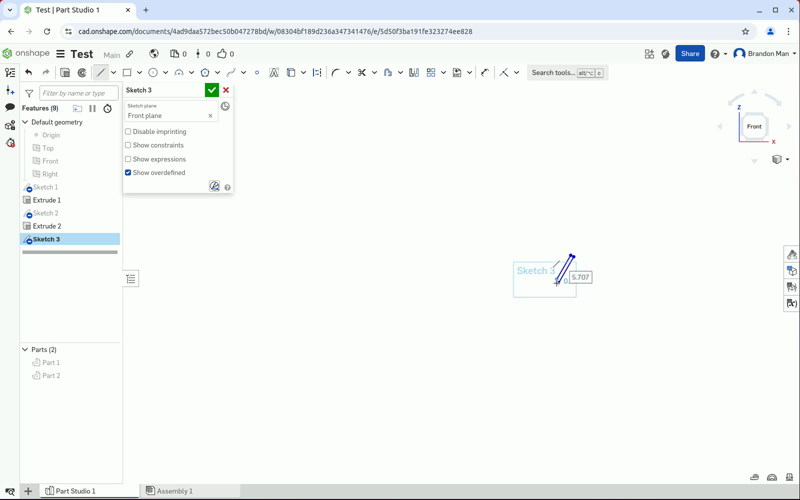
scroll(6)
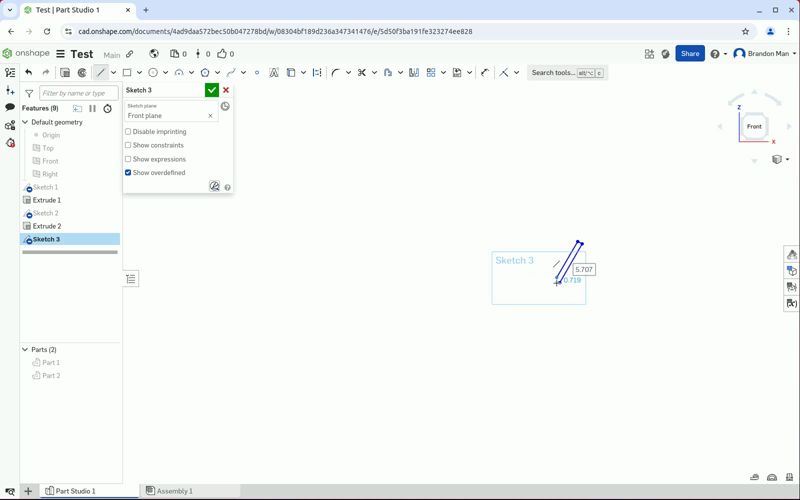
scroll(6)
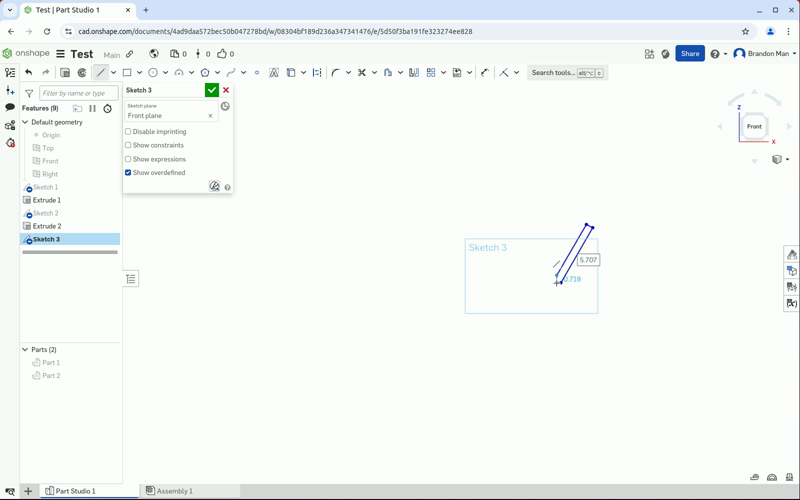
scroll(6)
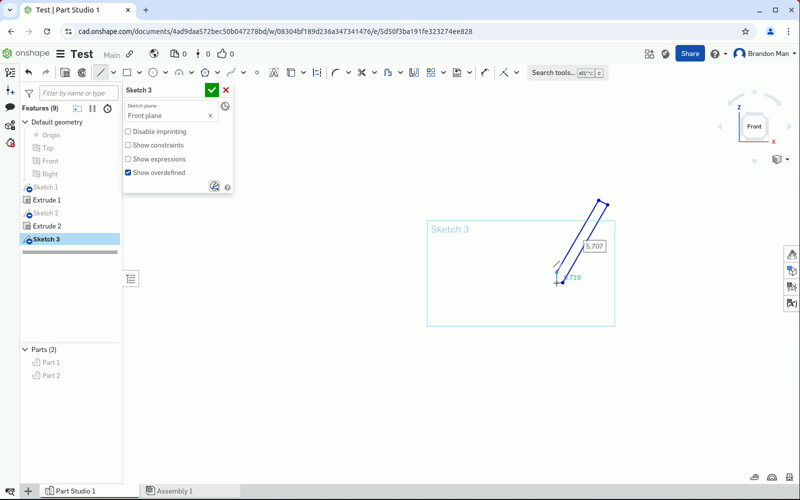
scroll(6)
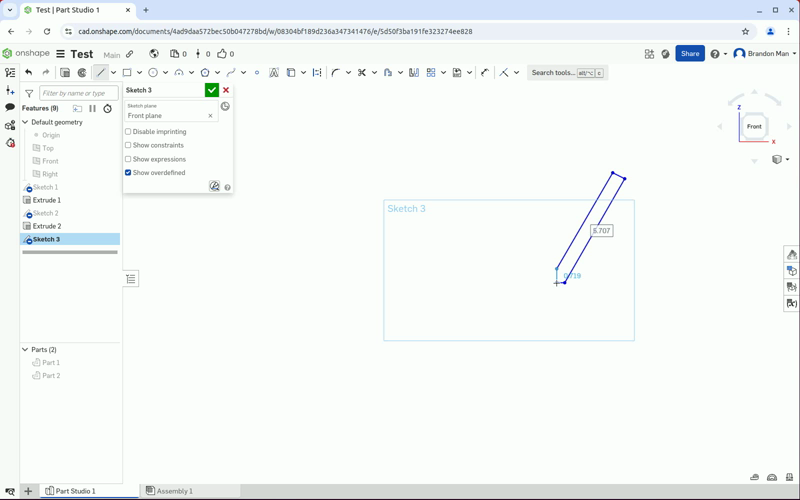
scroll(6)
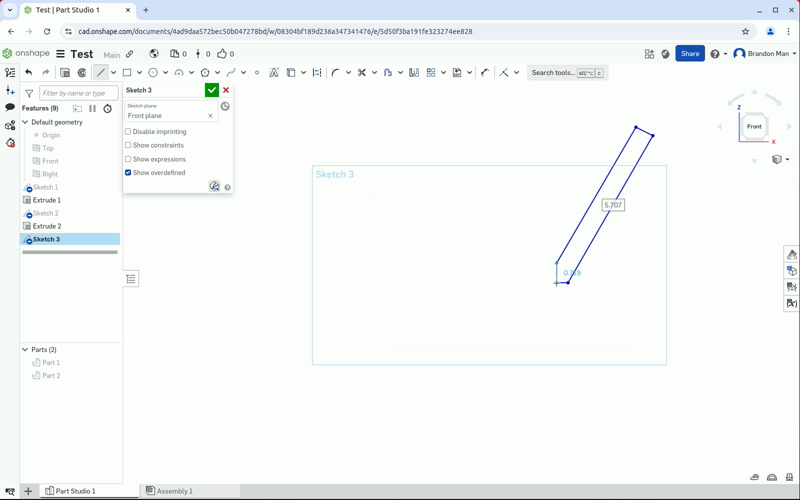
scroll(6)
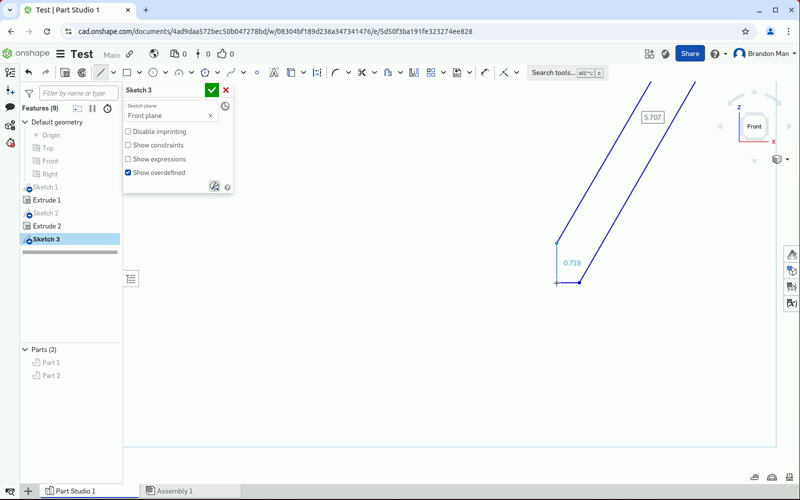
key_up(shift)
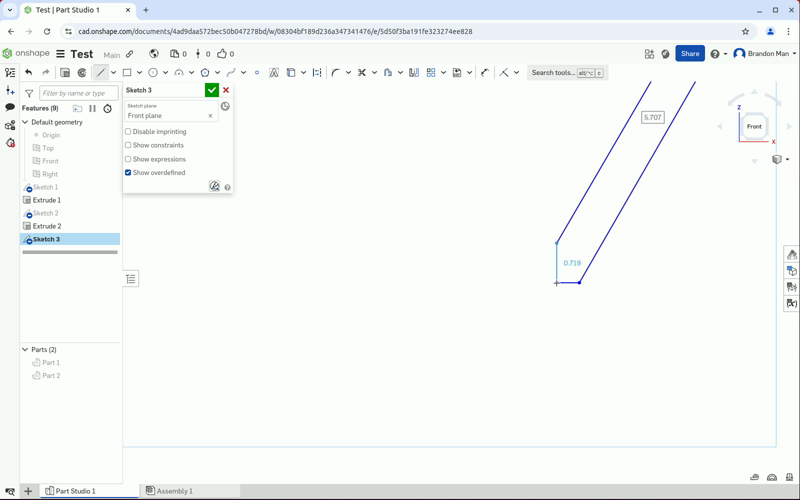
click(556, 282)
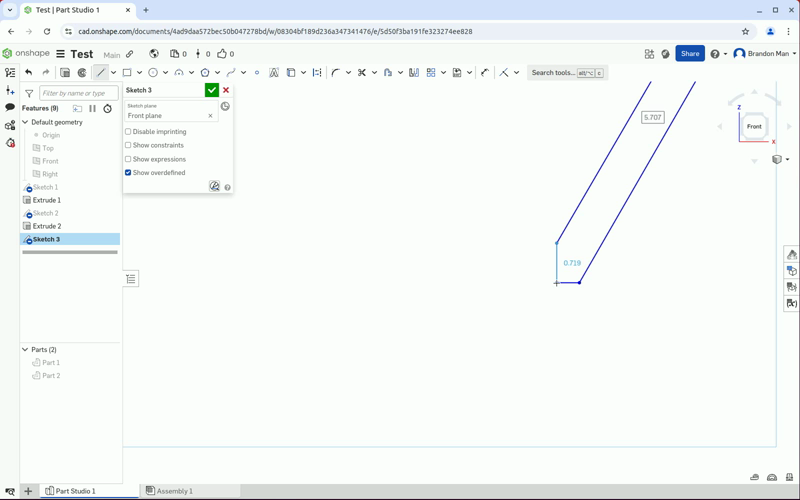
scroll(-6)
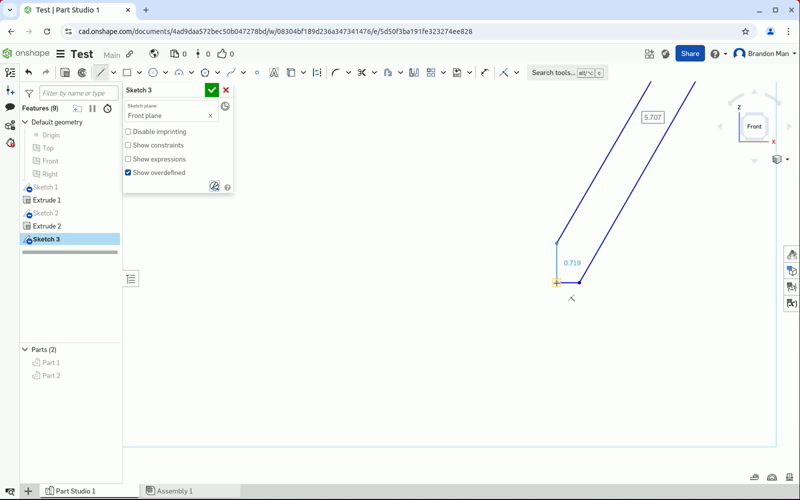
scroll(-6)
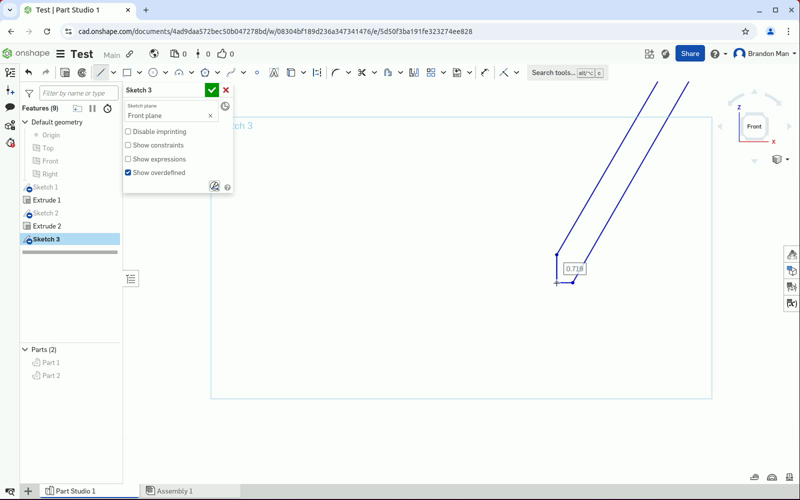
scroll(-6)
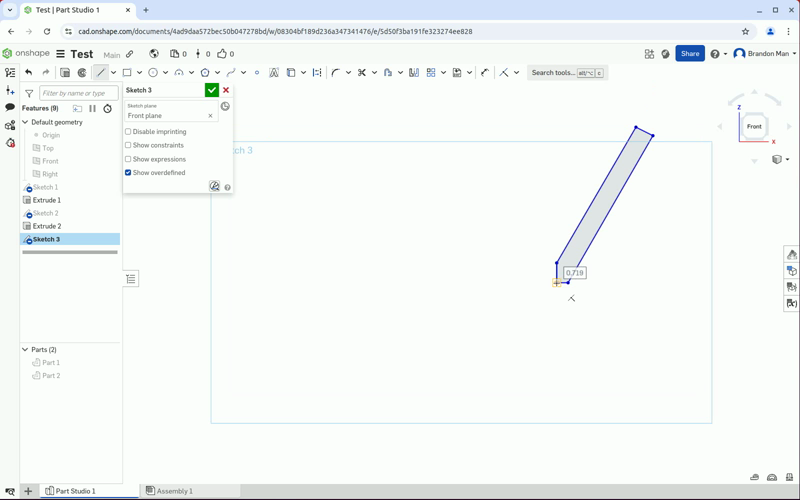
scroll(-6)
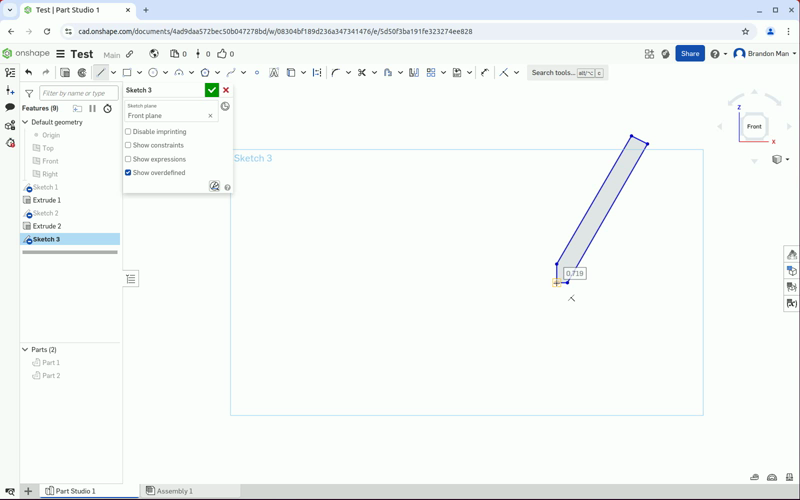
scroll(-6)
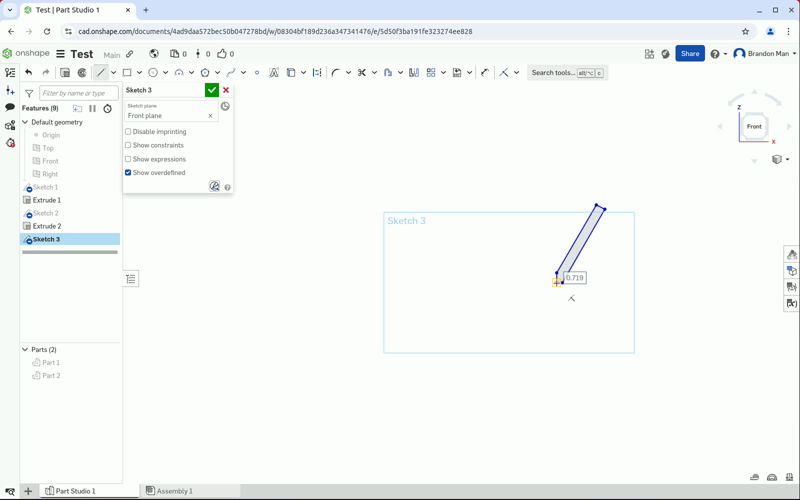
scroll(-6)
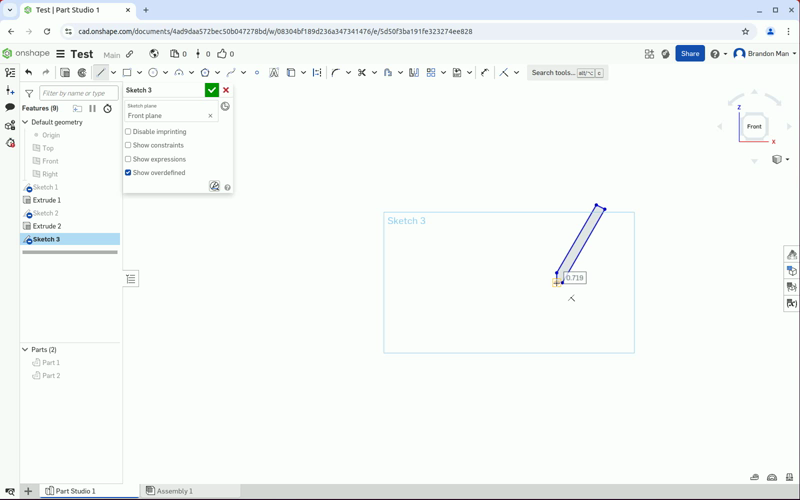
scroll(-6)
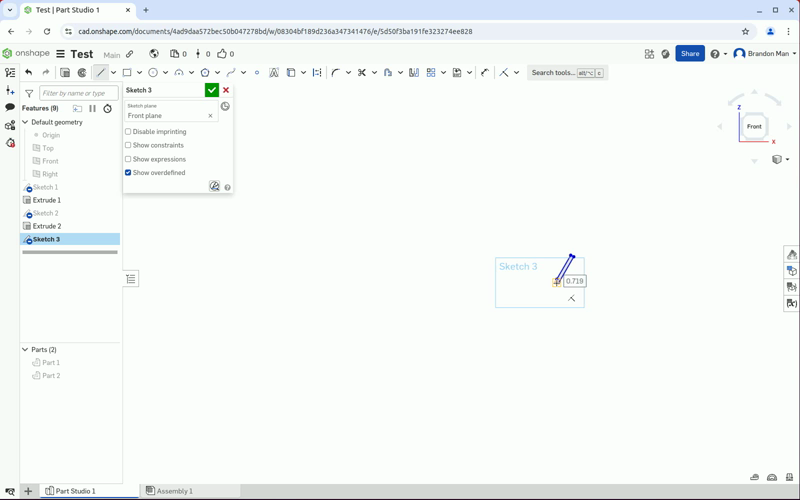
key(esc)
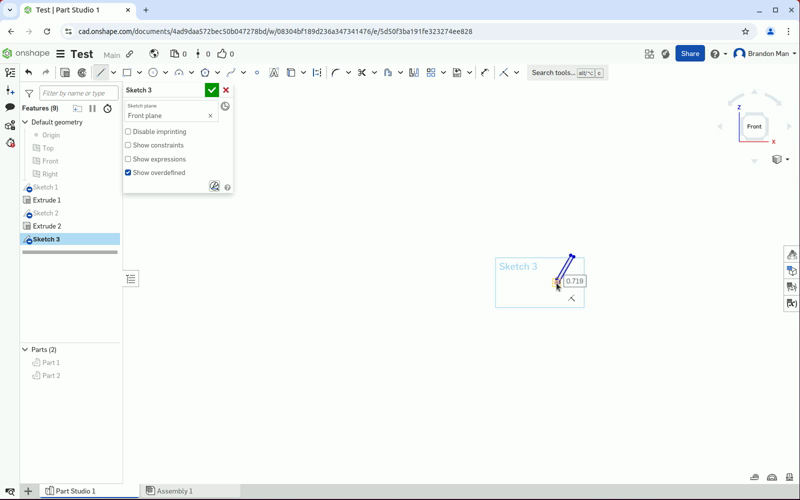
mouse_move(557, 279)
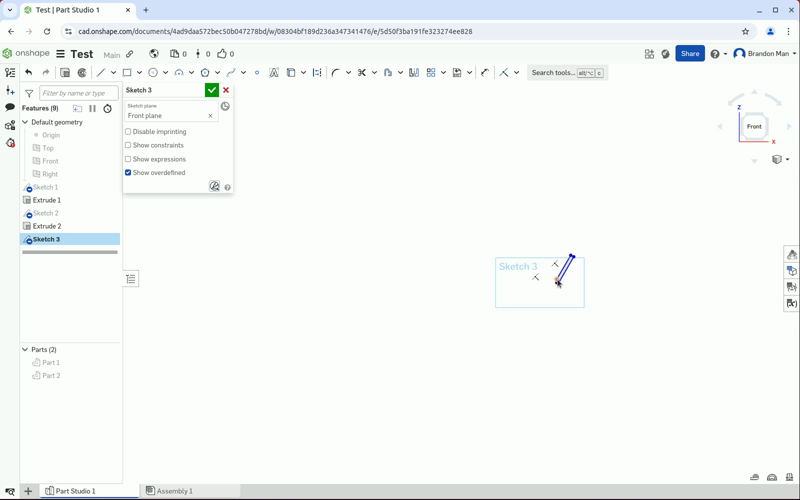
scroll(6)
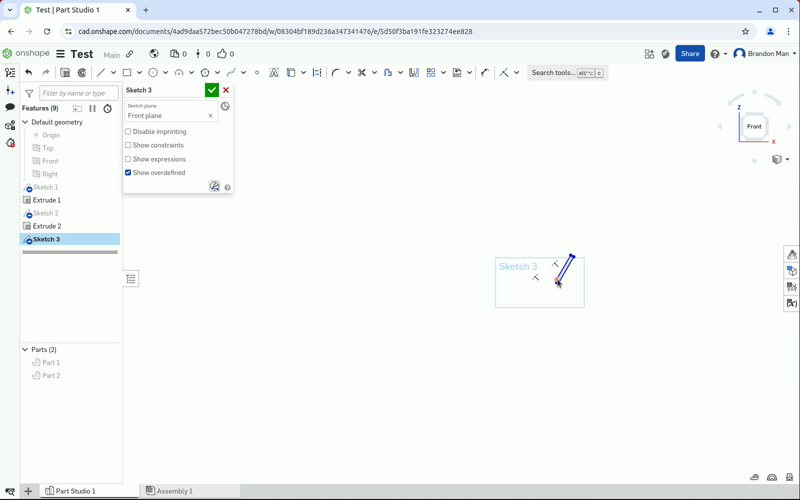
scroll(6)
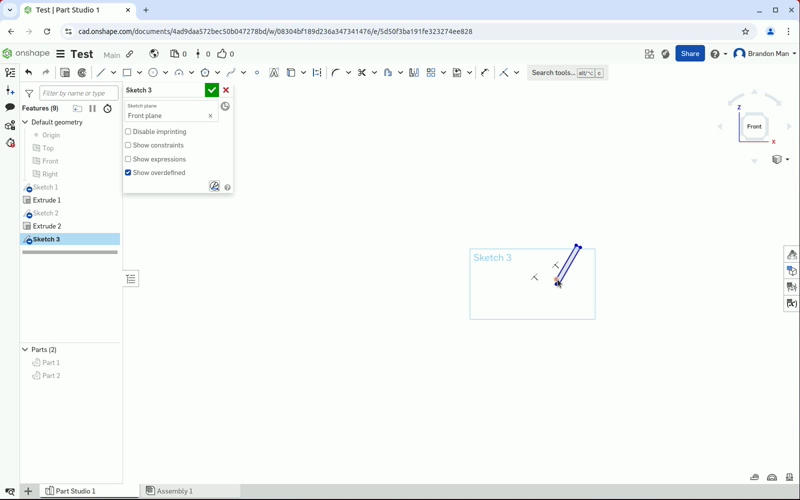
scroll(6)
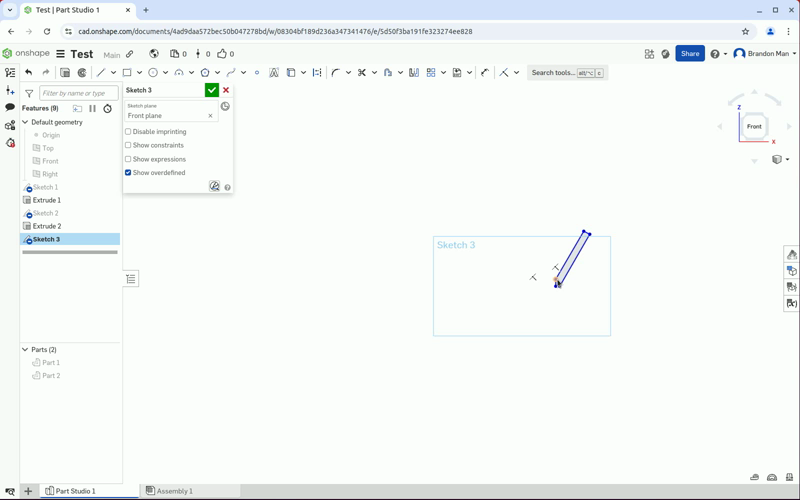
scroll(6)
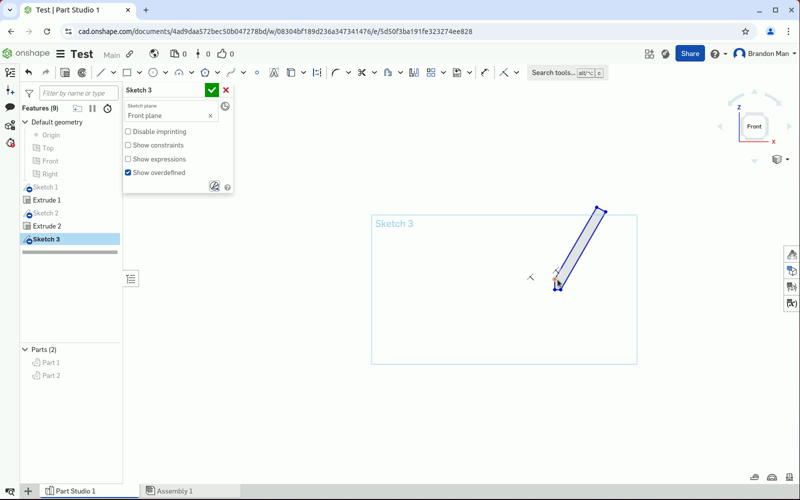
scroll(6)
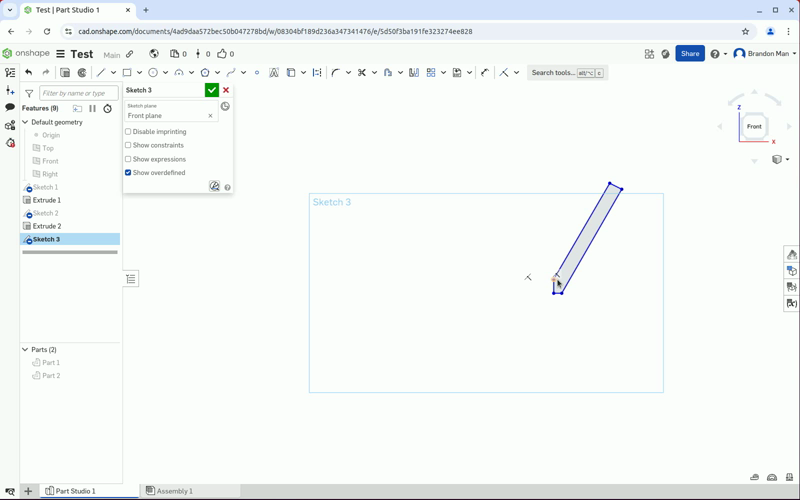
scroll(6)
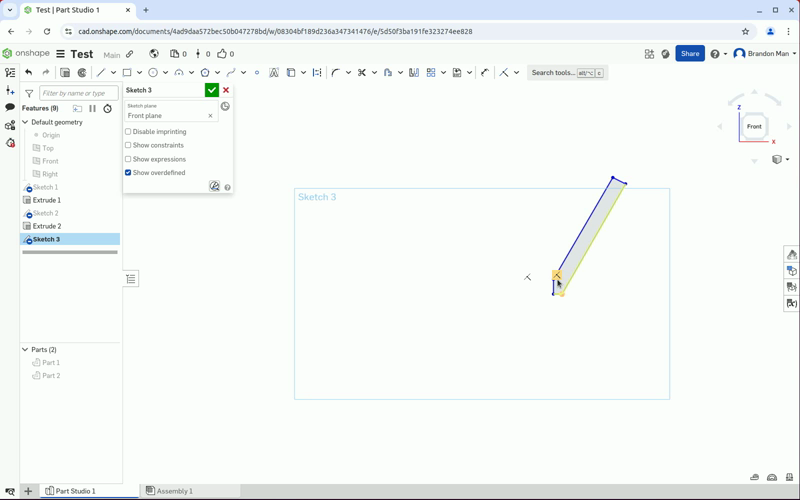
scroll(6)
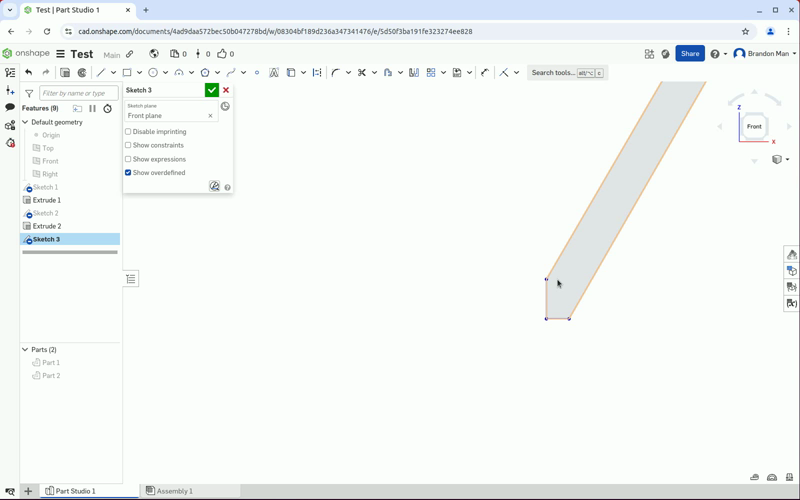
click(557, 279)
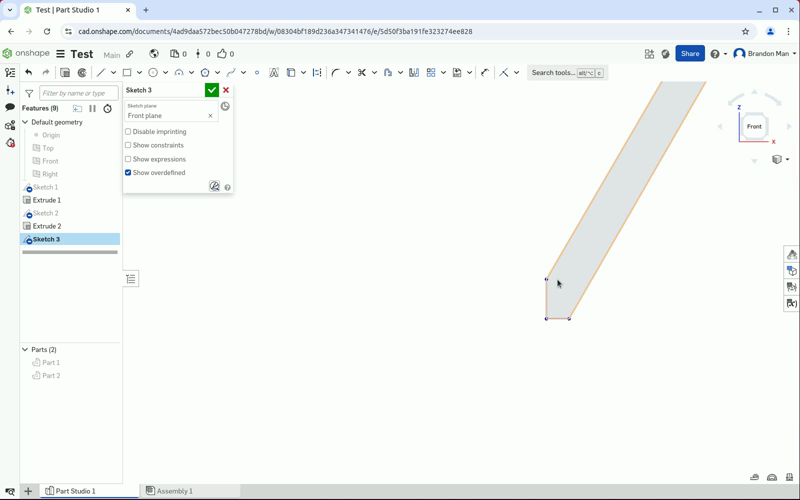
scroll(-6)
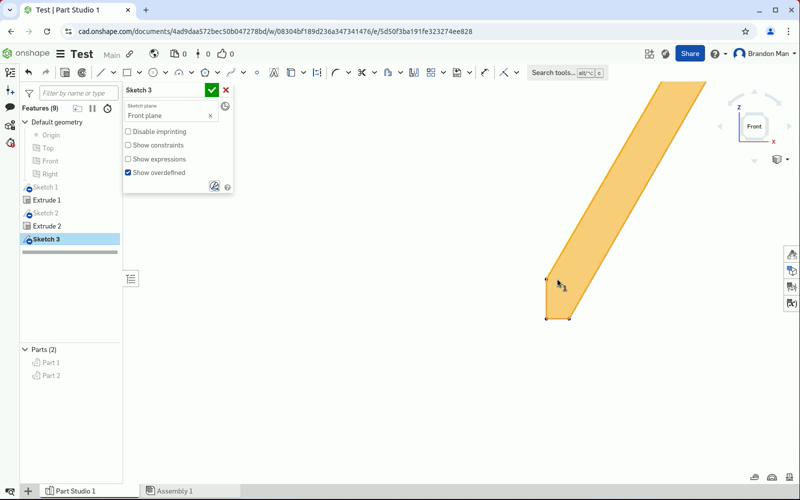
scroll(-6)
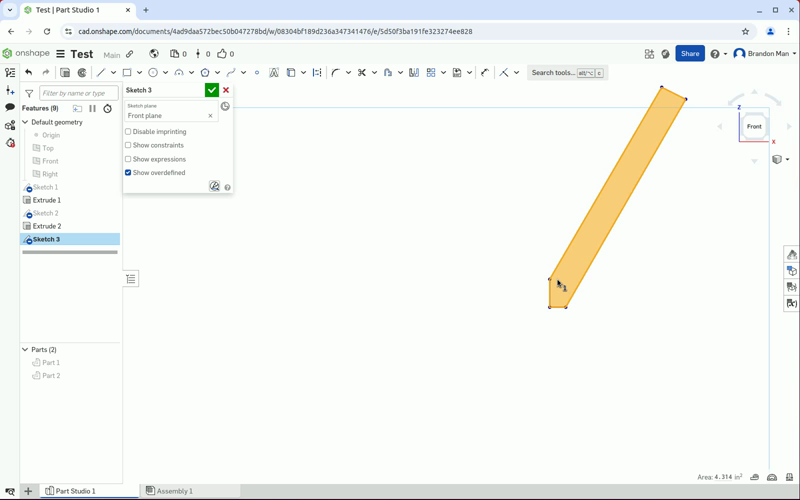
scroll(-6)
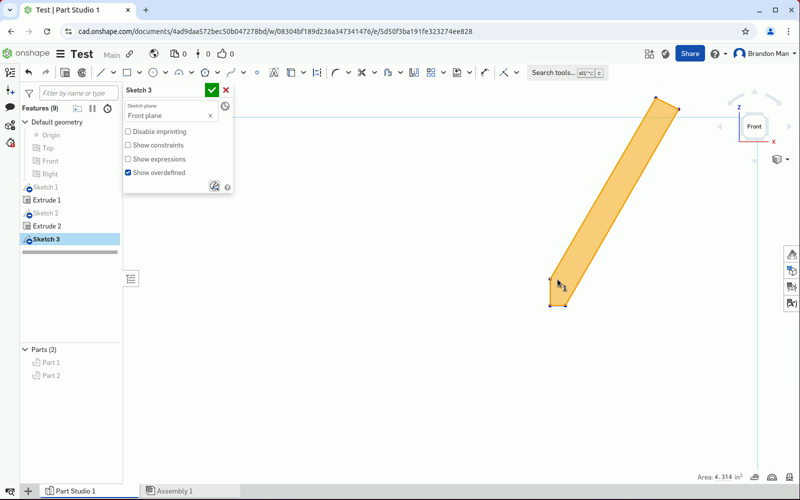
scroll(-6)
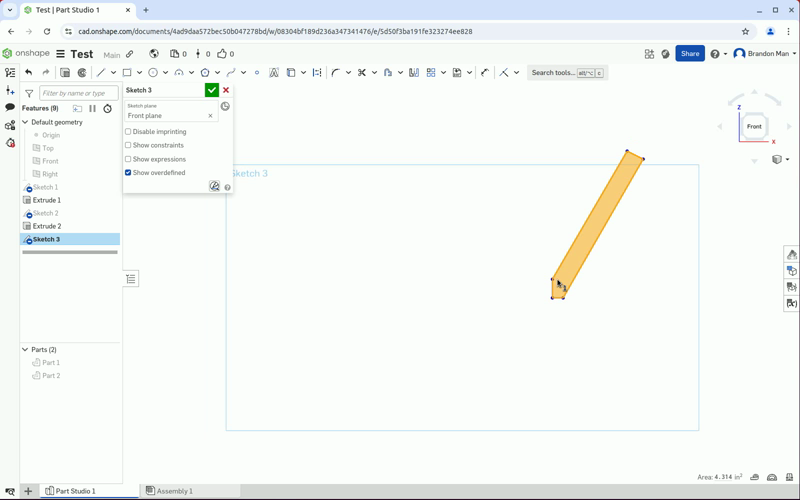
scroll(-6)
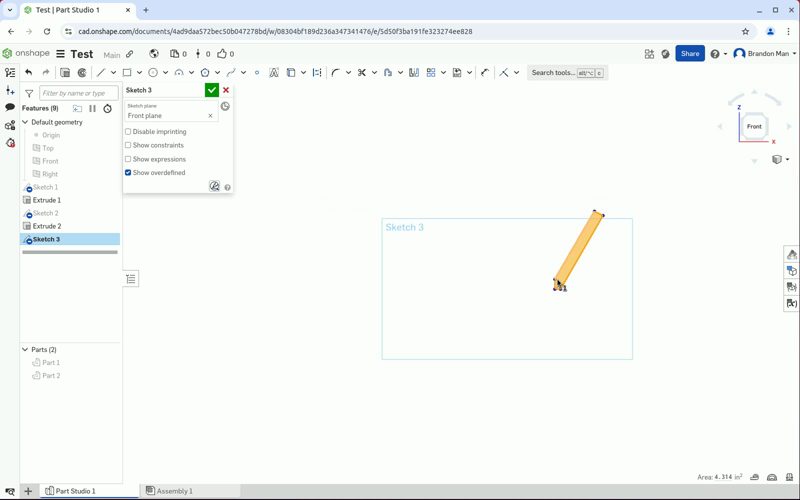
scroll(-6)
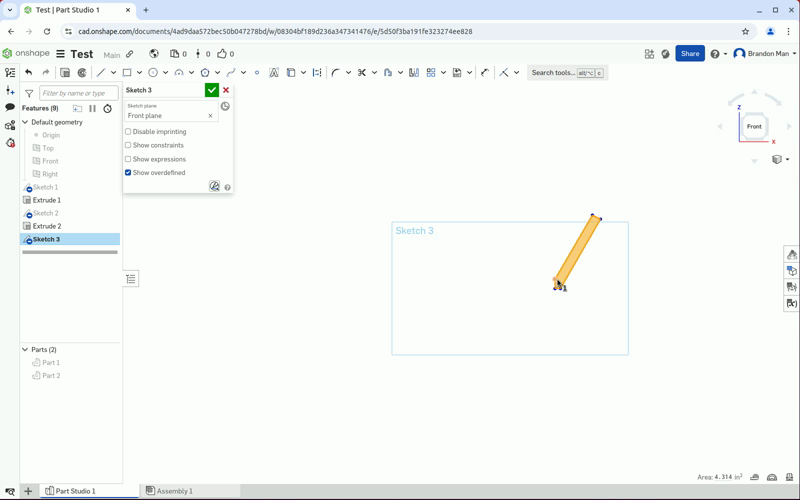
scroll(-6)
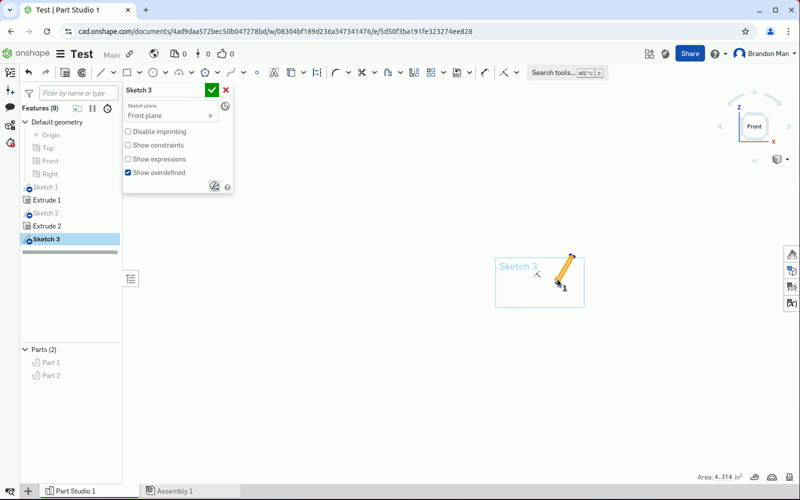
mouse_move(73, 352)
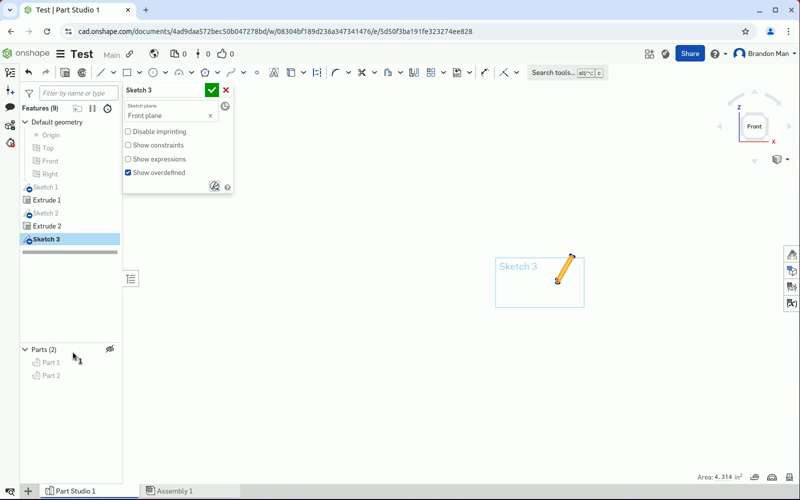
key(shift+y)
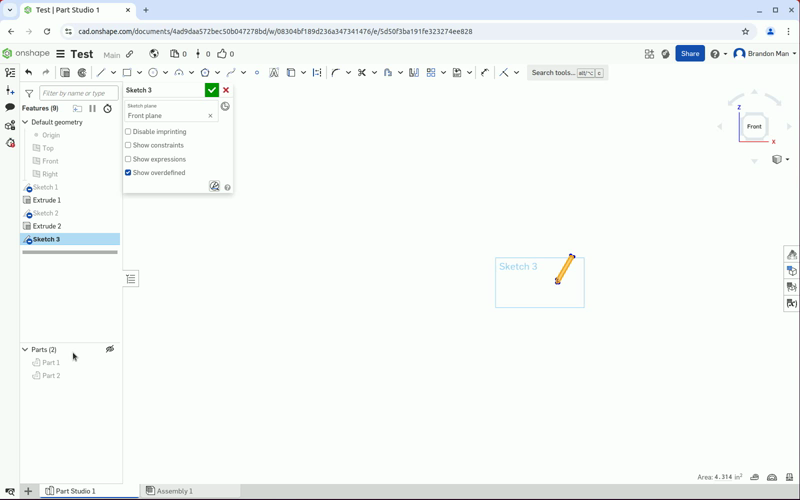
key(shift+e)
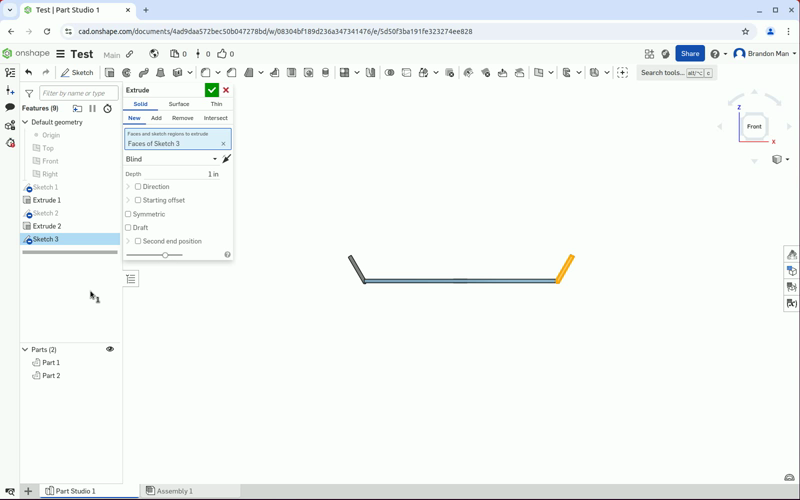
mouse_move(143, 106)
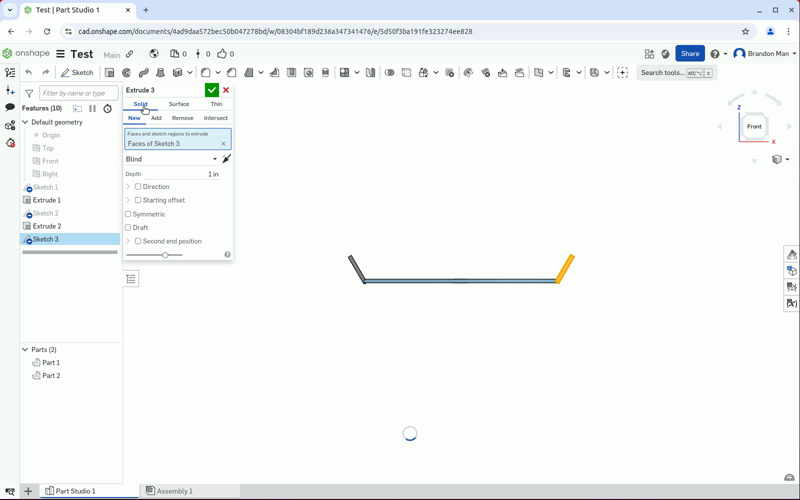
click(143, 106)
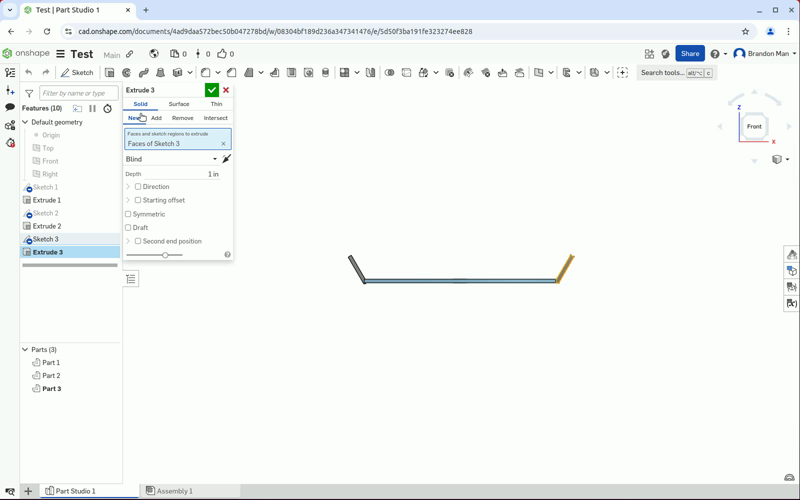
mouse_move(137, 120)
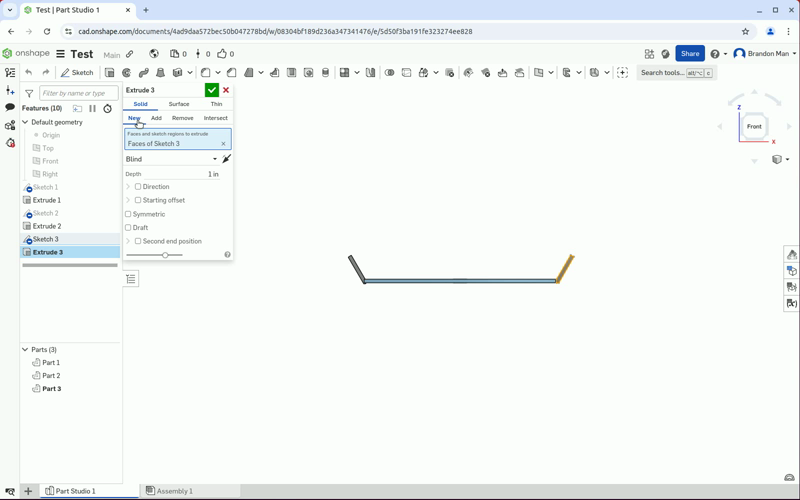
click(137, 120)
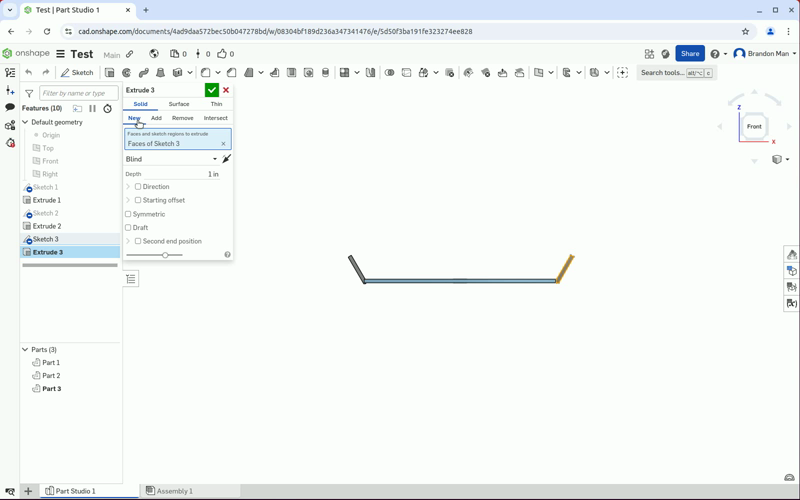
key(tab, 4)
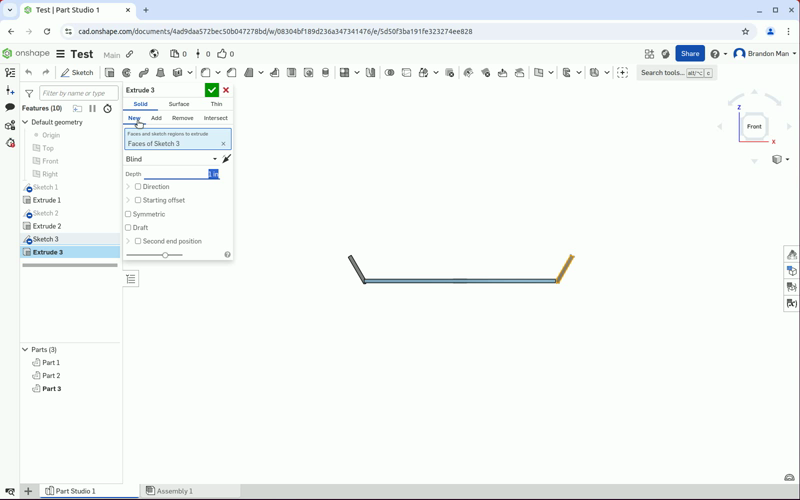
text(11.072)
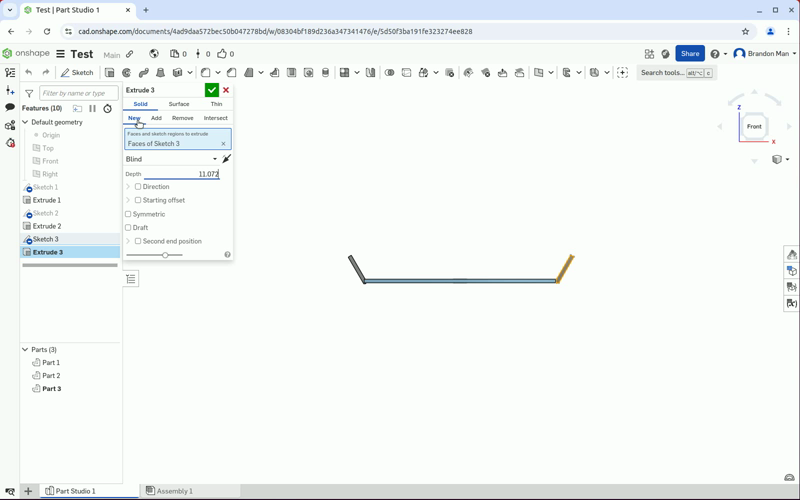
key(tab, 3)
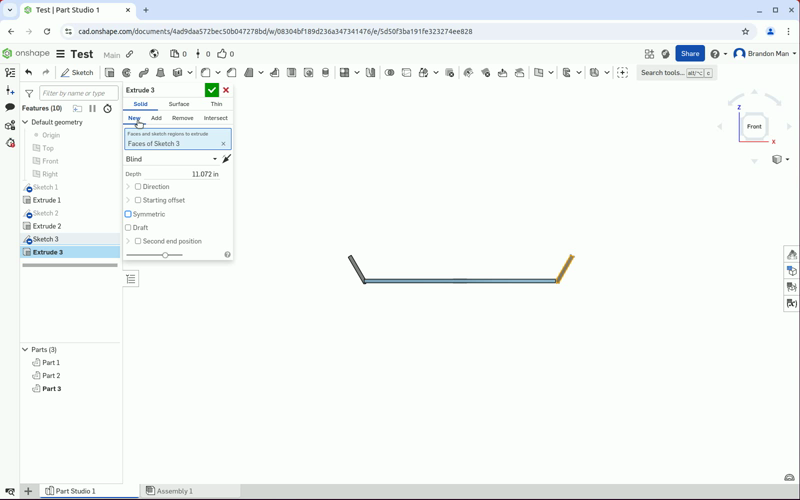
key(space)
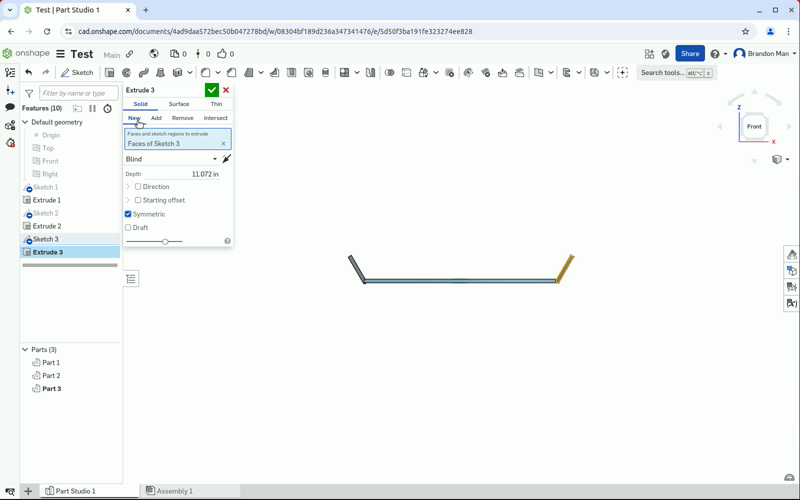
key(enter)
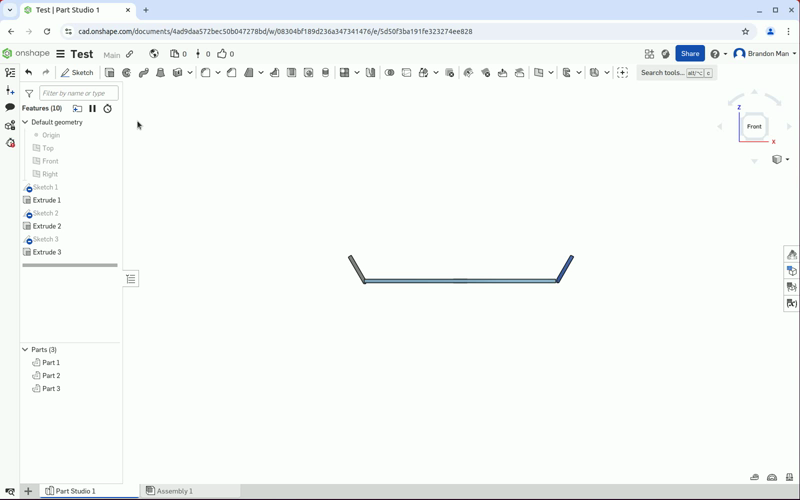
key(shift+h)
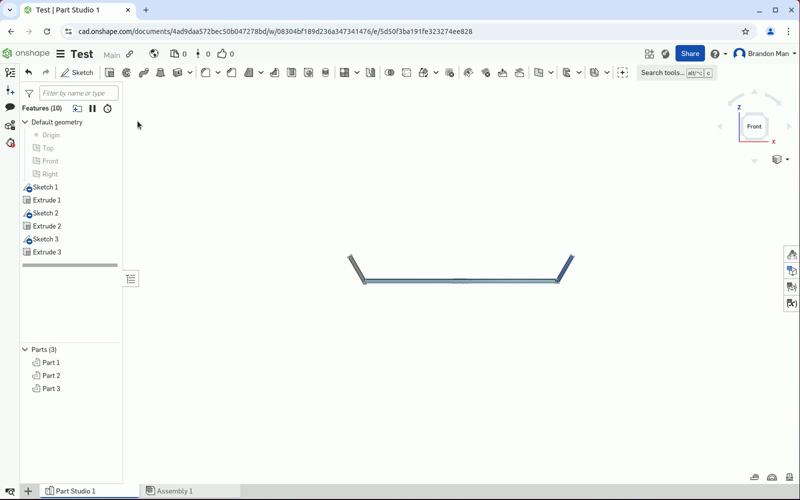
key(shift+h)
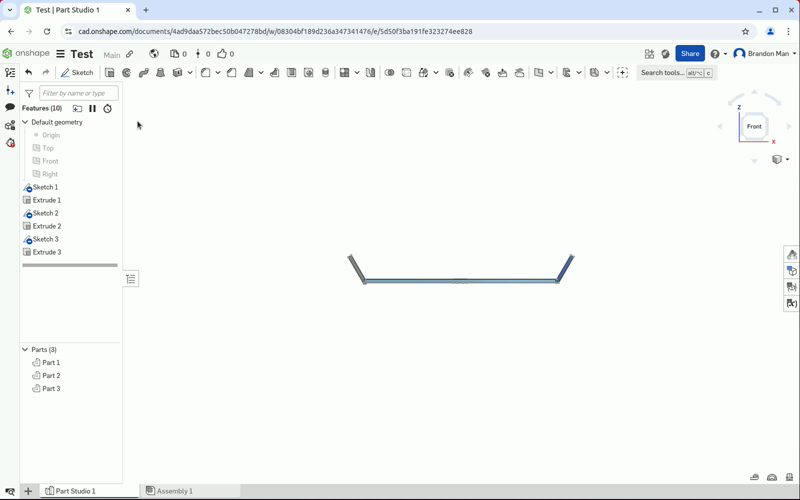
key(shift+7)
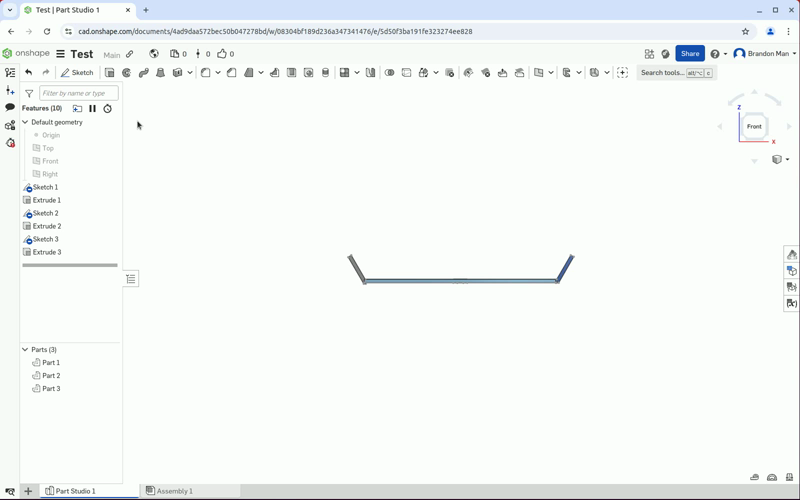
key(left, 2)
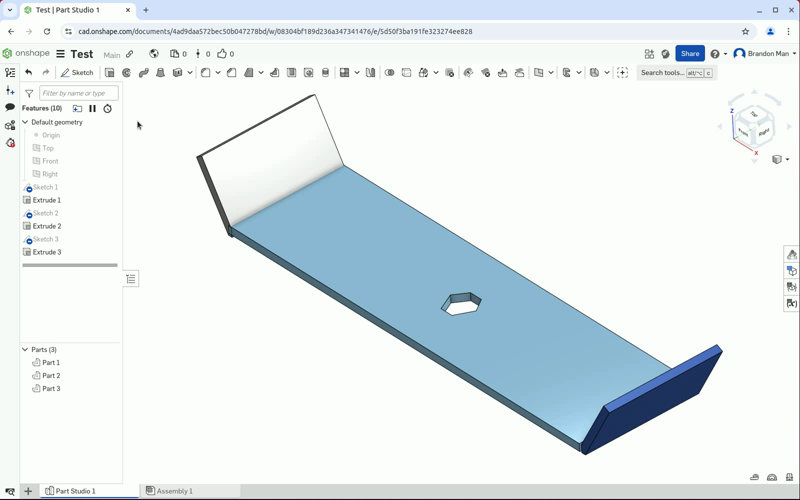
key(down, 2)
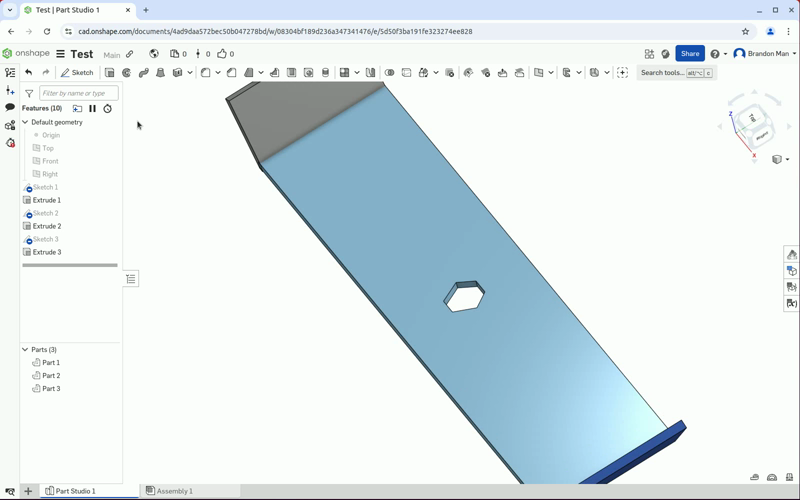
key(up, 2)
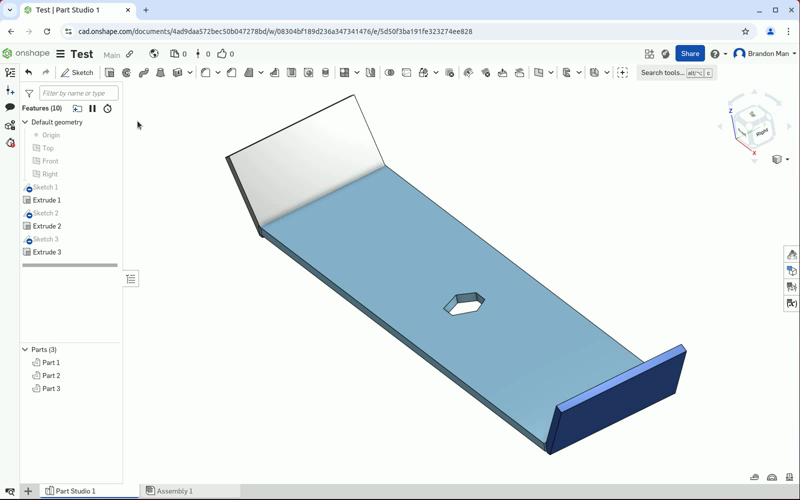
key(right, 2)
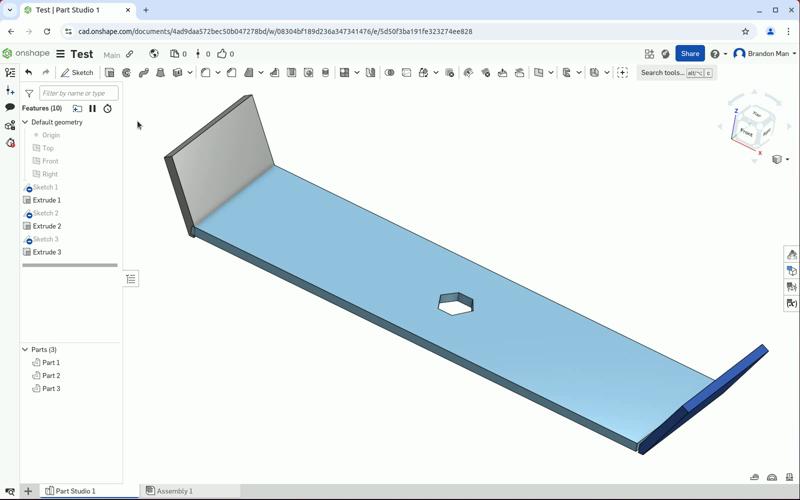
mouse_move(73, 189)
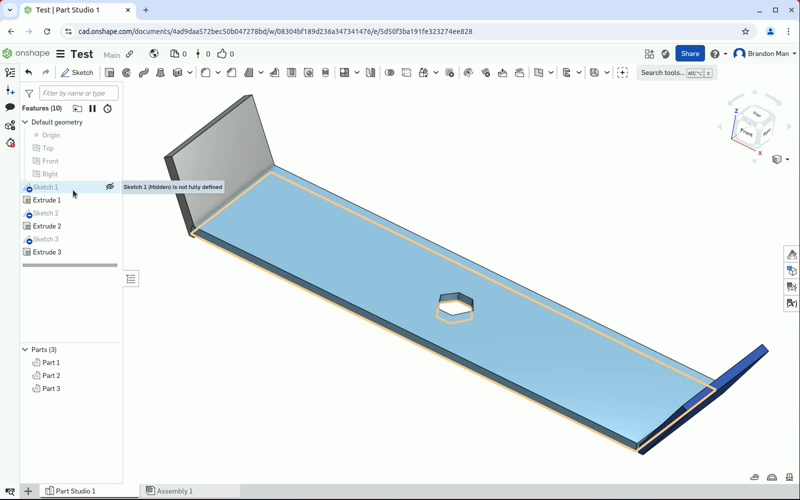
click(73, 189)